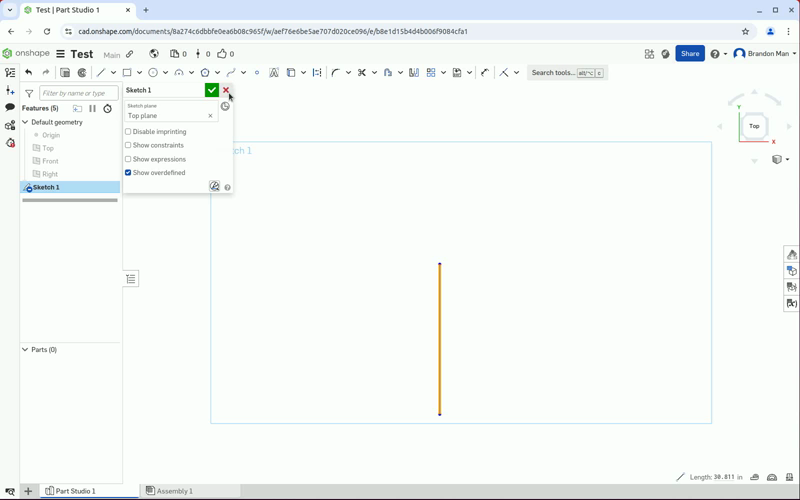
key(shift+h)
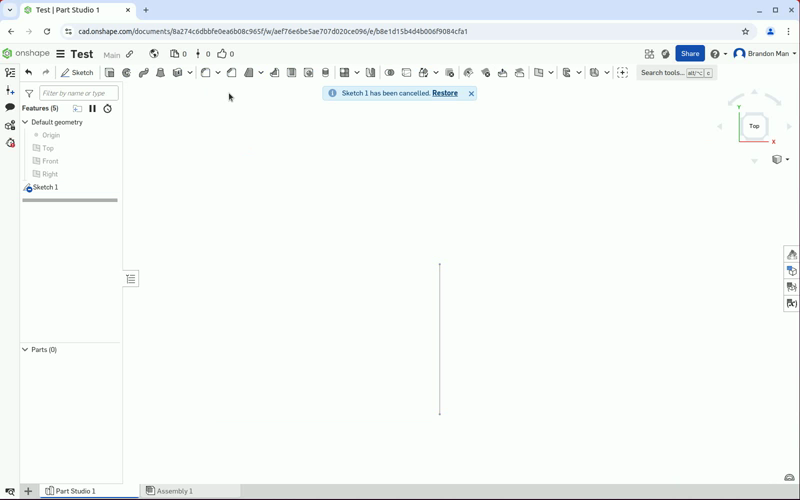
key(shift+s)
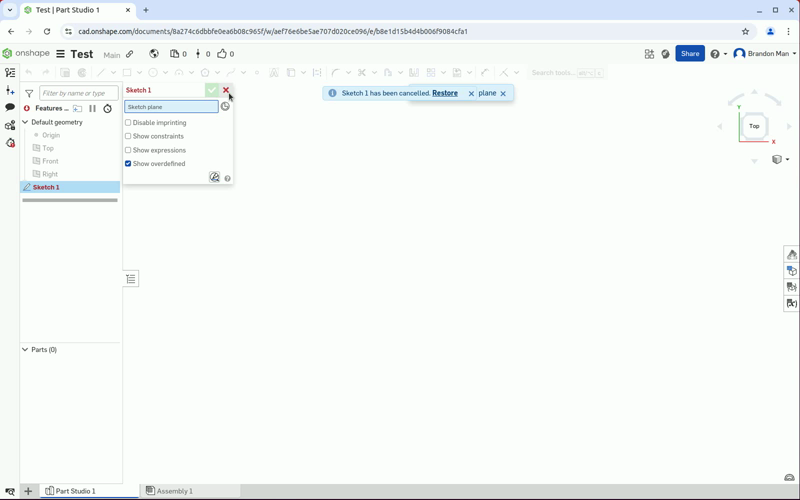
mouse_move(73, 150)
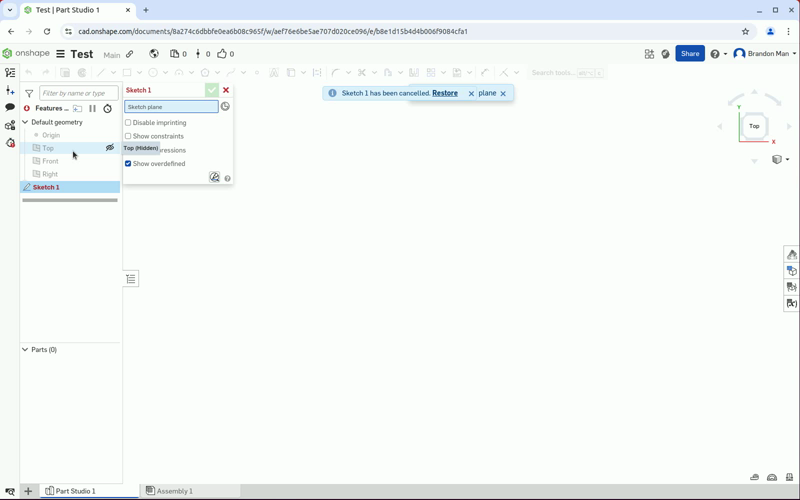
click(73, 150)
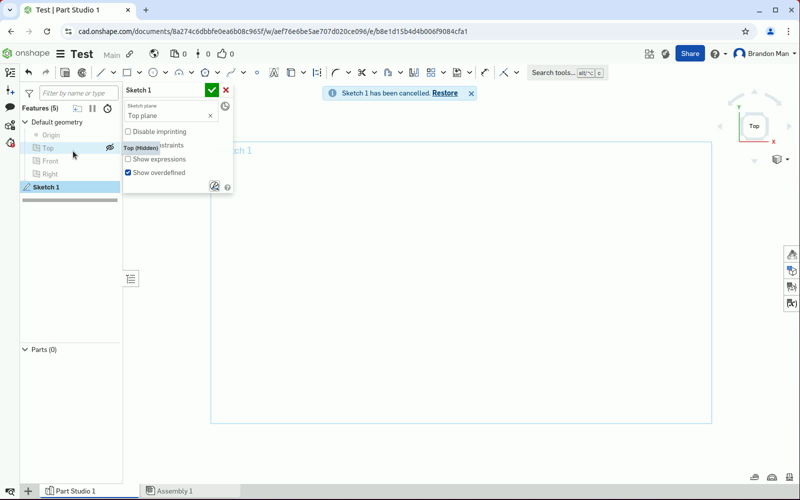
mouse_move(73, 352)
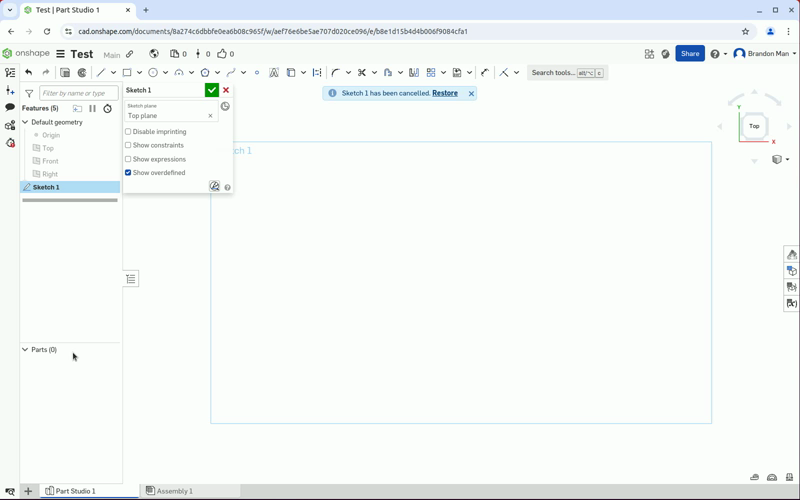
key(y)
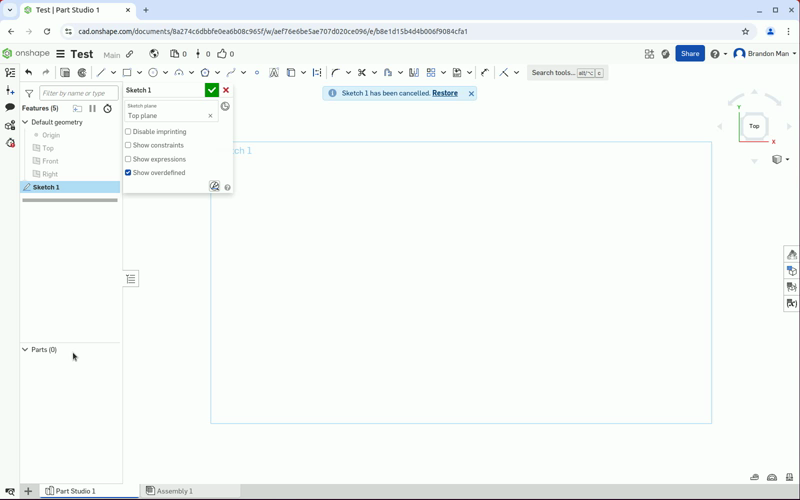
key(c)
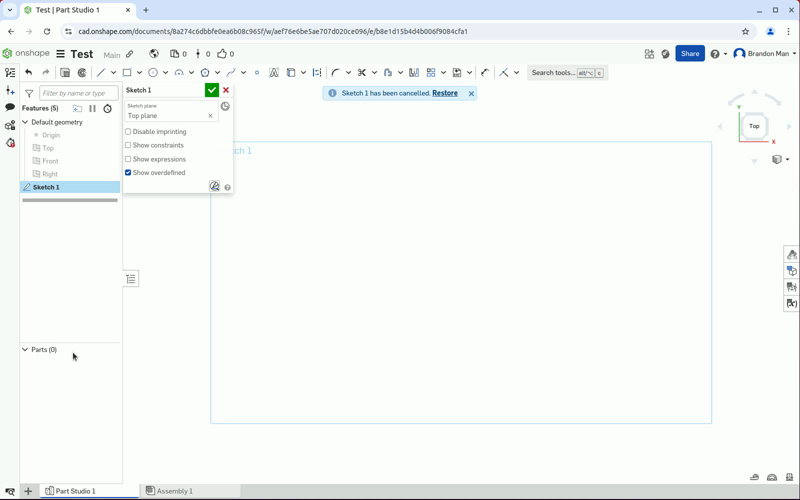
key_down(shift)
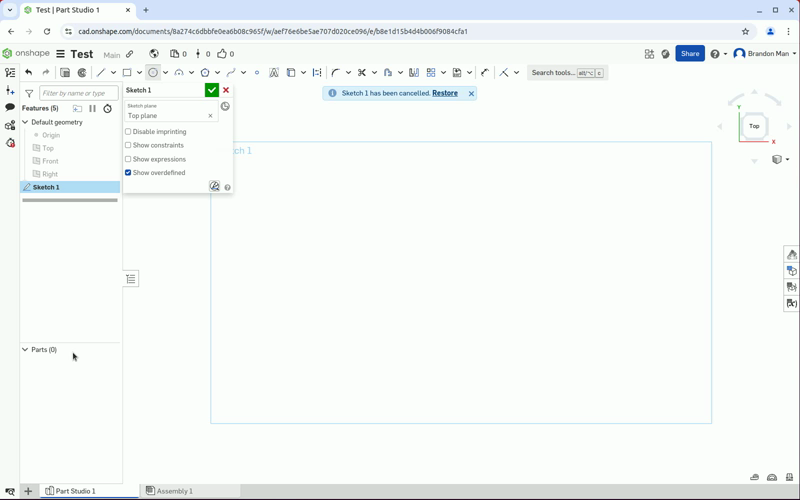
mouse_move(461, 282)
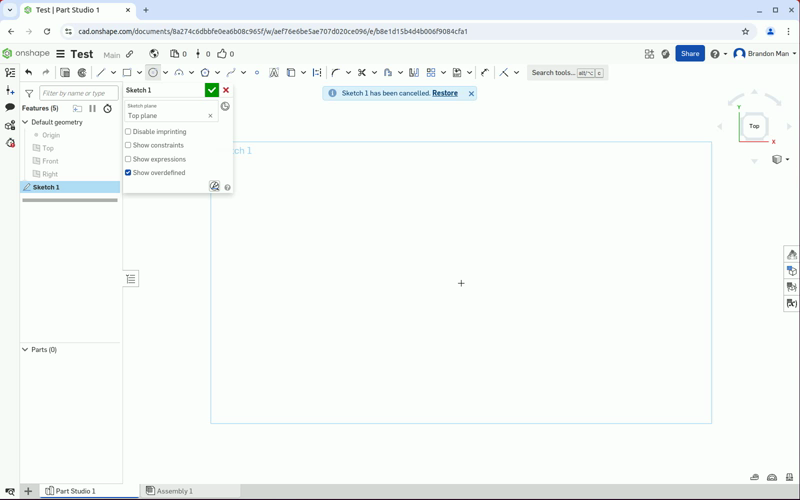
click(461, 282)
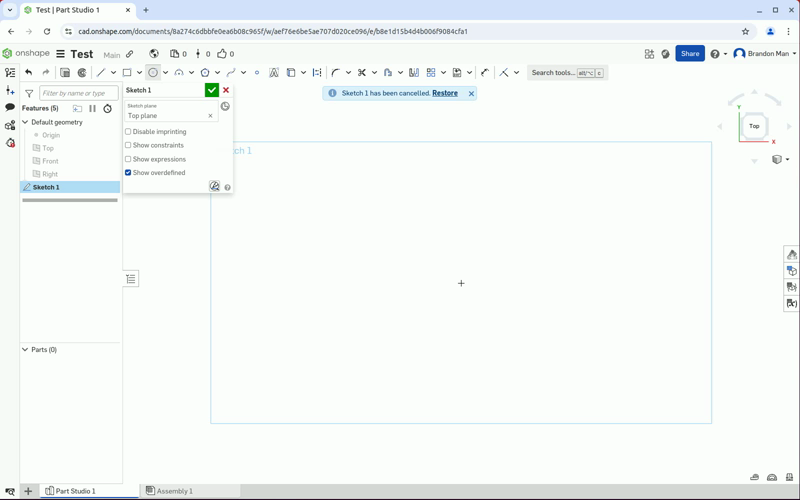
key_up(shift)
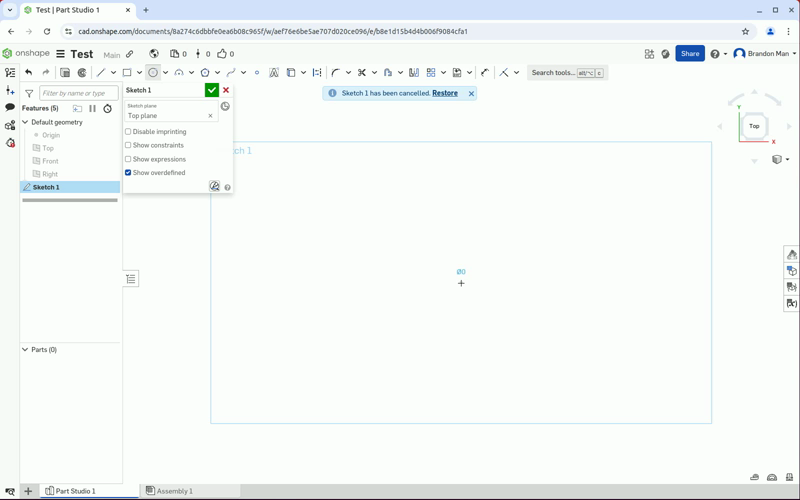
mouse_move(484, 282)
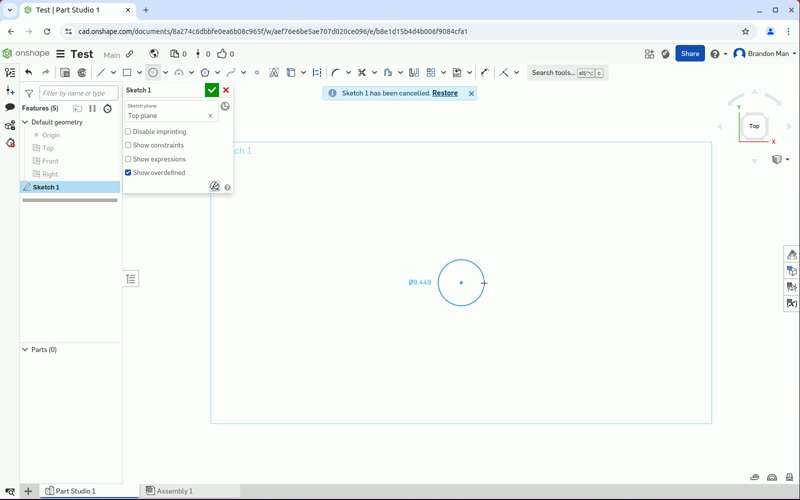
click(484, 282)
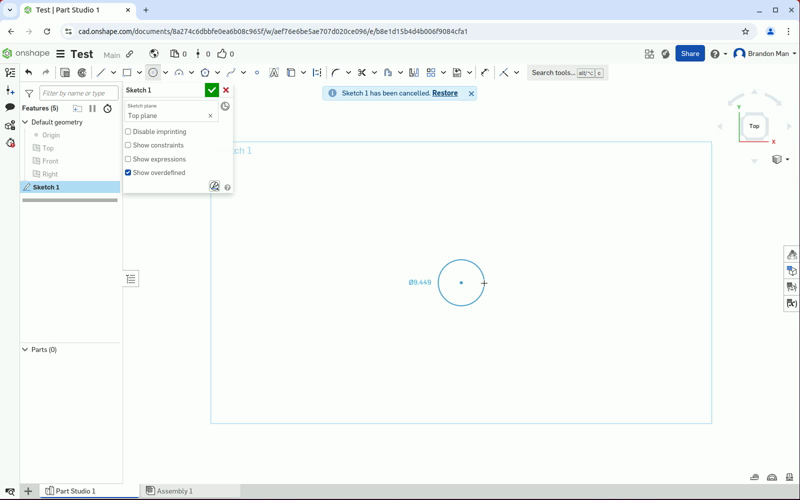
key(esc)
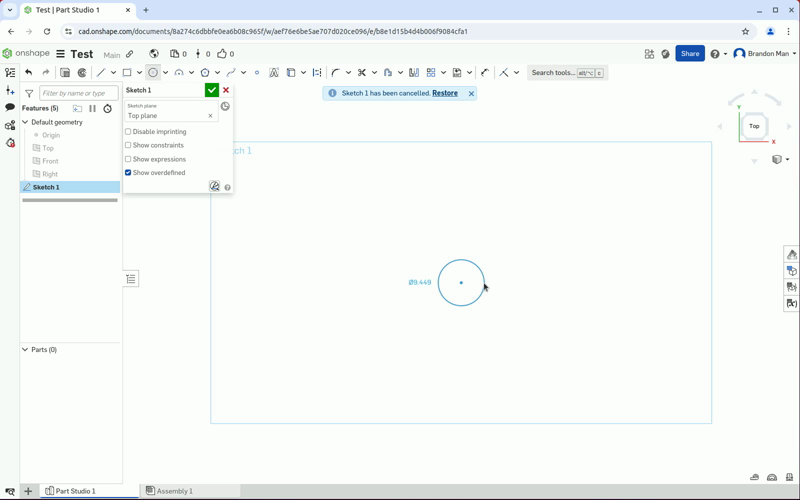
key(c)
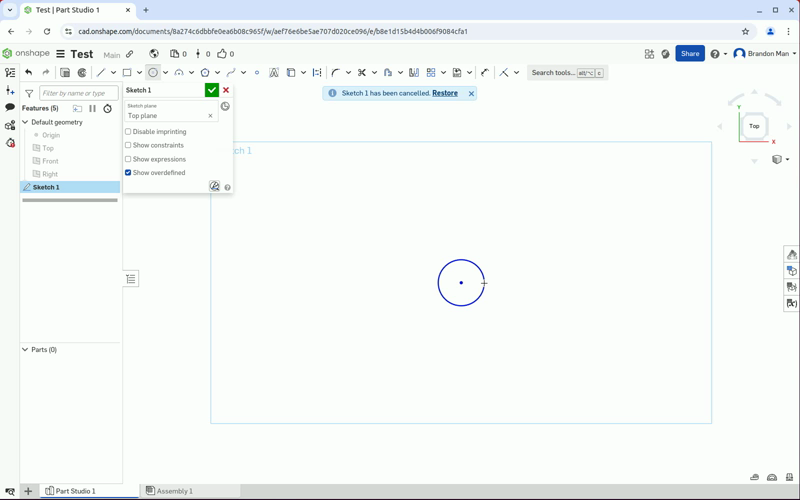
key_down(shift)
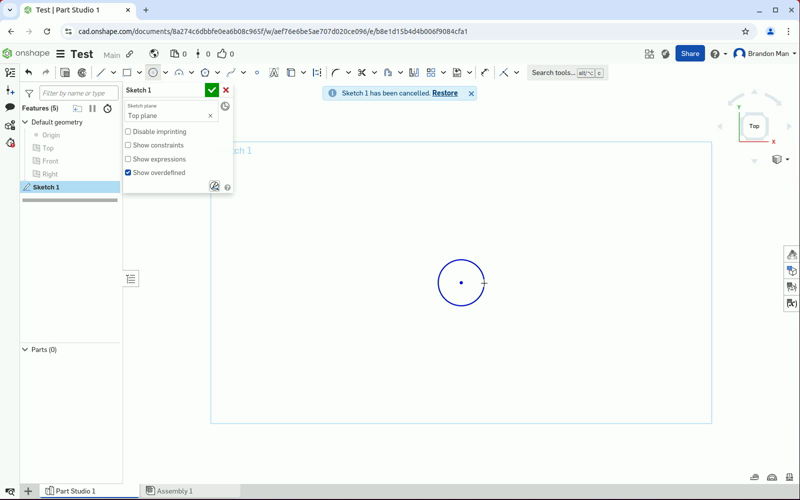
mouse_move(461, 282)
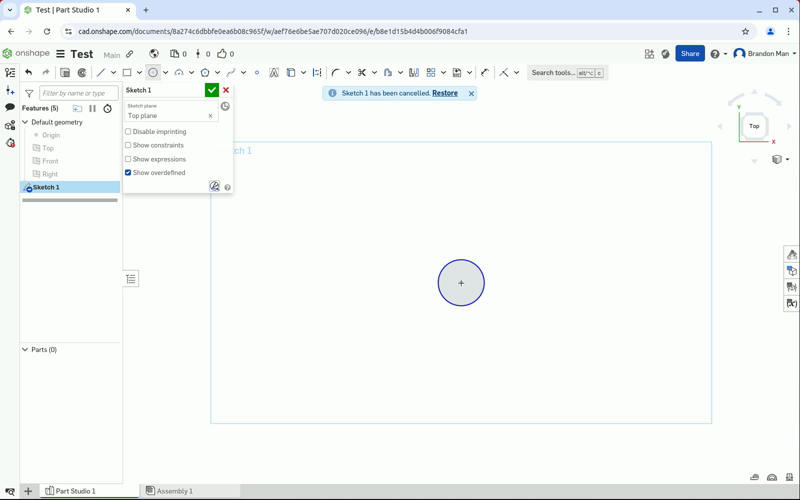
click(461, 282)
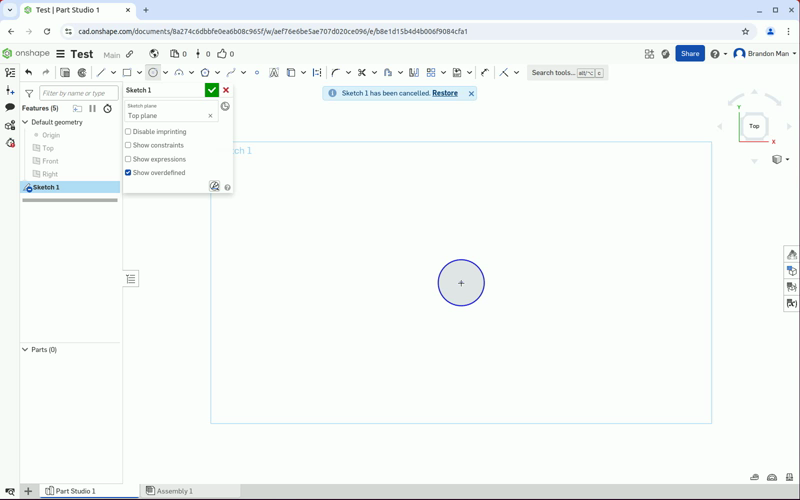
key_up(shift)
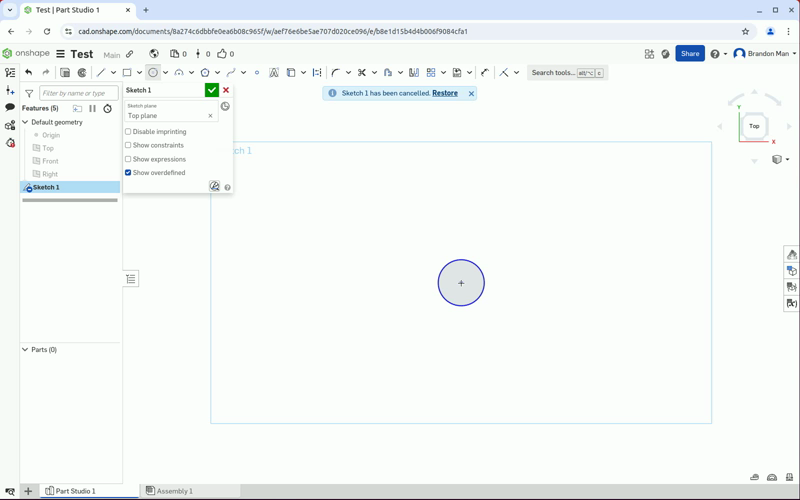
mouse_move(474, 282)
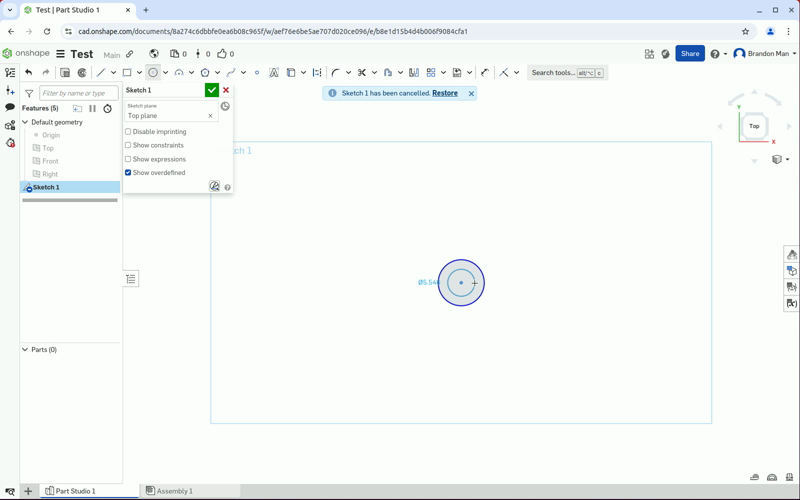
click(474, 282)
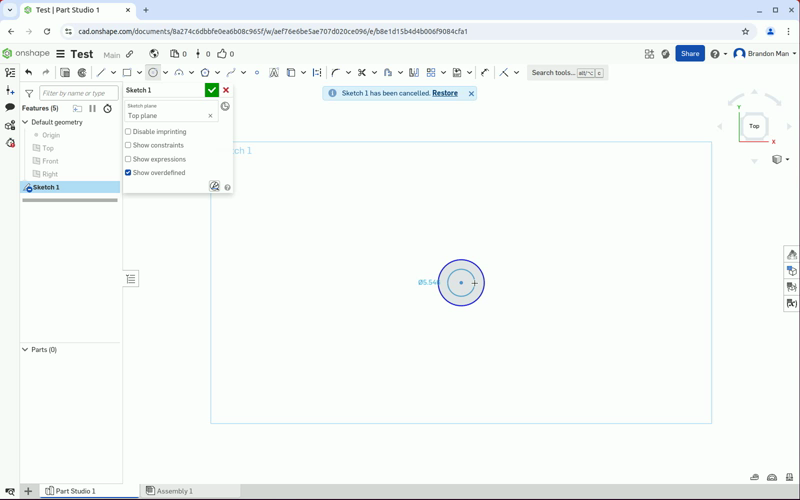
key(esc)
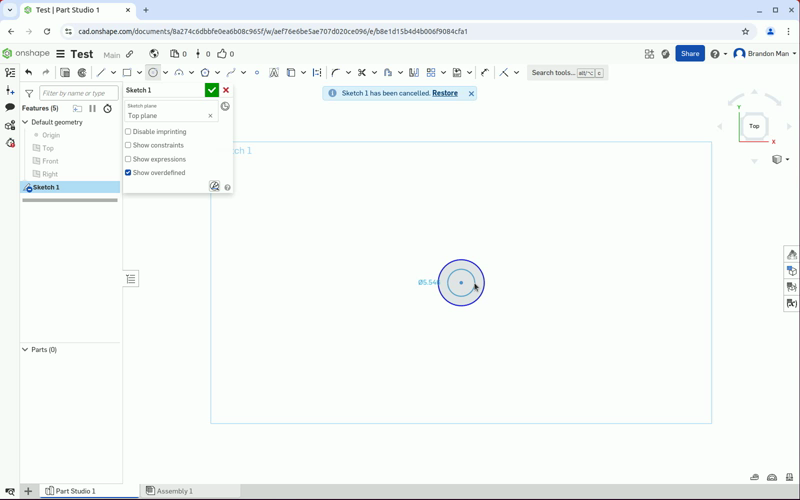
key(c)
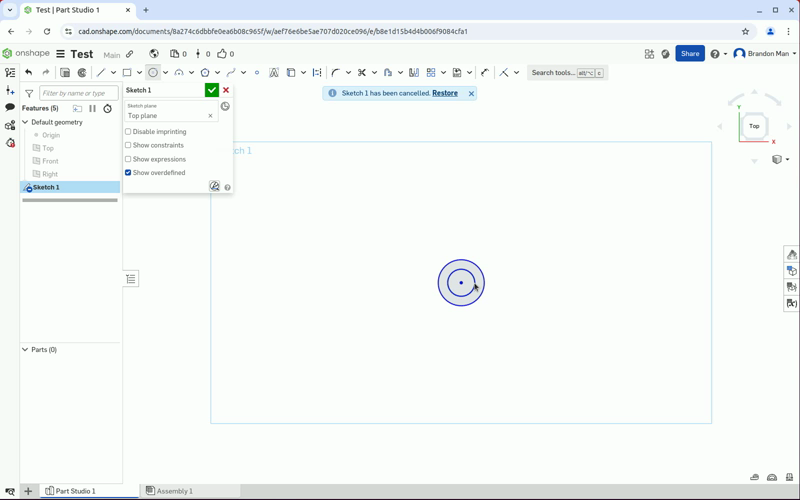
key_down(shift)
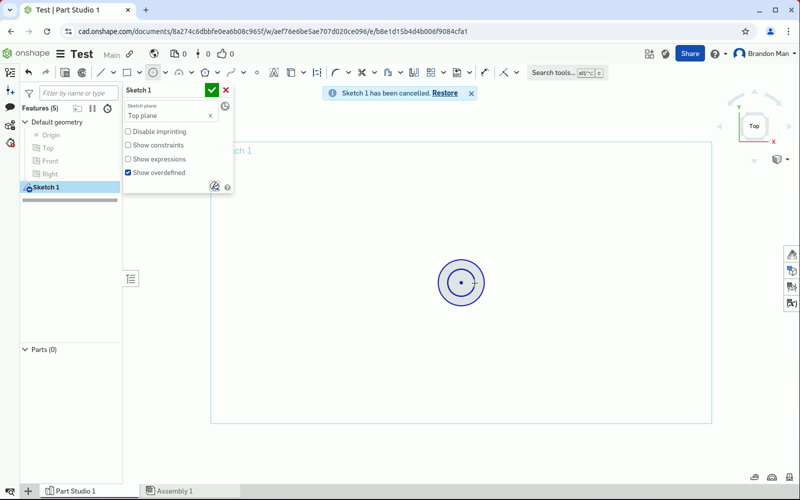
mouse_move(453, 296)
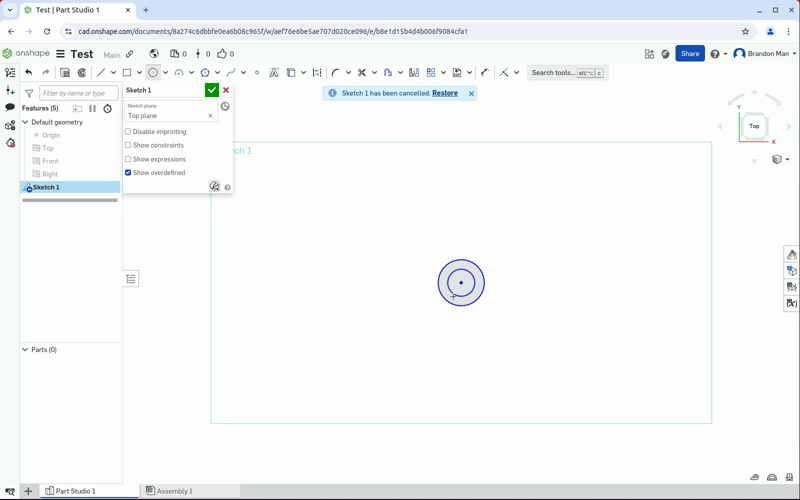
click(453, 296)
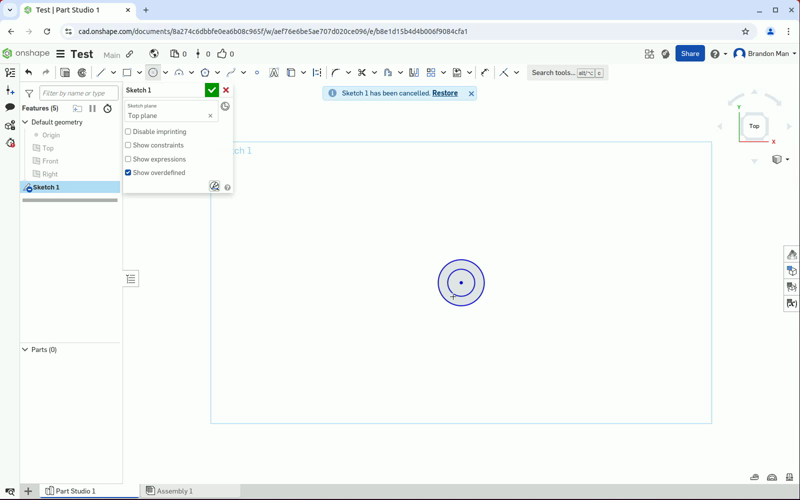
key_up(shift)
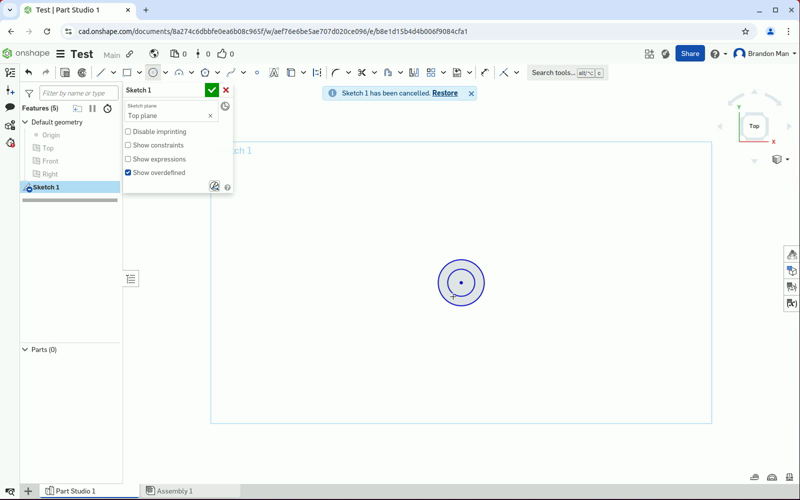
mouse_move(454, 296)
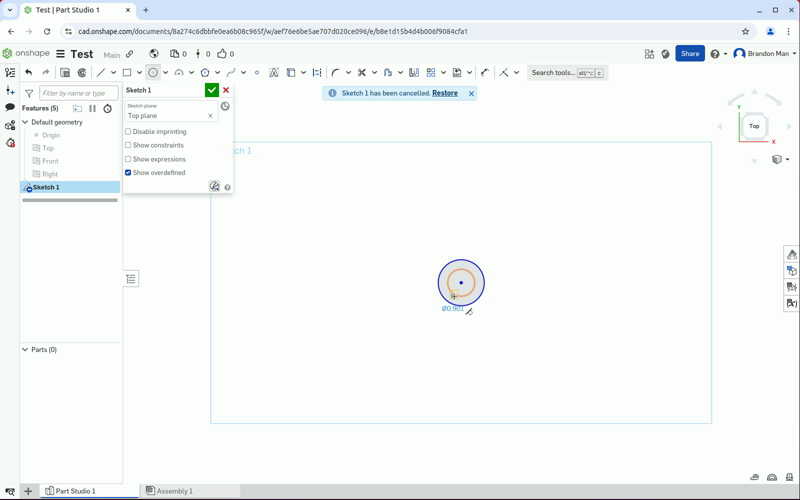
scroll(6)
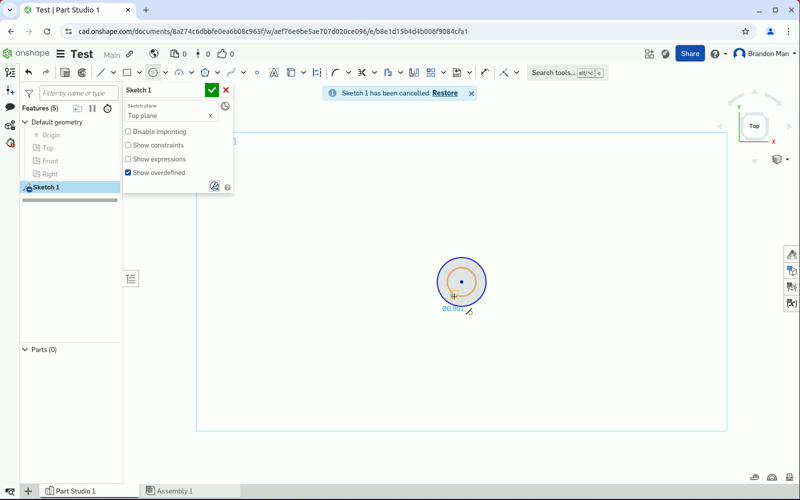
scroll(6)
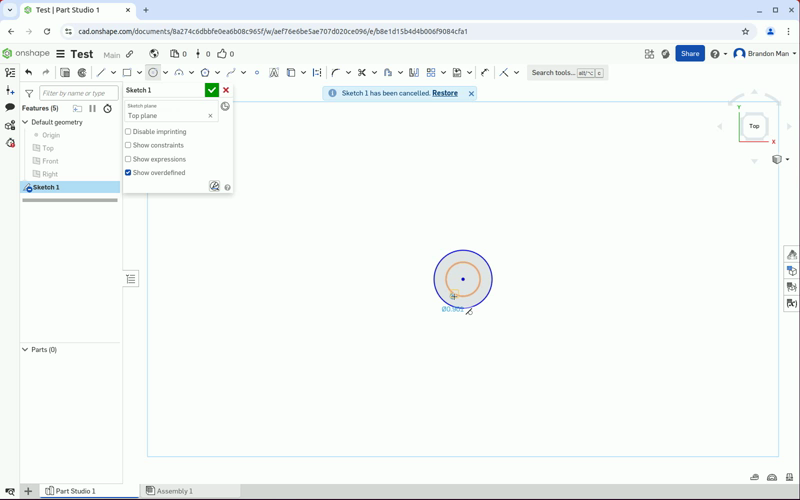
scroll(6)
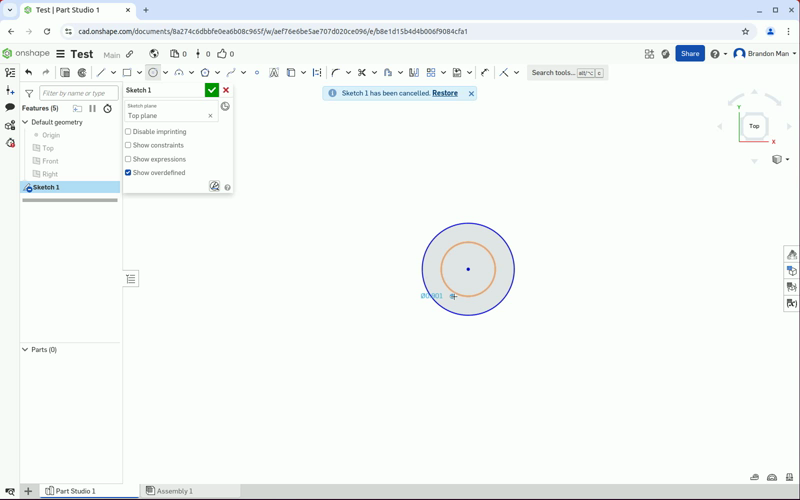
scroll(6)
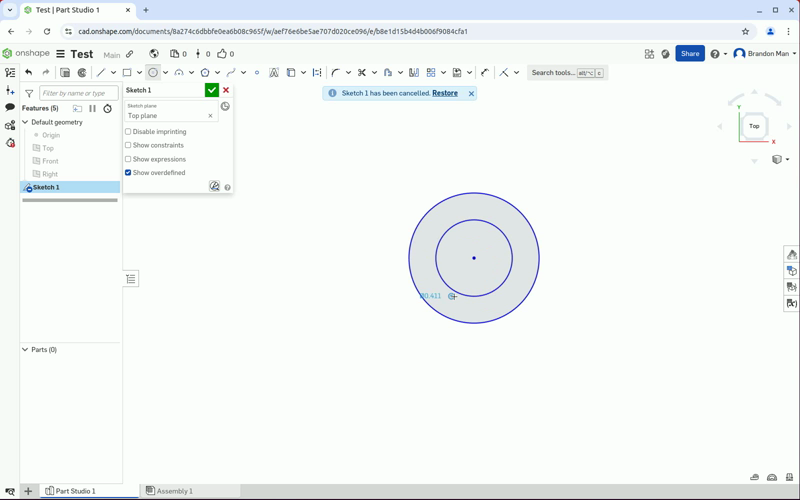
scroll(6)
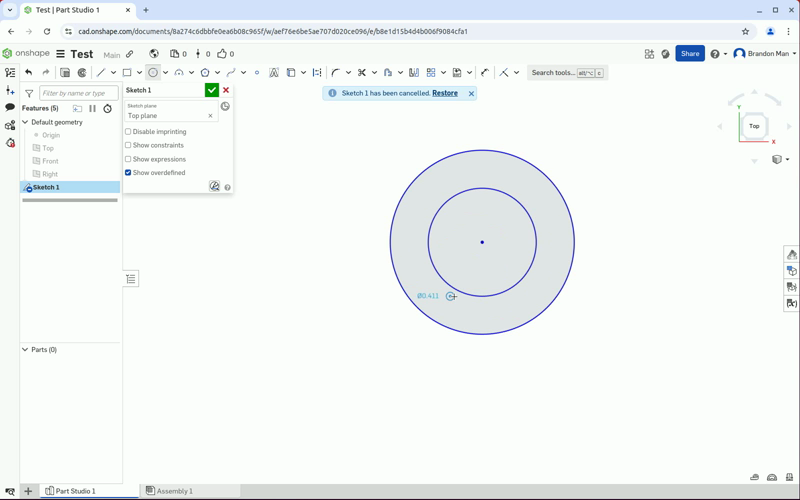
scroll(6)
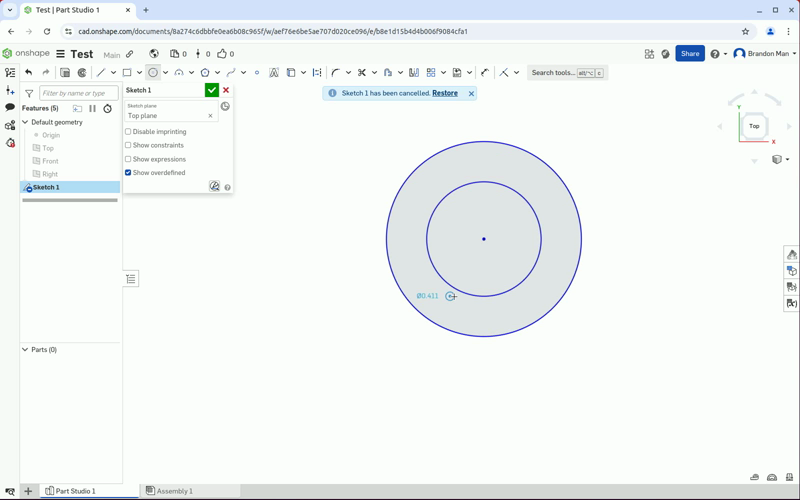
scroll(6)
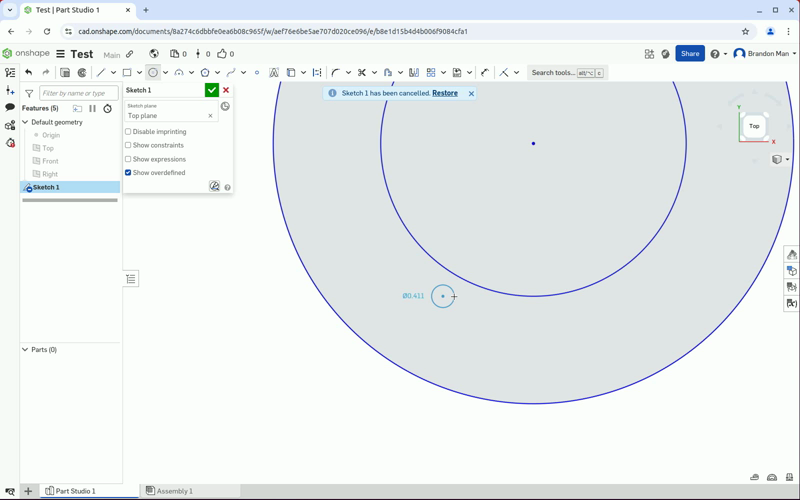
click(454, 296)
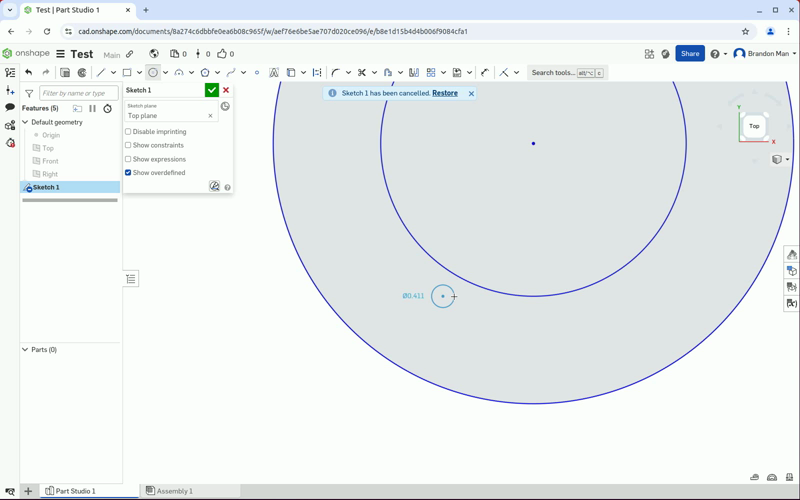
scroll(-6)
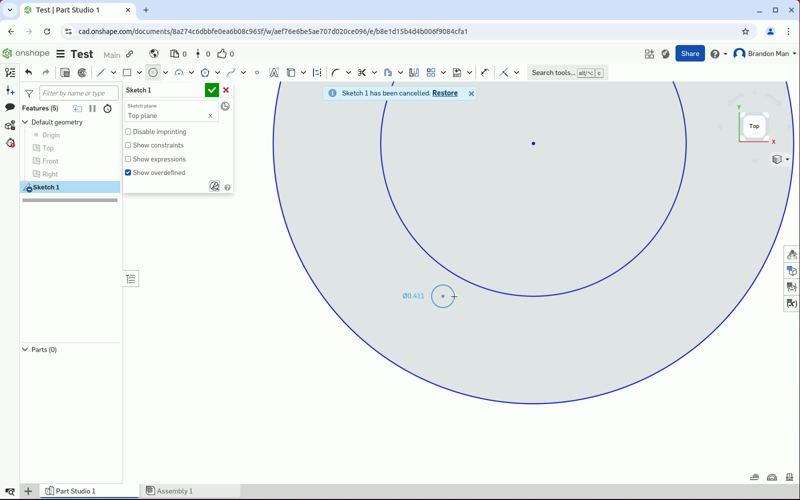
scroll(-6)
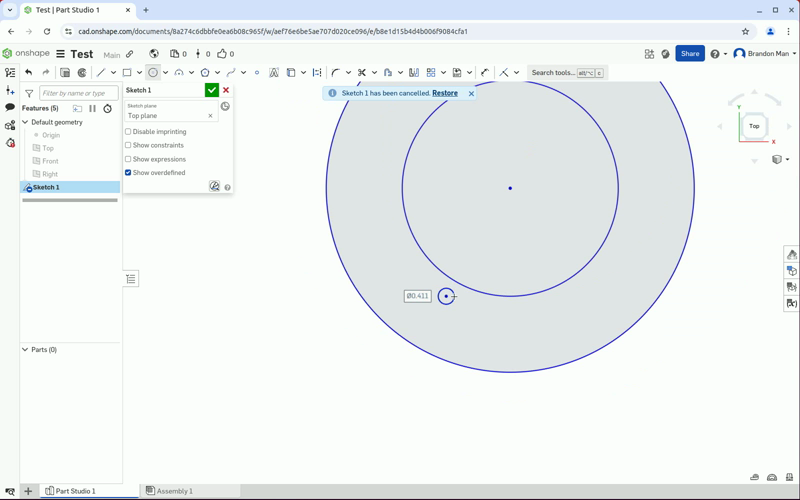
scroll(-6)
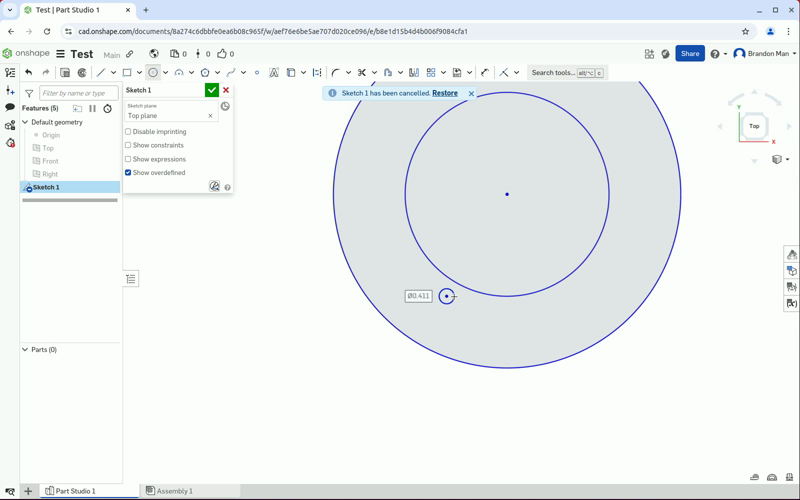
scroll(-6)
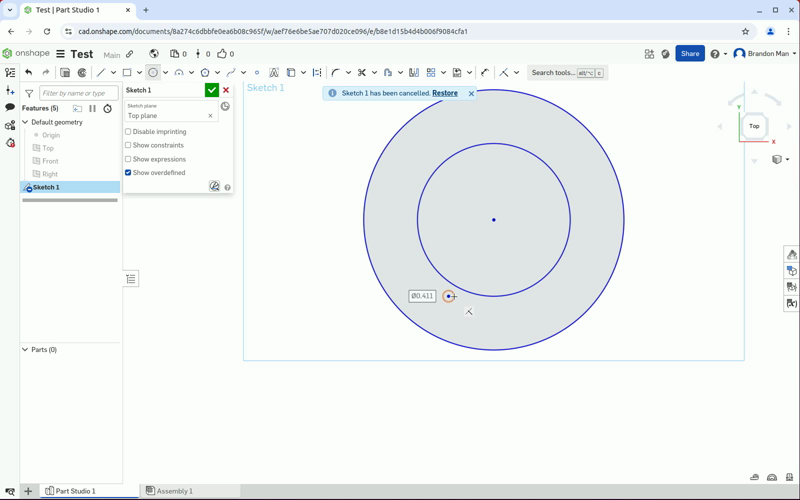
scroll(-6)
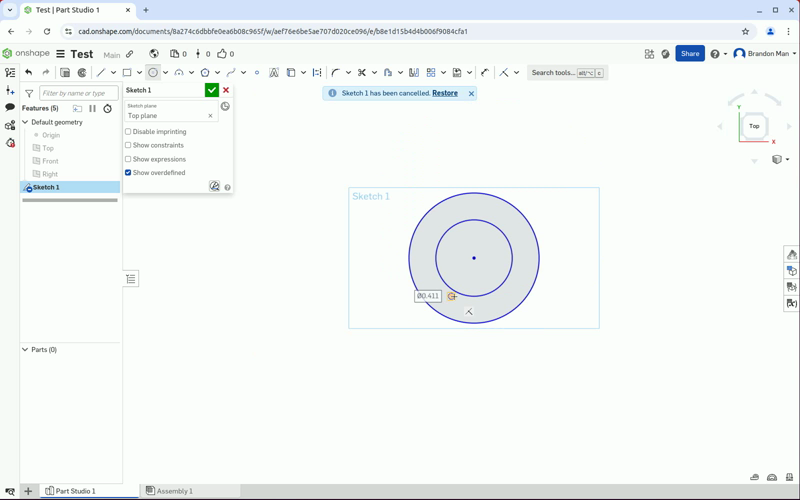
scroll(-6)
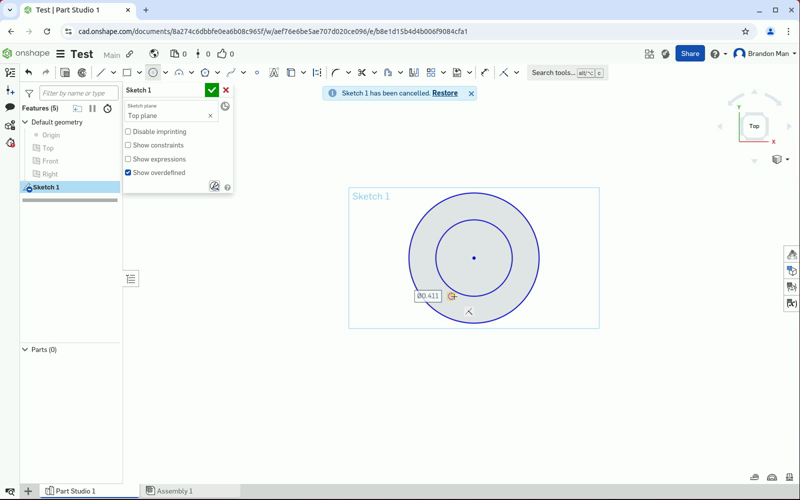
scroll(-6)
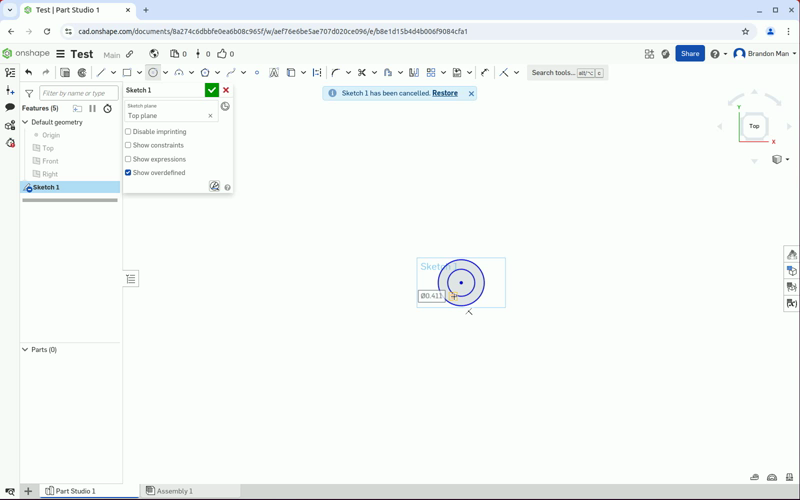
key(esc)
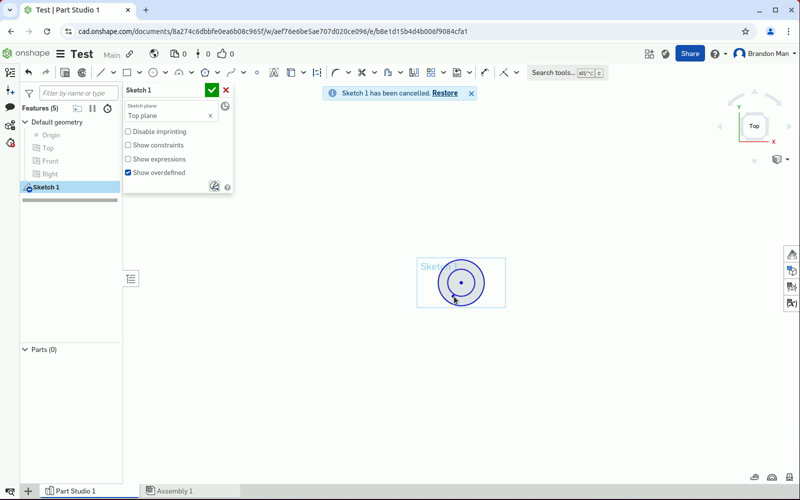
key(c)
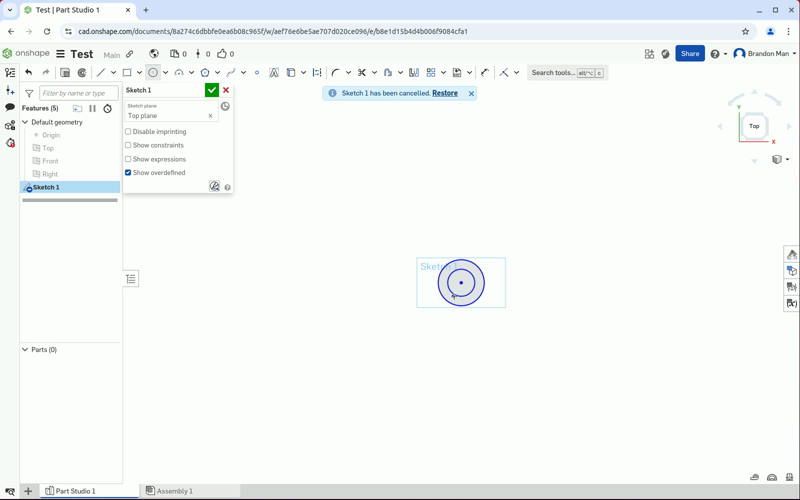
key_down(shift)
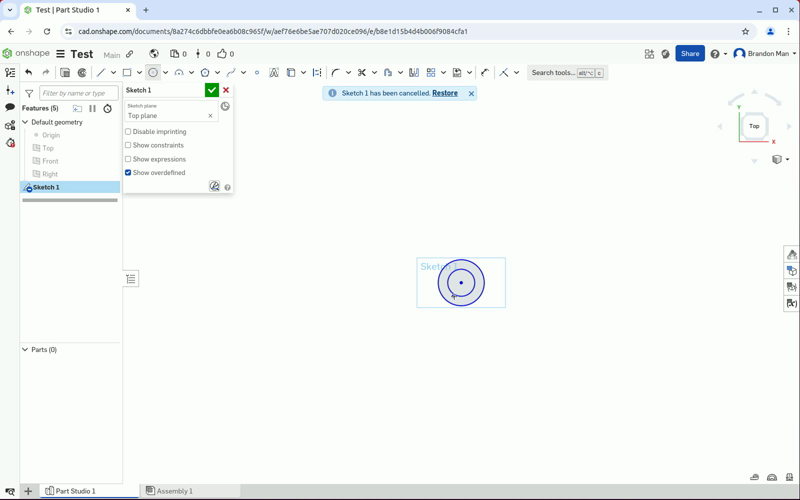
mouse_move(453, 269)
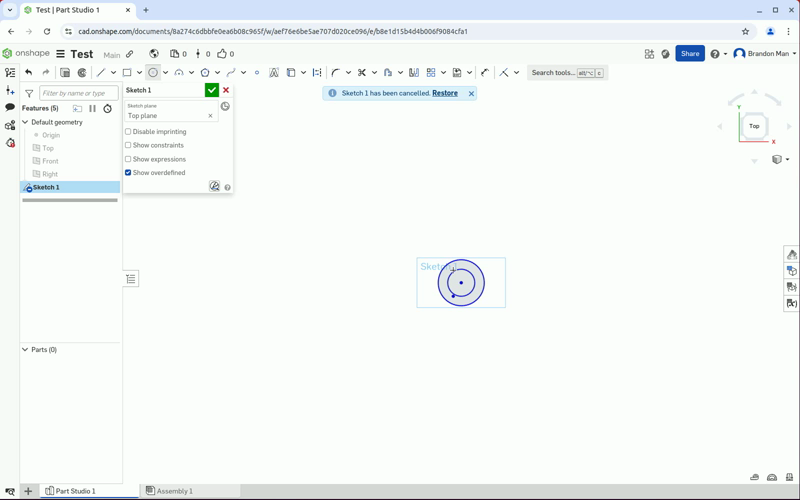
click(453, 269)
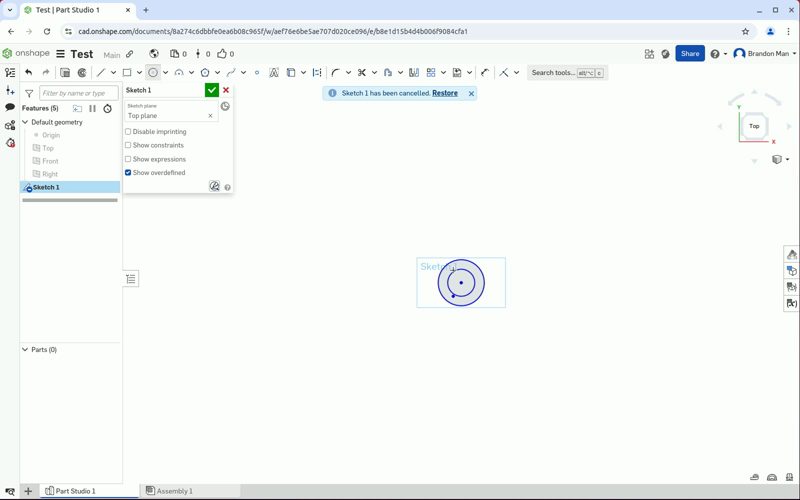
key_up(shift)
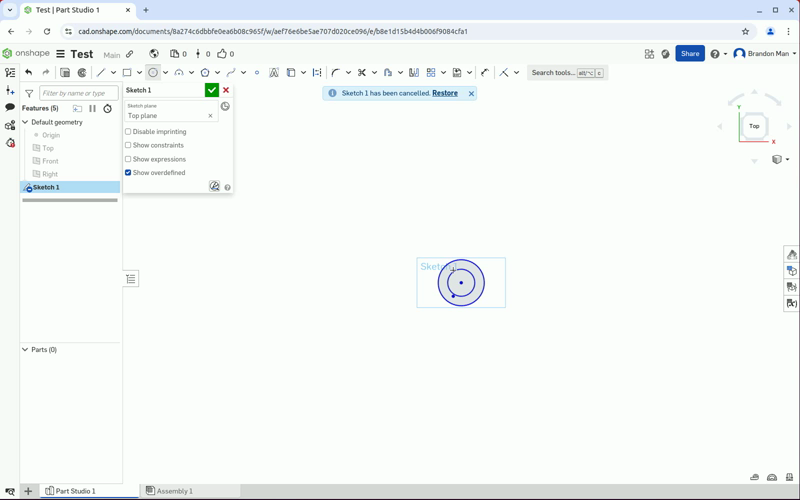
mouse_move(454, 269)
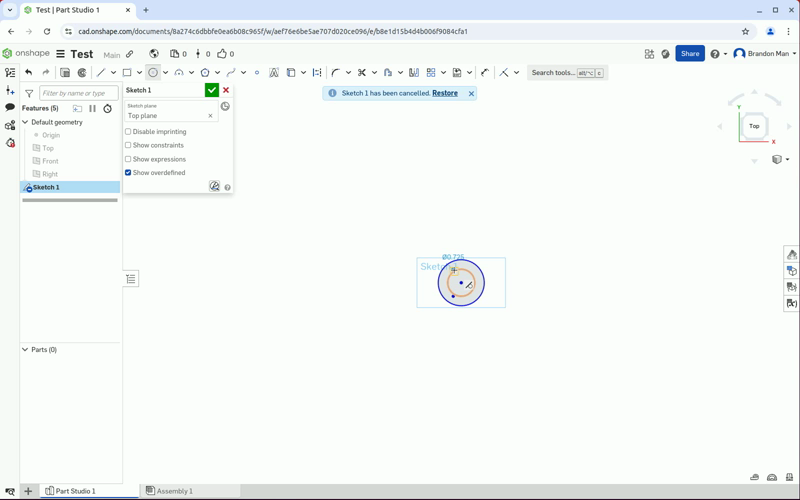
scroll(6)
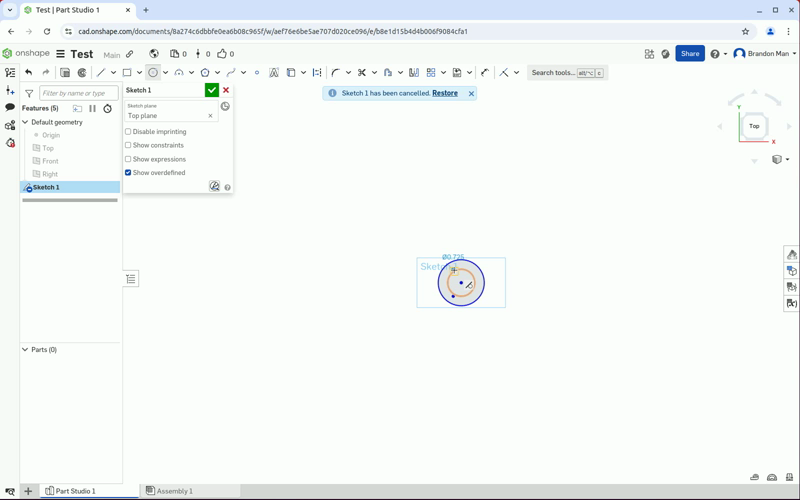
scroll(6)
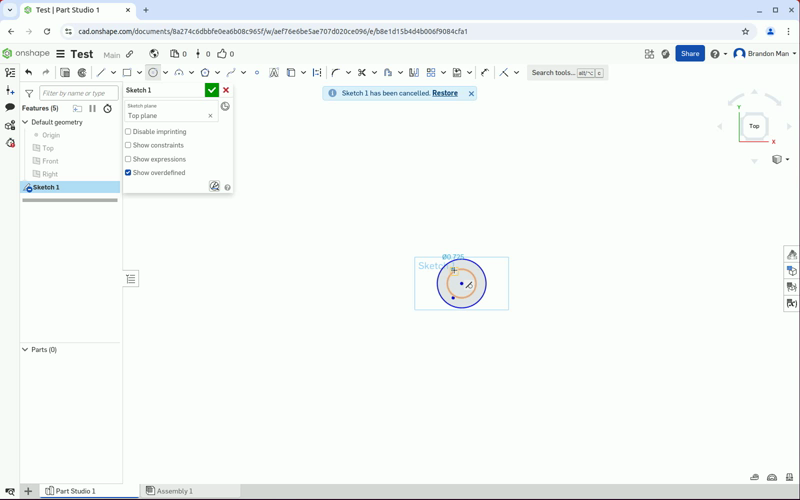
scroll(6)
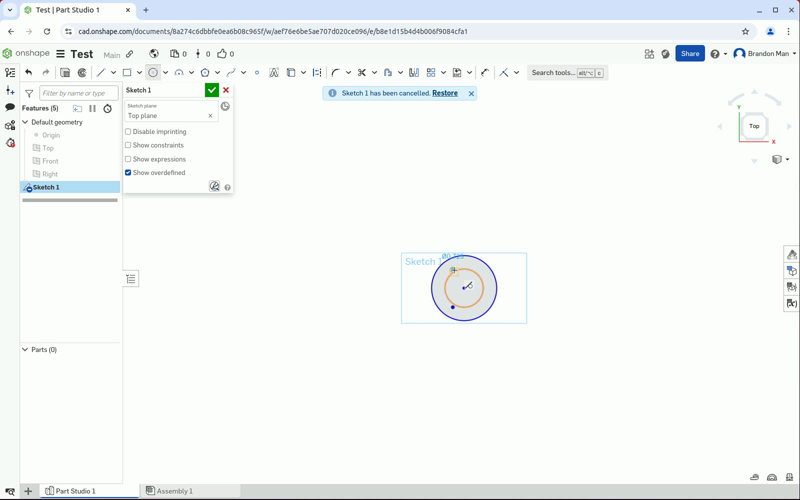
scroll(6)
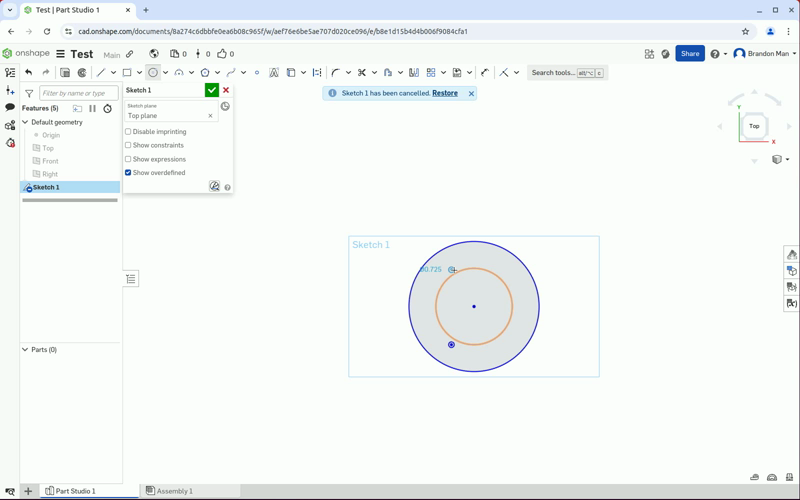
scroll(6)
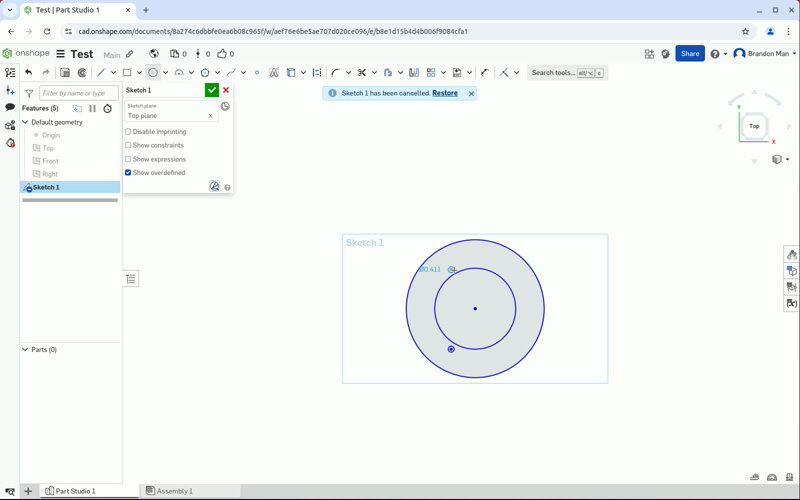
scroll(6)
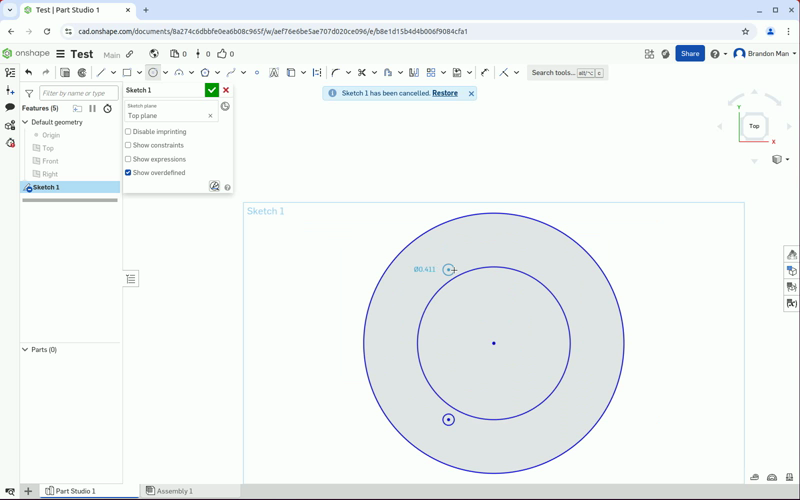
scroll(6)
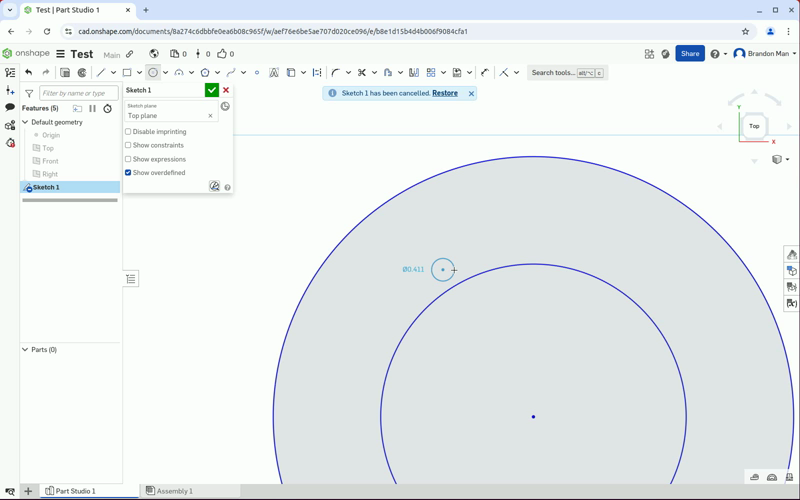
click(454, 269)
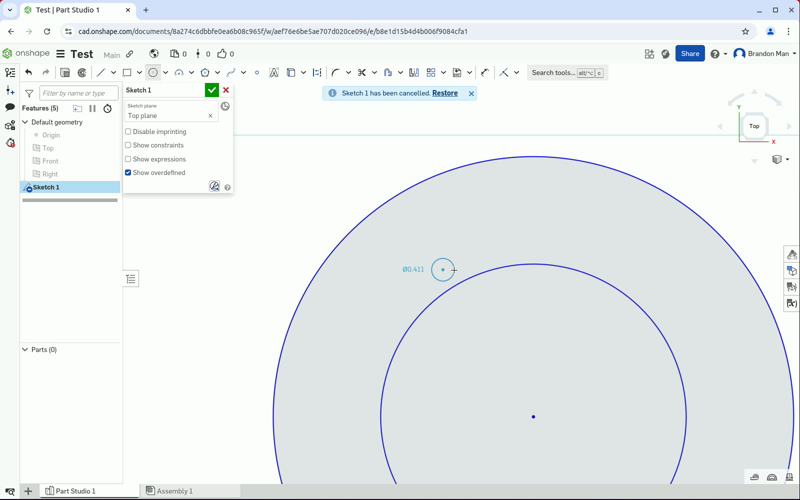
scroll(-6)
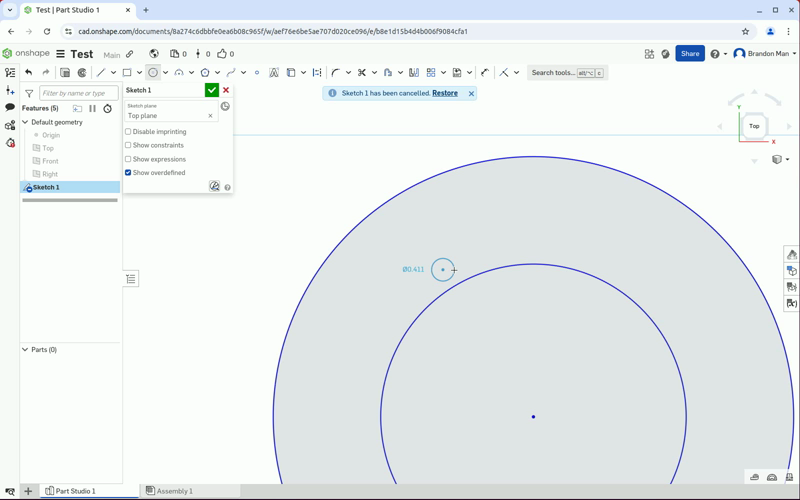
scroll(-6)
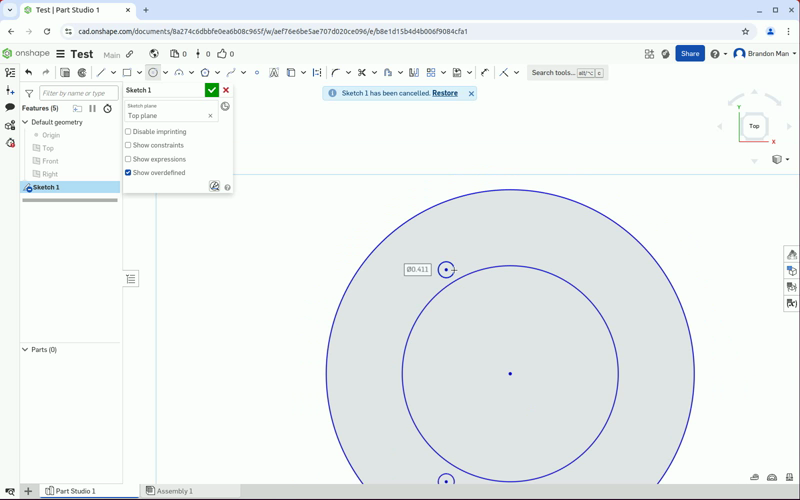
scroll(-6)
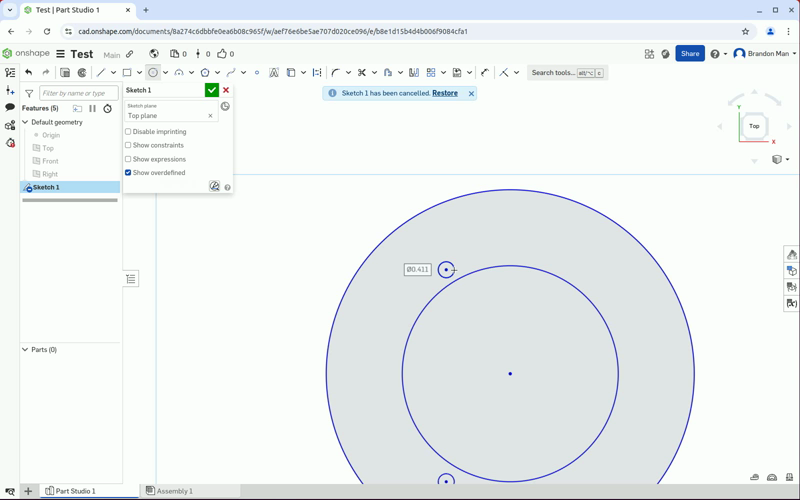
scroll(-6)
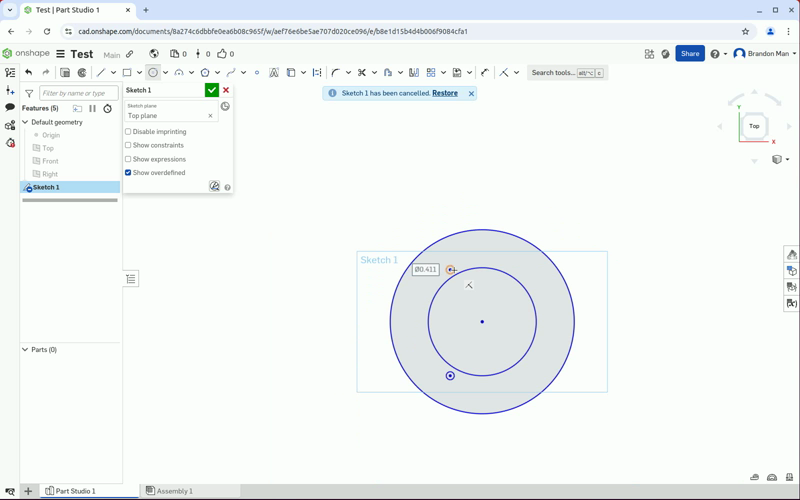
scroll(-6)
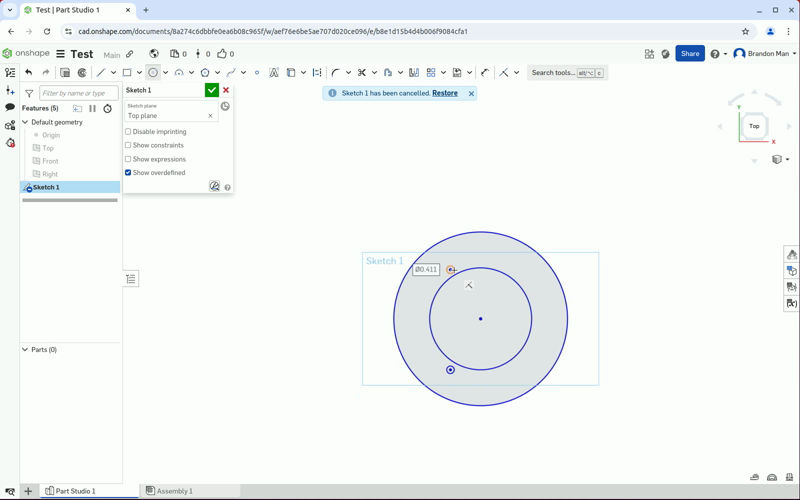
scroll(-6)
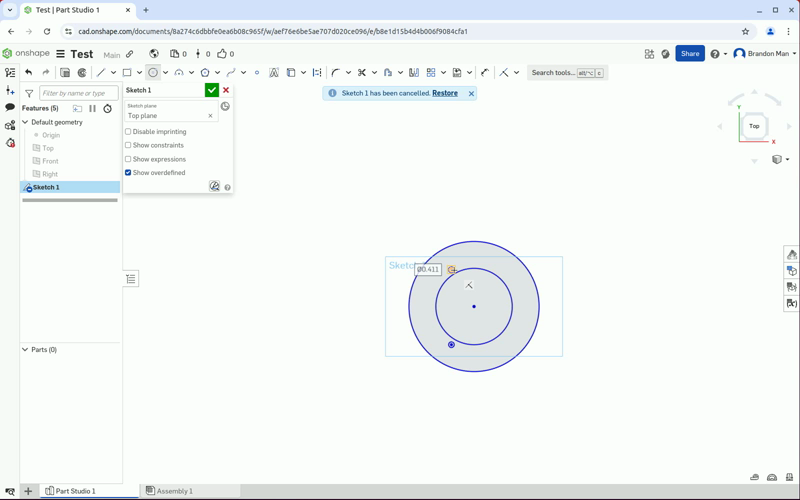
scroll(-6)
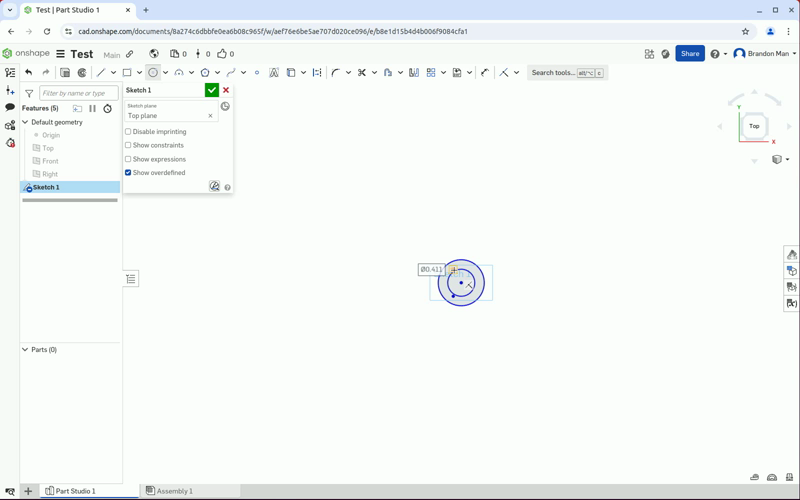
key(esc)
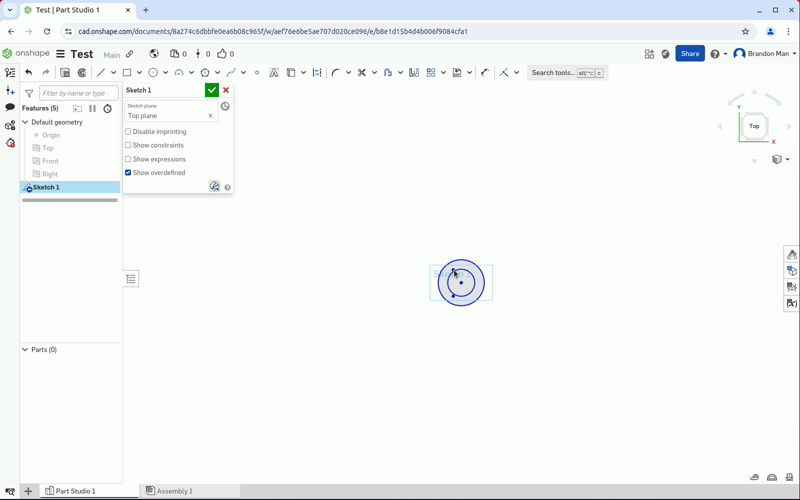
key(c)
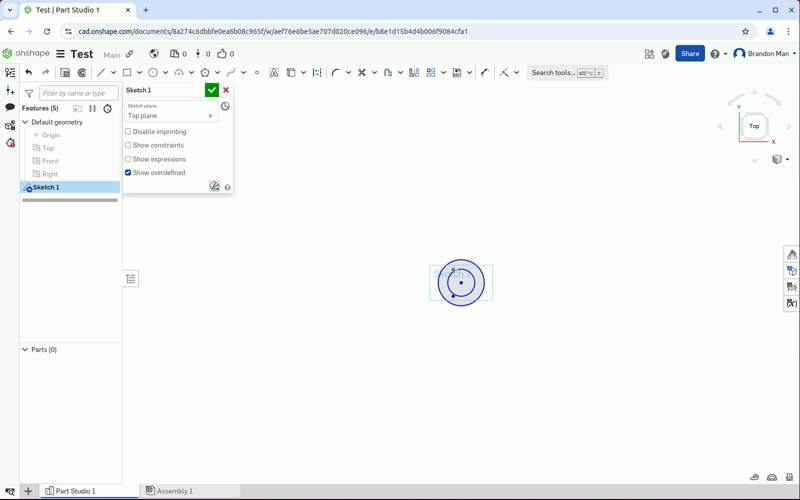
key_down(shift)
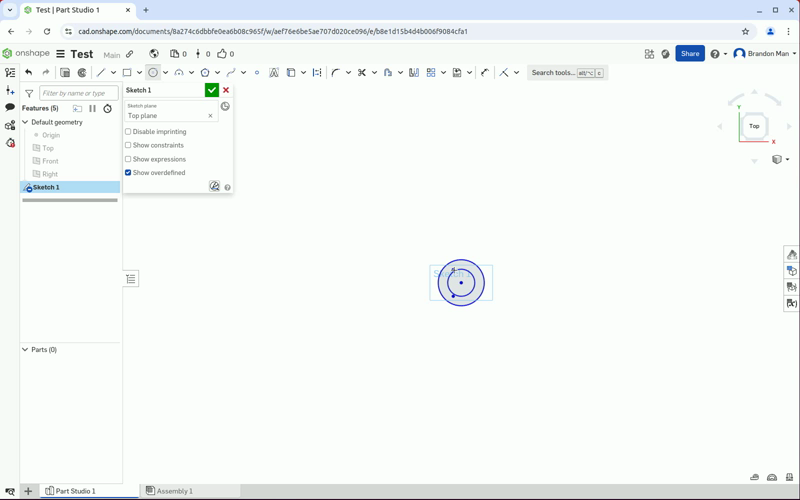
mouse_move(476, 282)
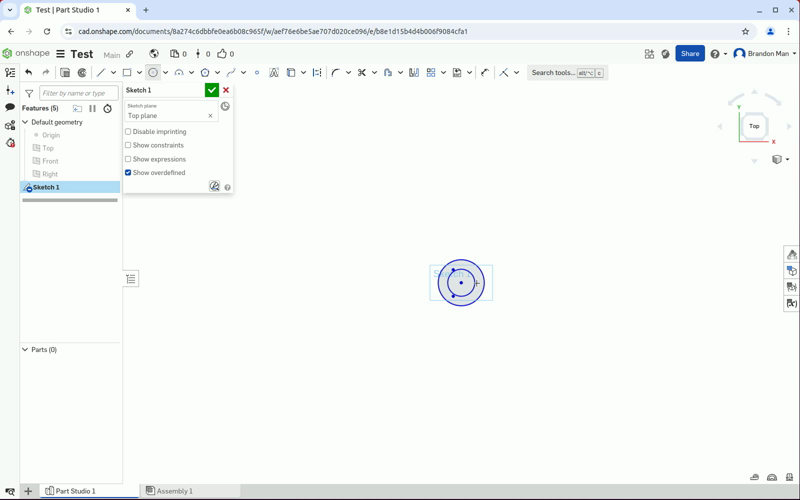
scroll(6)
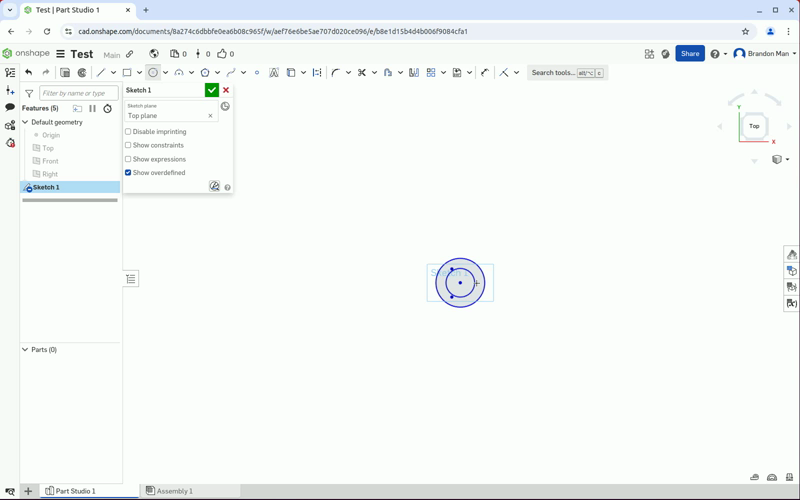
scroll(6)
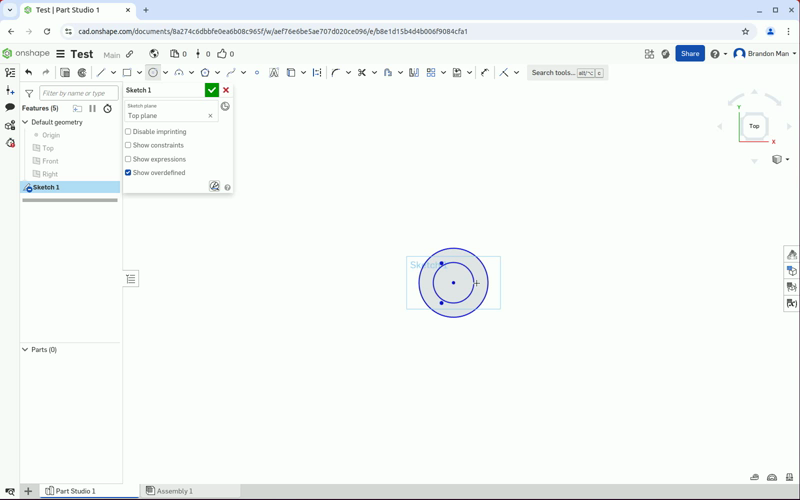
scroll(6)
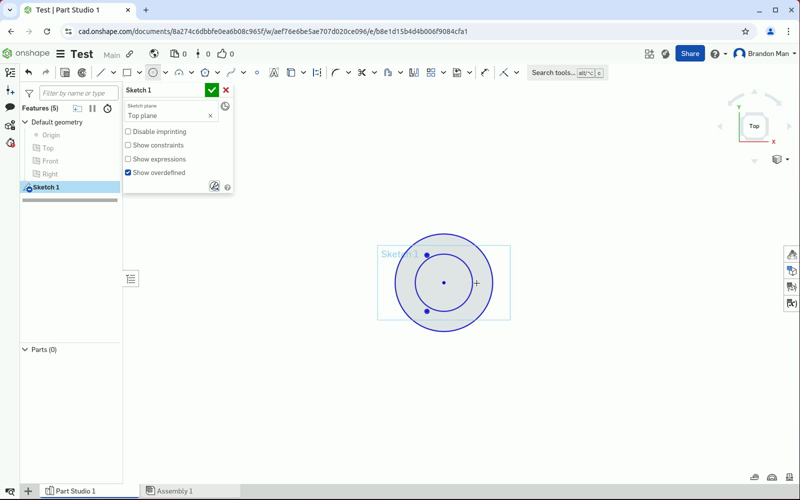
scroll(6)
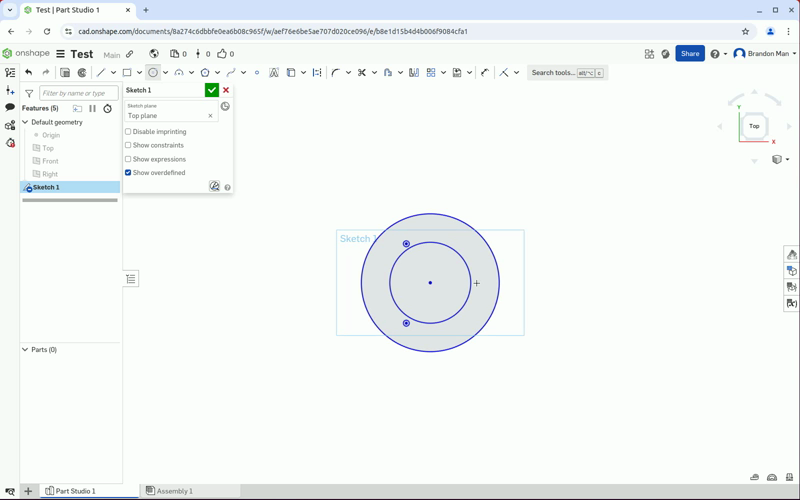
scroll(6)
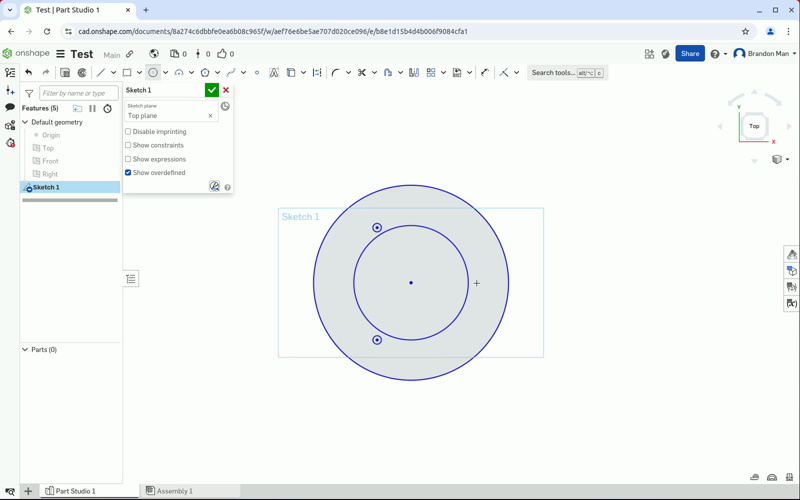
scroll(6)
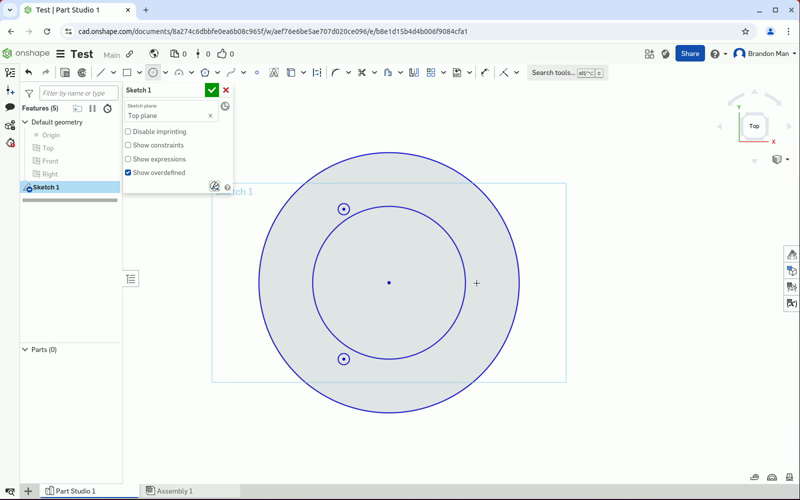
scroll(6)
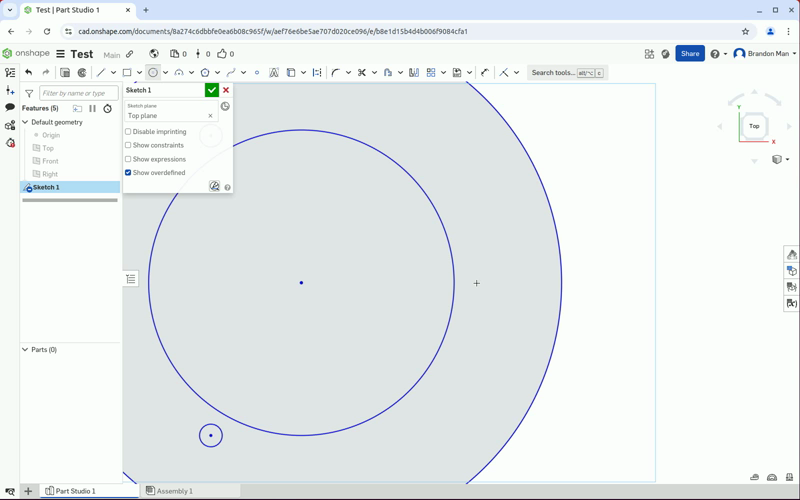
click(476, 282)
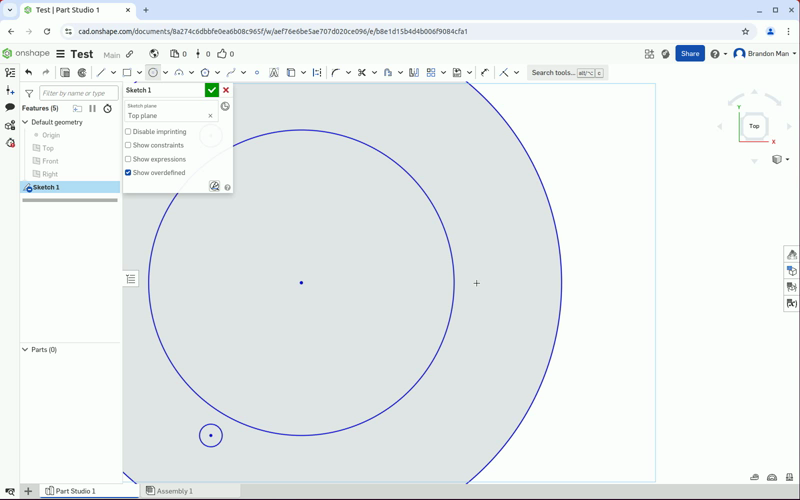
scroll(-6)
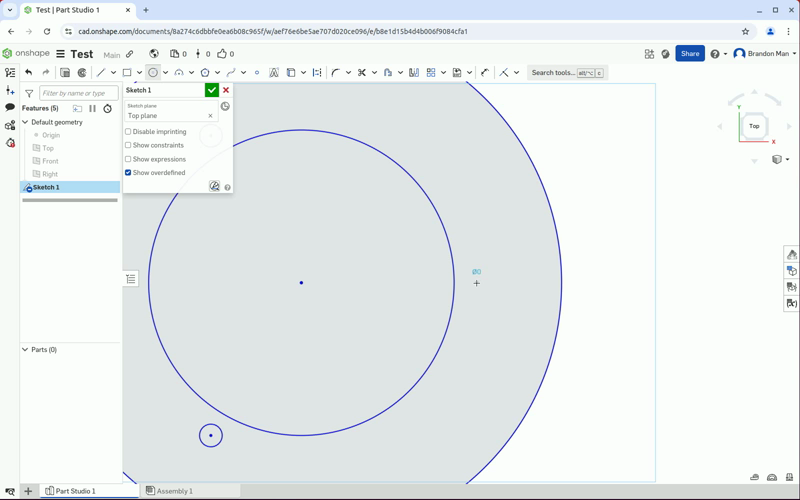
scroll(-6)
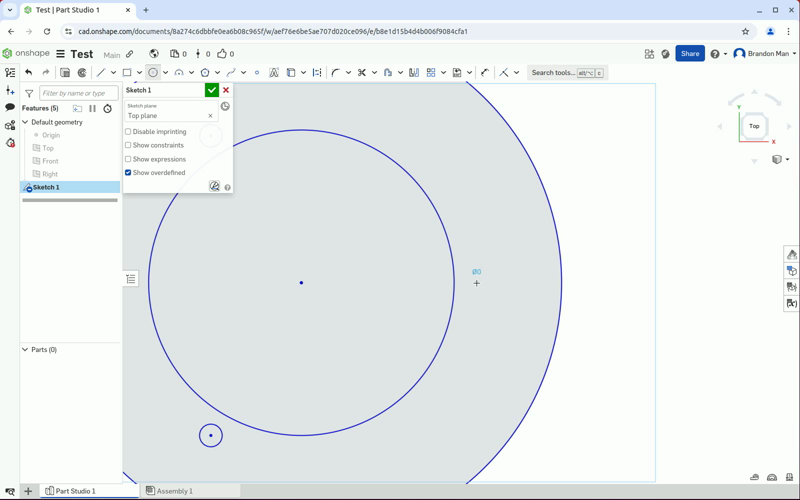
scroll(-6)
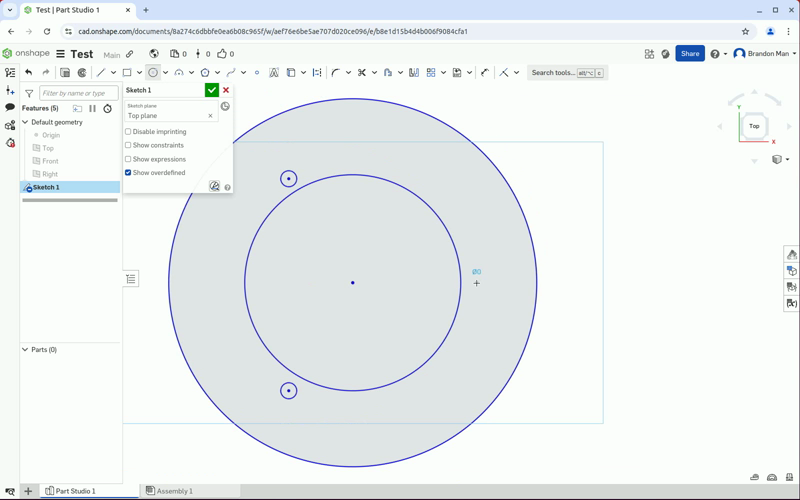
scroll(-6)
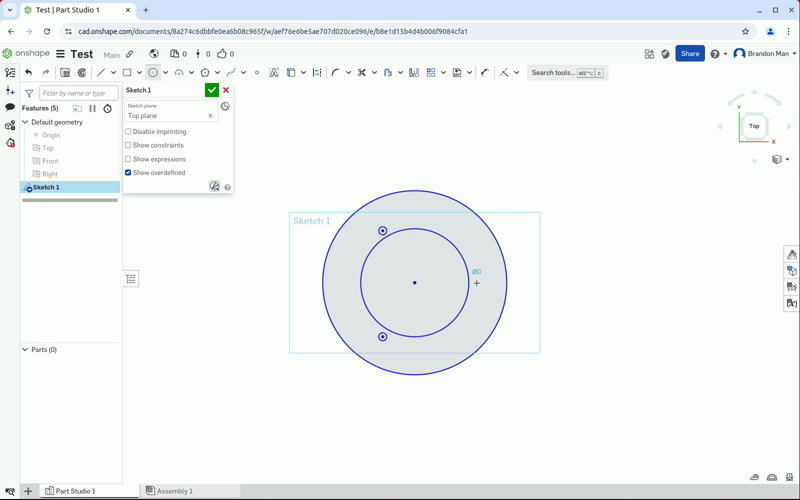
scroll(-6)
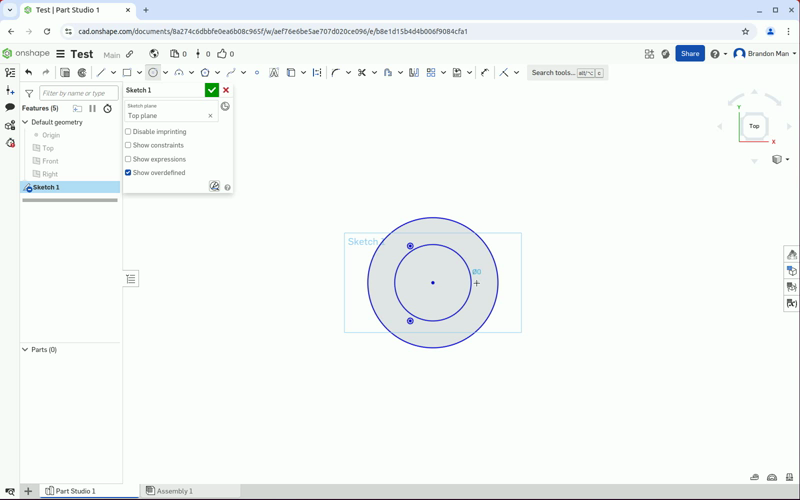
scroll(-6)
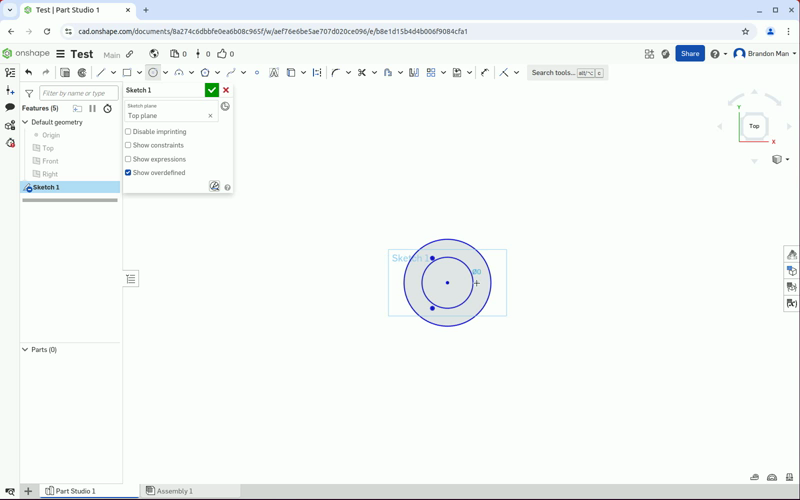
scroll(-6)
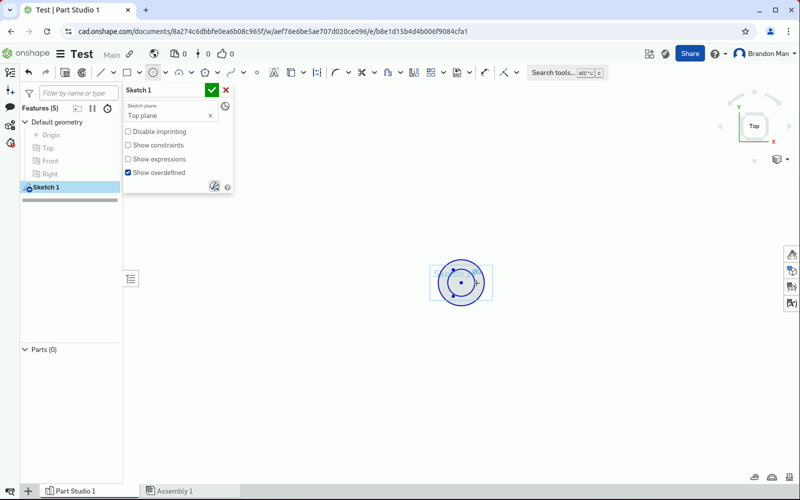
key_up(shift)
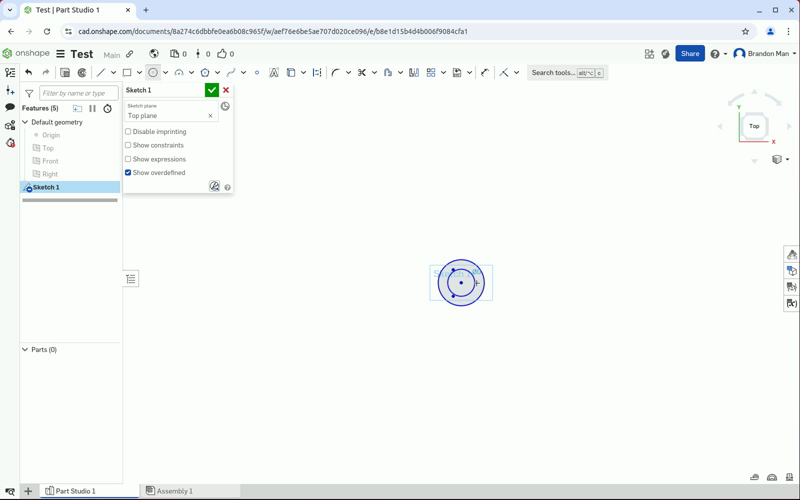
mouse_move(477, 282)
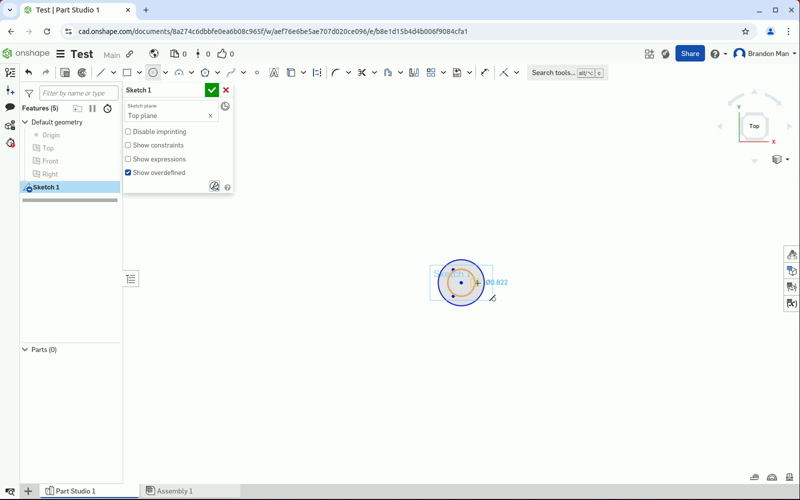
scroll(6)
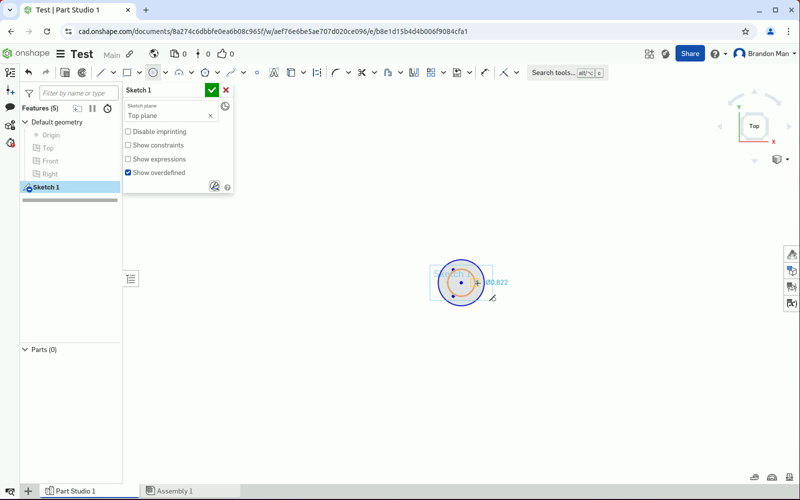
scroll(6)
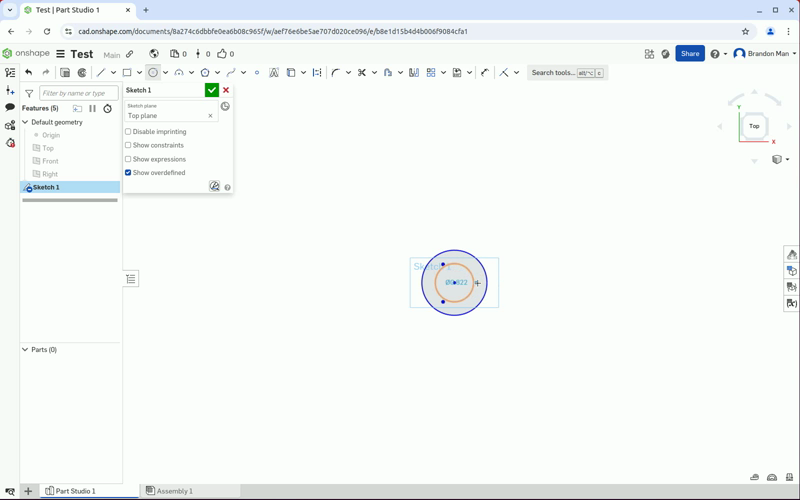
scroll(6)
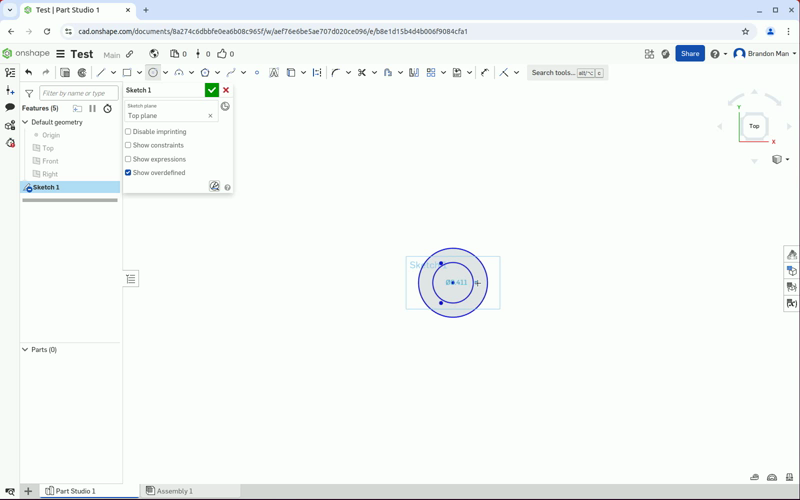
scroll(6)
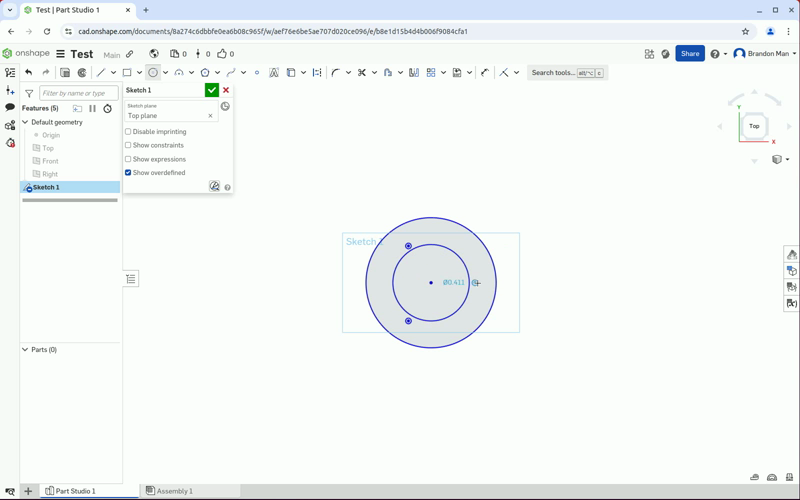
scroll(6)
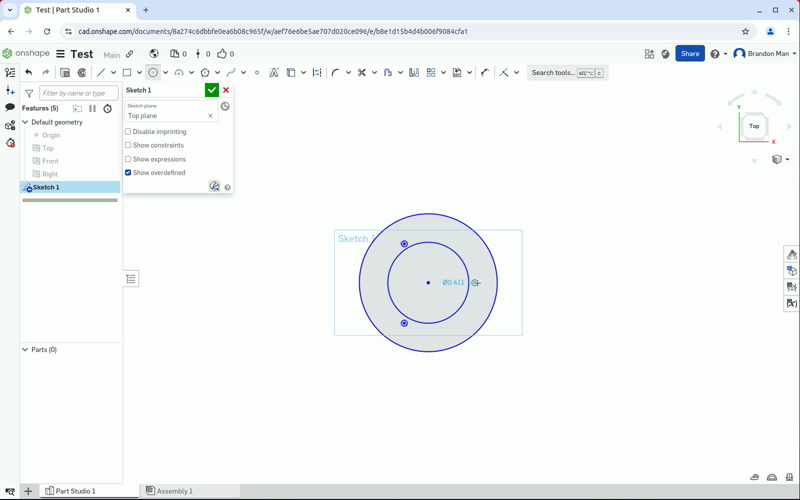
scroll(6)
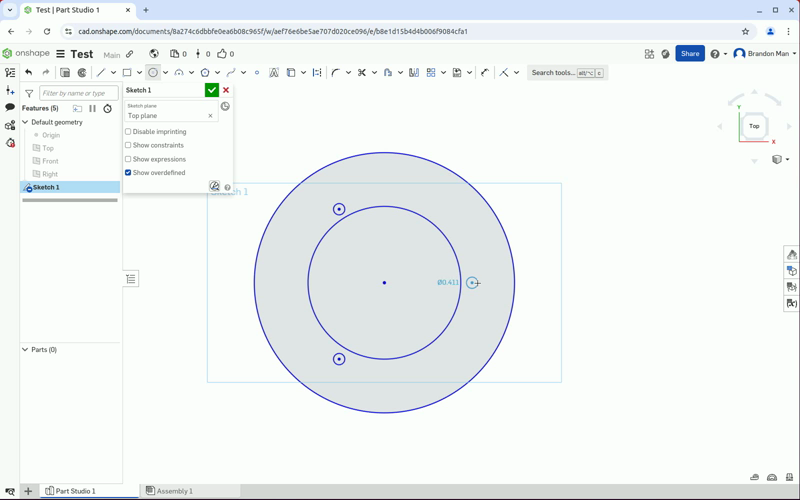
scroll(6)
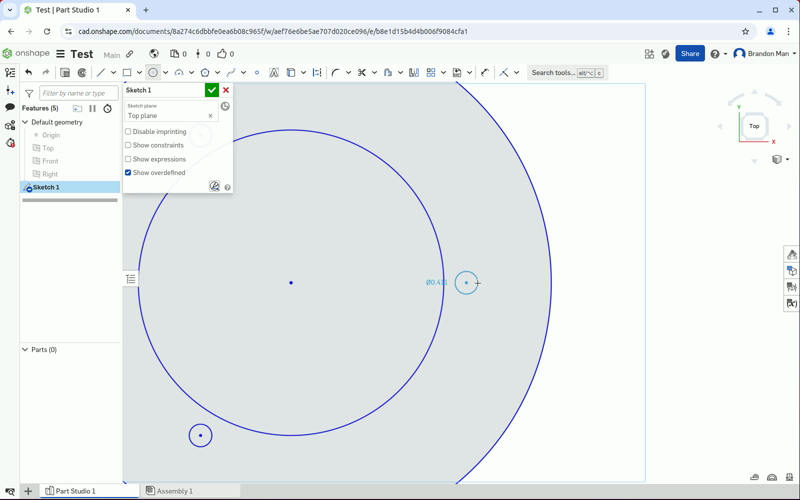
click(477, 282)
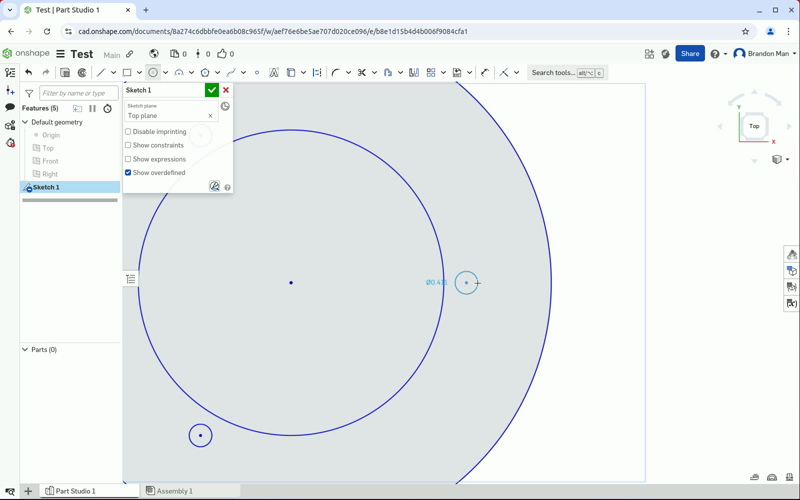
scroll(-6)
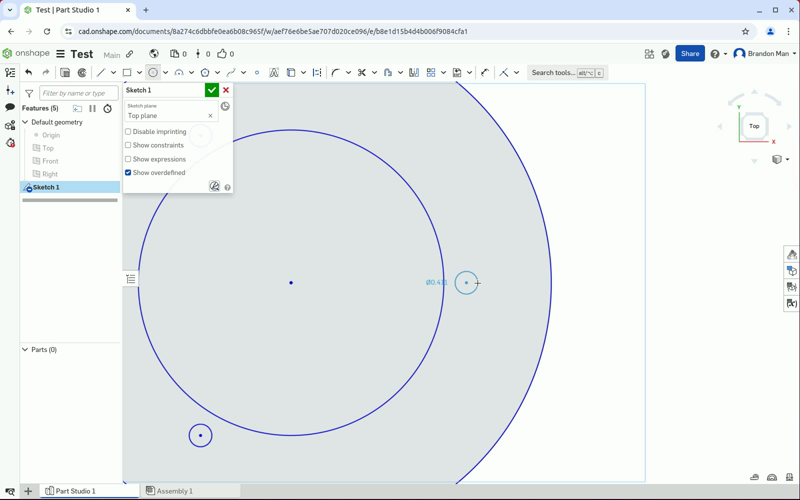
scroll(-6)
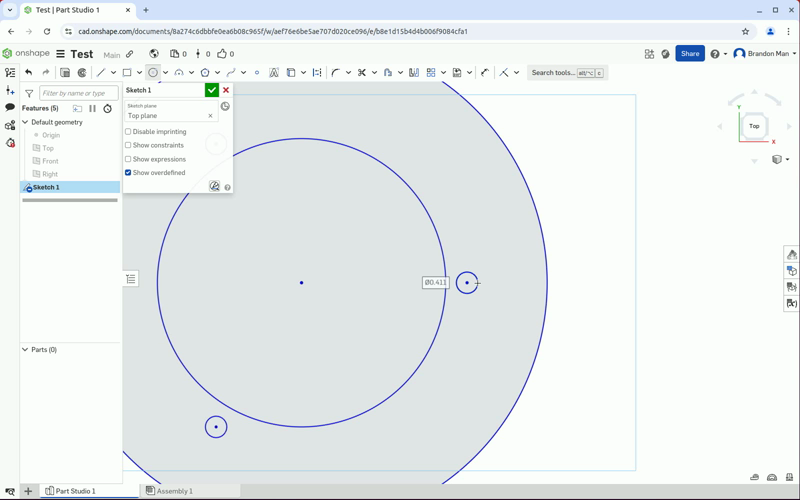
scroll(-6)
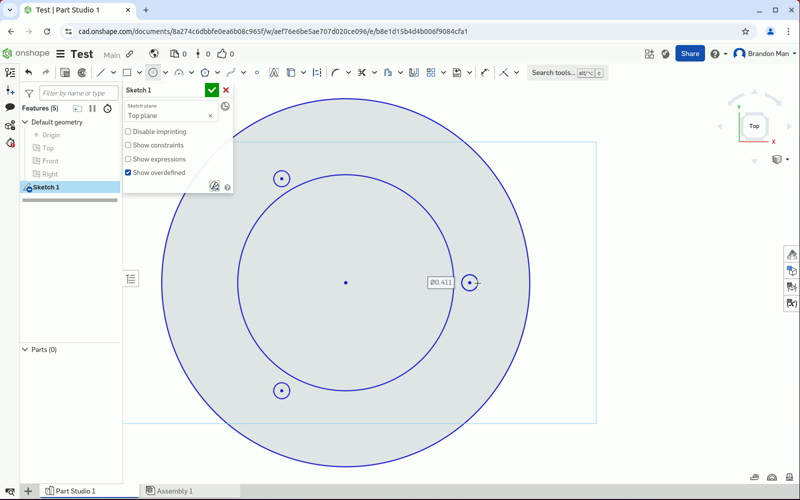
scroll(-6)
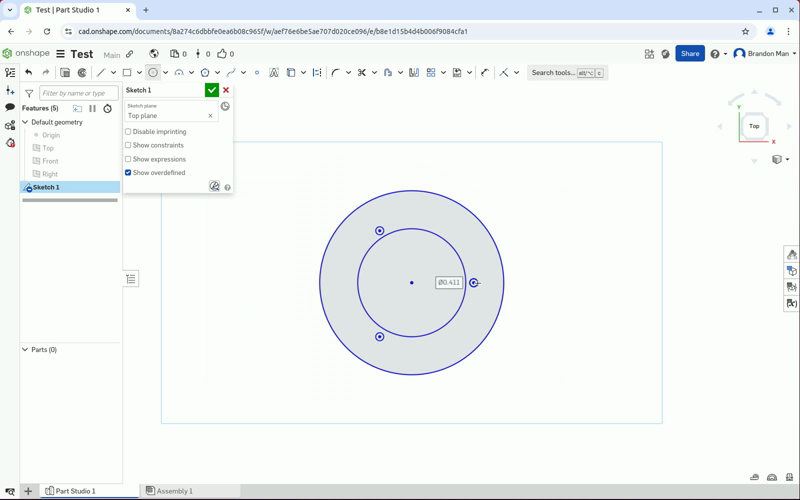
scroll(-6)
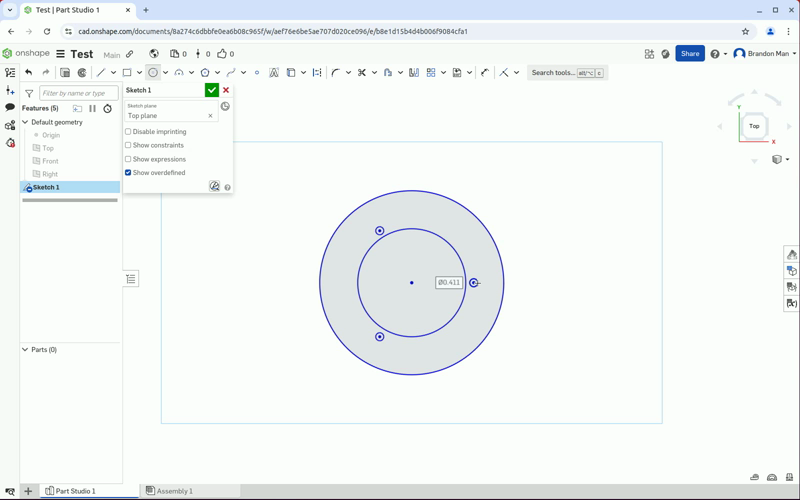
scroll(-6)
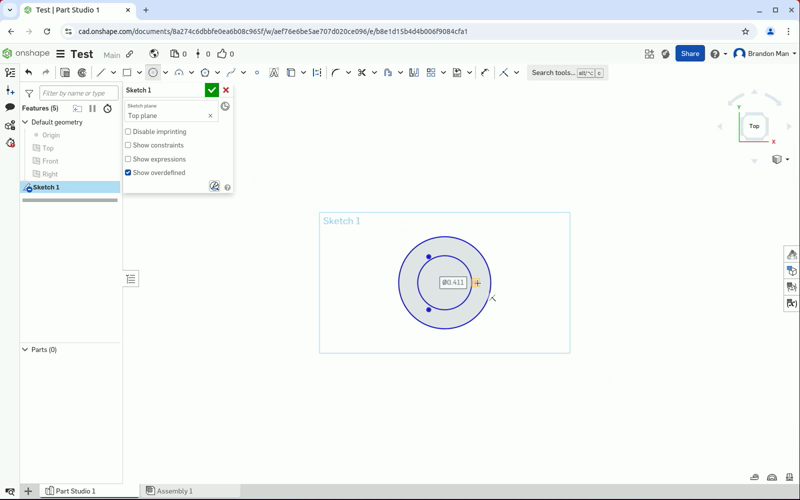
scroll(-6)
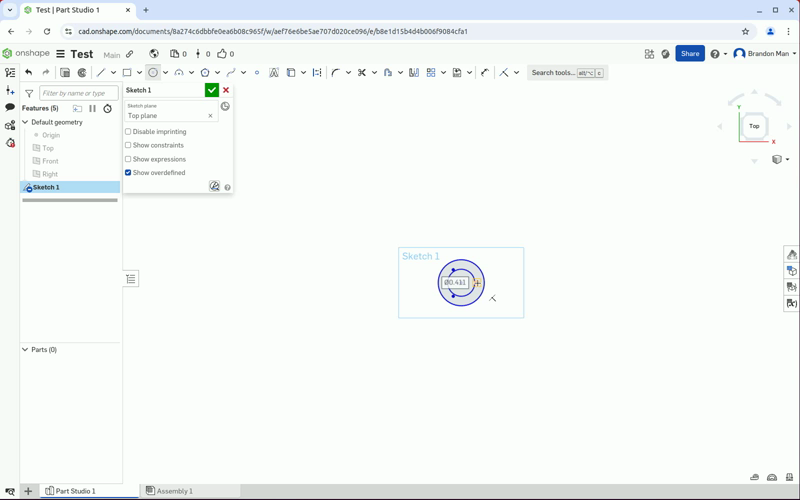
key(esc)
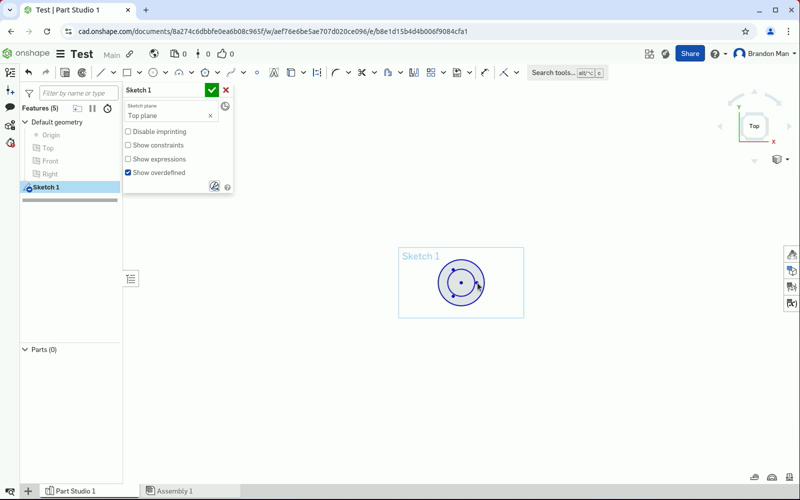
mouse_move(463, 265)
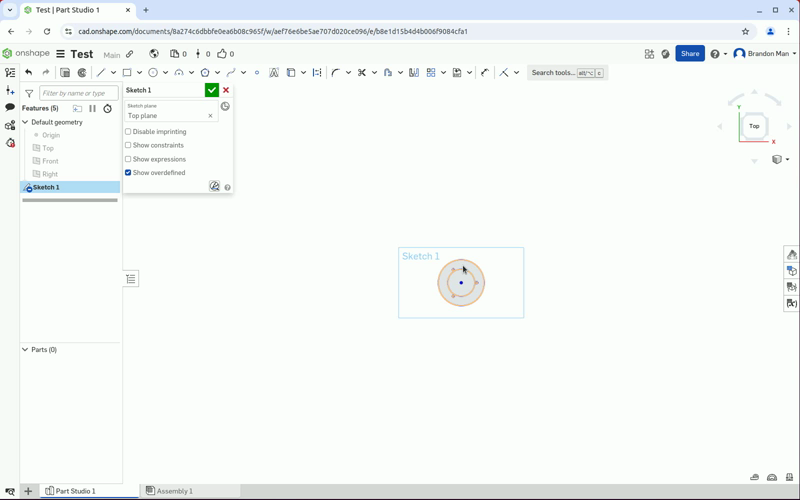
scroll(6)
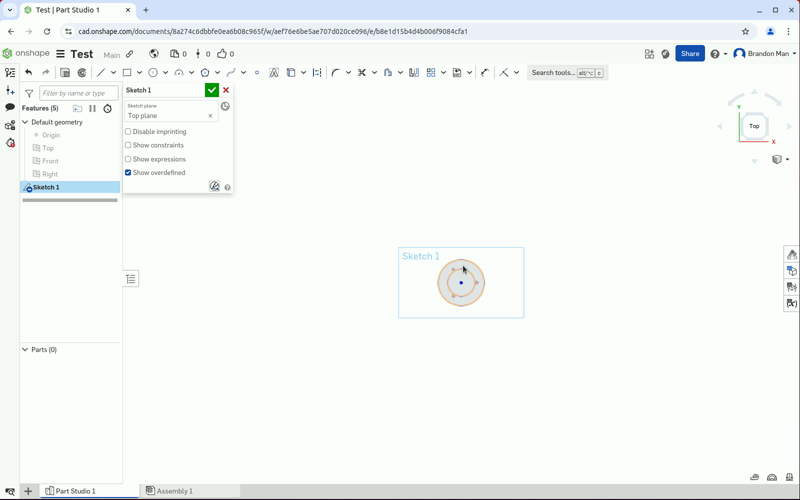
scroll(6)
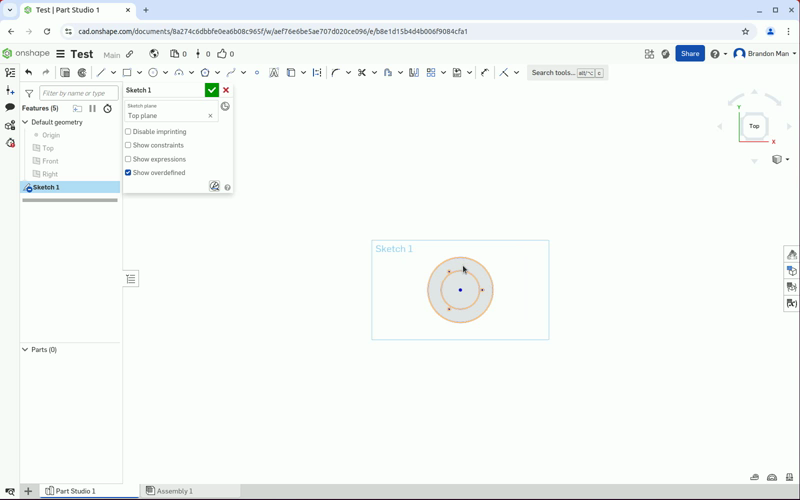
scroll(6)
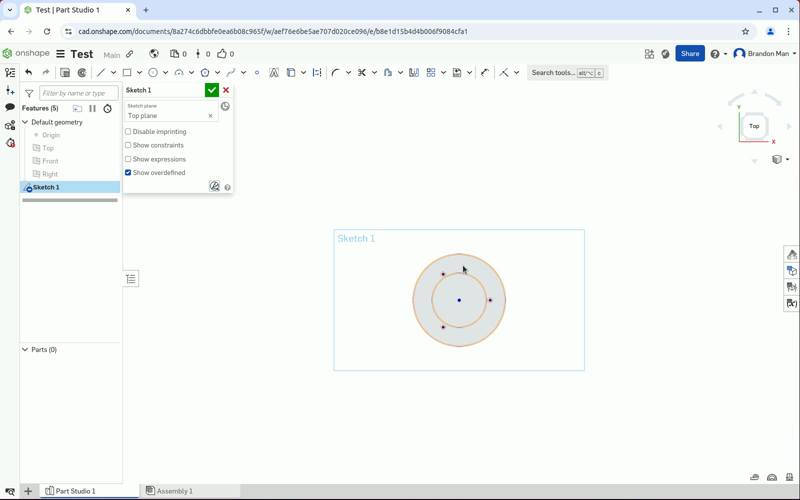
scroll(6)
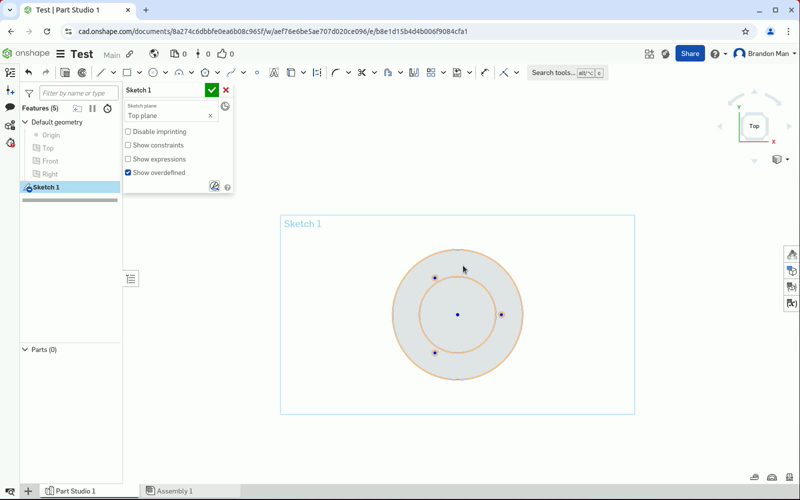
scroll(6)
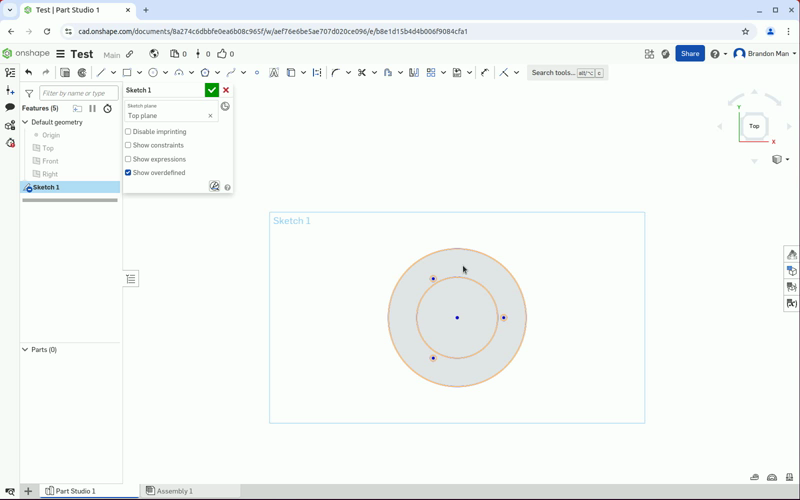
scroll(6)
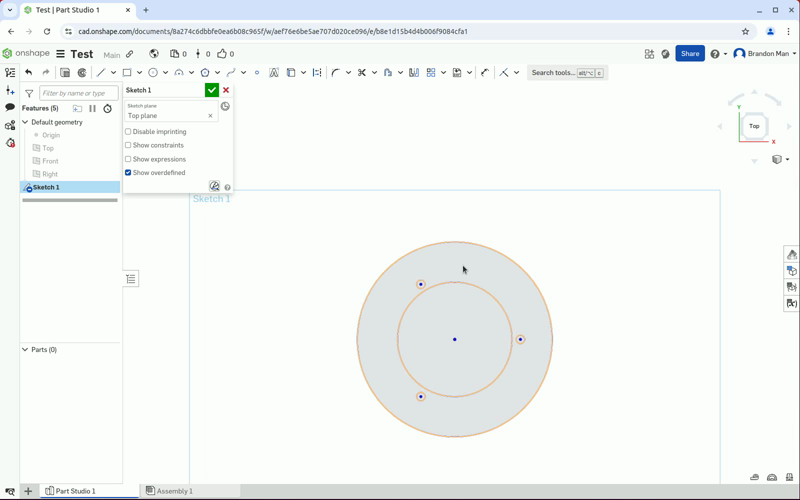
scroll(6)
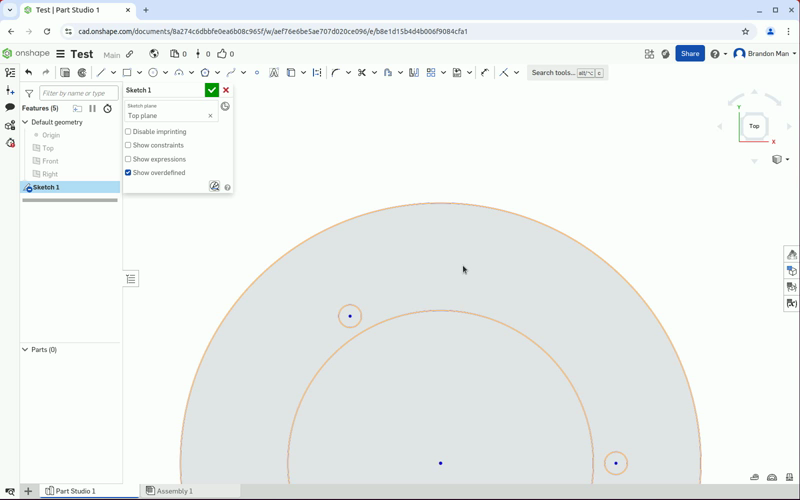
click(463, 265)
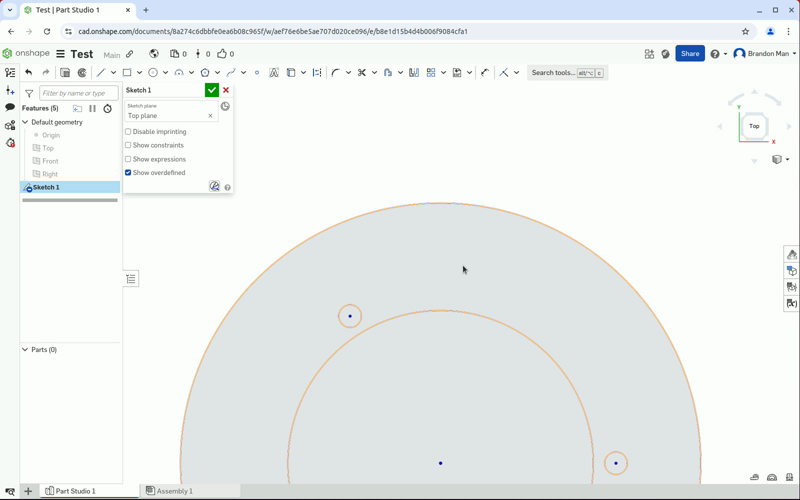
scroll(-6)
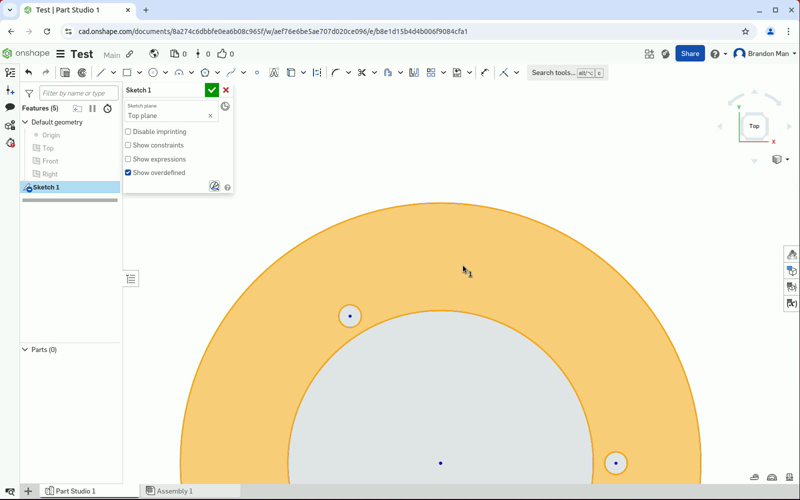
scroll(-6)
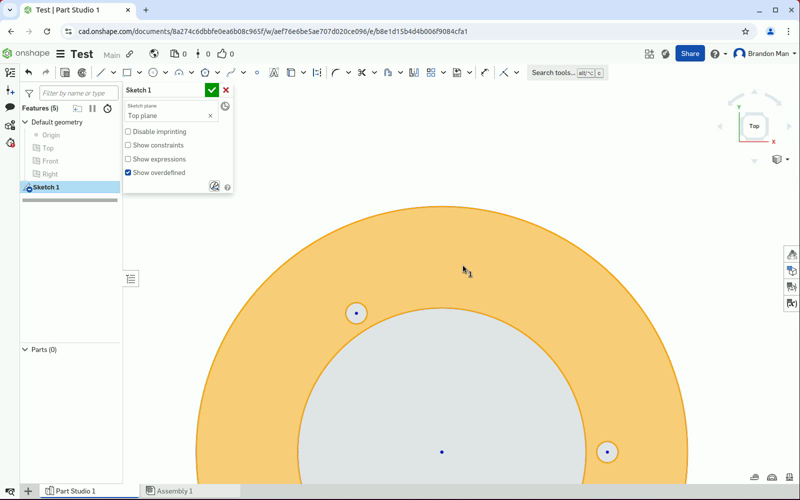
scroll(-6)
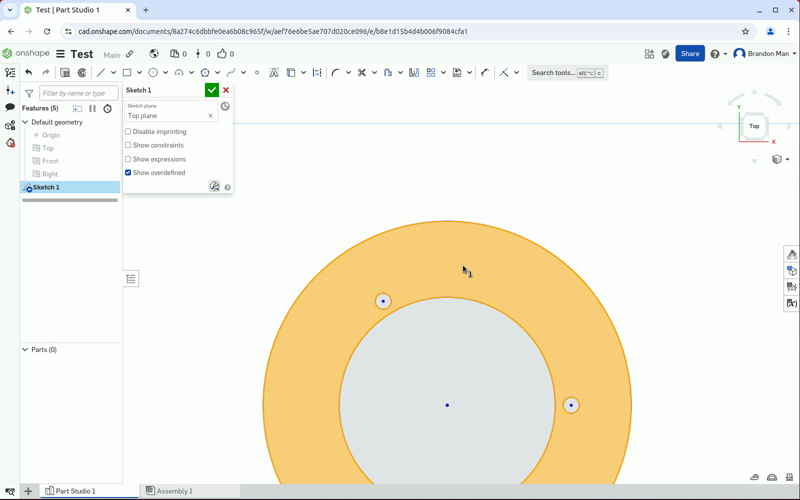
scroll(-6)
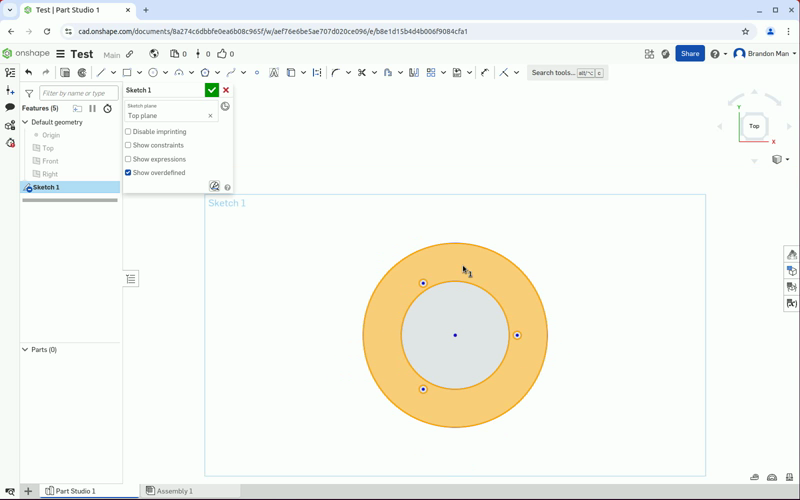
scroll(-6)
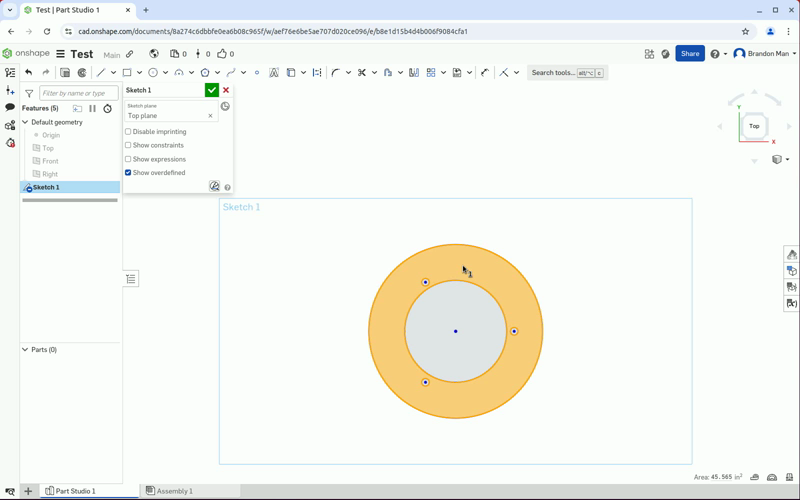
scroll(-6)
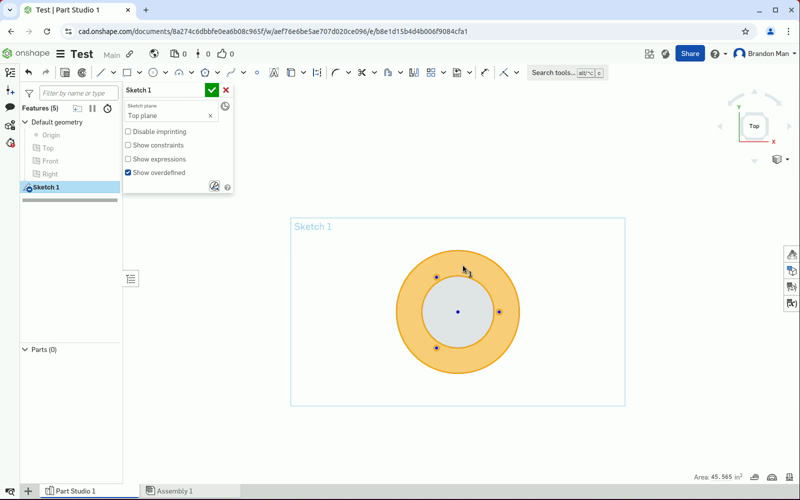
scroll(-6)
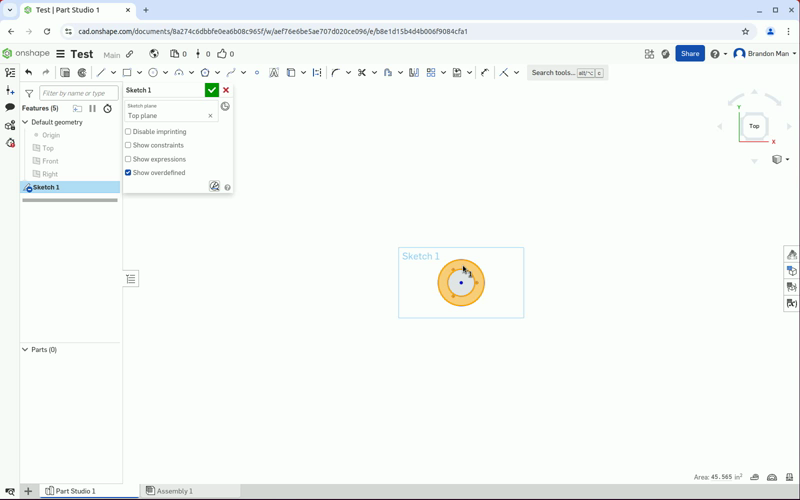
mouse_move(73, 352)
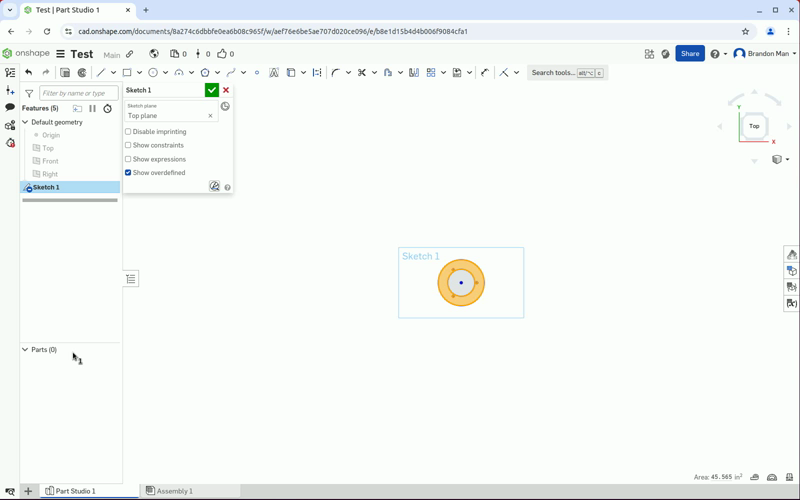
key(shift+y)
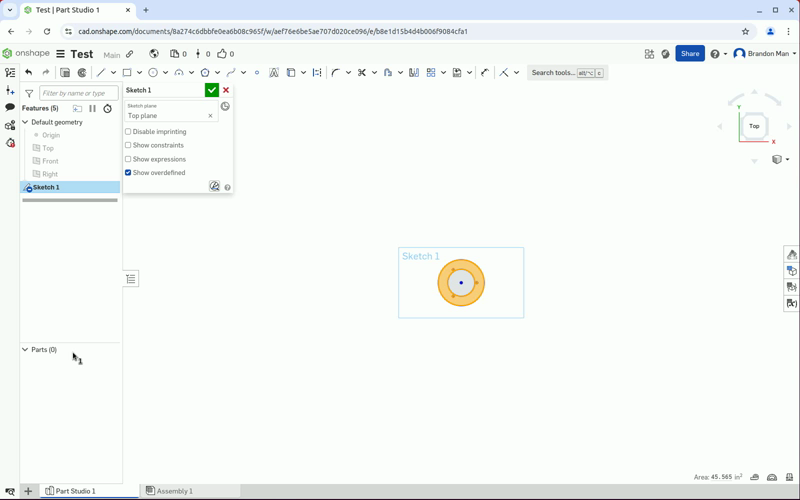
key(shift+e)
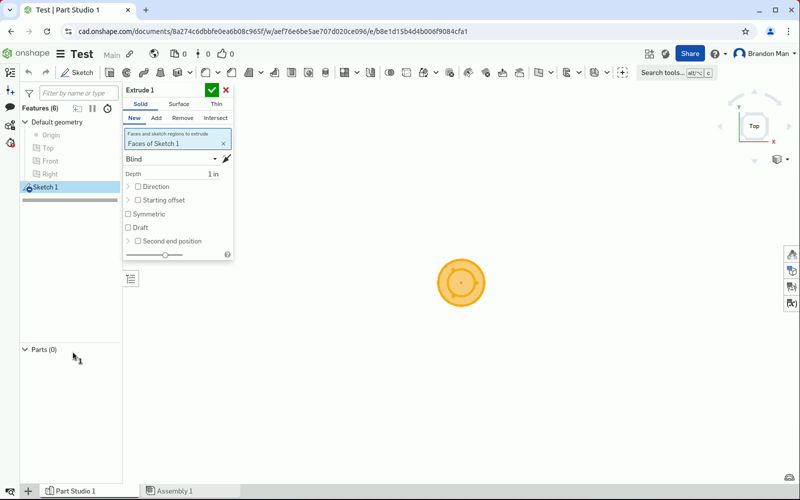
mouse_move(143, 106)
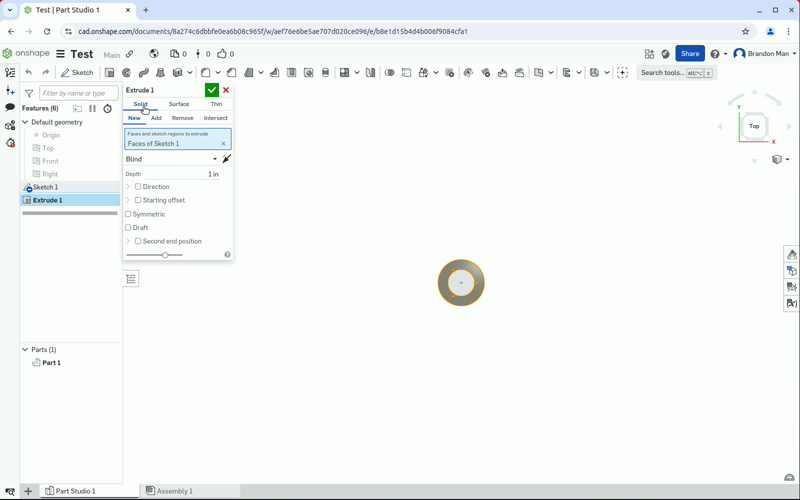
click(143, 106)
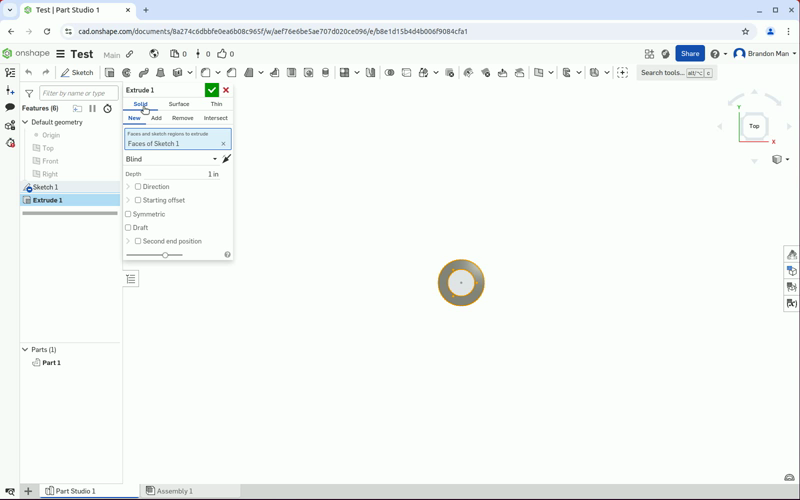
mouse_move(137, 120)
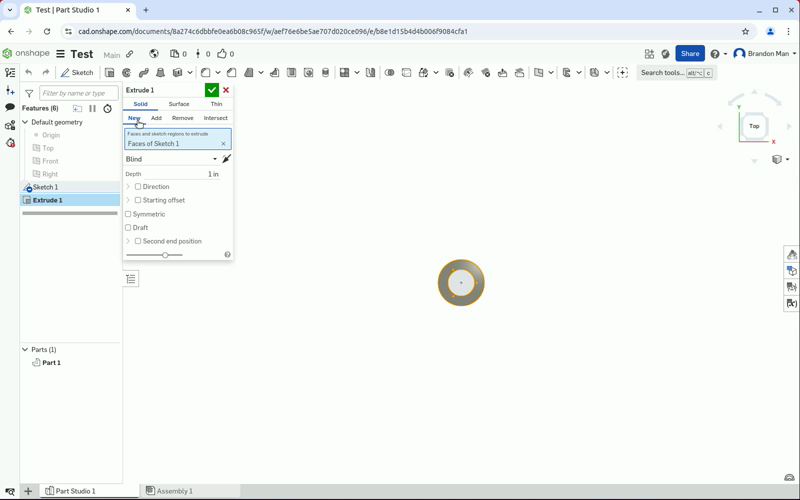
click(137, 120)
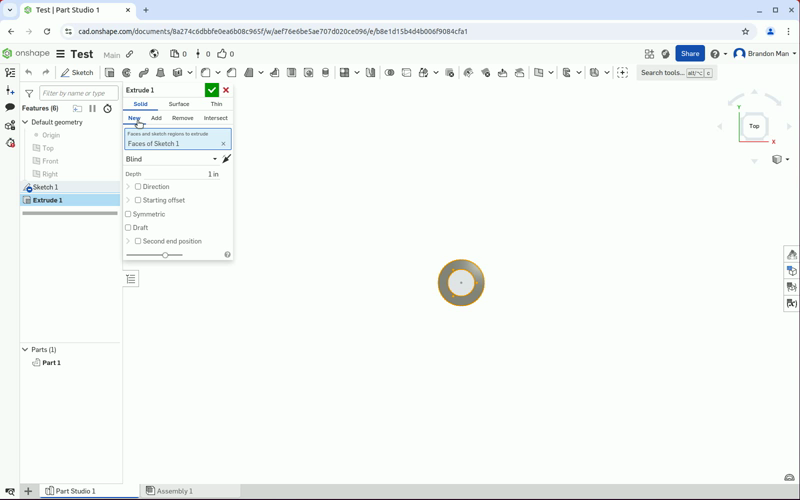
key(tab, 4)
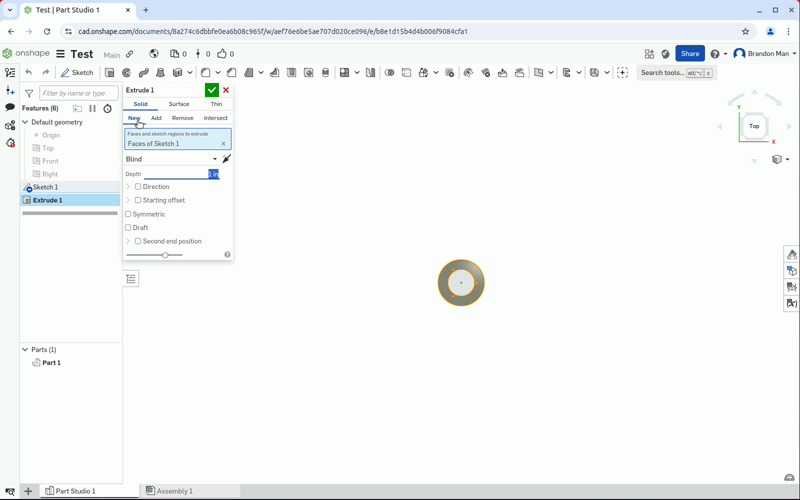
text(-23.108)
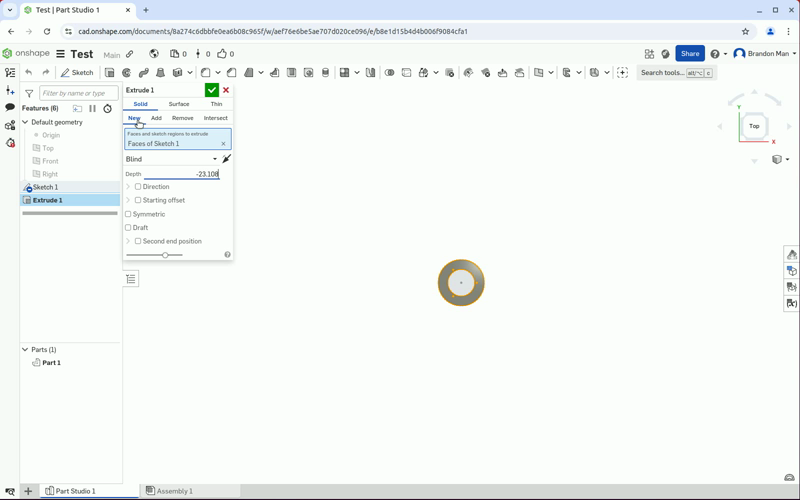
key(enter)
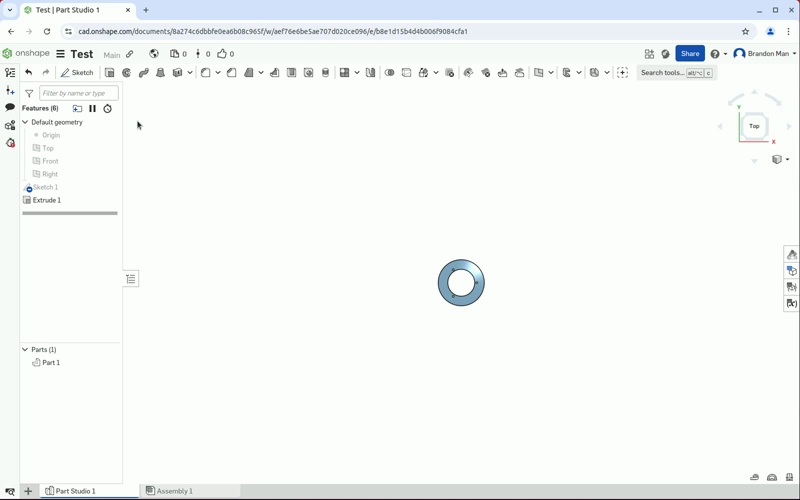
key(shift+h)
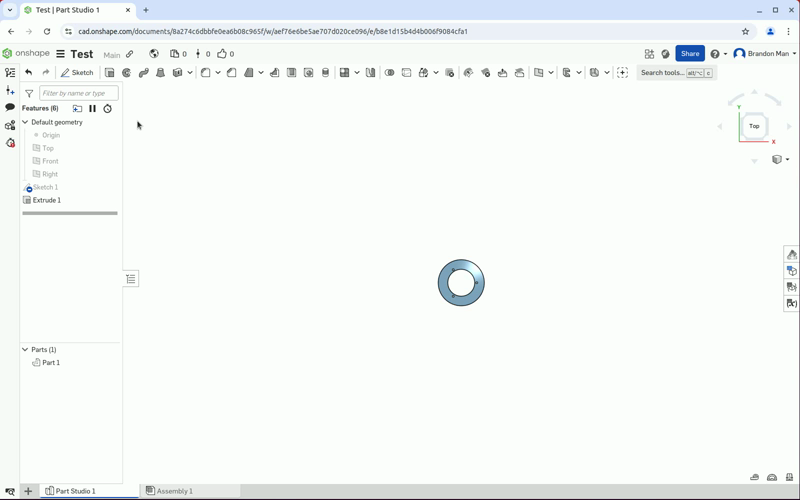
key(shift+h)
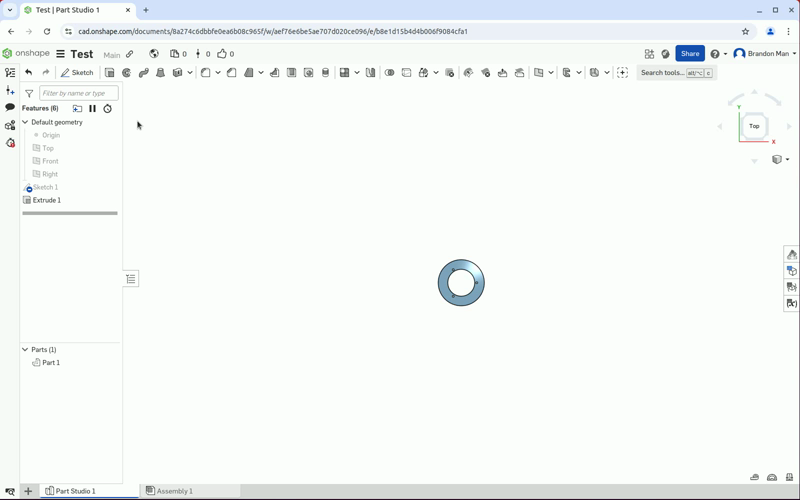
mouse_move(73, 189)
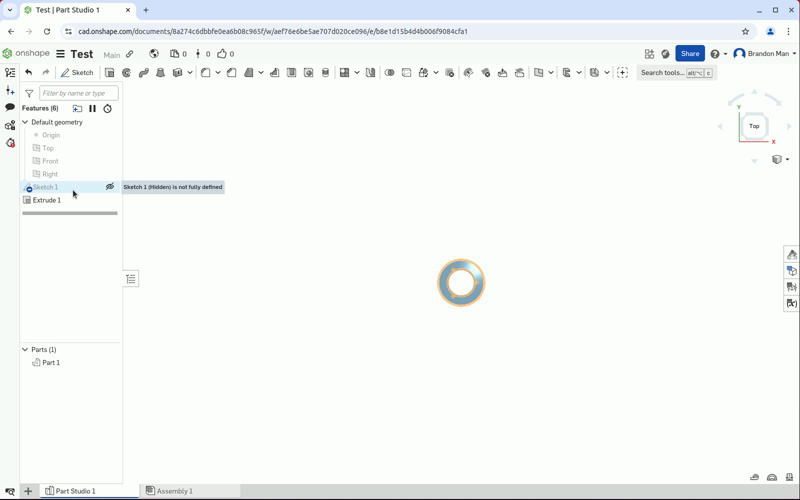
click(73, 189)
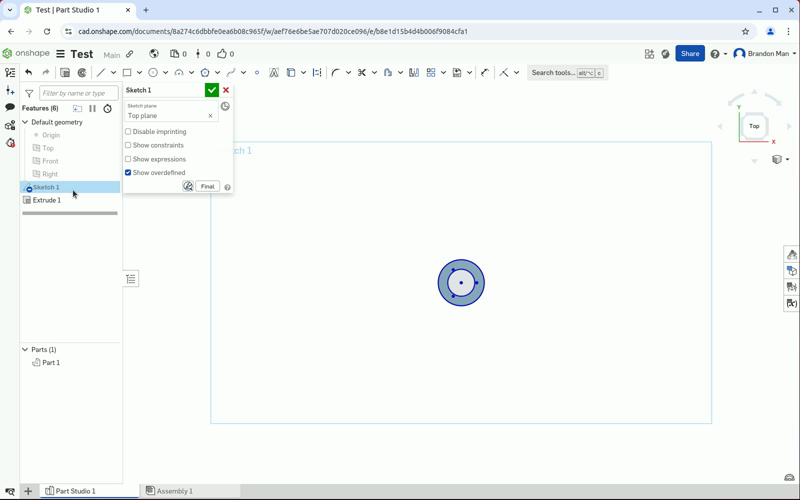
mouse_move(229, 92)
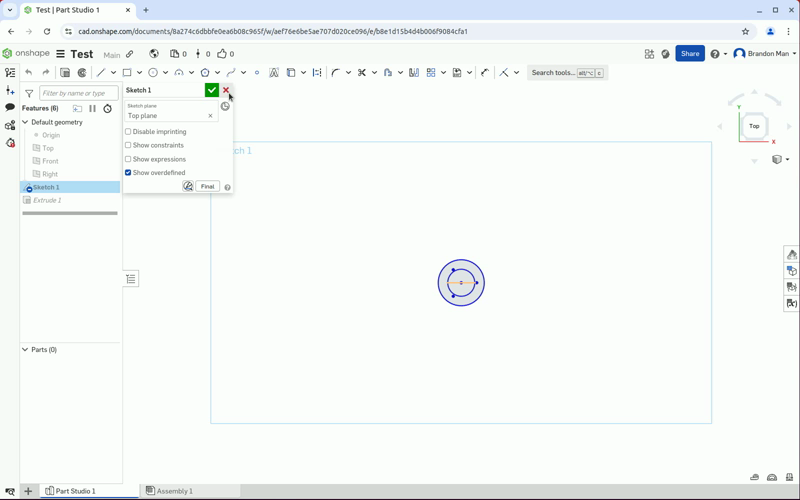
click(229, 92)
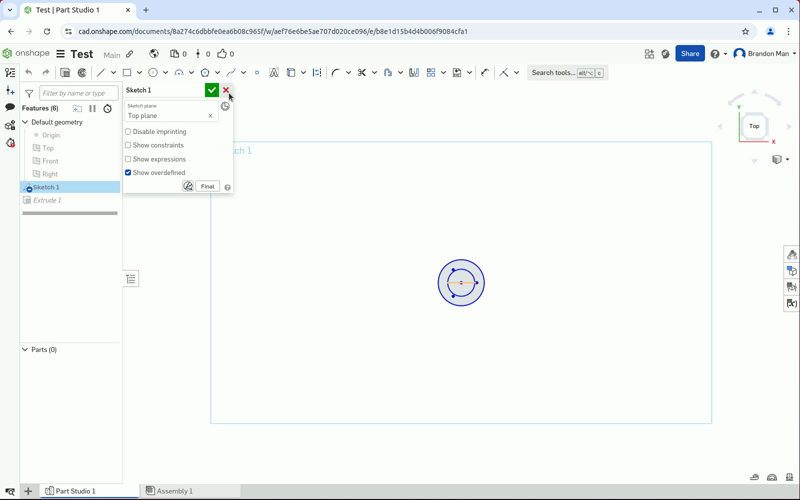
key(shift+s)
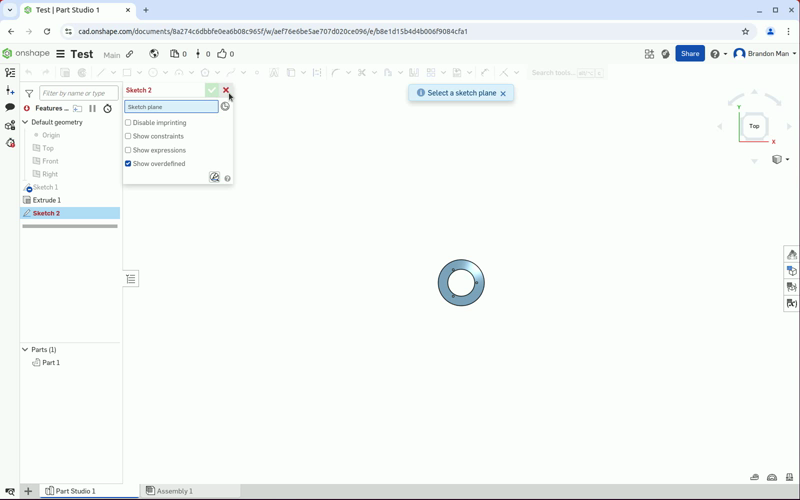
mouse_move(73, 150)
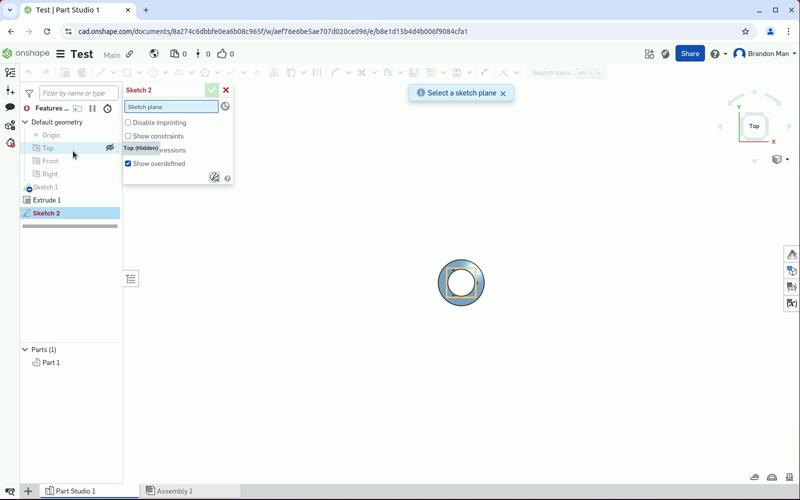
click(73, 150)
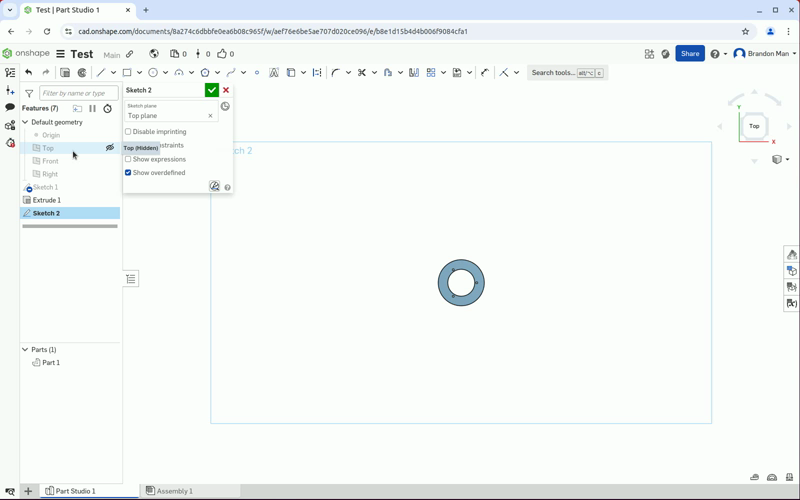
mouse_move(73, 352)
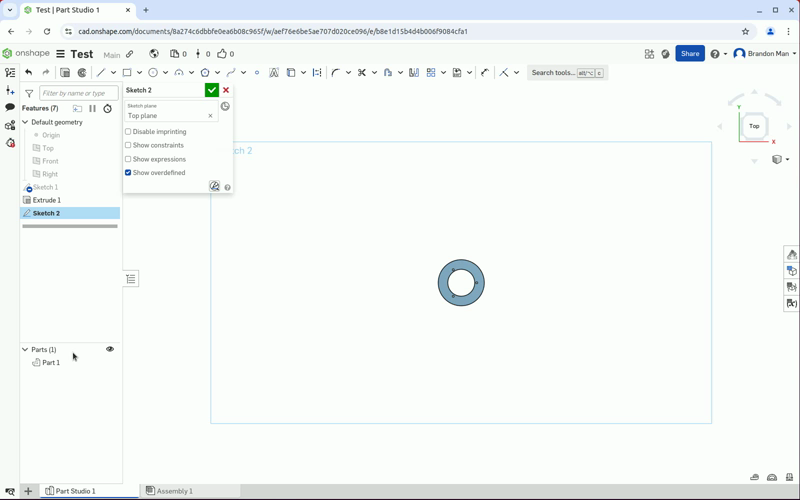
key(y)
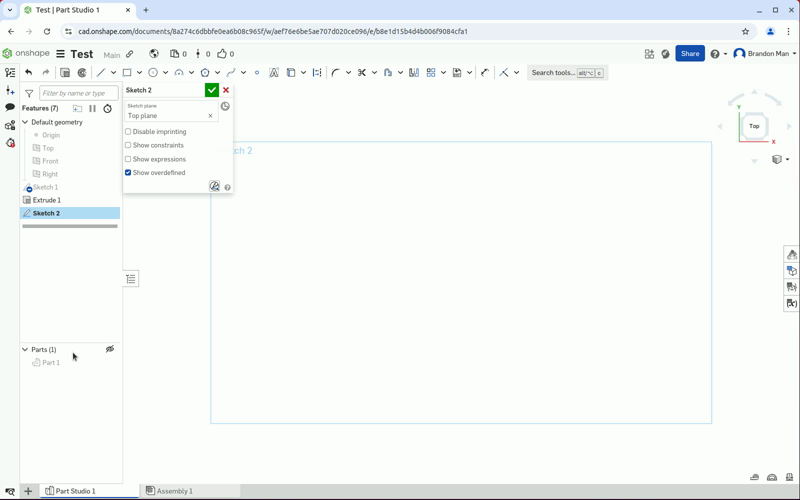
key(c)
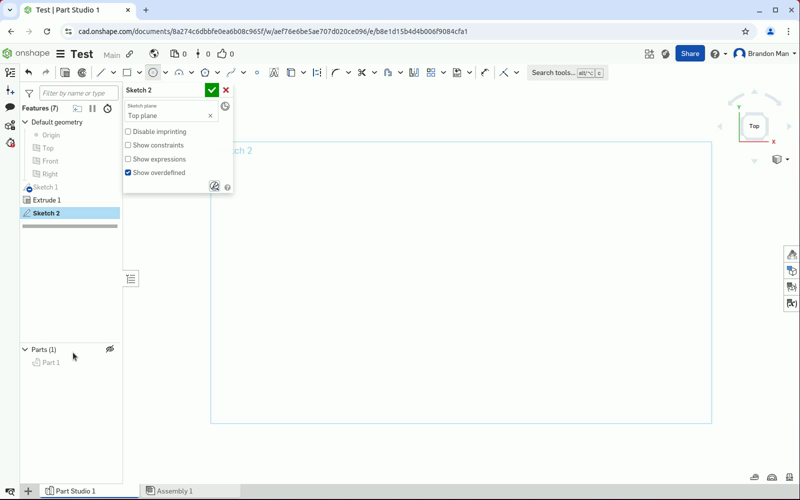
key_down(shift)
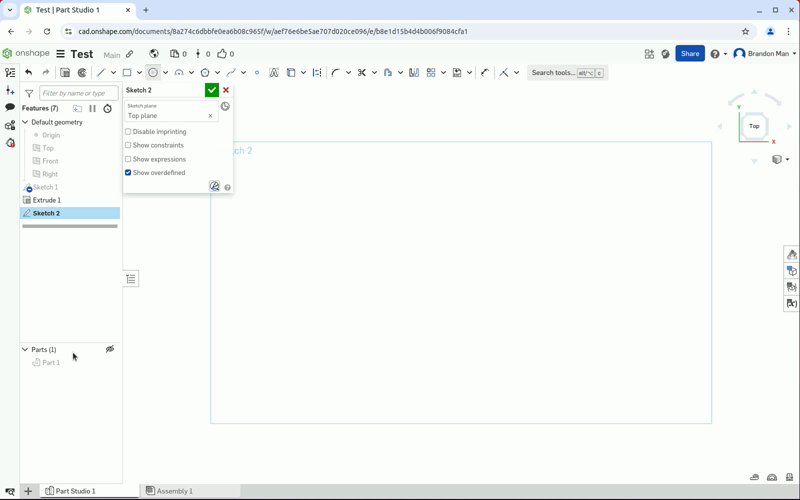
mouse_move(461, 282)
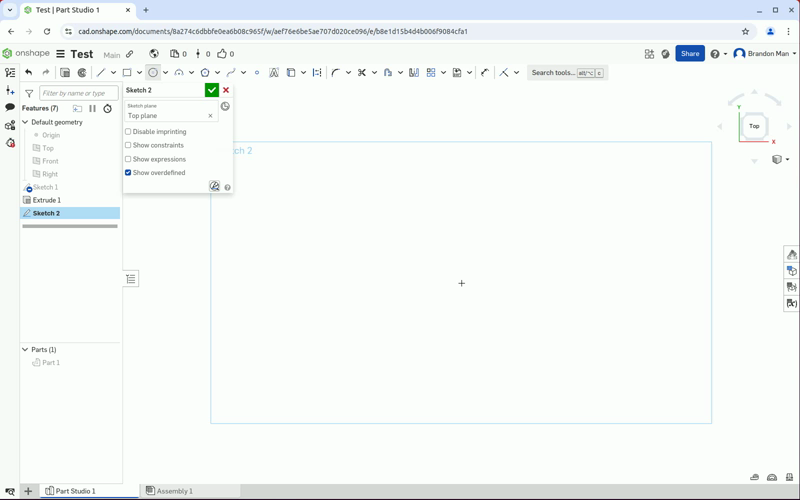
click(461, 282)
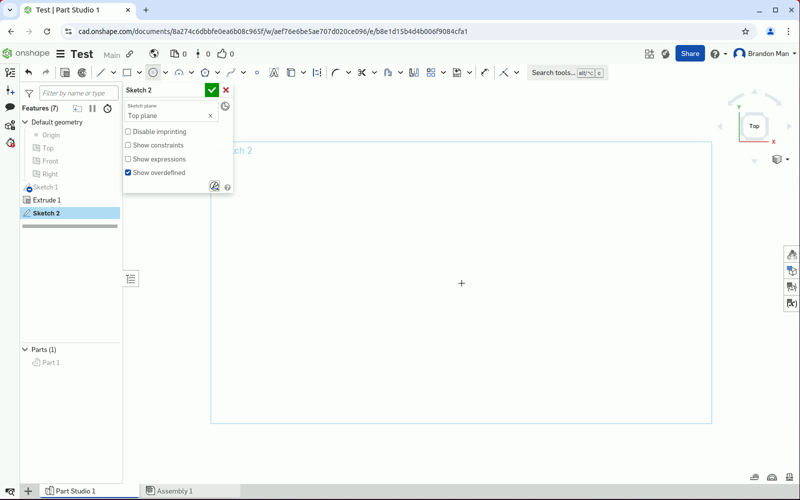
key_up(shift)
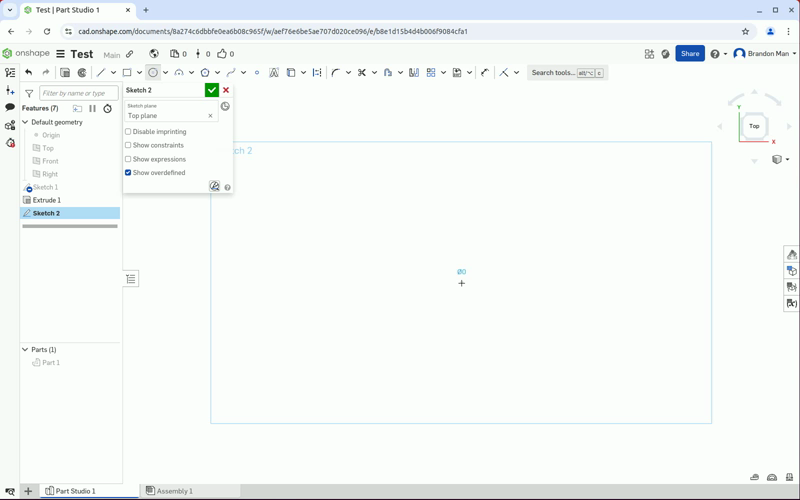
mouse_move(476, 282)
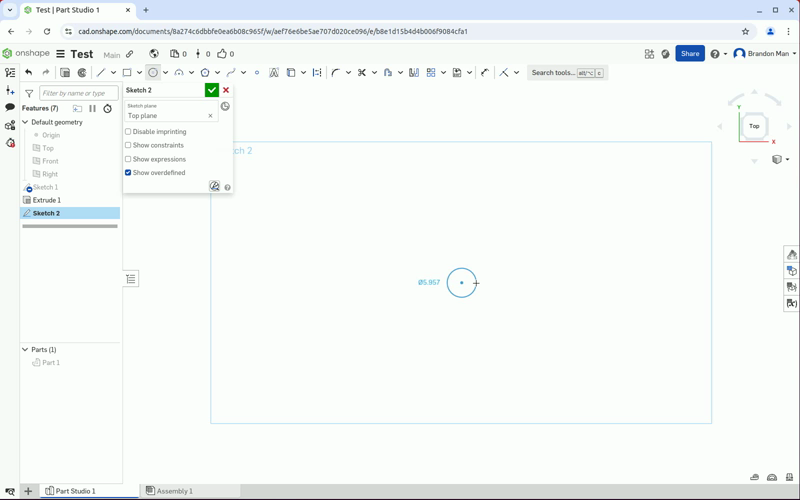
click(476, 282)
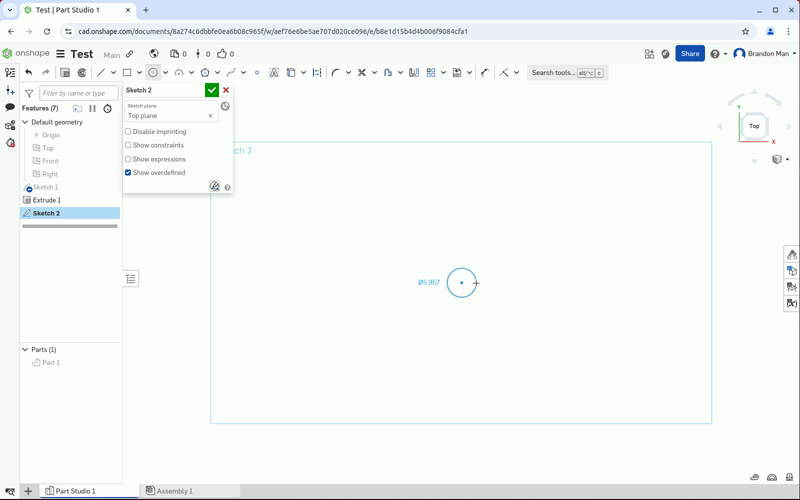
key(esc)
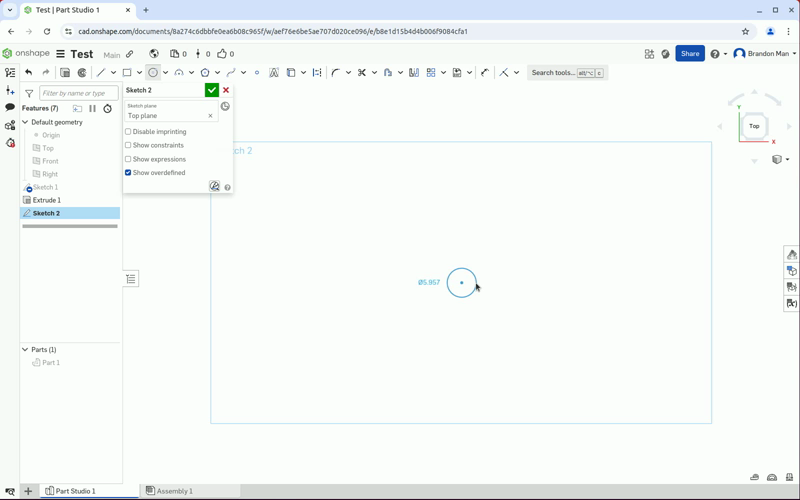
mouse_move(459, 292)
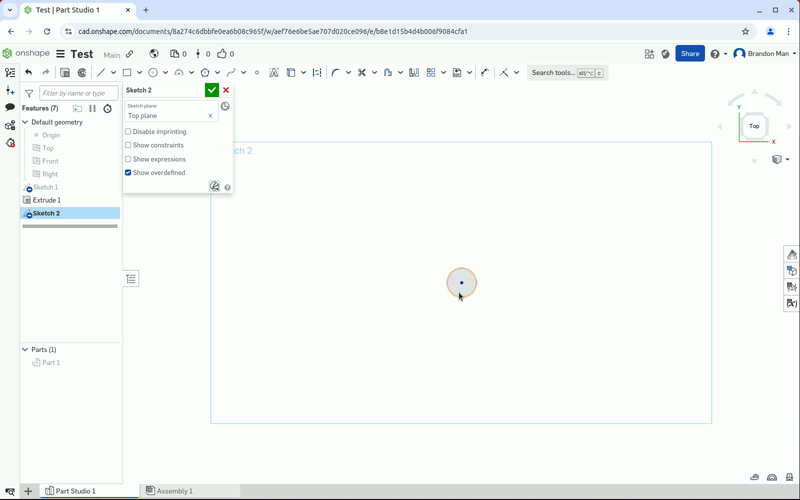
scroll(6)
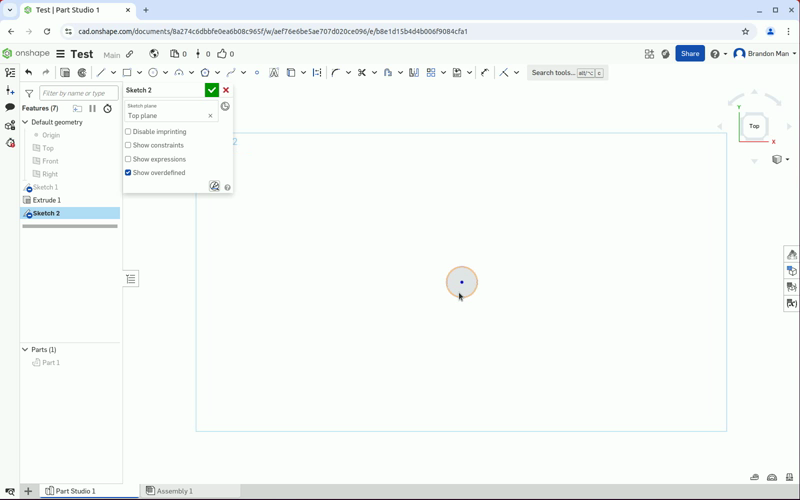
scroll(6)
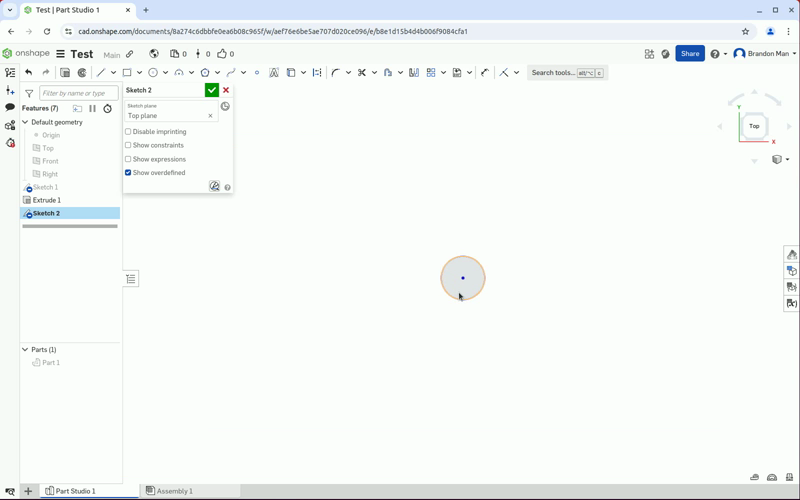
scroll(6)
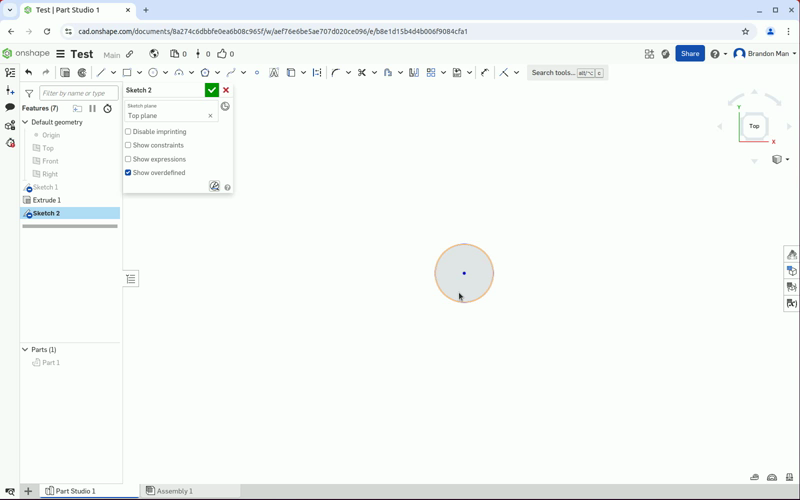
scroll(6)
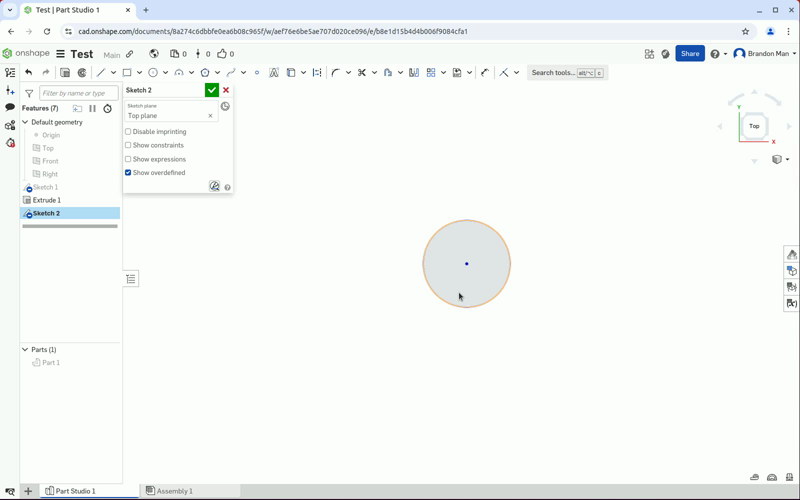
scroll(6)
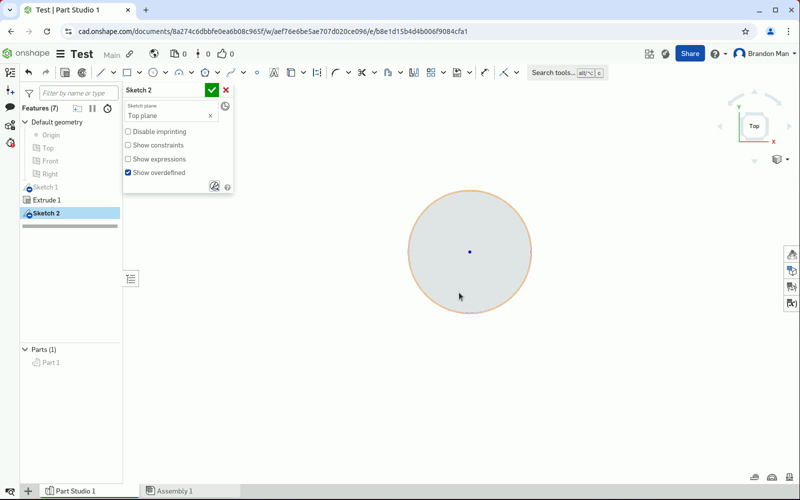
scroll(6)
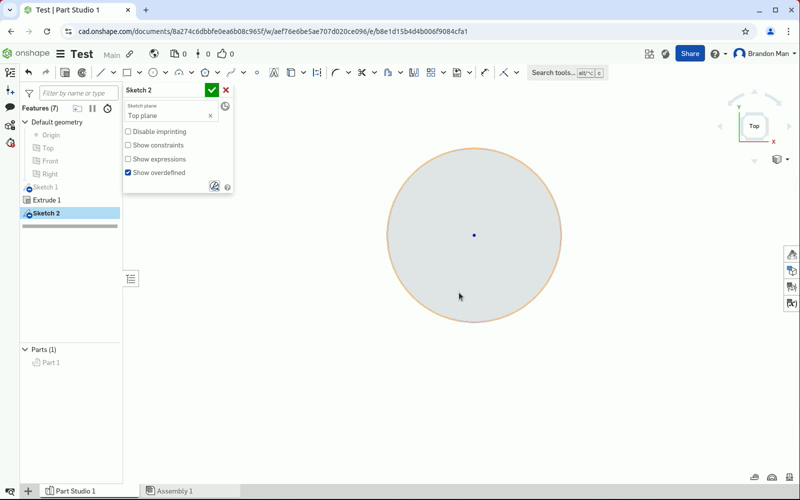
scroll(6)
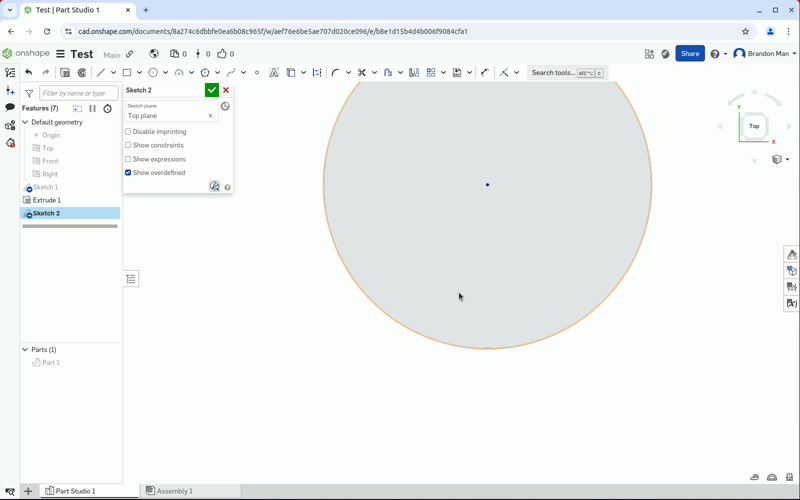
click(459, 292)
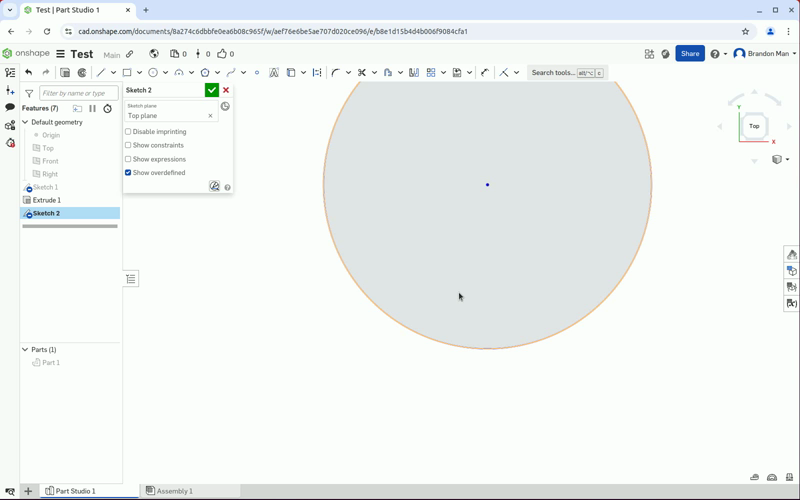
scroll(-6)
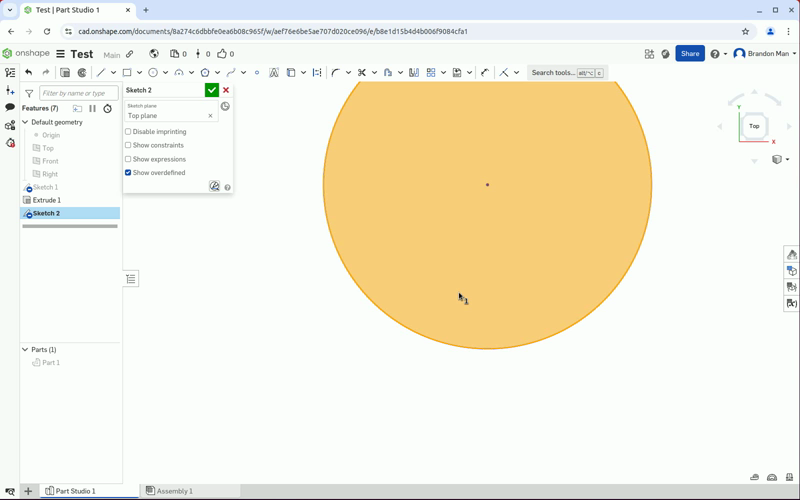
scroll(-6)
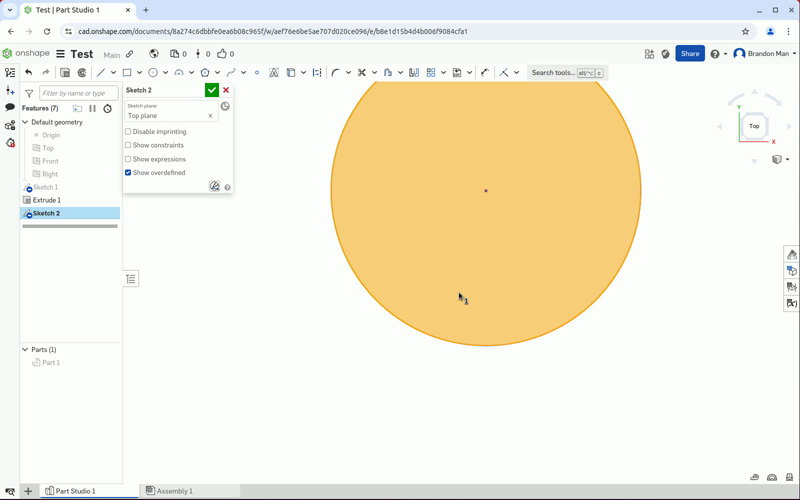
scroll(-6)
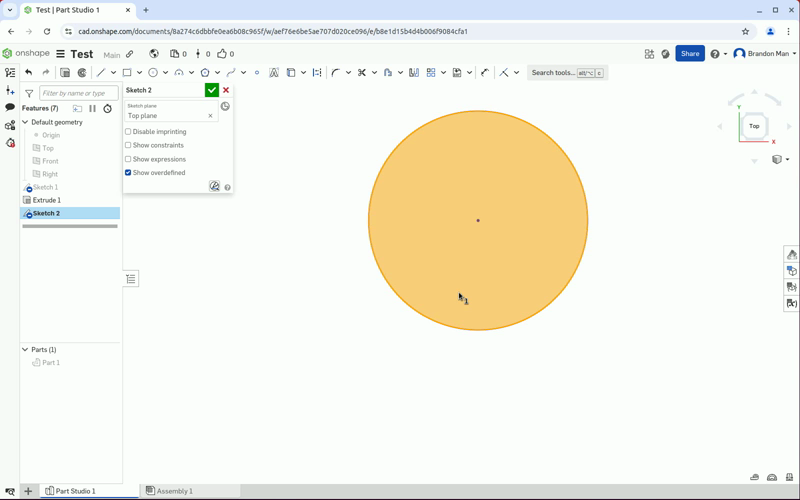
scroll(-6)
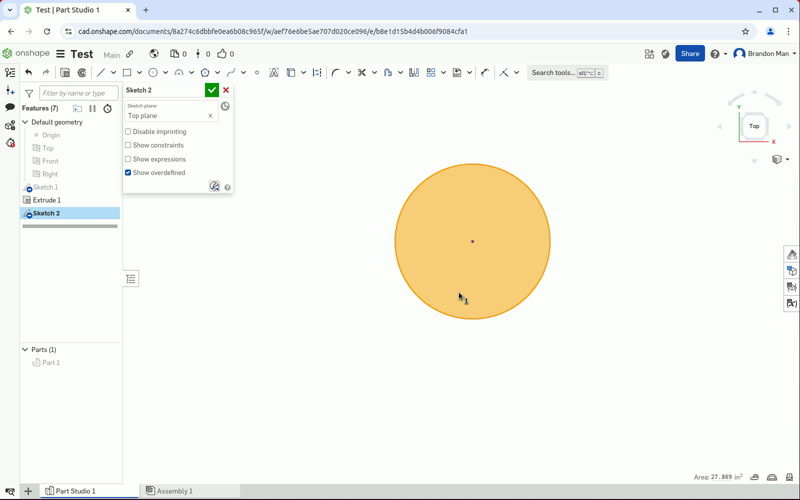
scroll(-6)
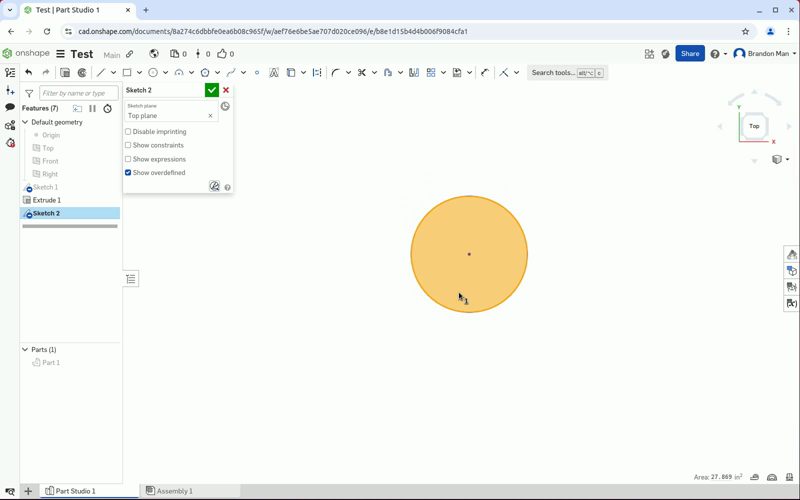
scroll(-6)
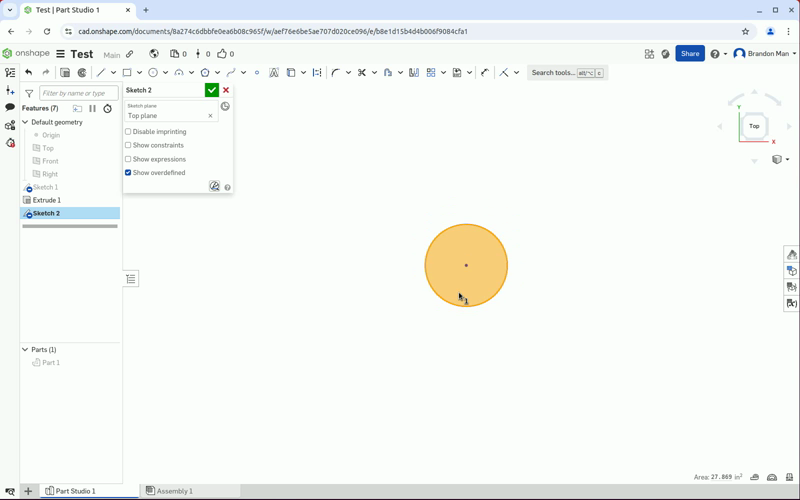
scroll(-6)
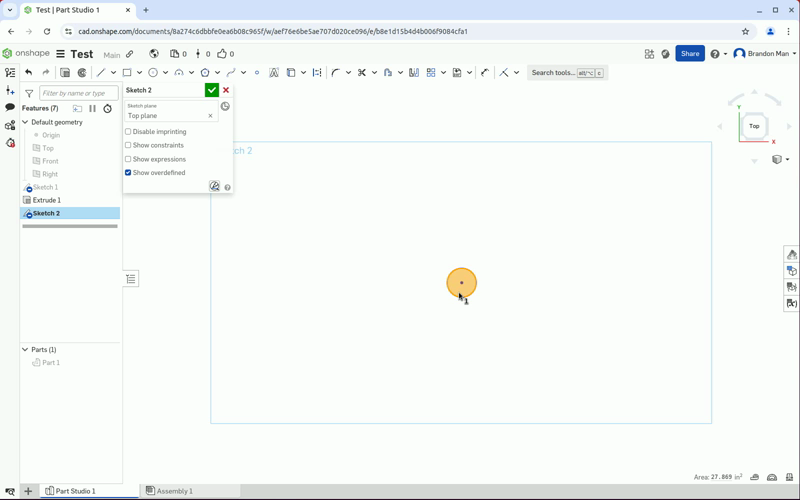
mouse_move(73, 352)
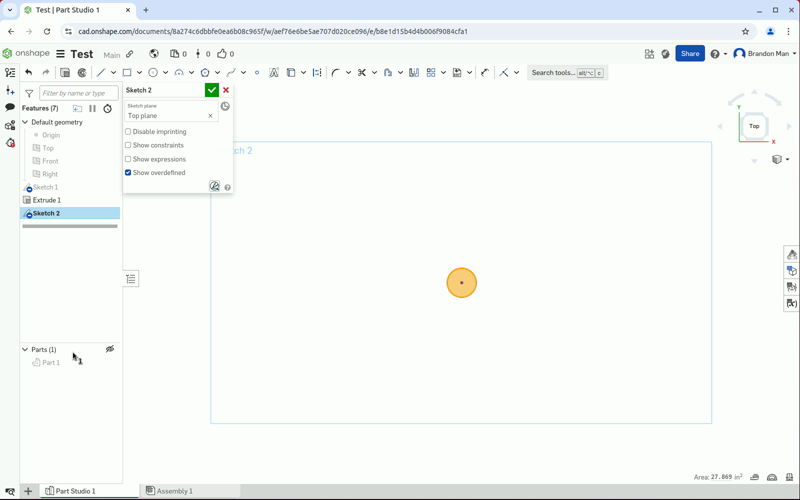
key(shift+y)
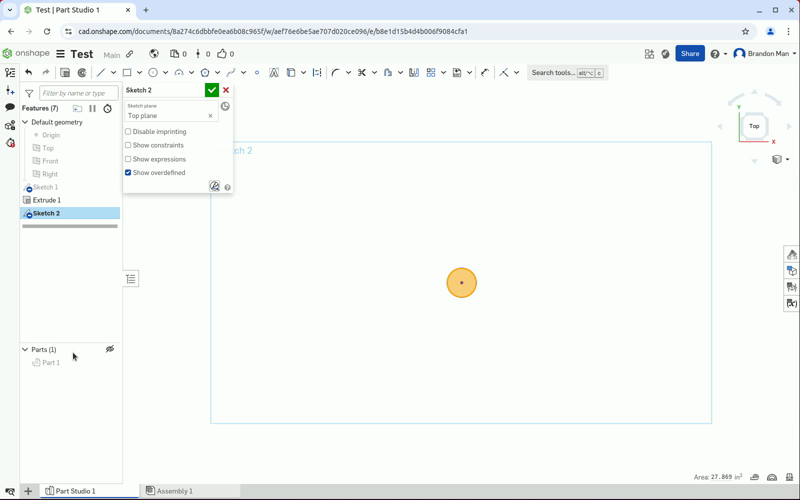
key(shift+e)
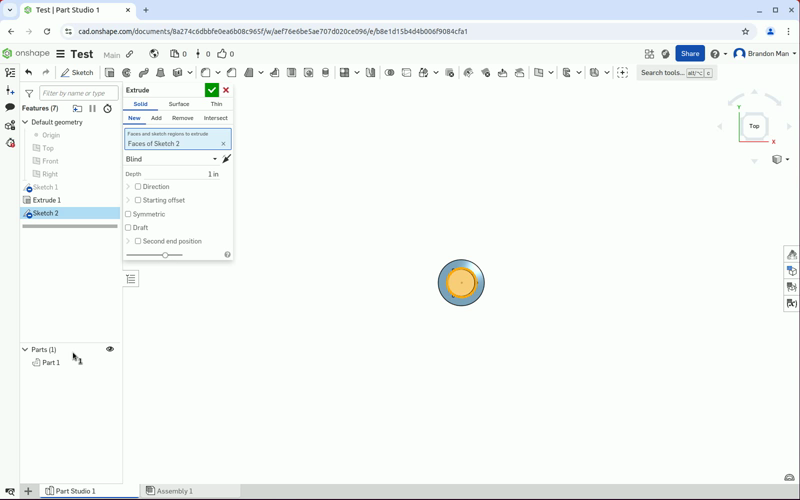
mouse_move(143, 106)
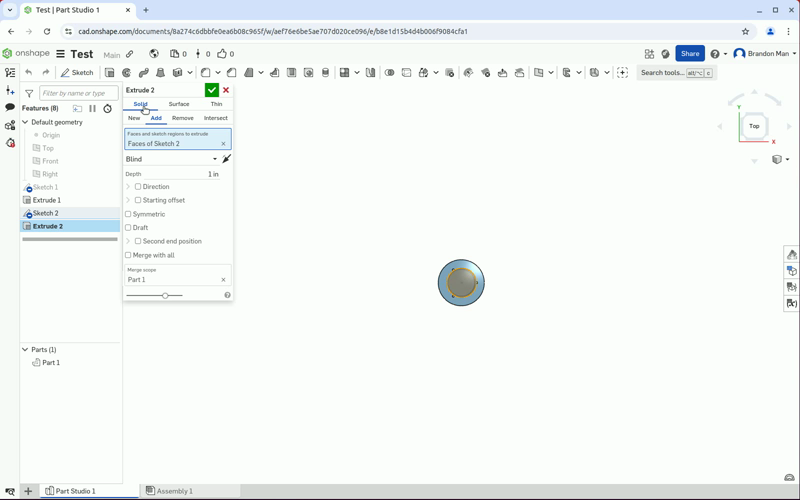
click(143, 106)
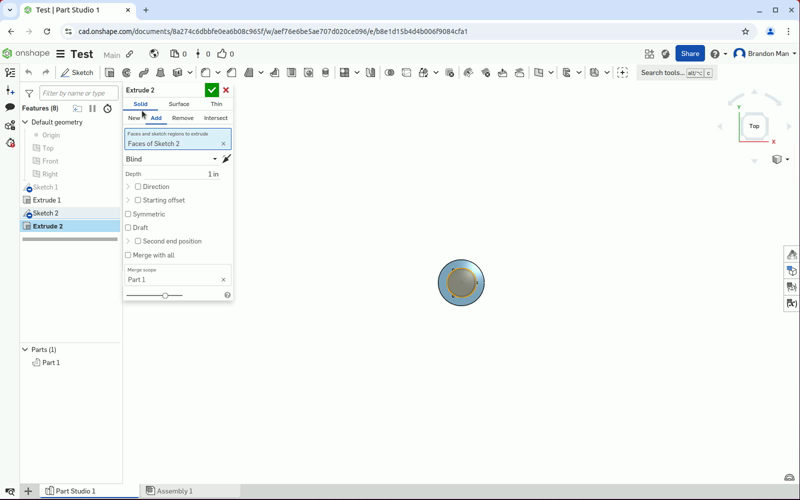
mouse_move(137, 120)
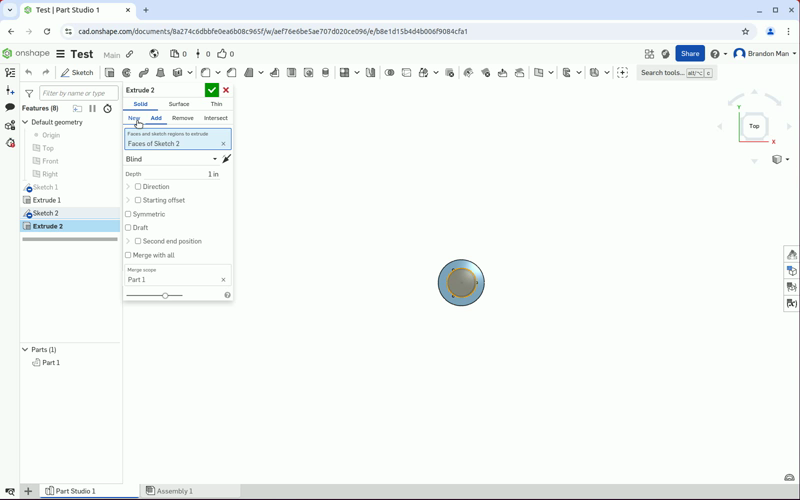
click(137, 120)
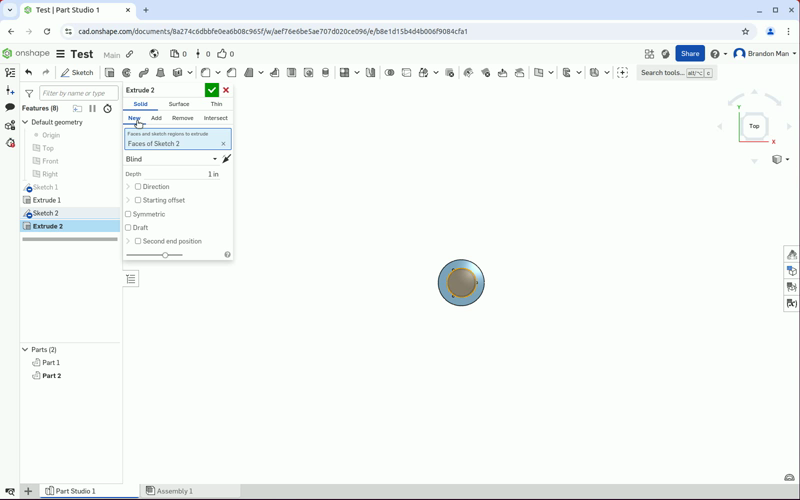
key(tab, 4)
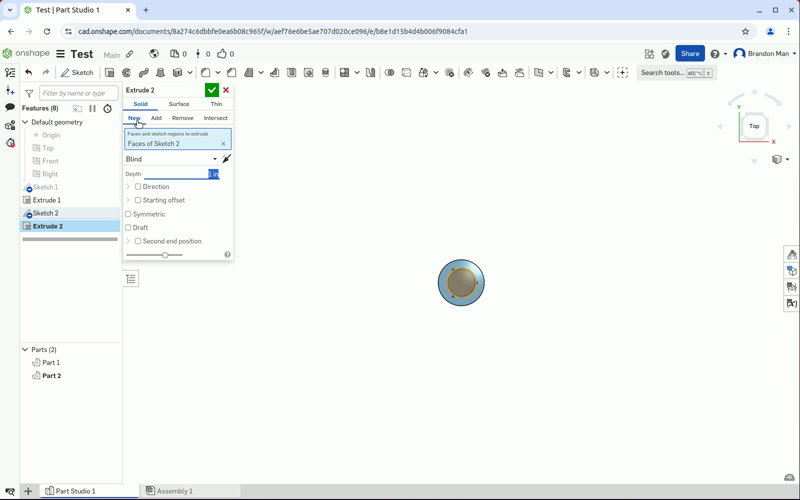
text(-23.108)
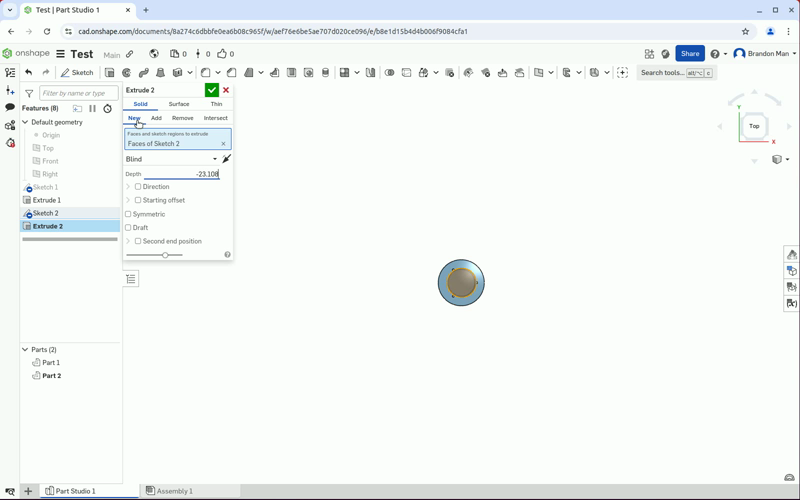
key(enter)
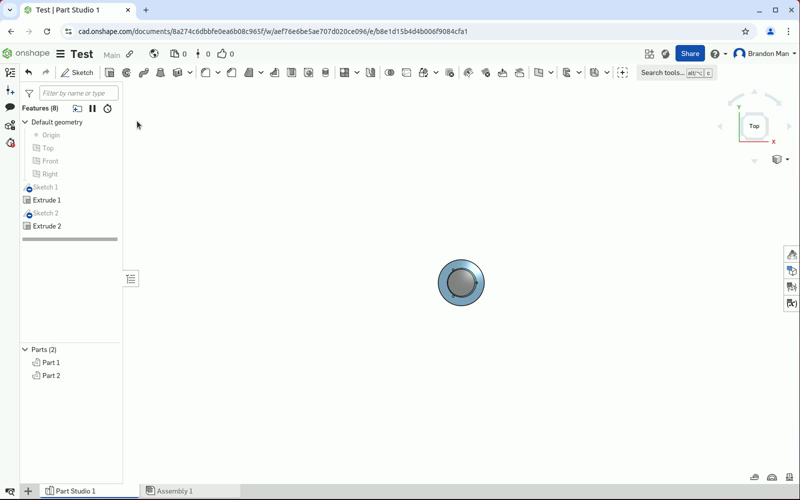
key(shift+h)
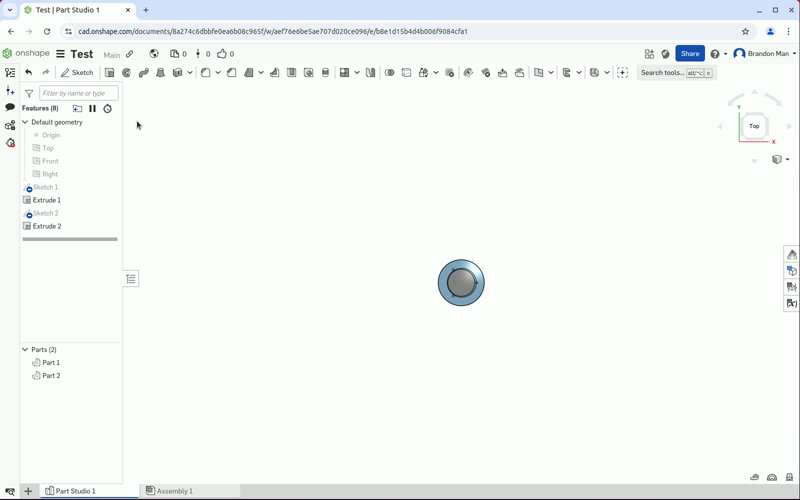
key(shift+h)
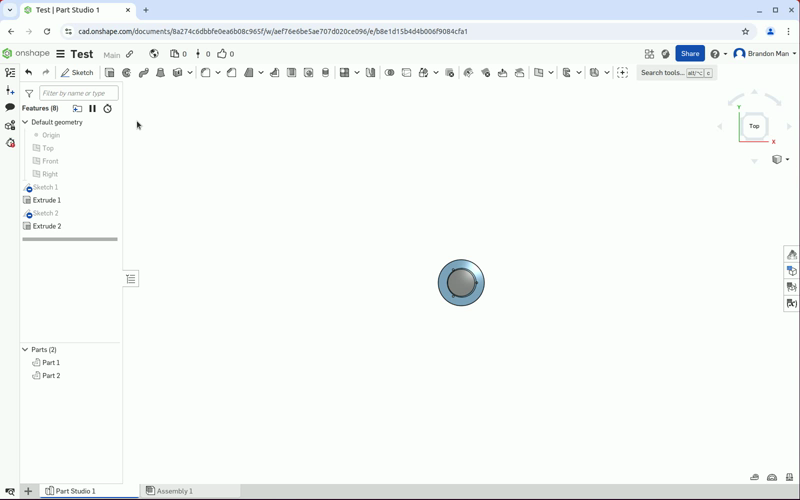
mouse_move(73, 189)
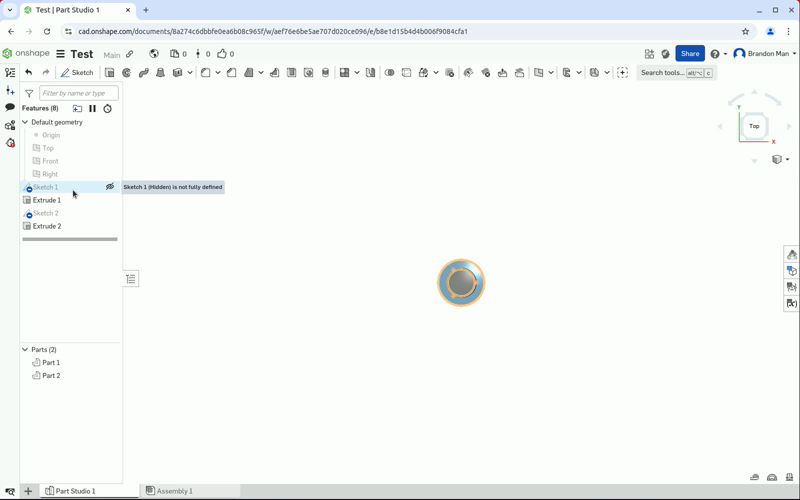
click(73, 189)
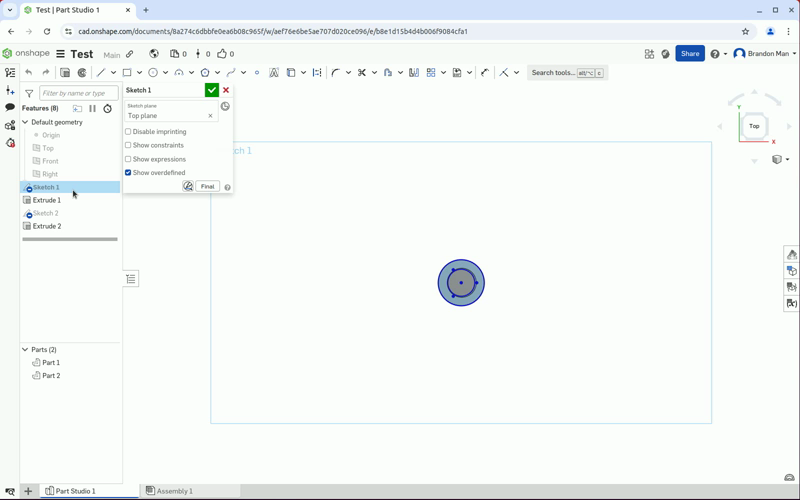
mouse_move(229, 92)
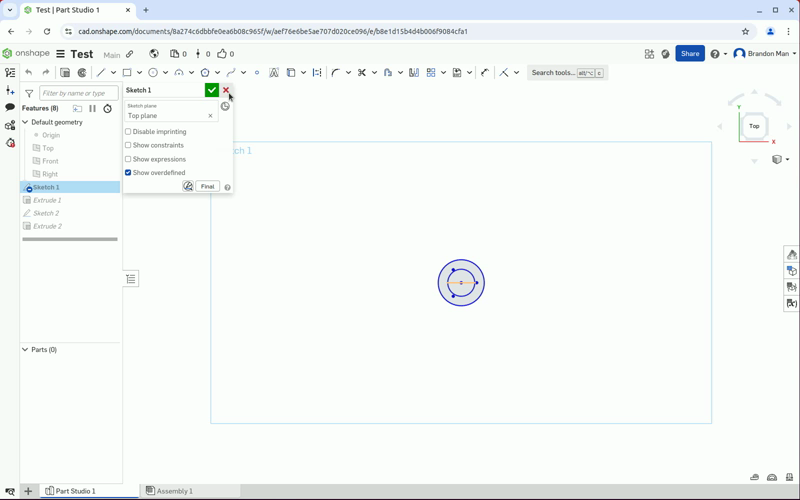
click(229, 92)
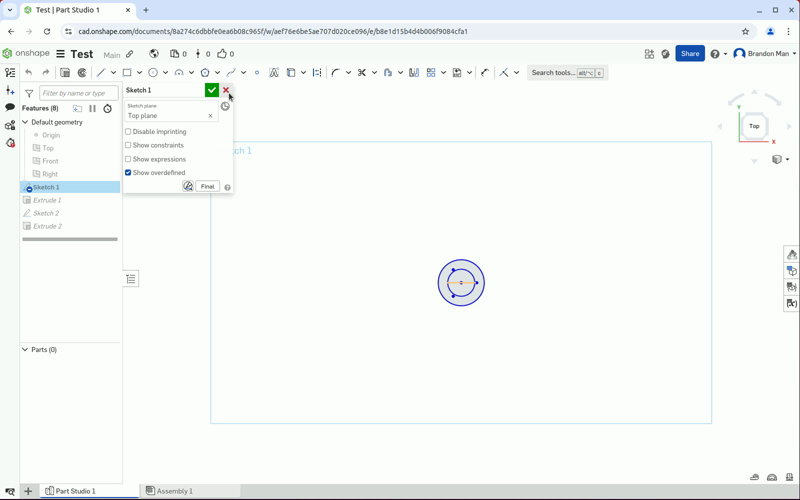
key(shift+s)
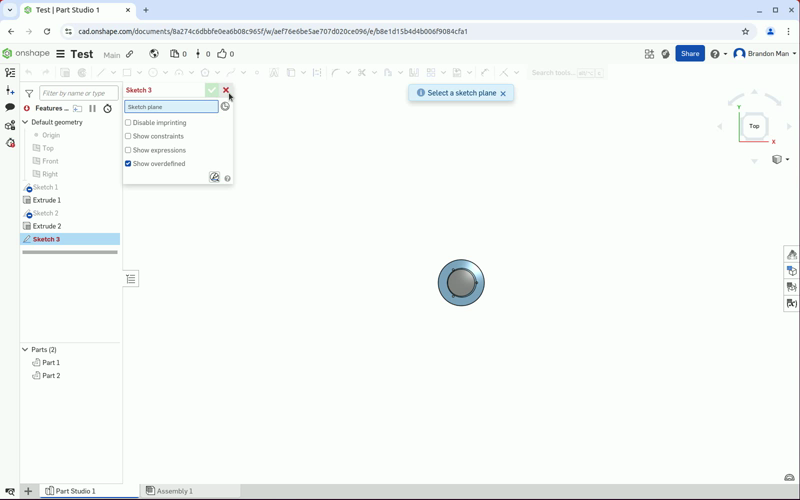
mouse_move(73, 150)
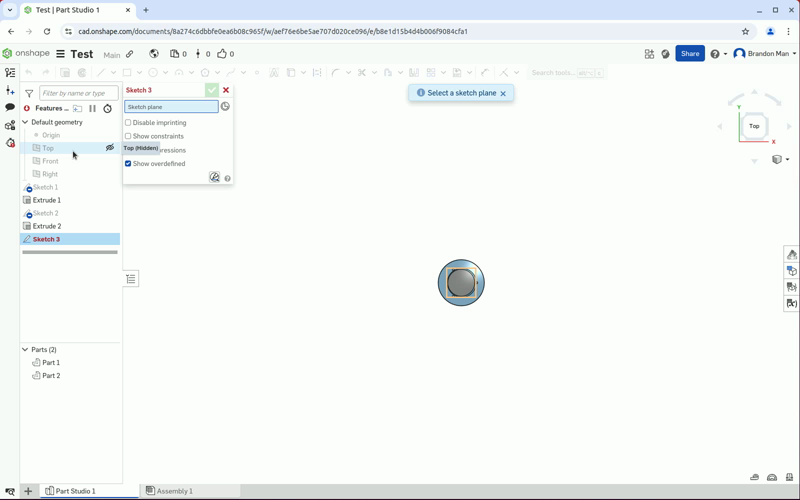
click(73, 150)
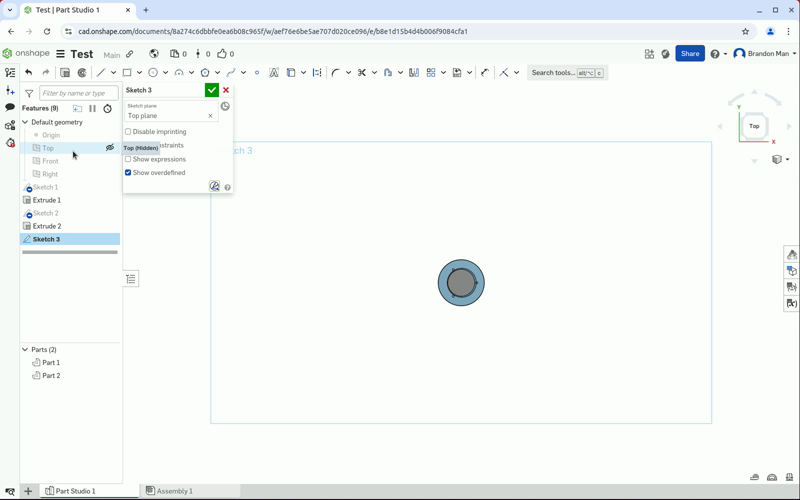
mouse_move(73, 352)
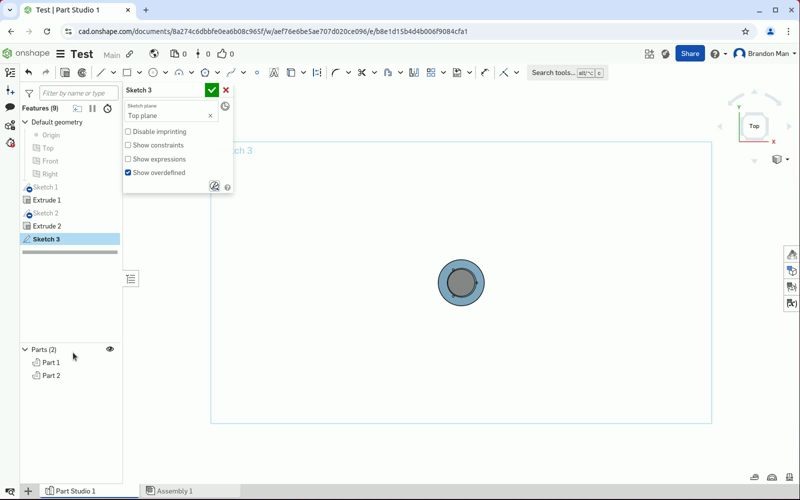
key(y)
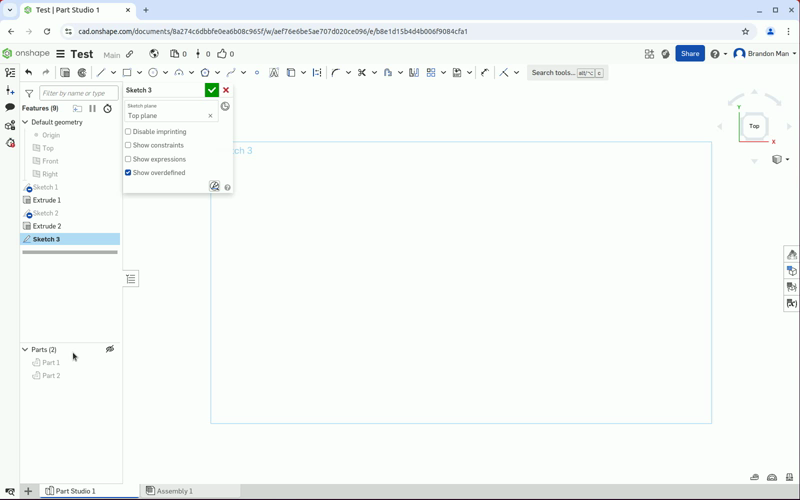
key(c)
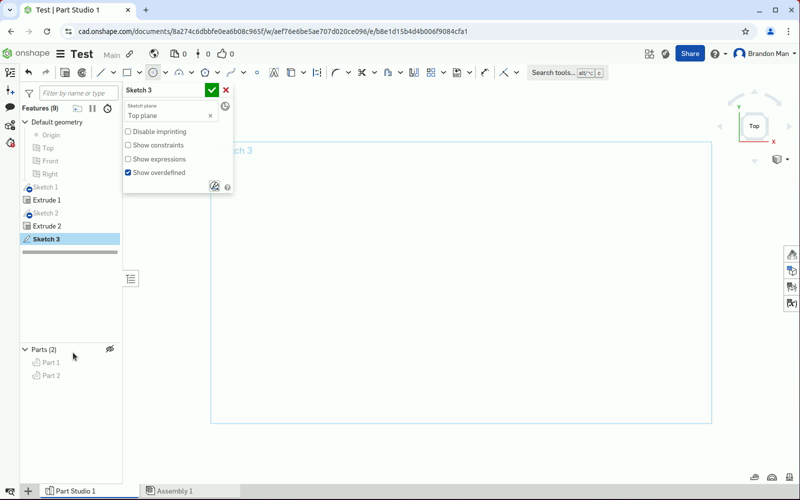
key_down(shift)
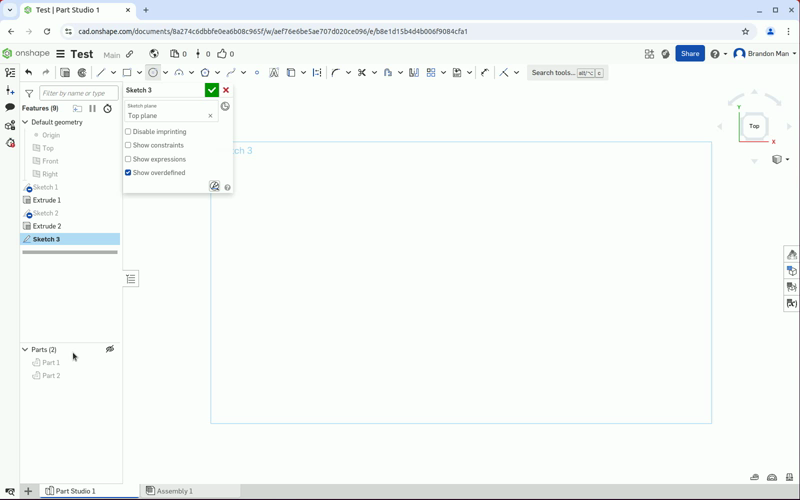
mouse_move(453, 270)
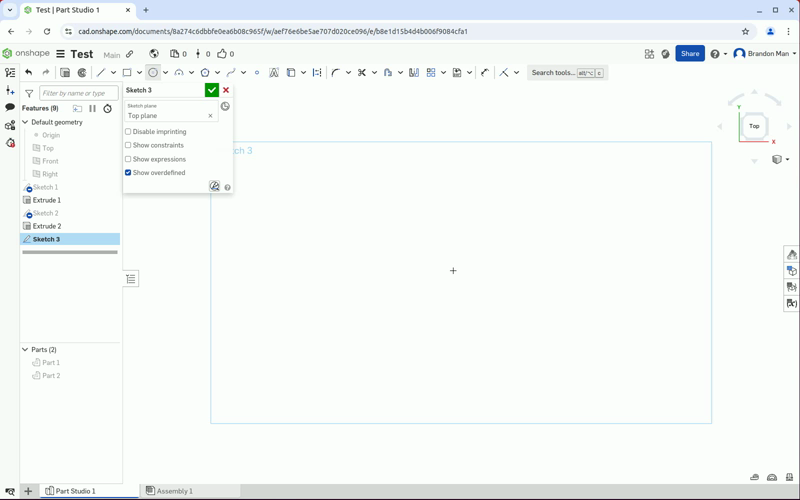
click(453, 270)
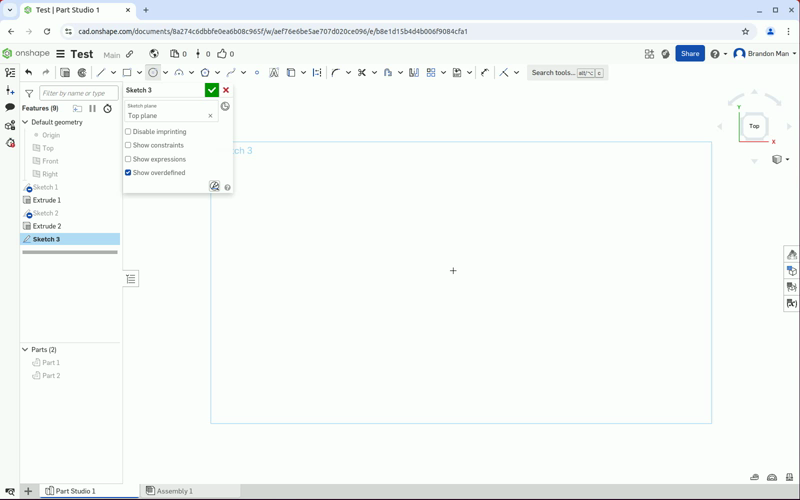
key_up(shift)
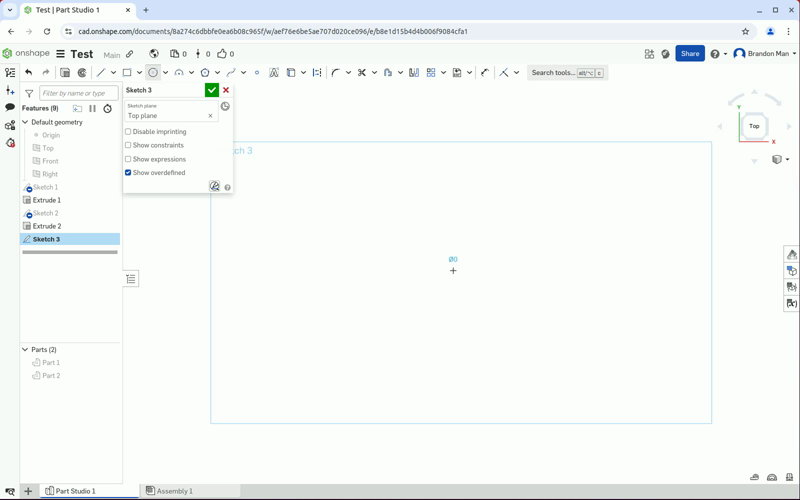
mouse_move(455, 270)
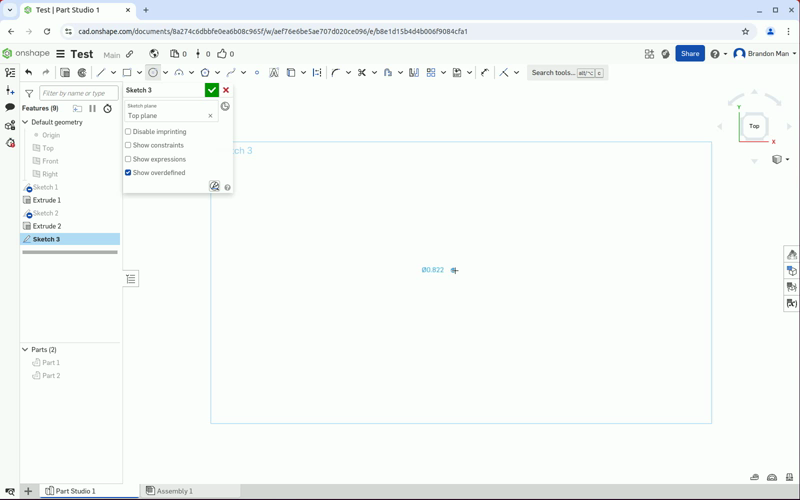
scroll(6)
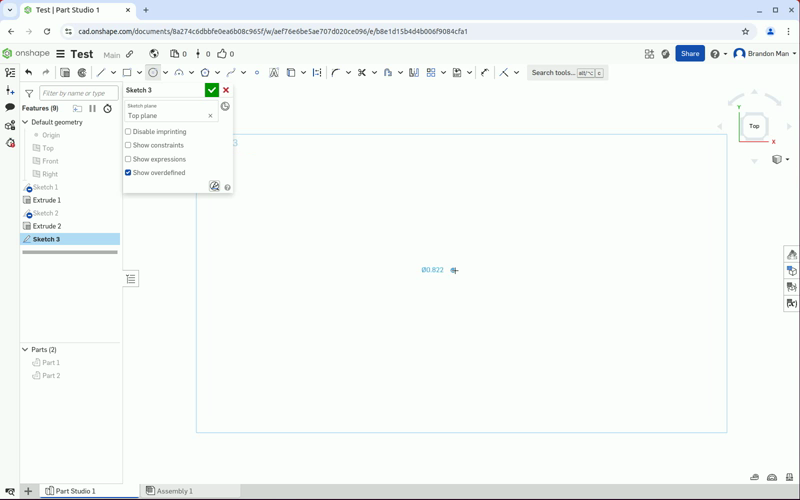
scroll(6)
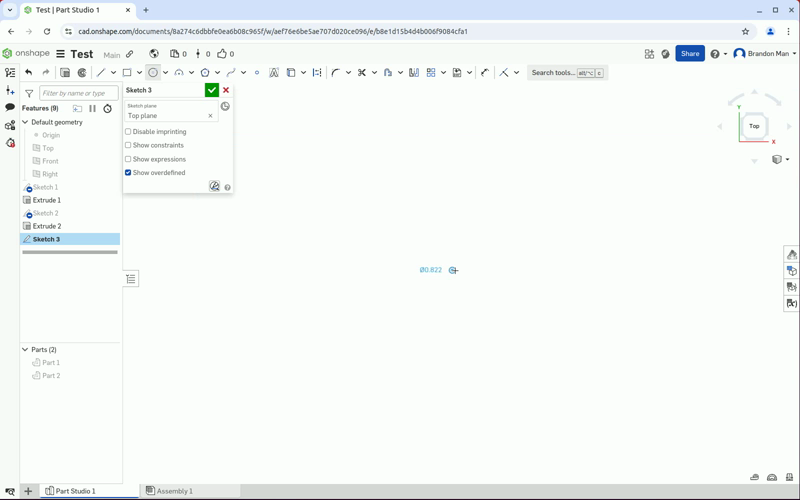
scroll(6)
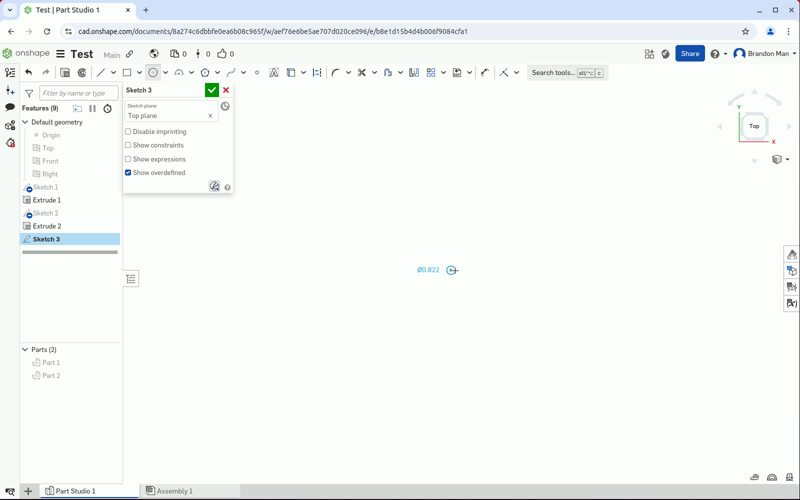
scroll(6)
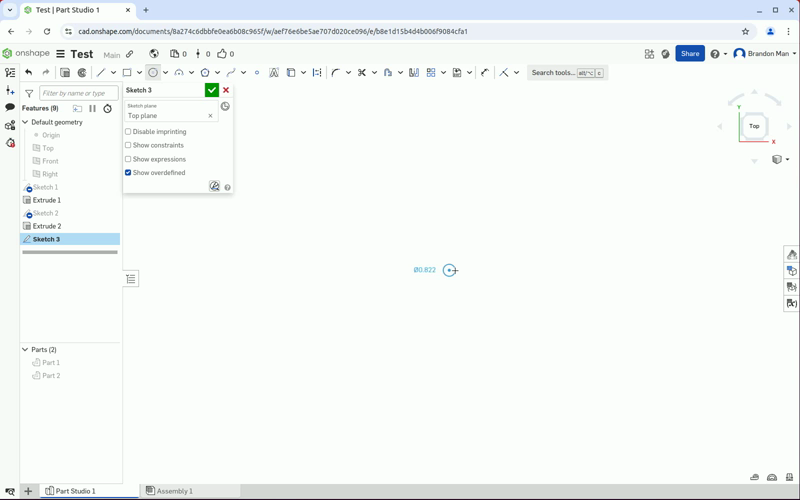
scroll(6)
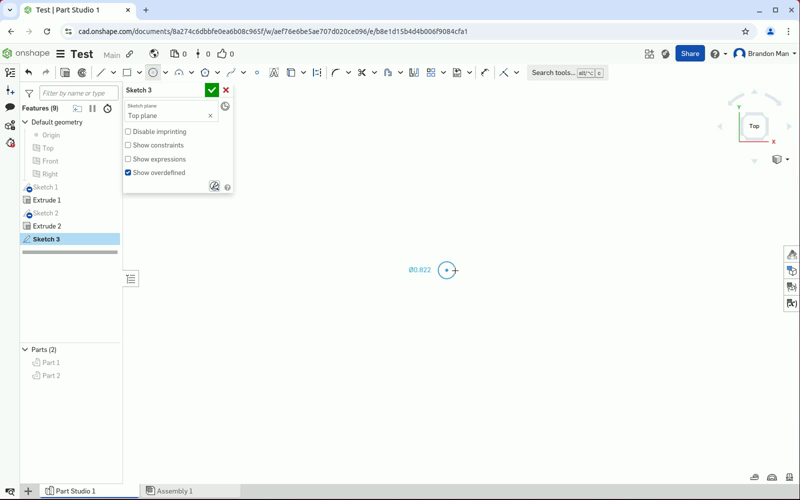
scroll(6)
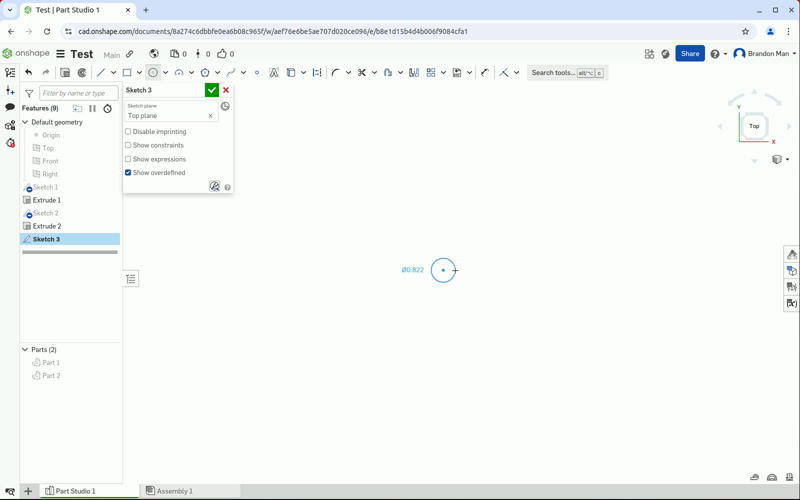
scroll(6)
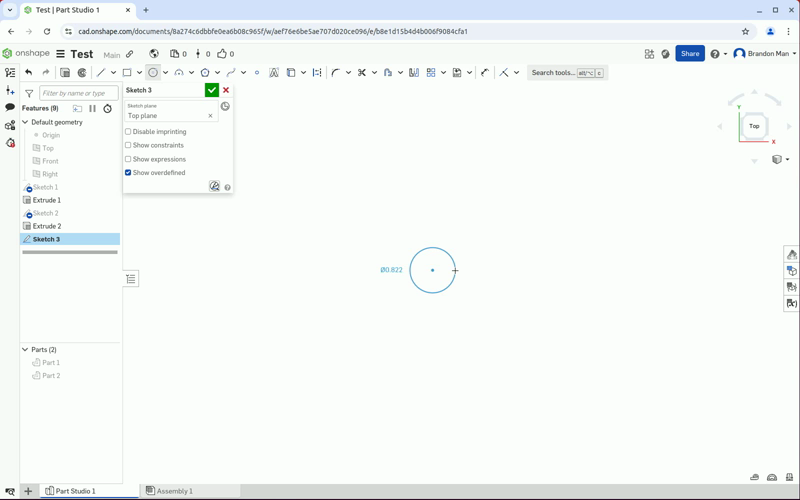
click(455, 270)
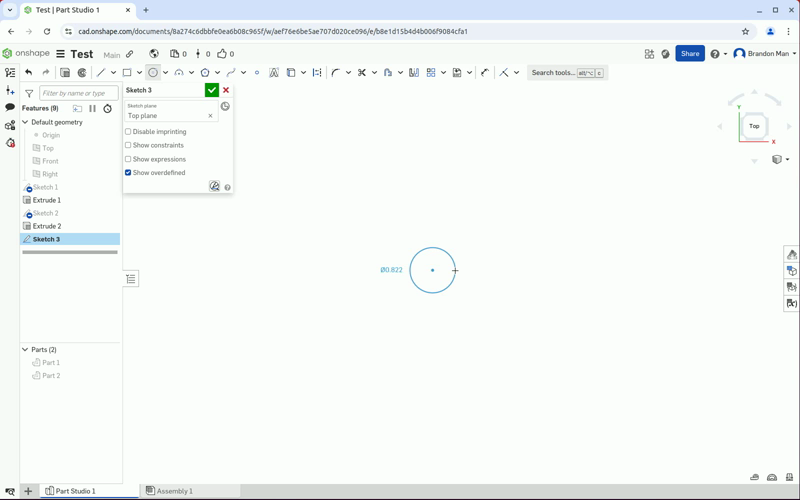
scroll(-6)
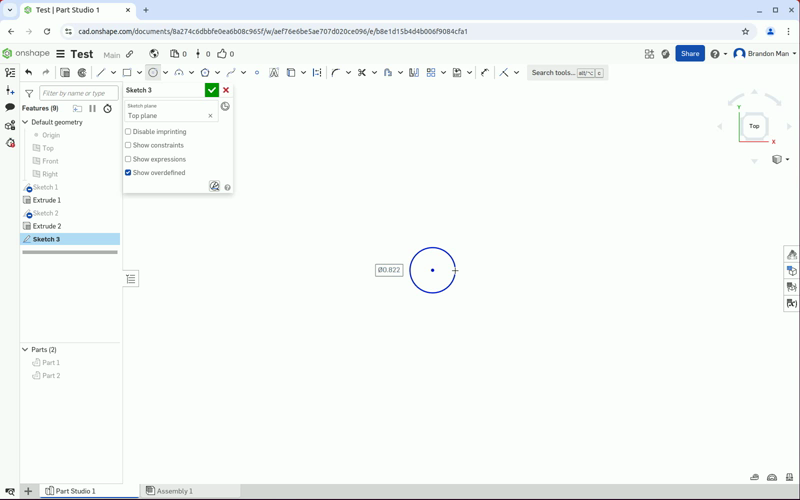
scroll(-6)
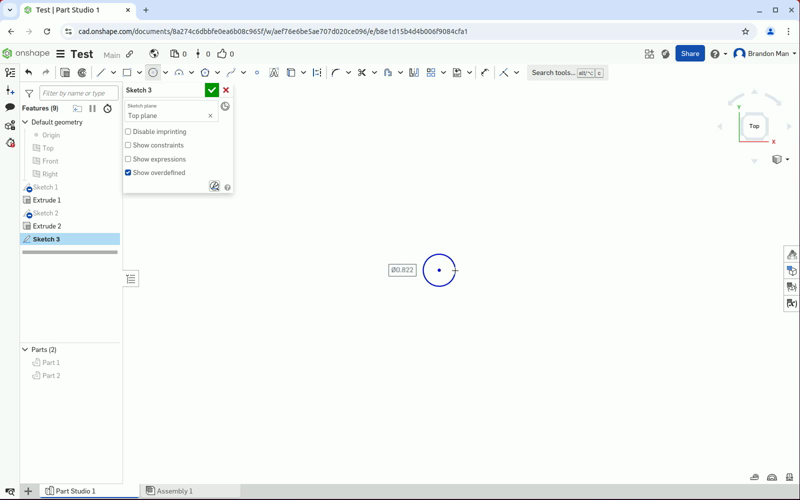
scroll(-6)
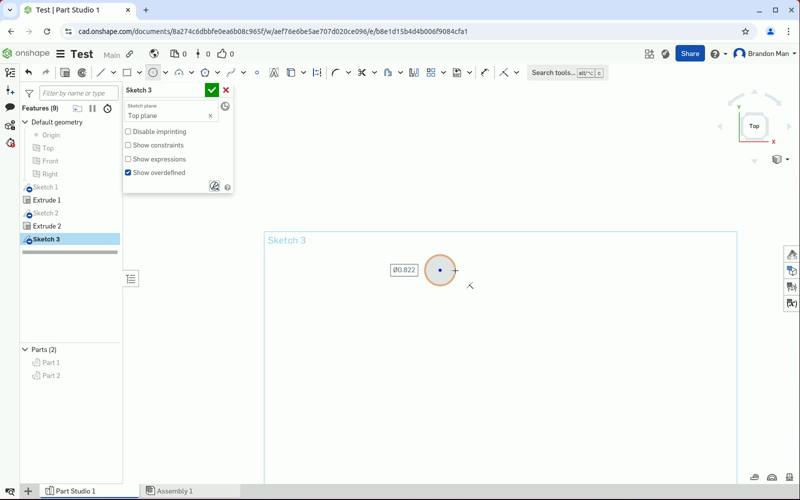
scroll(-6)
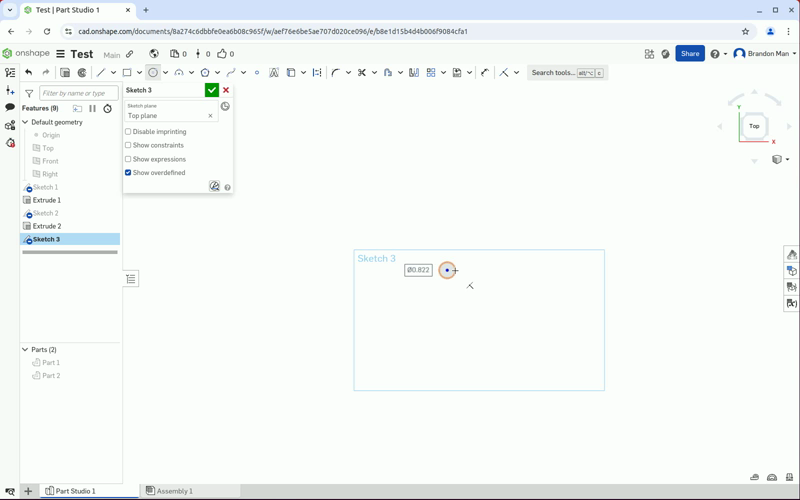
scroll(-6)
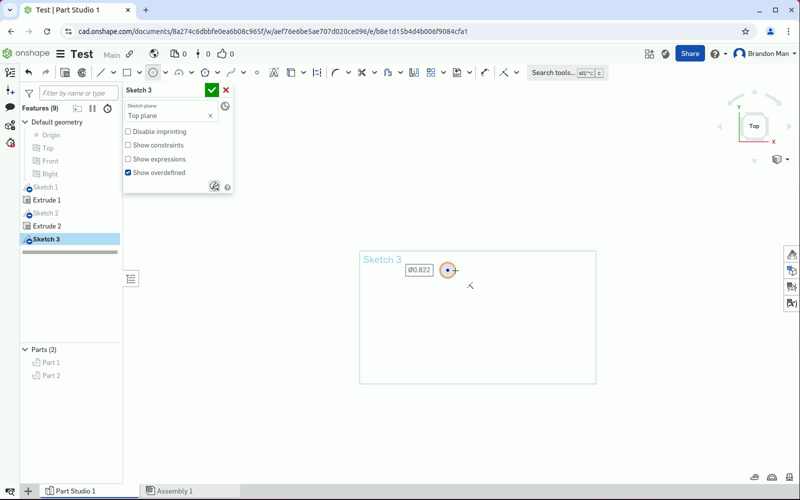
scroll(-6)
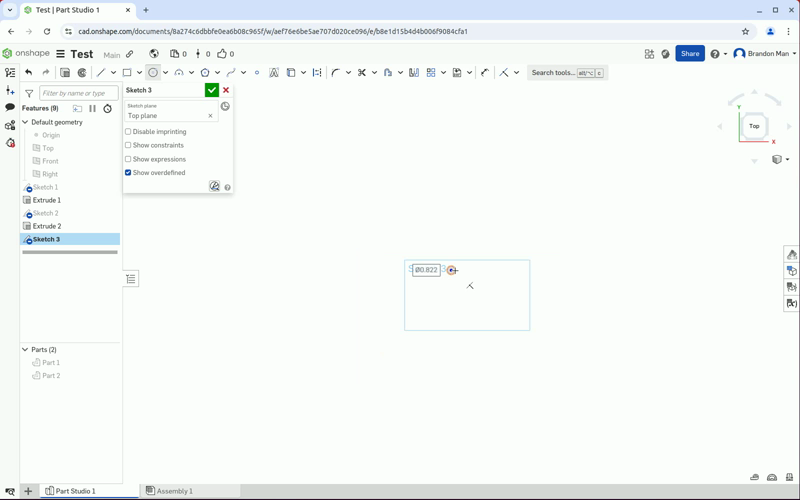
scroll(-6)
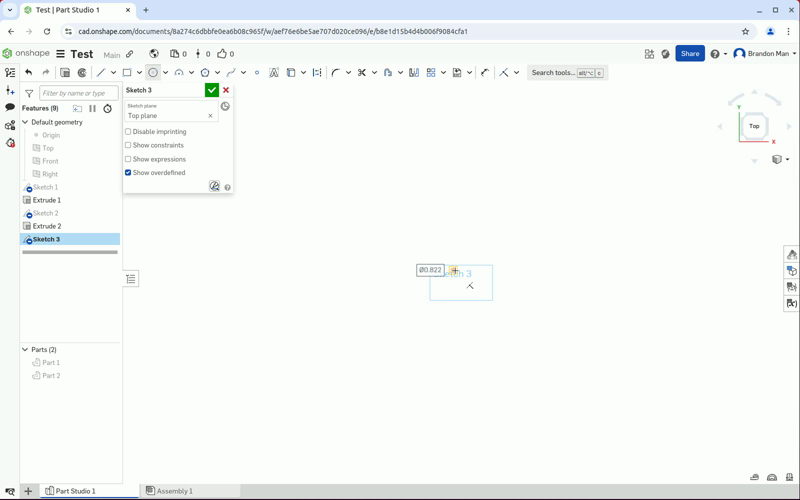
key(esc)
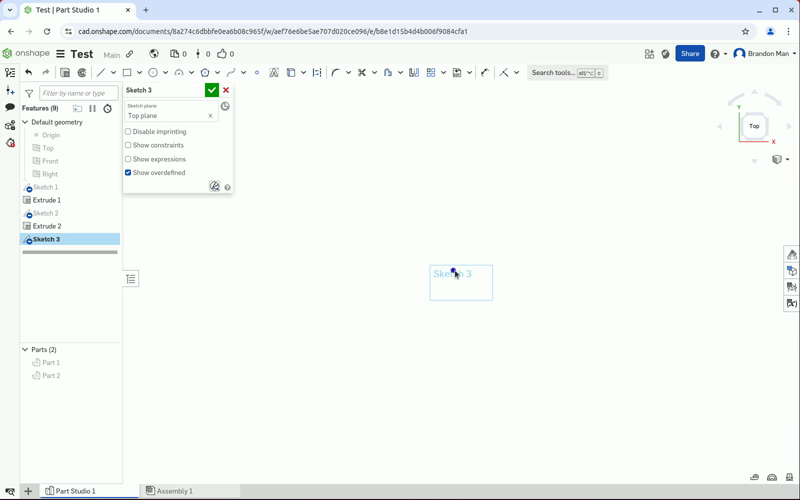
mouse_move(452, 270)
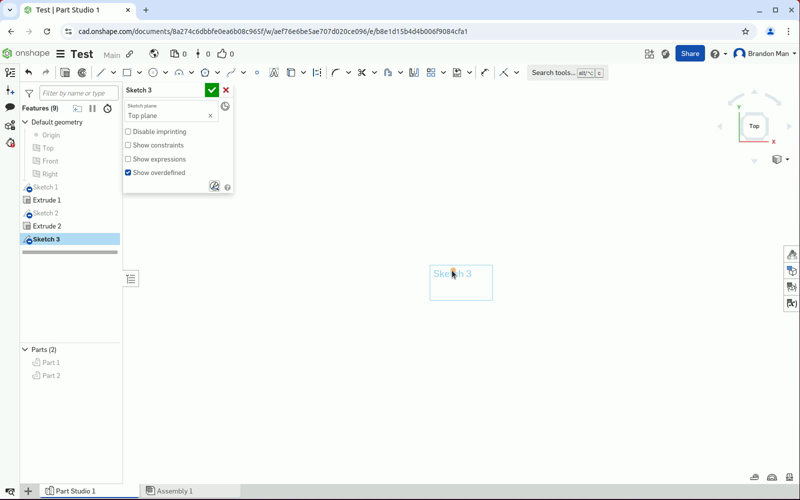
scroll(6)
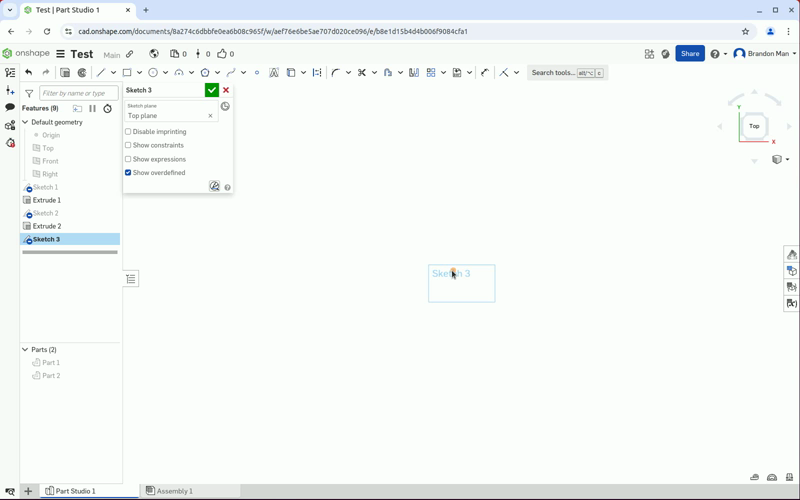
scroll(6)
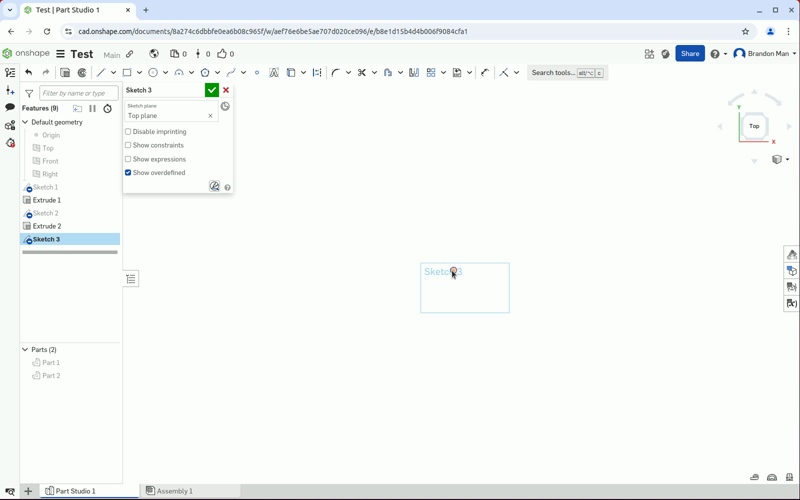
scroll(6)
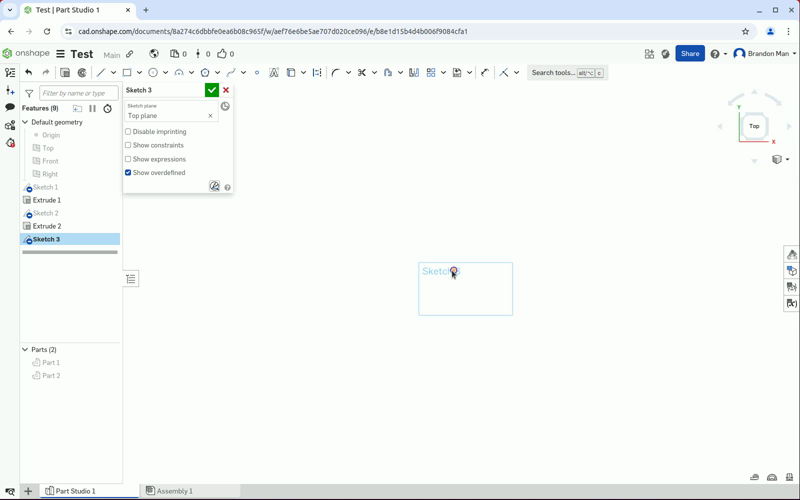
scroll(6)
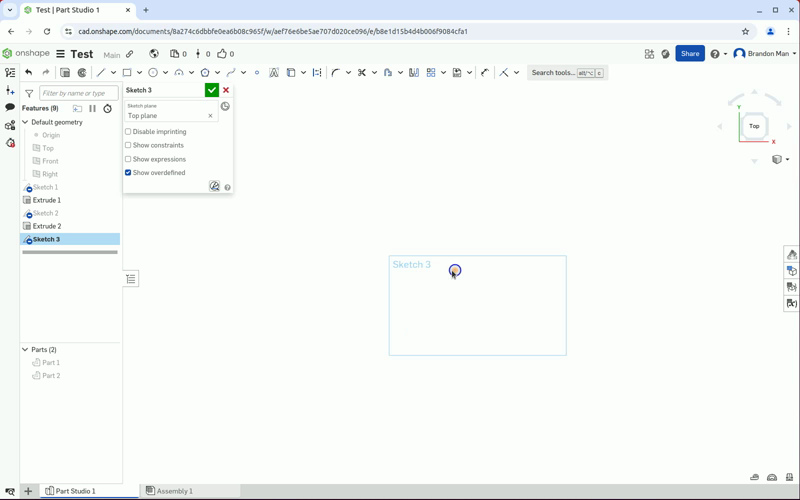
scroll(6)
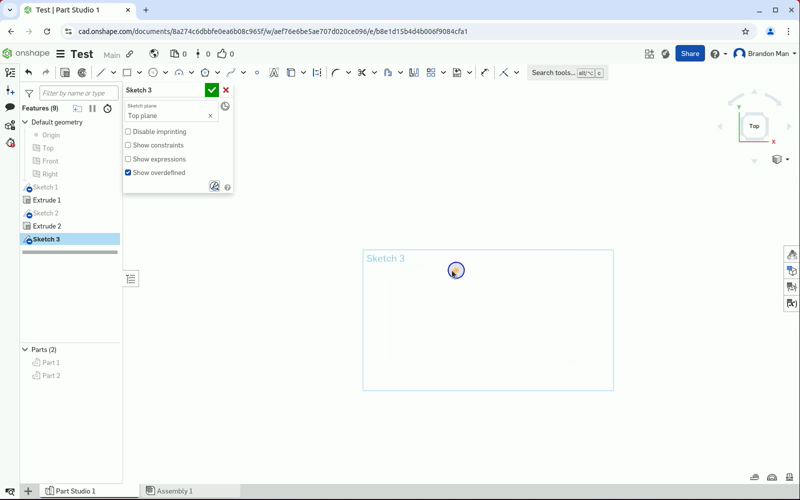
scroll(6)
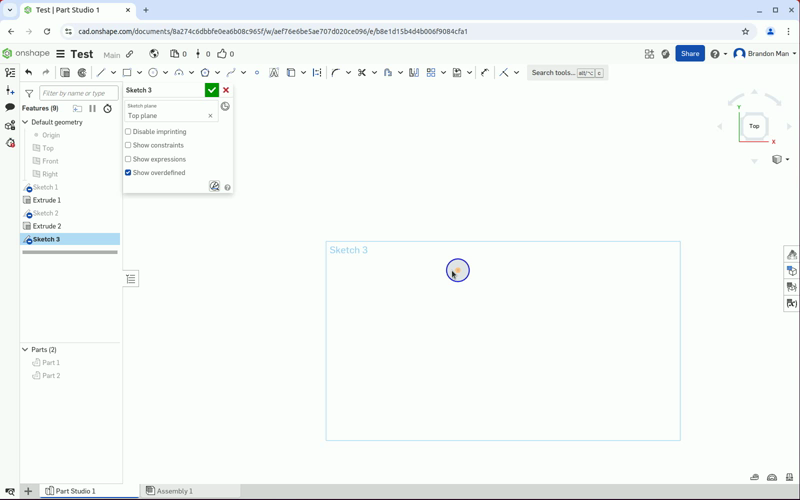
scroll(6)
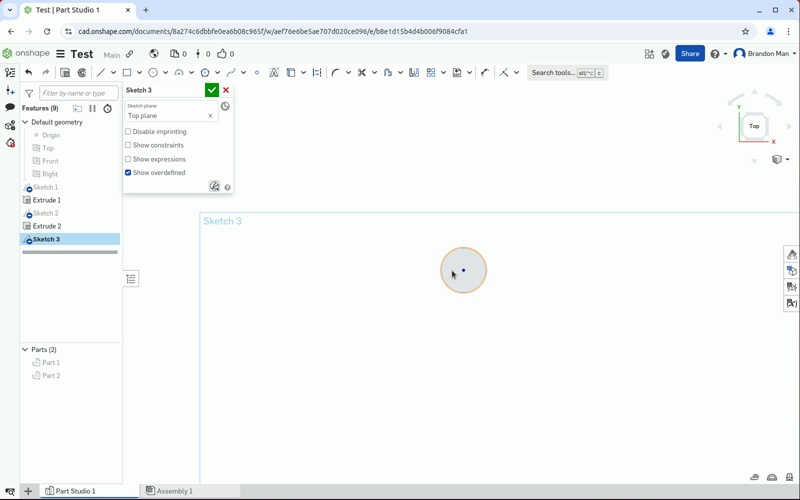
click(452, 270)
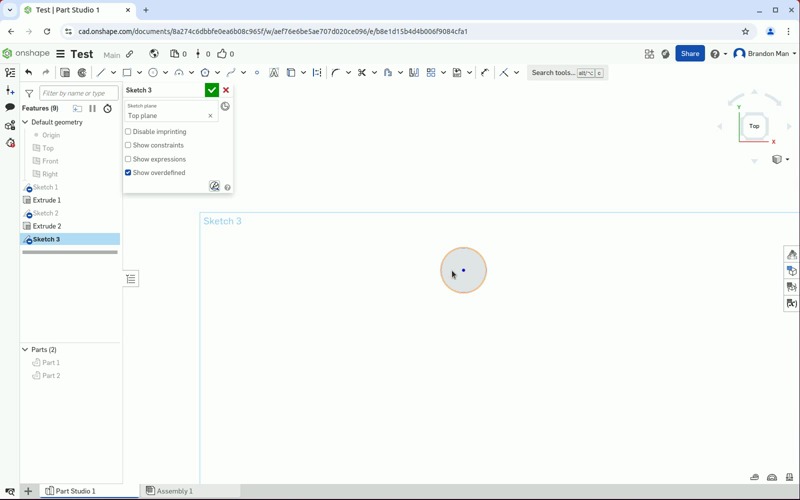
scroll(-6)
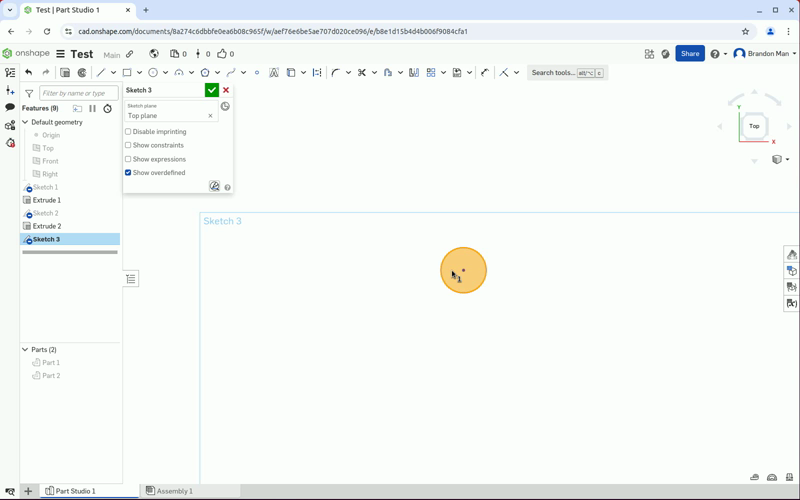
scroll(-6)
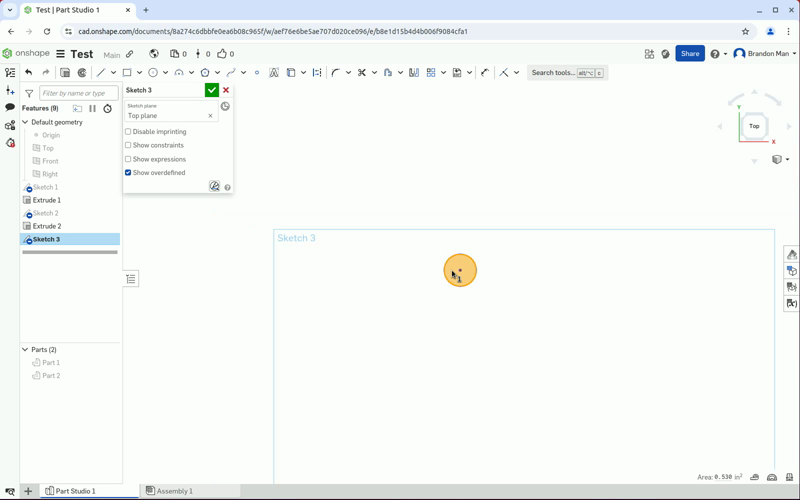
scroll(-6)
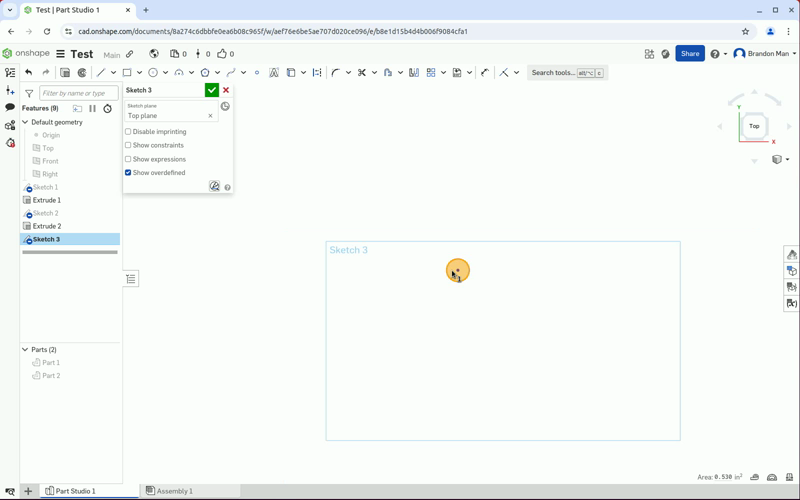
scroll(-6)
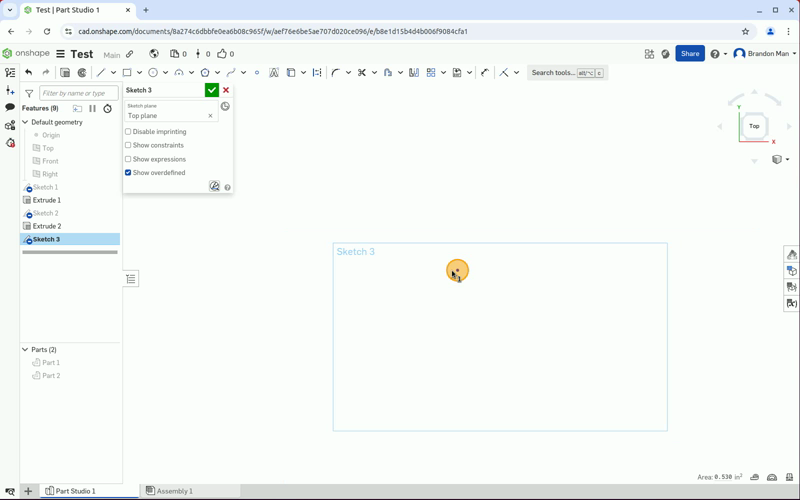
scroll(-6)
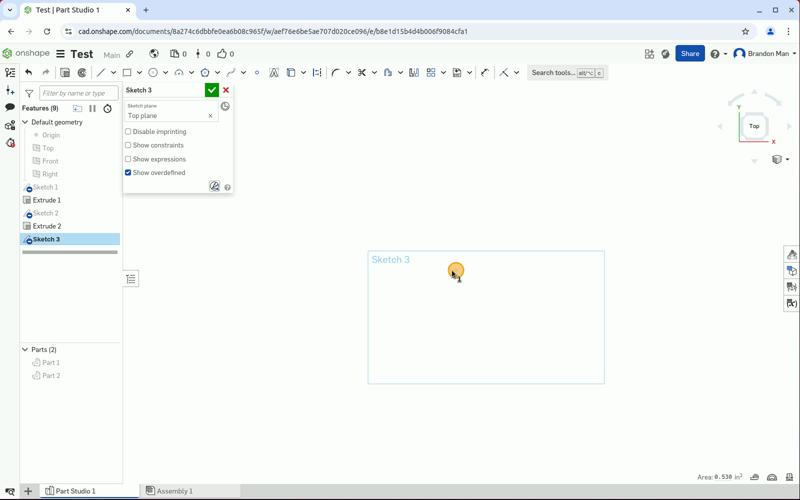
scroll(-6)
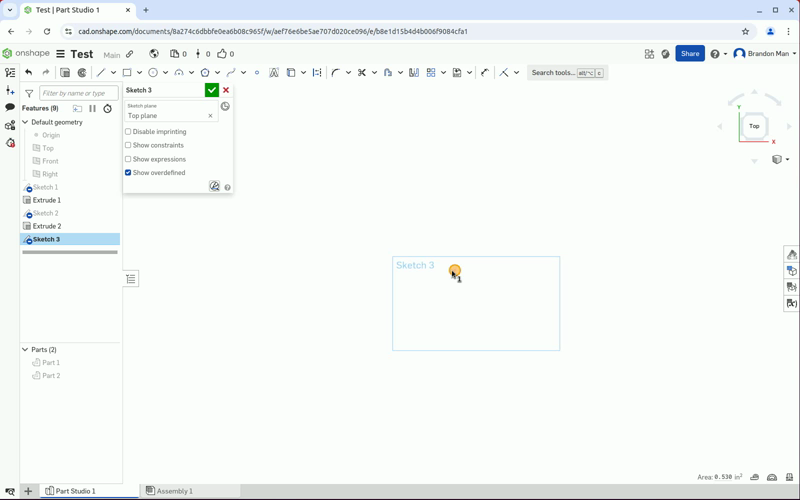
scroll(-6)
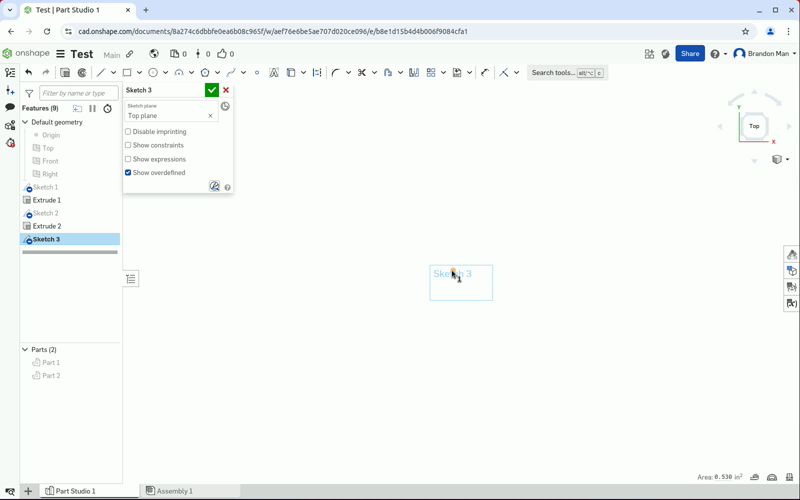
mouse_move(73, 352)
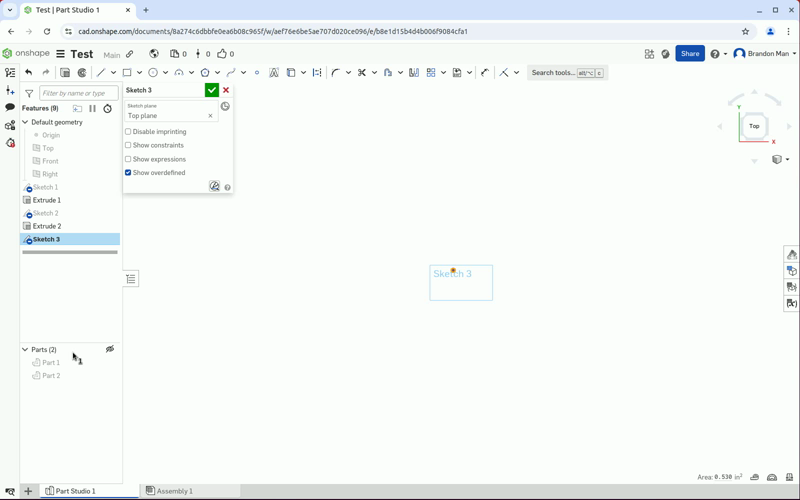
key(shift+y)
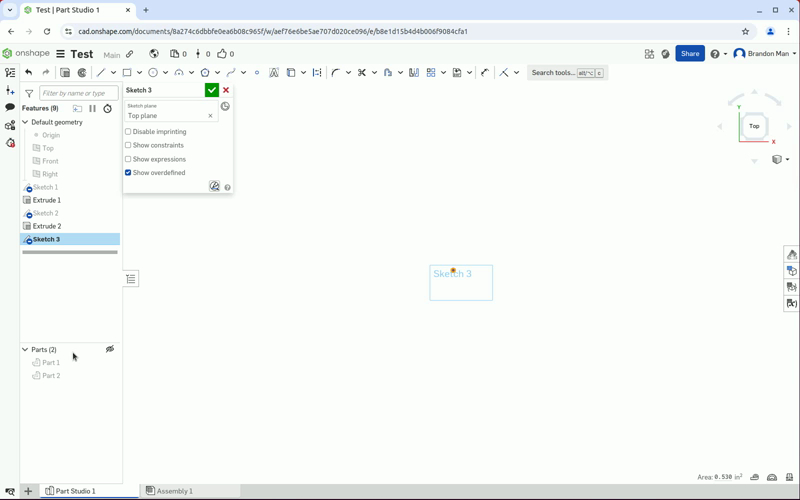
key(shift+e)
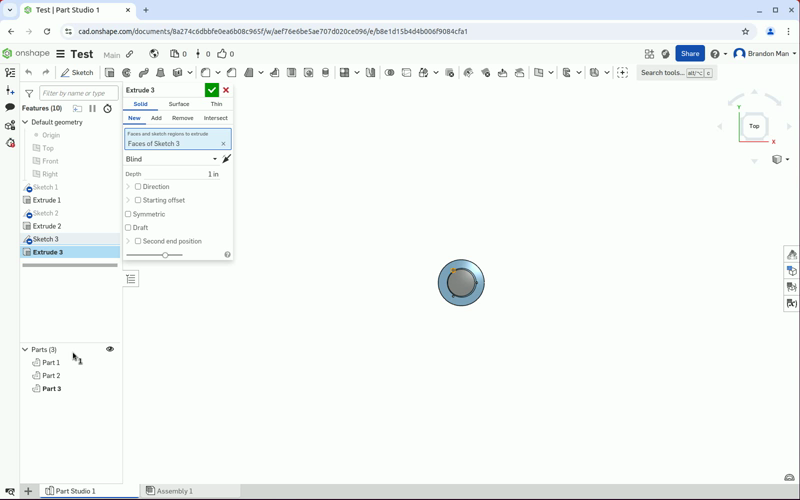
mouse_move(143, 106)
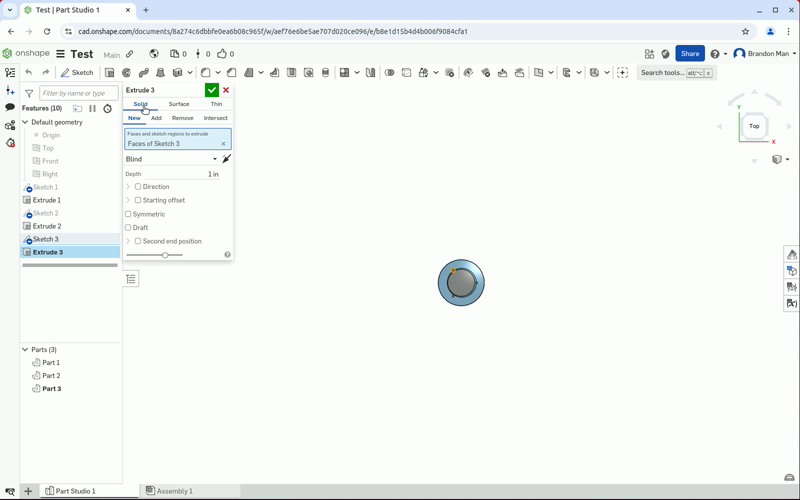
click(143, 106)
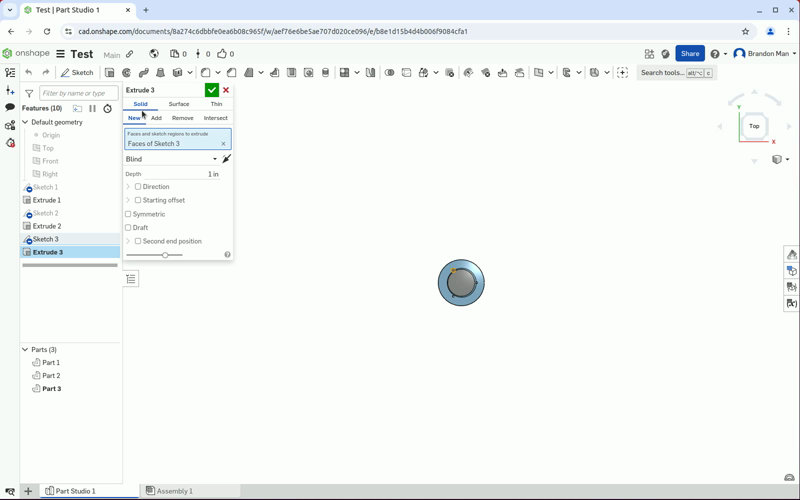
mouse_move(137, 120)
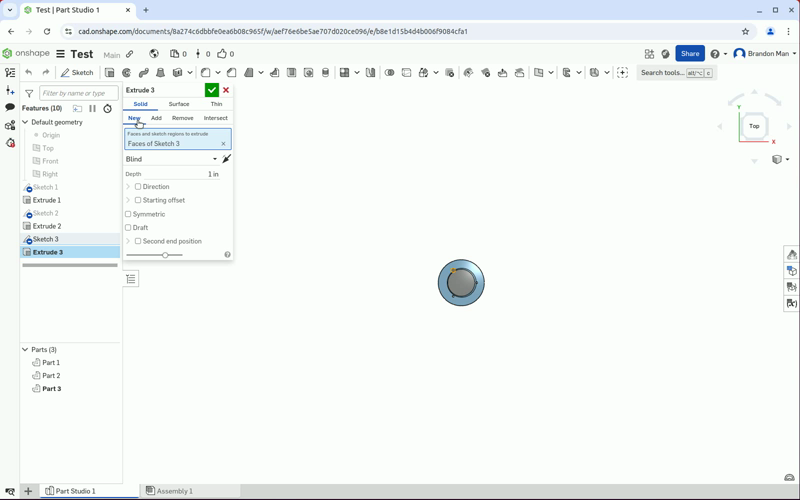
click(137, 120)
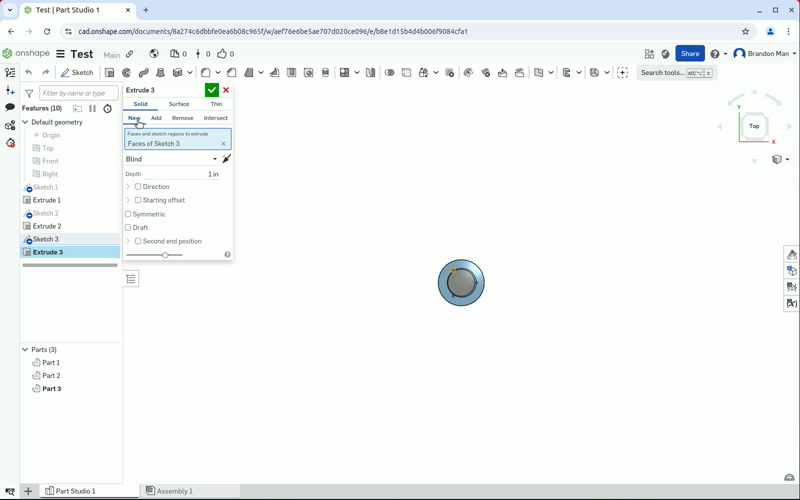
key(tab, 4)
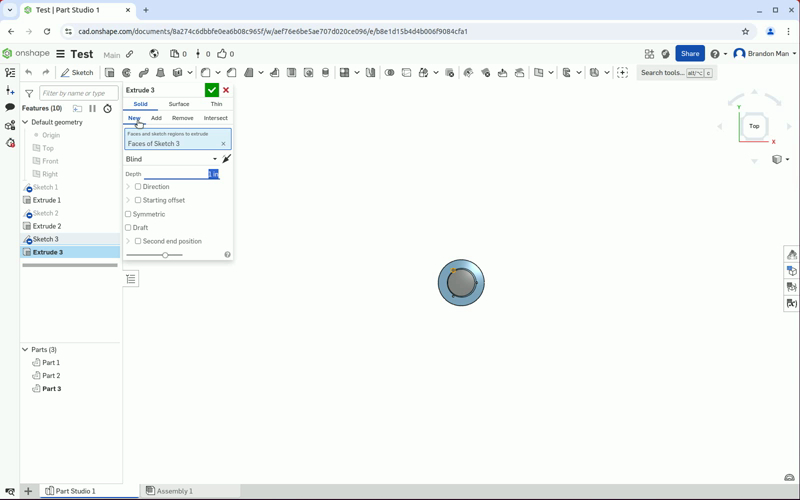
text(-23.108)
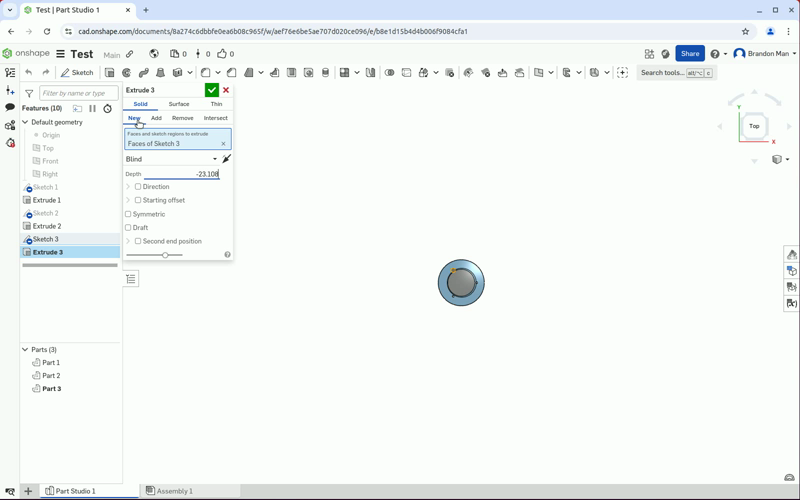
key(enter)
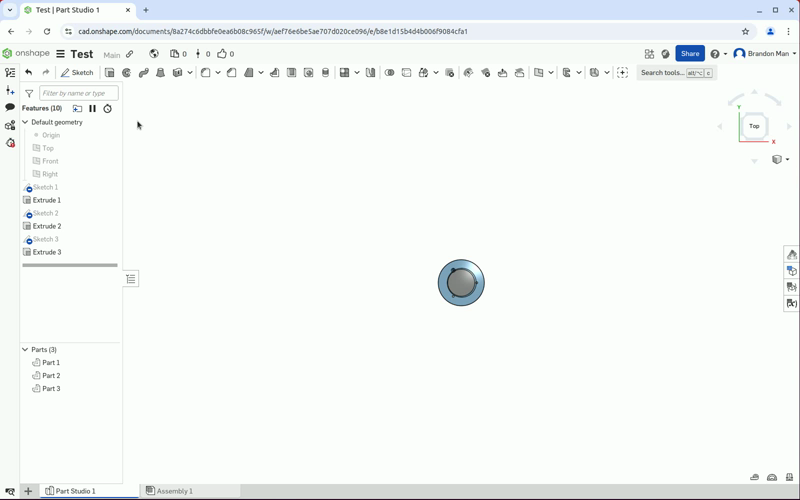
key(shift+h)
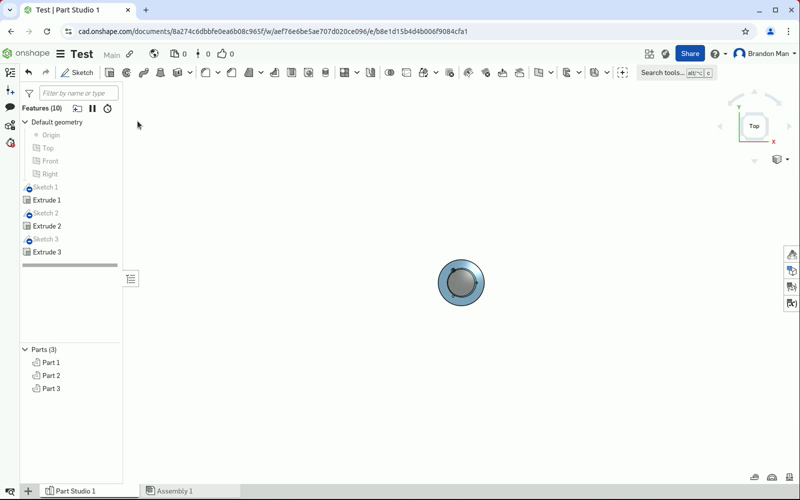
key(shift+h)
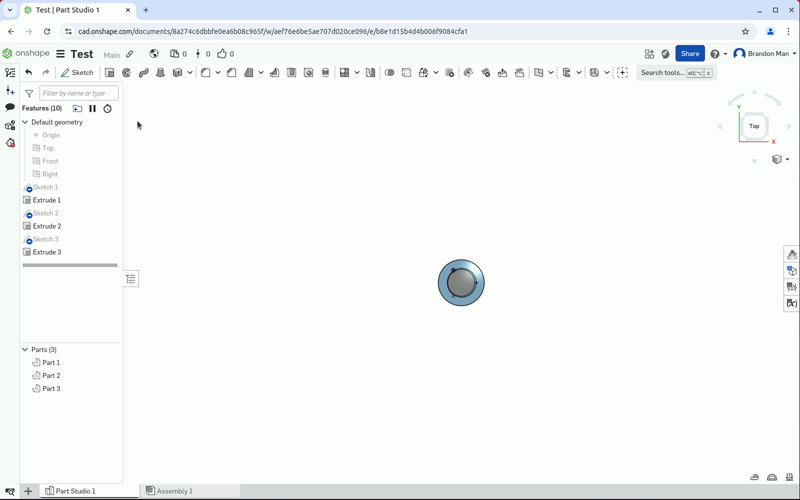
mouse_move(73, 189)
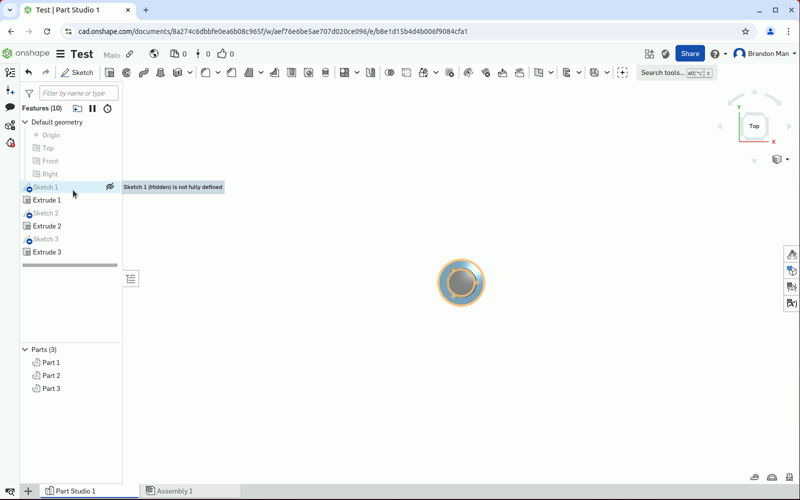
click(73, 189)
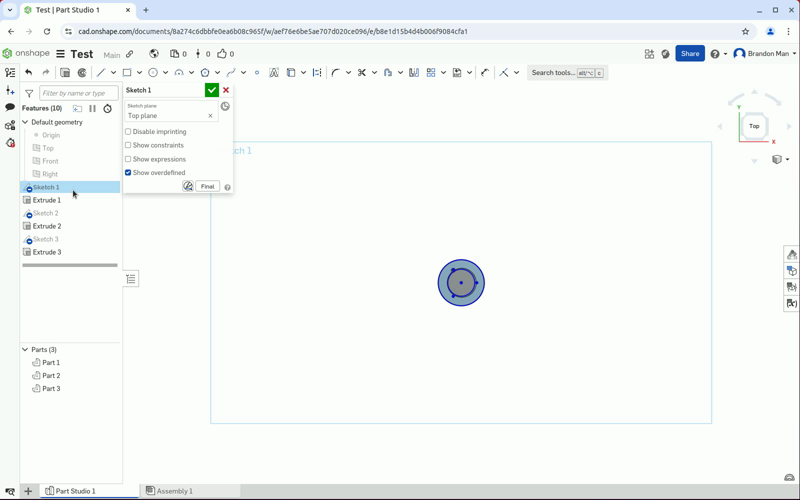
mouse_move(229, 92)
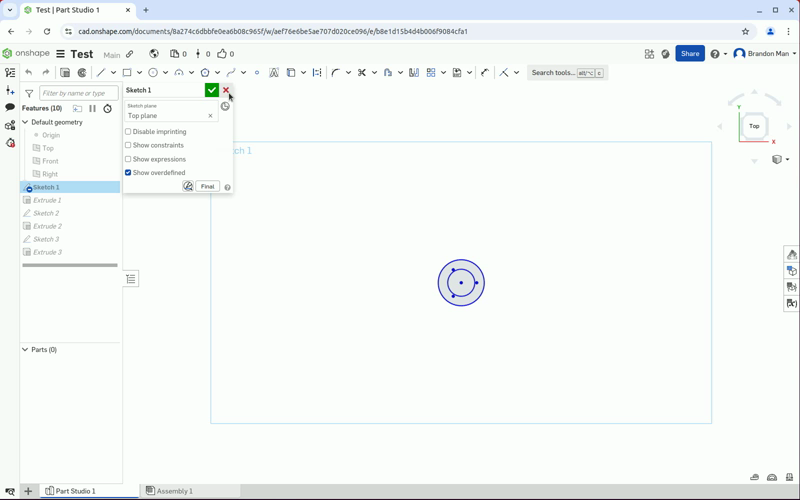
click(229, 92)
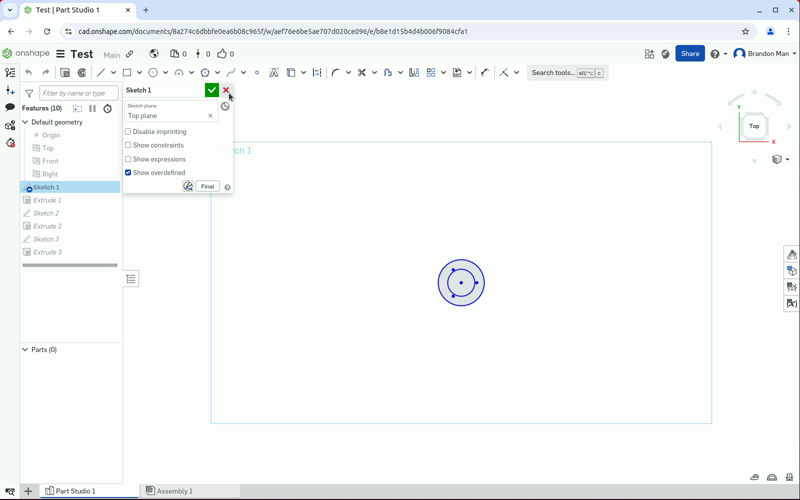
key(shift+s)
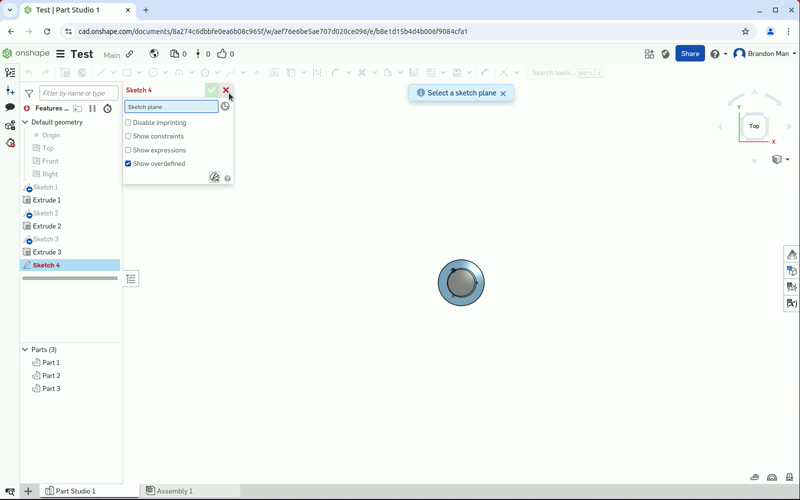
mouse_move(73, 150)
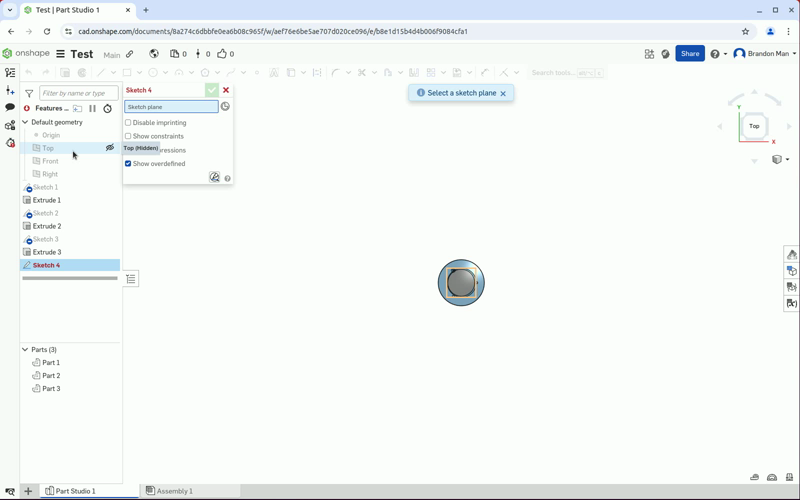
click(73, 150)
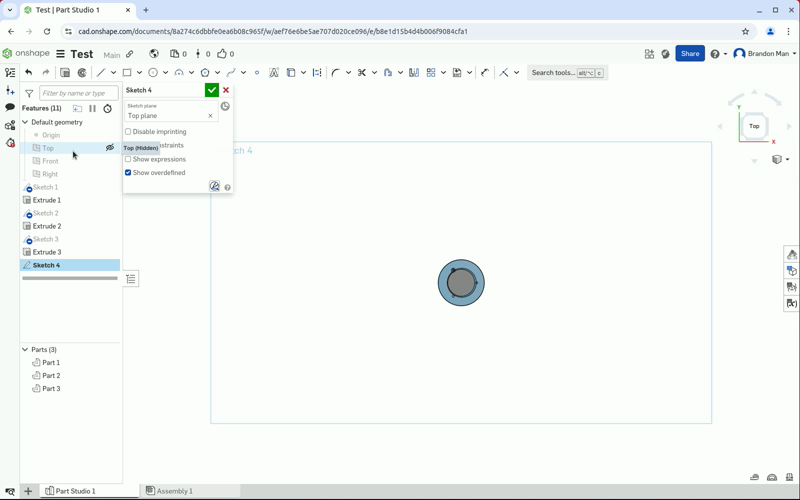
mouse_move(73, 352)
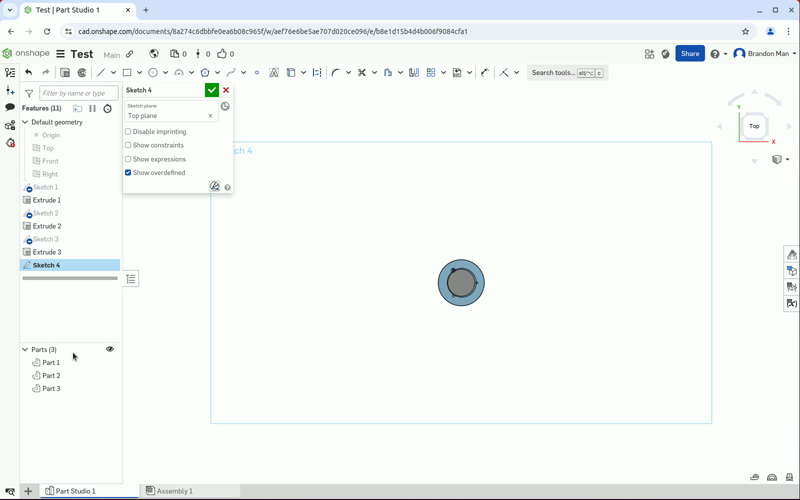
key(y)
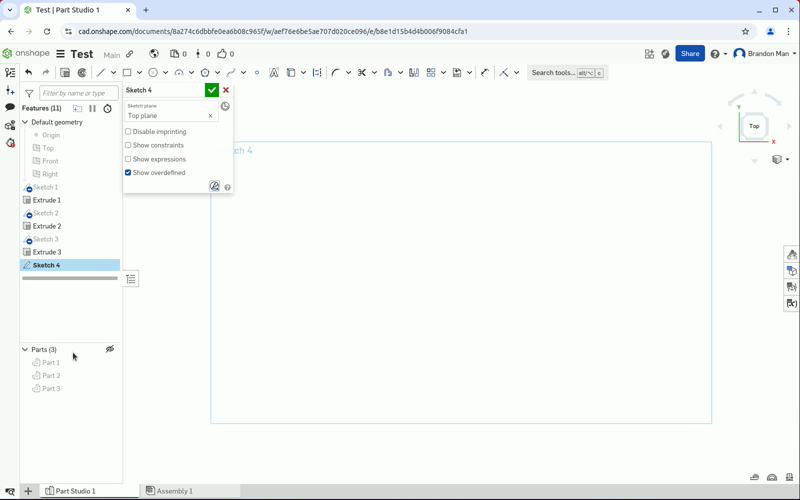
key(c)
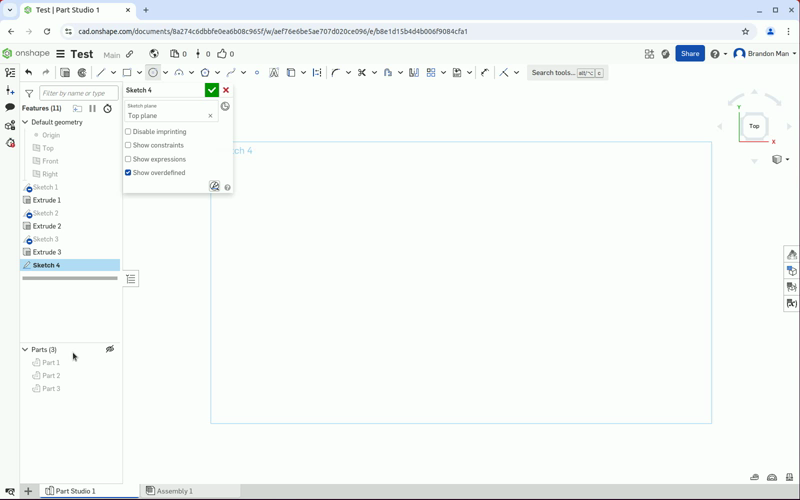
key_down(shift)
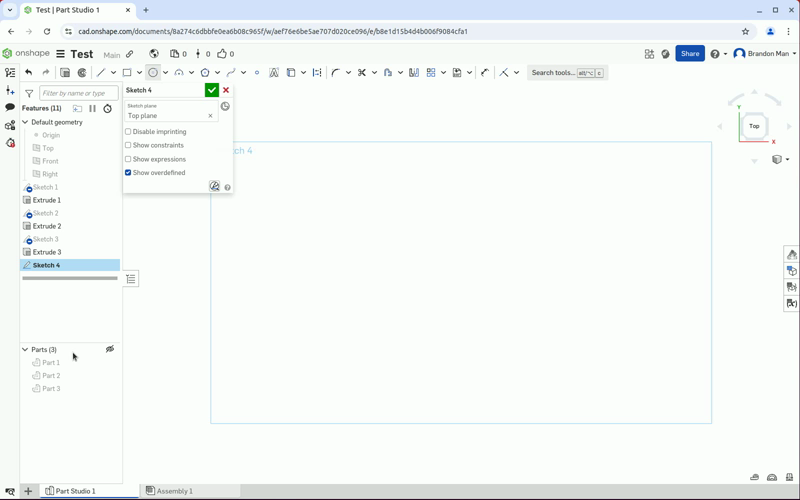
mouse_move(476, 282)
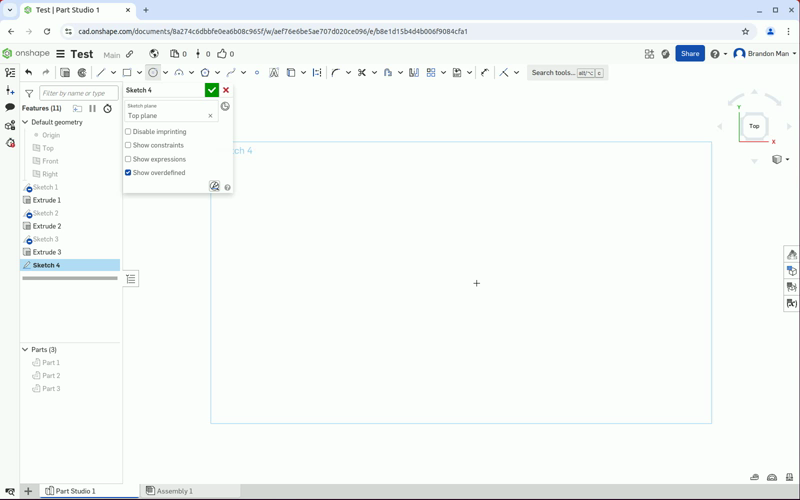
click(476, 282)
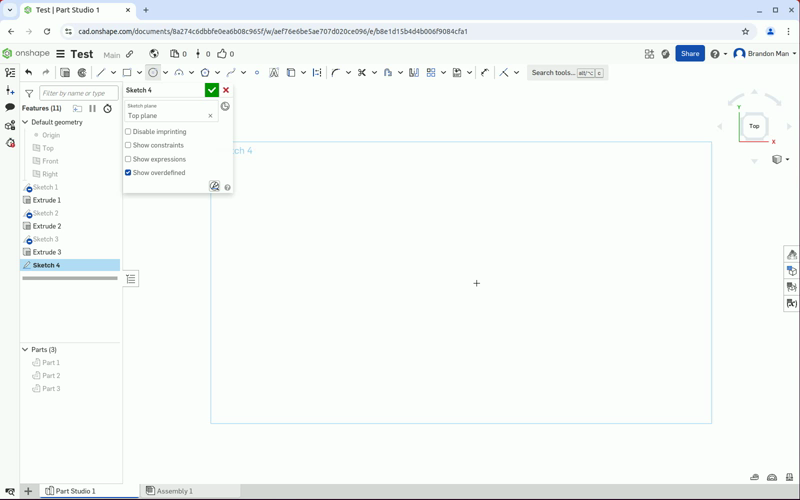
key_up(shift)
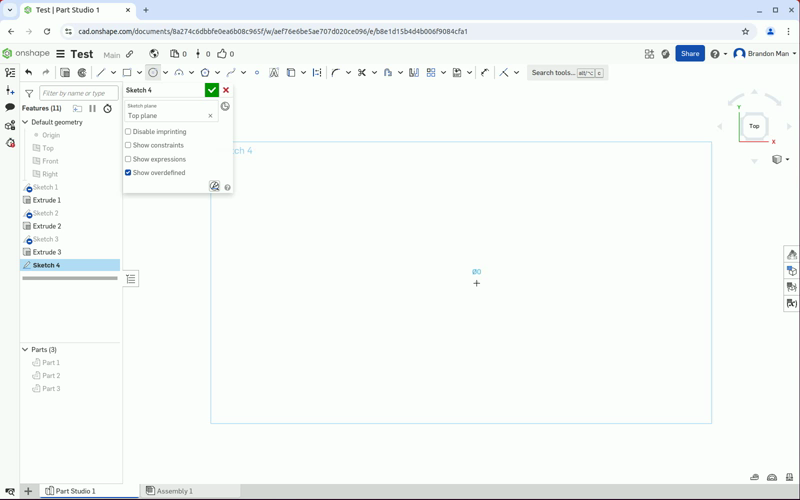
mouse_move(478, 282)
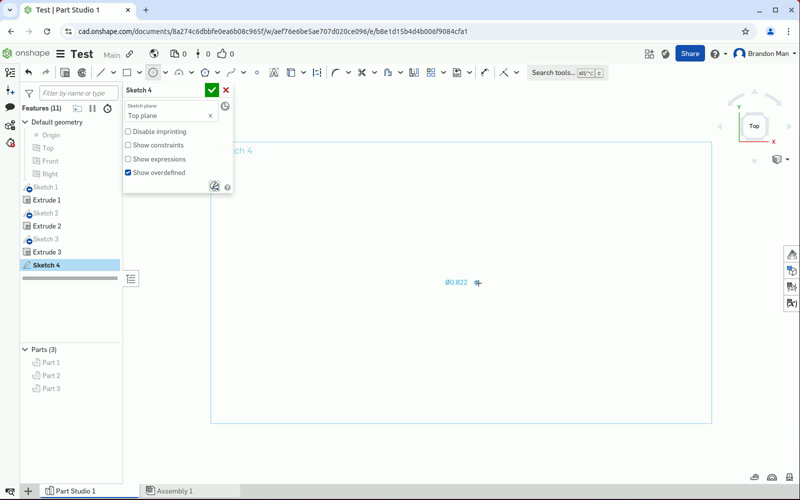
scroll(6)
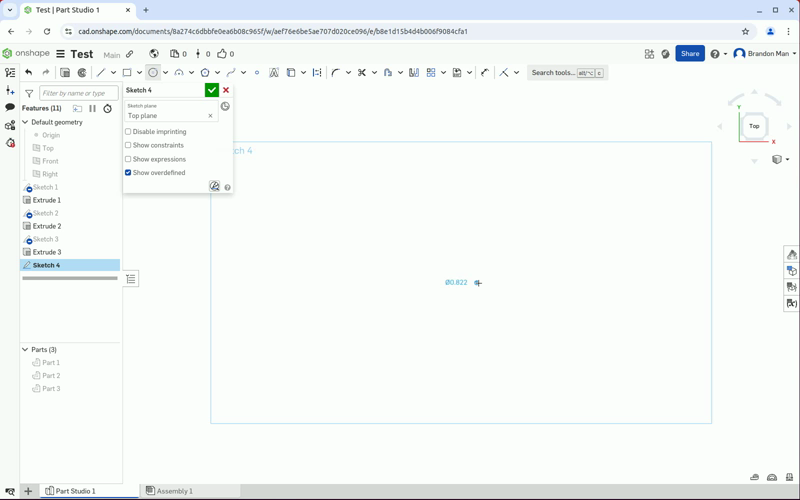
scroll(6)
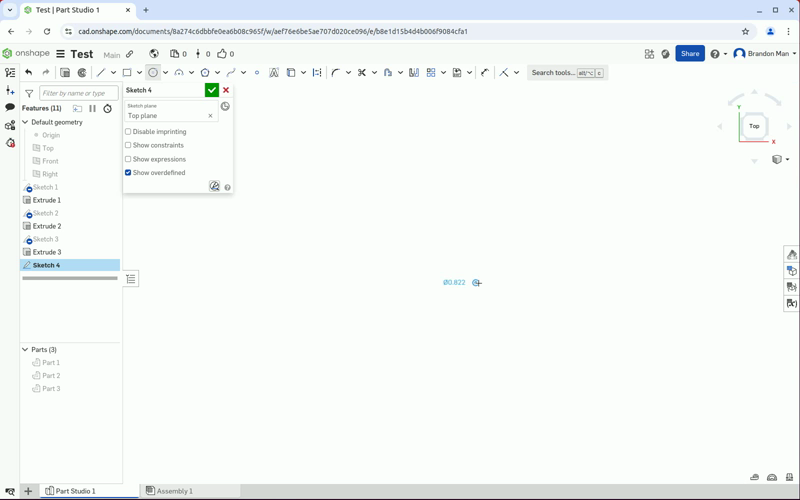
scroll(6)
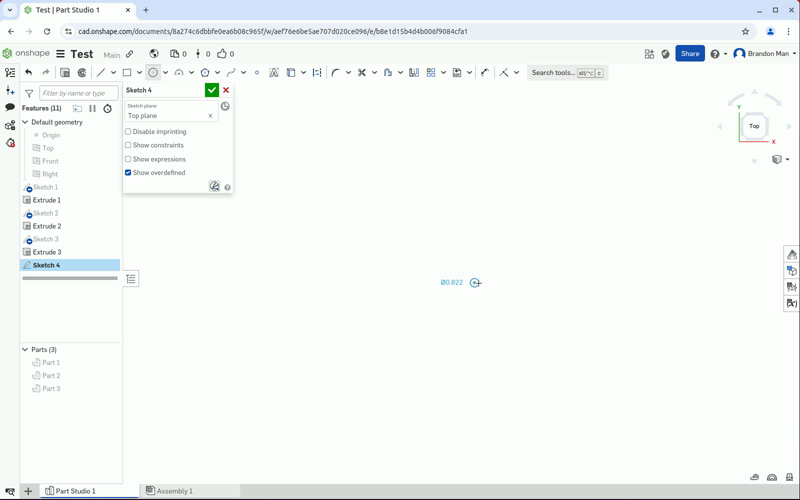
scroll(6)
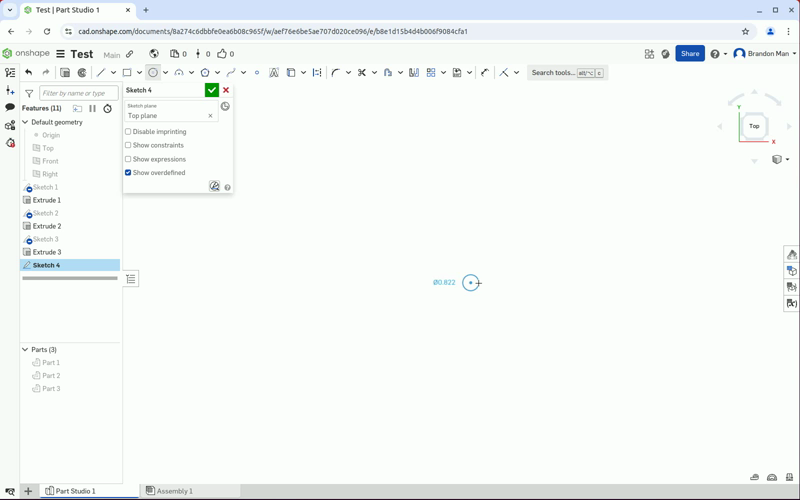
scroll(6)
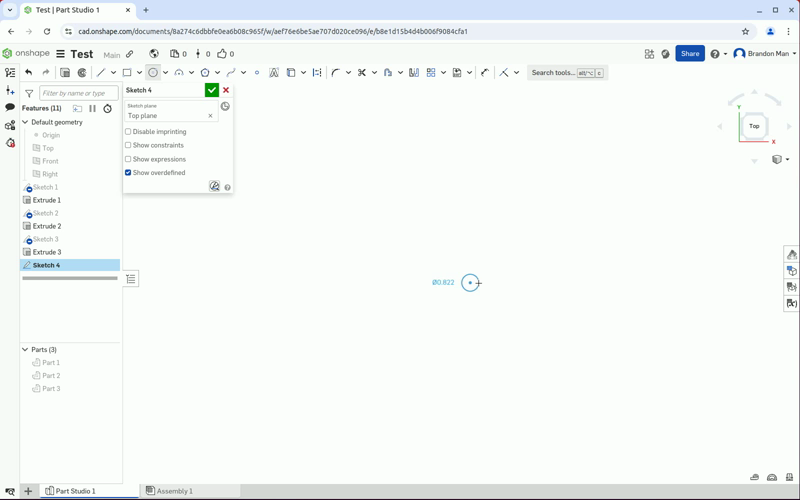
scroll(6)
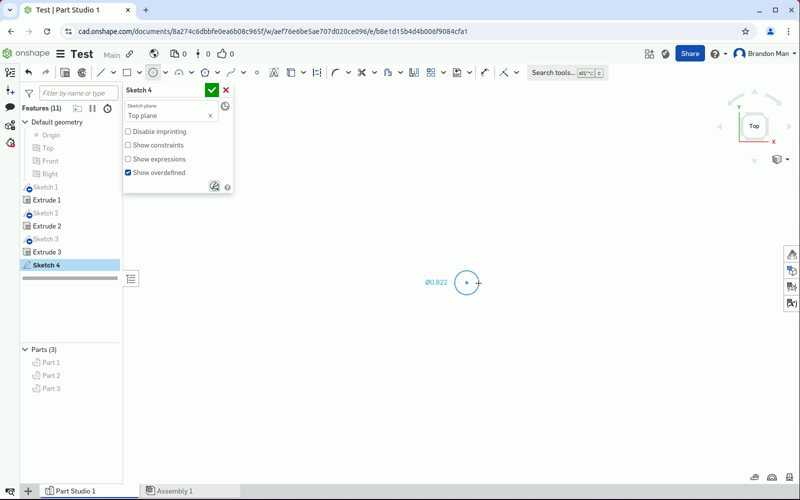
scroll(6)
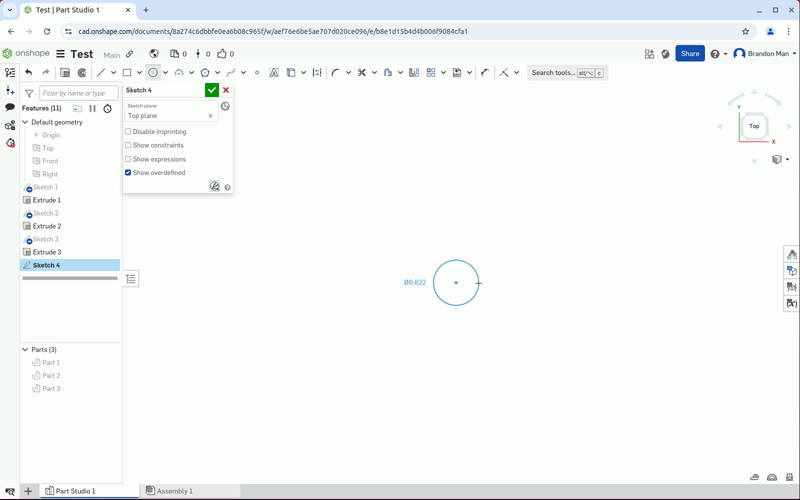
click(478, 282)
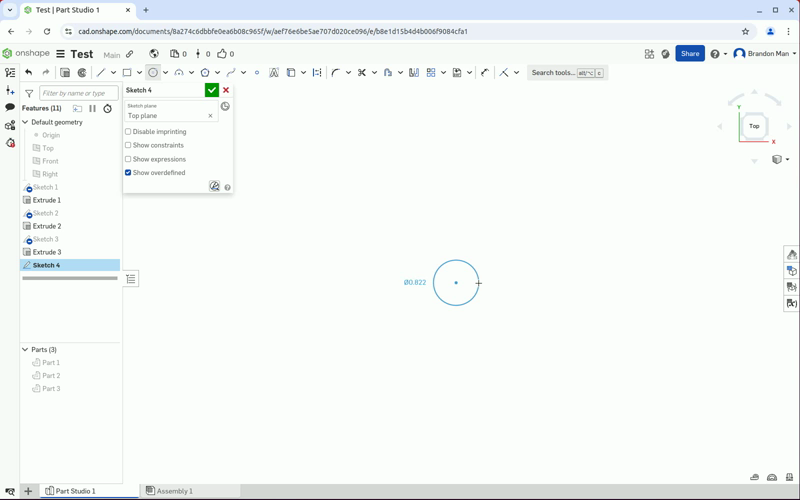
scroll(-6)
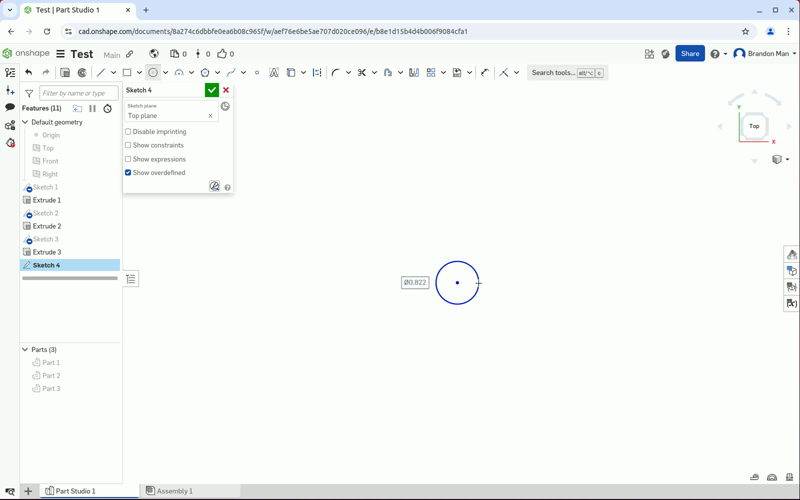
scroll(-6)
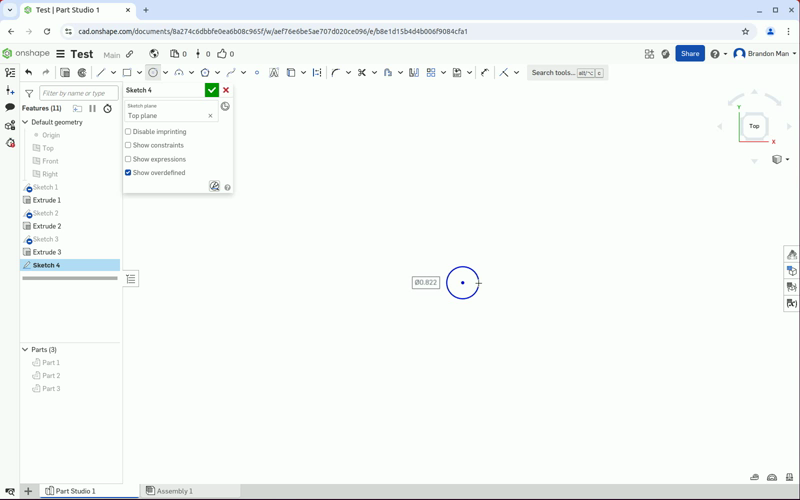
scroll(-6)
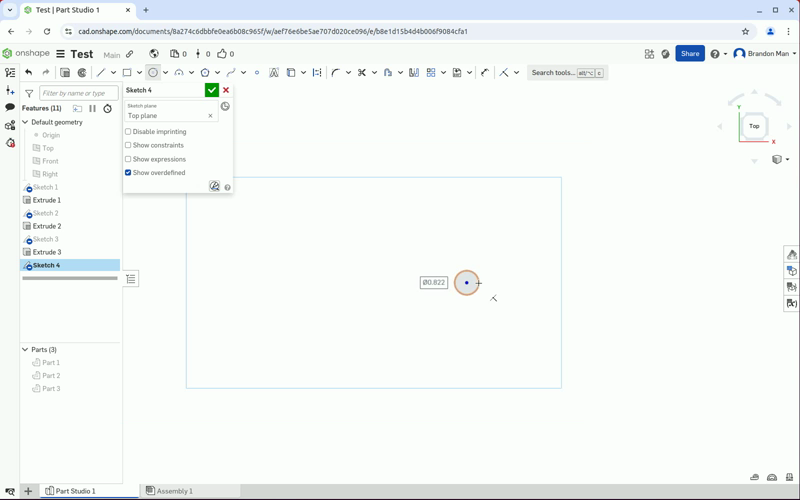
scroll(-6)
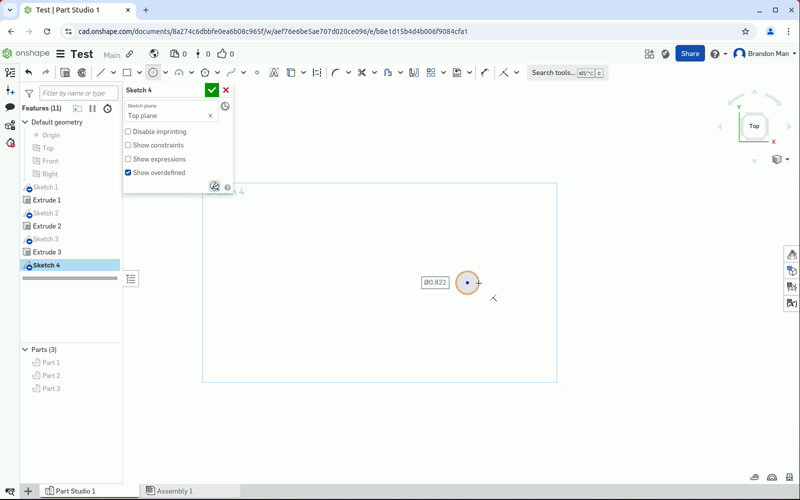
scroll(-6)
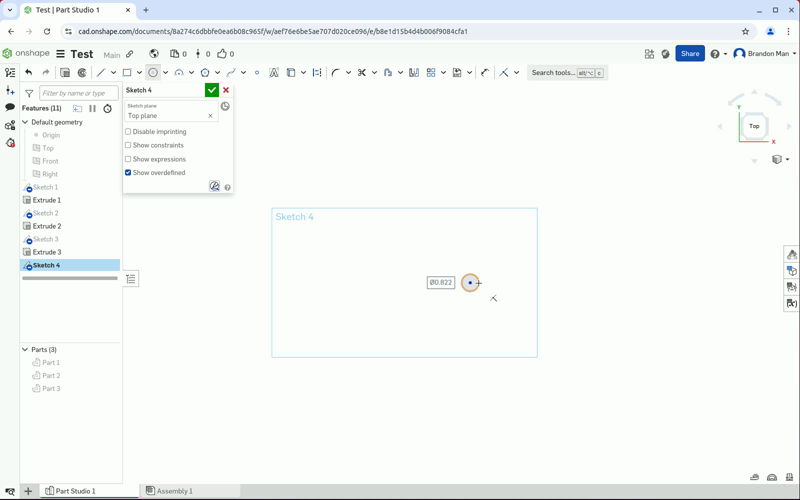
scroll(-6)
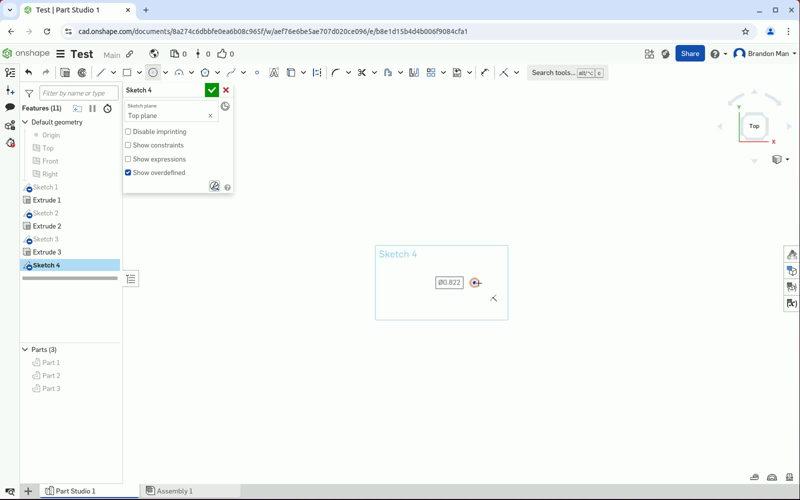
scroll(-6)
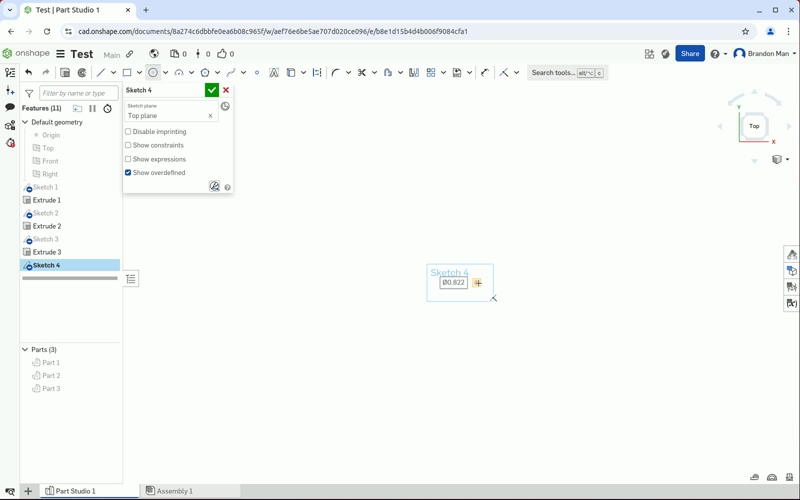
key(esc)
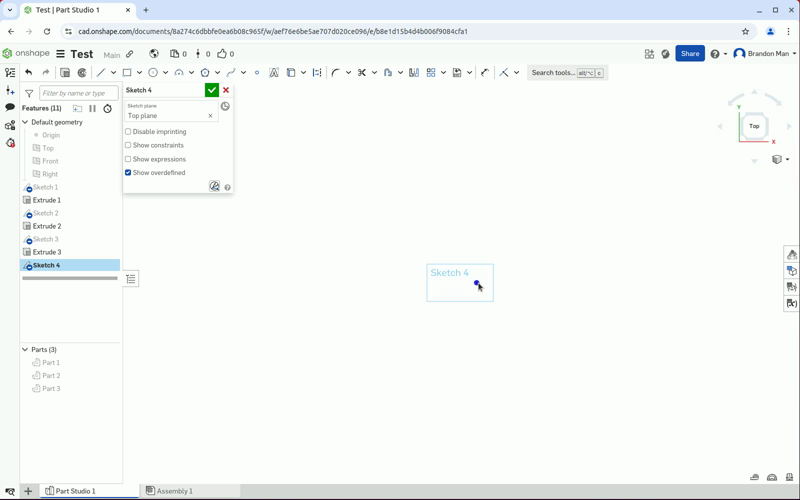
mouse_move(477, 283)
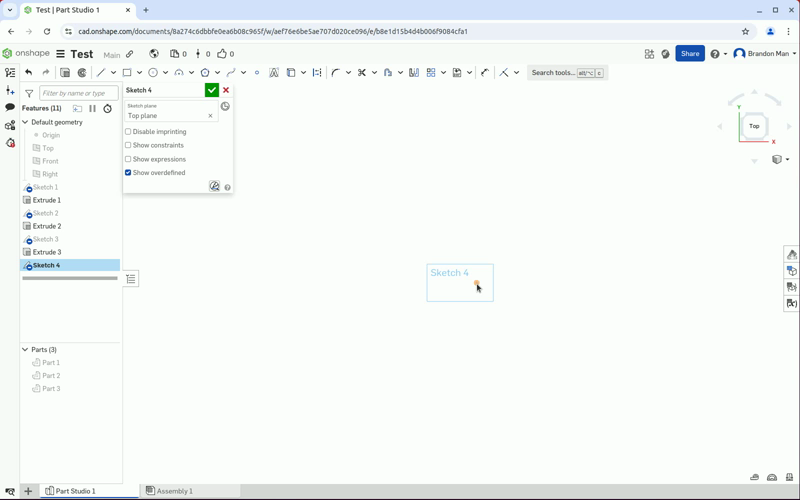
scroll(6)
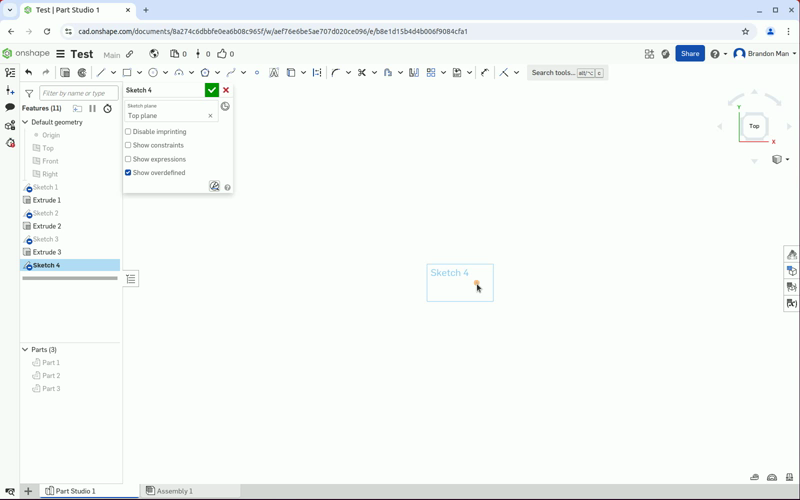
scroll(6)
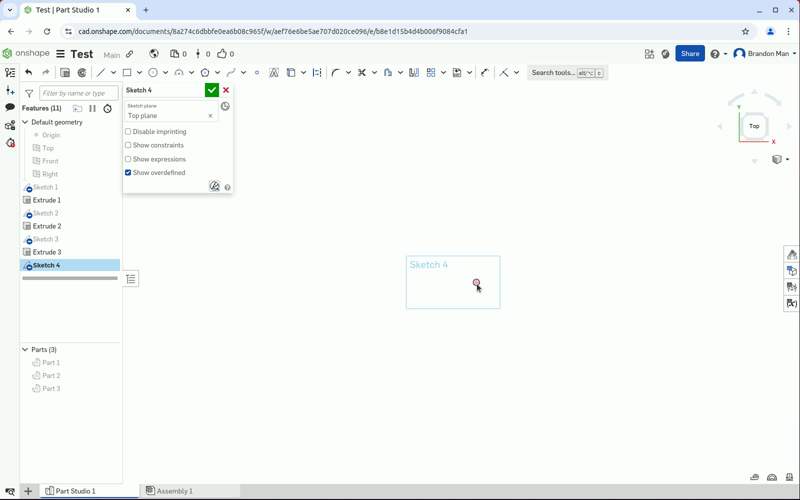
scroll(6)
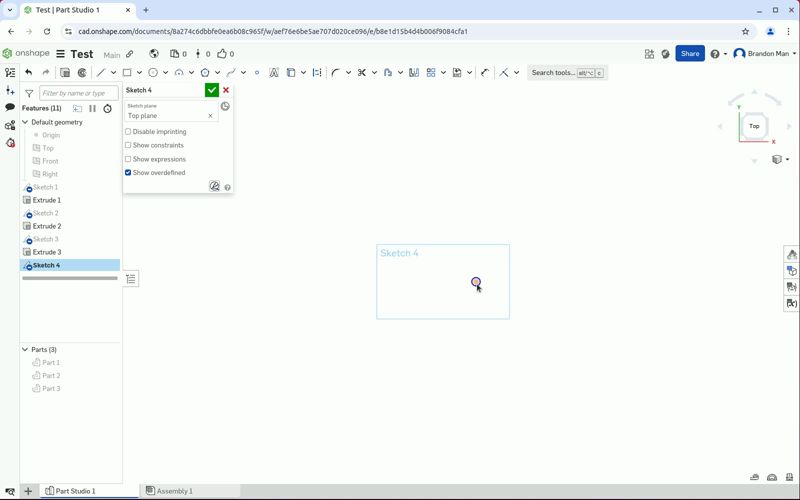
scroll(6)
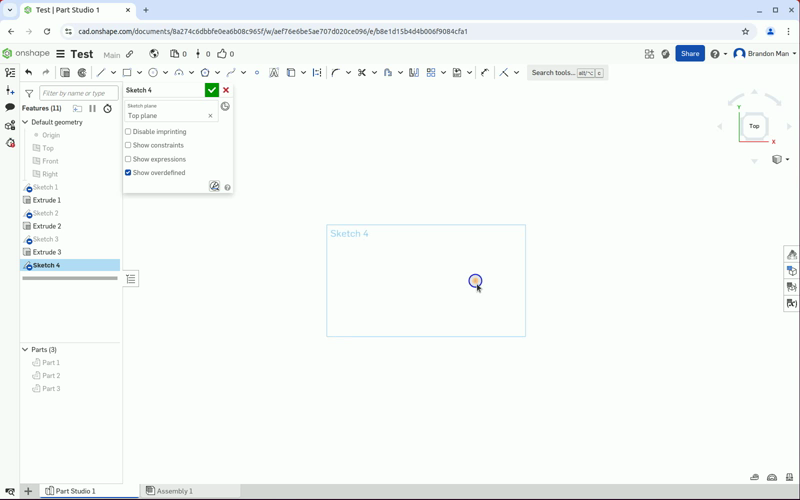
scroll(6)
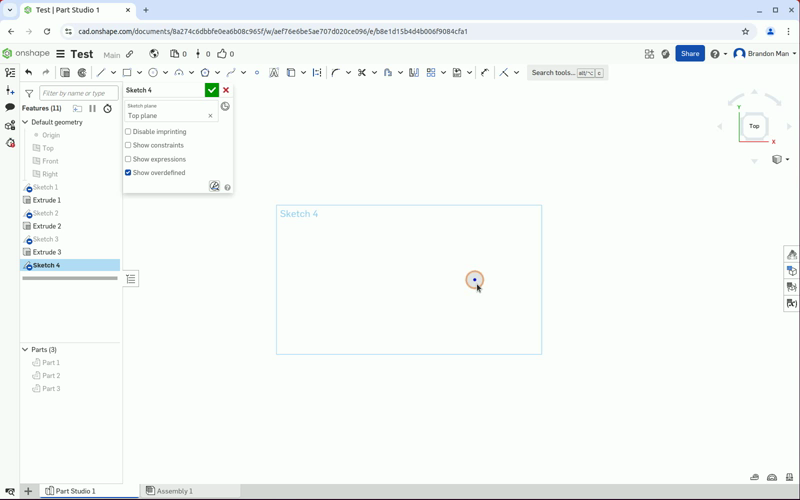
scroll(6)
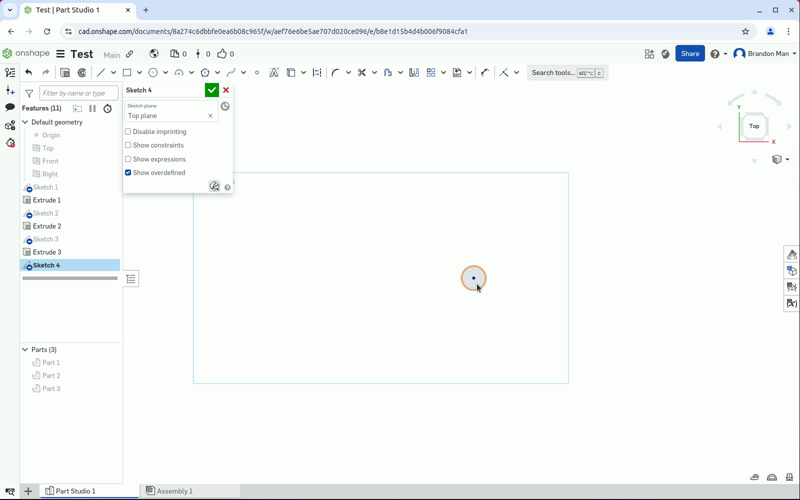
scroll(6)
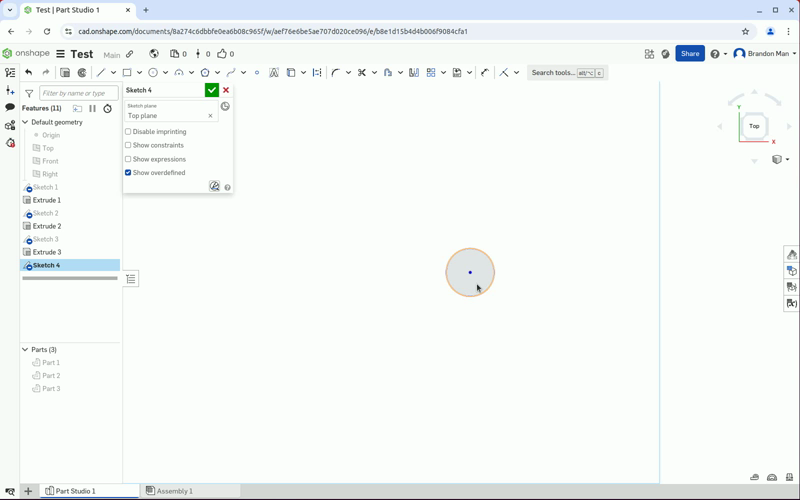
click(477, 283)
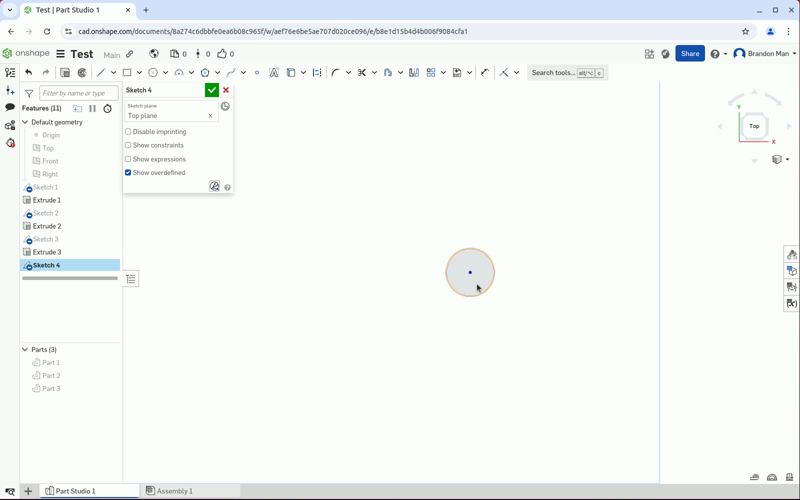
scroll(-6)
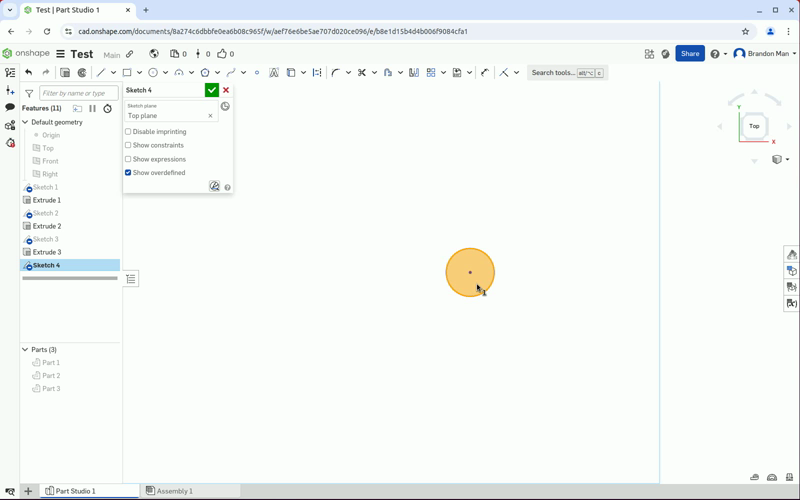
scroll(-6)
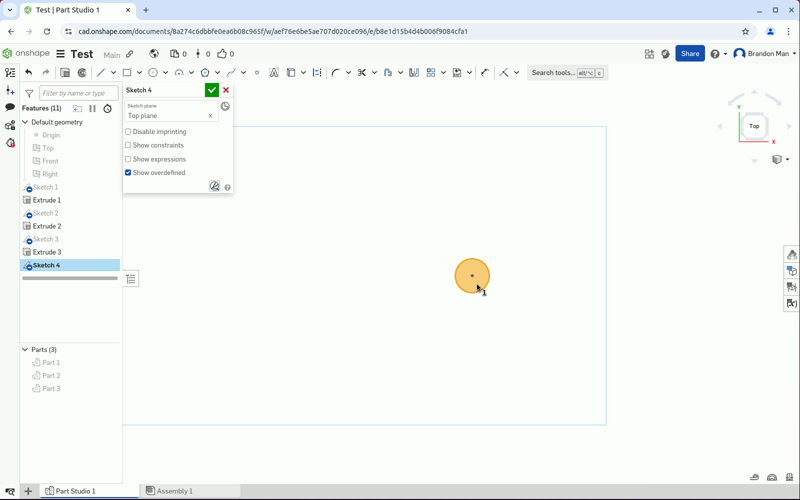
scroll(-6)
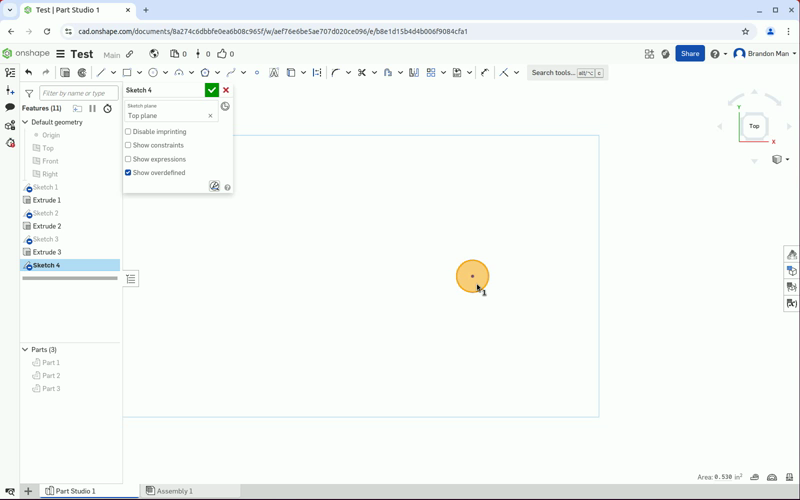
scroll(-6)
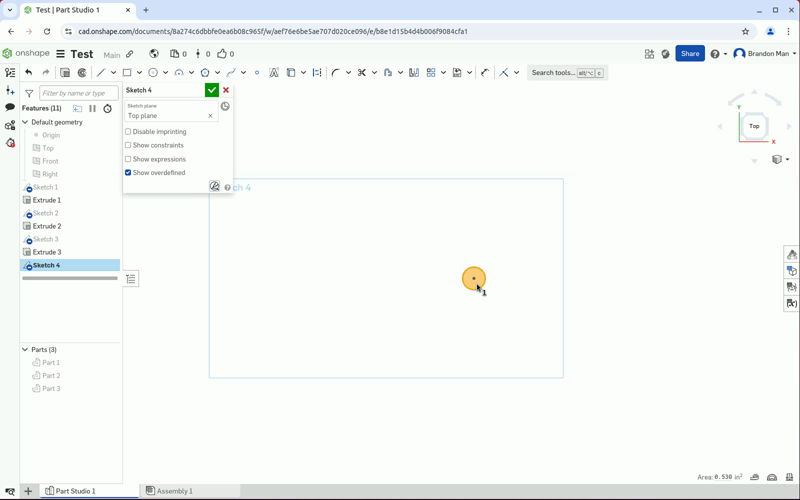
scroll(-6)
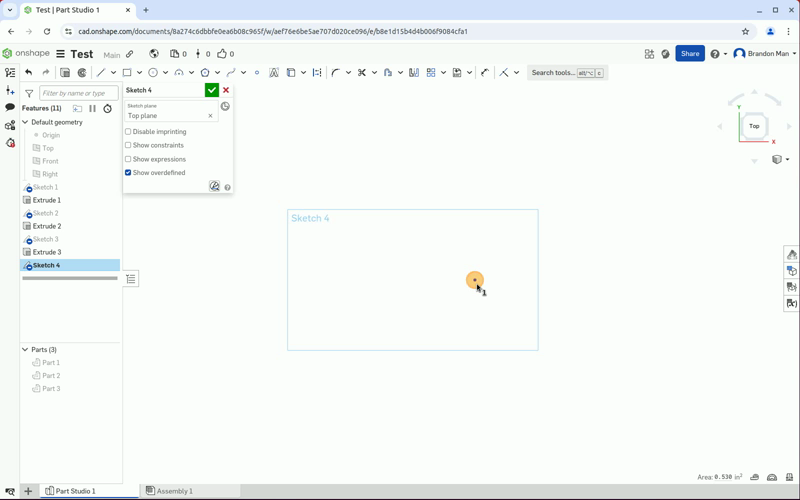
scroll(-6)
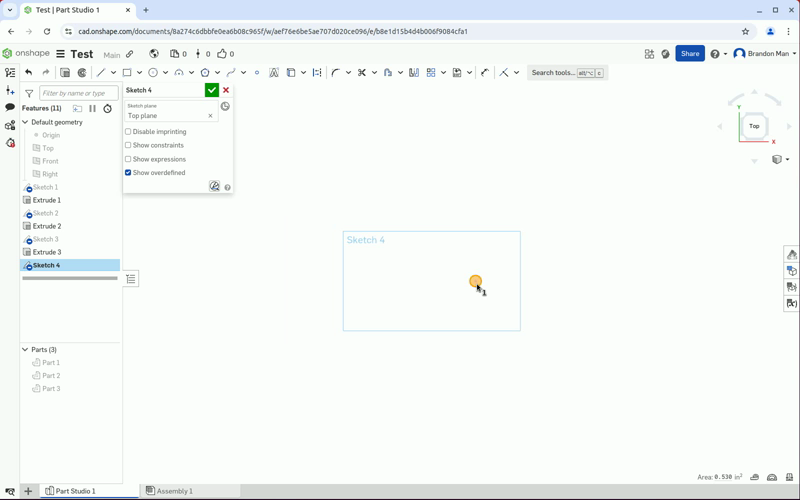
scroll(-6)
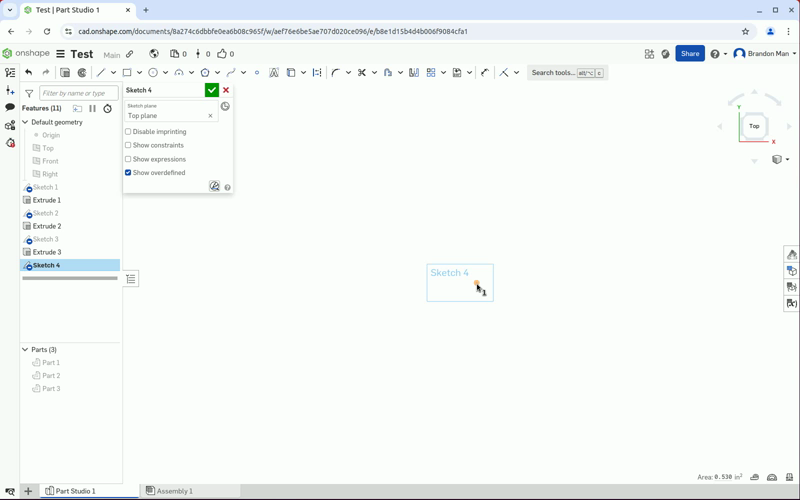
mouse_move(73, 352)
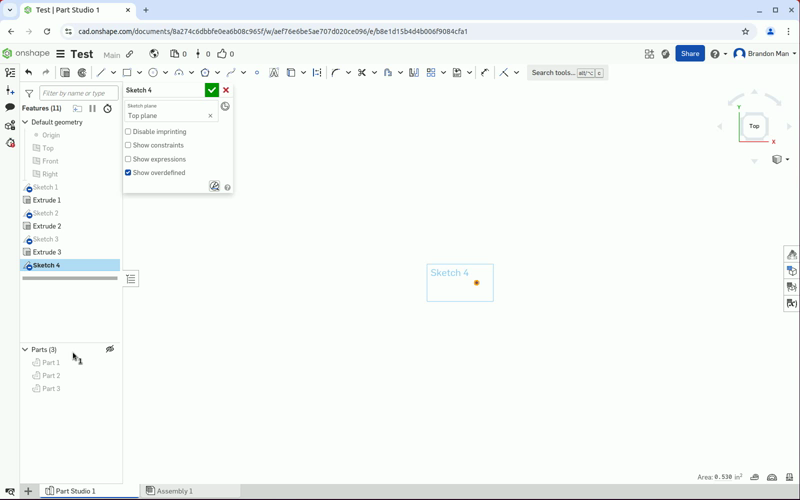
key(shift+y)
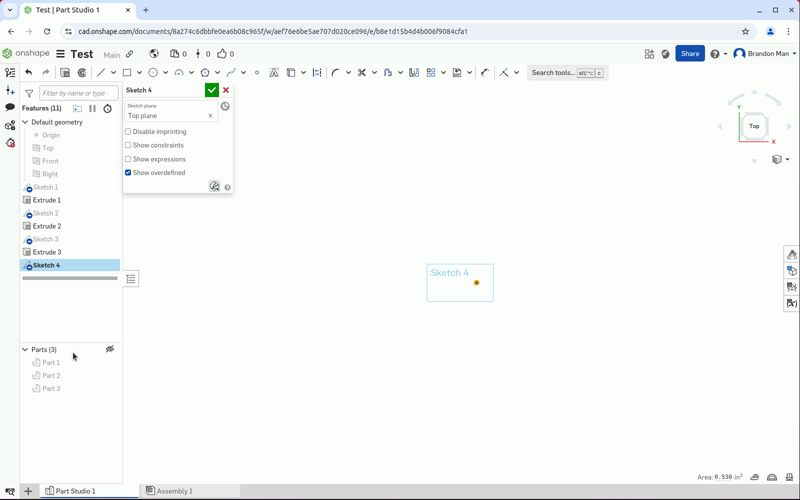
key(shift+e)
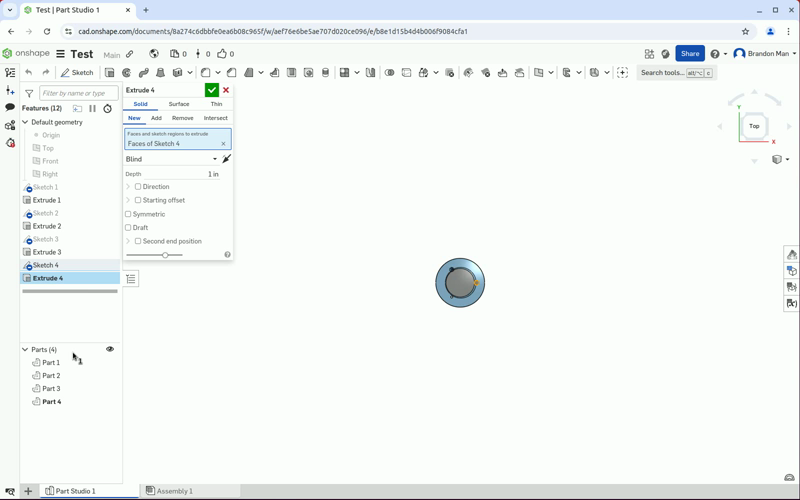
mouse_move(143, 106)
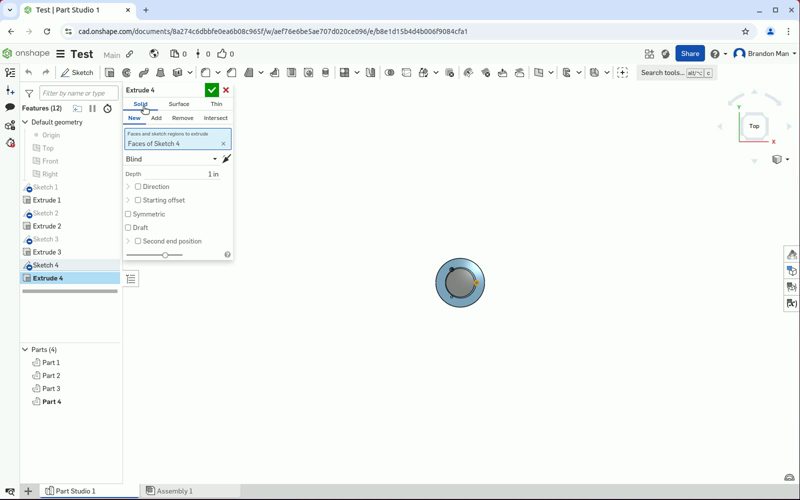
click(143, 106)
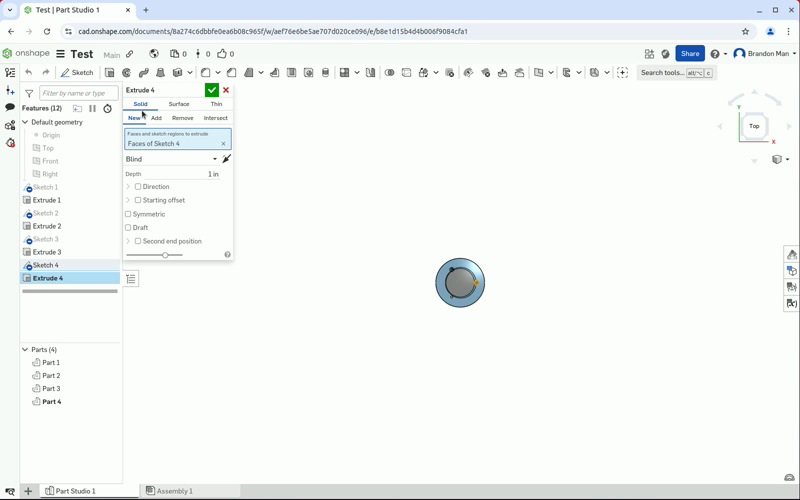
mouse_move(137, 120)
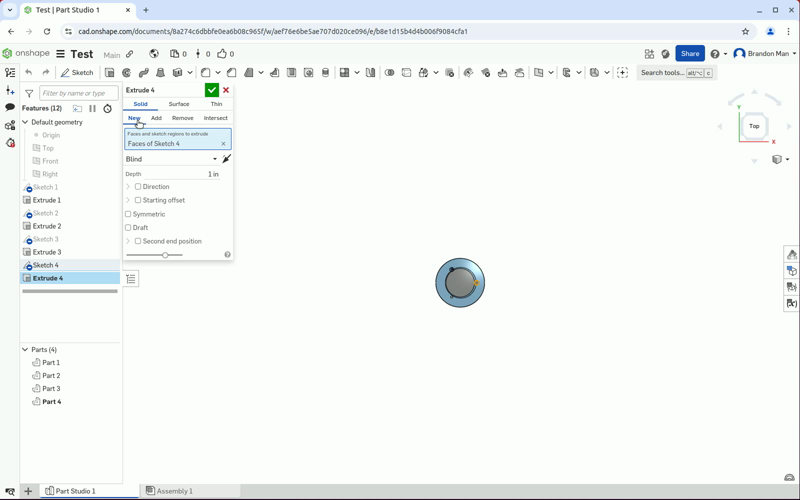
click(137, 120)
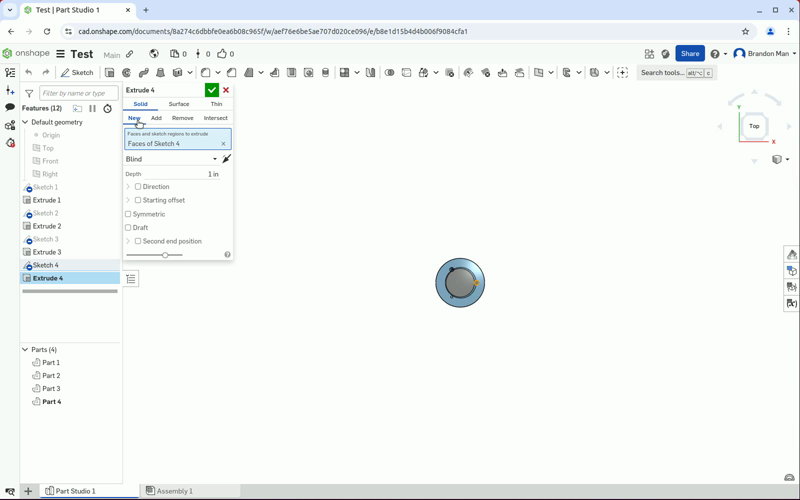
key(tab, 4)
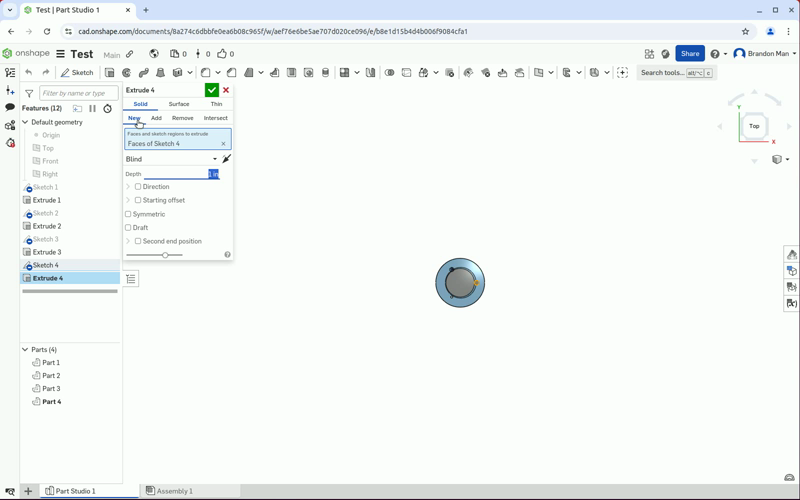
text(-23.108)
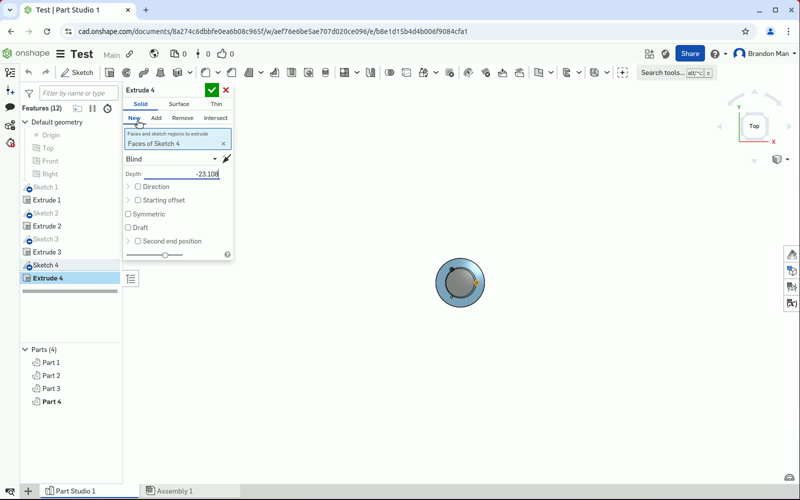
key(enter)
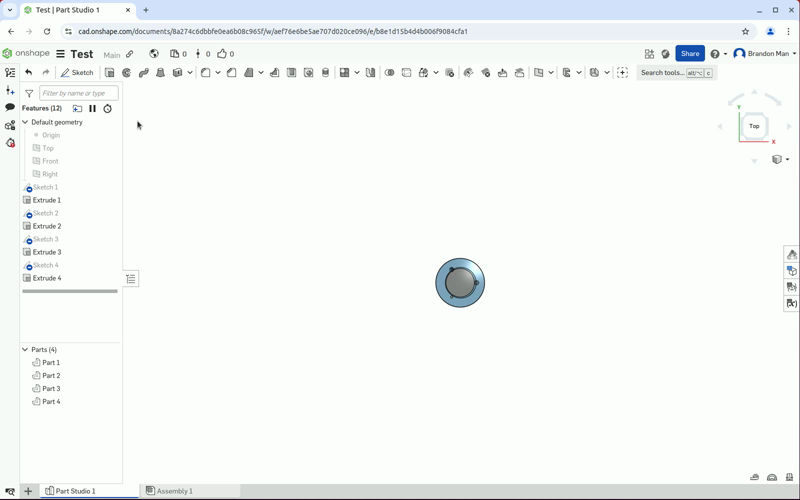
key(shift+h)
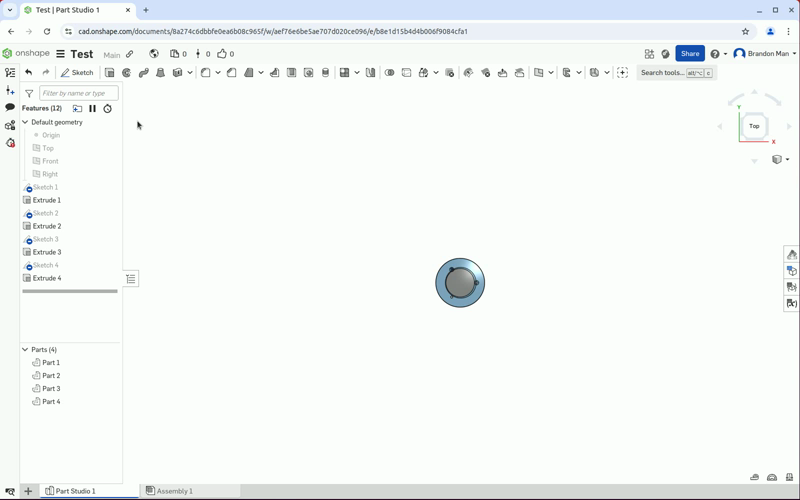
key(shift+h)
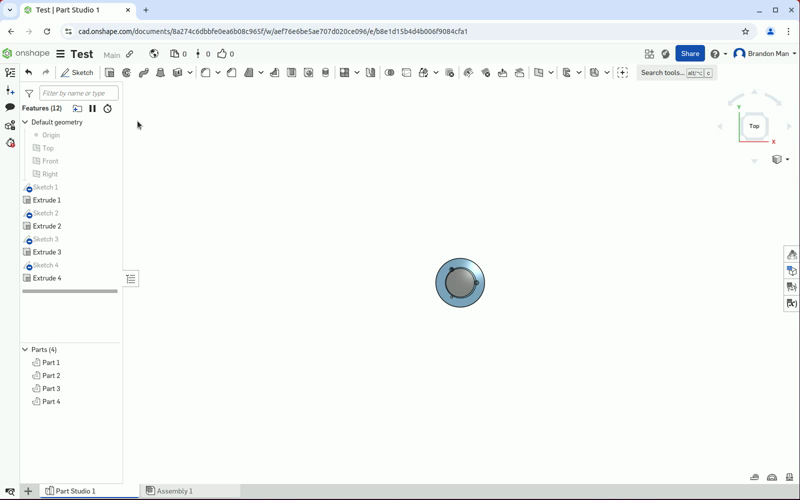
mouse_move(73, 189)
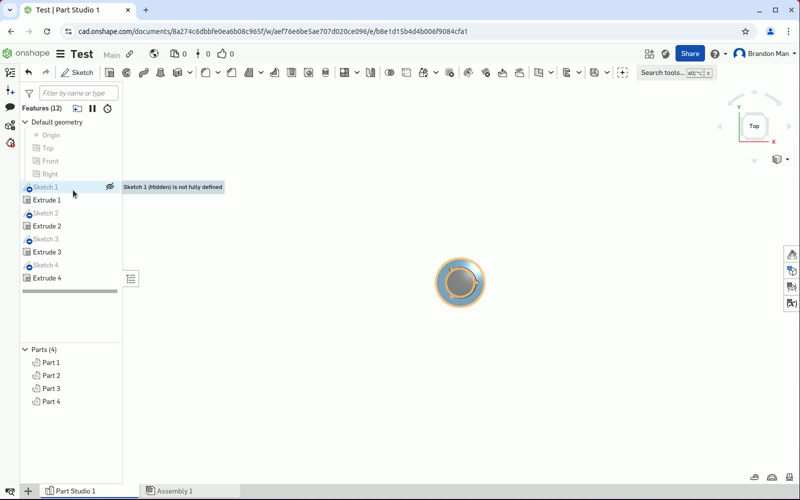
click(73, 189)
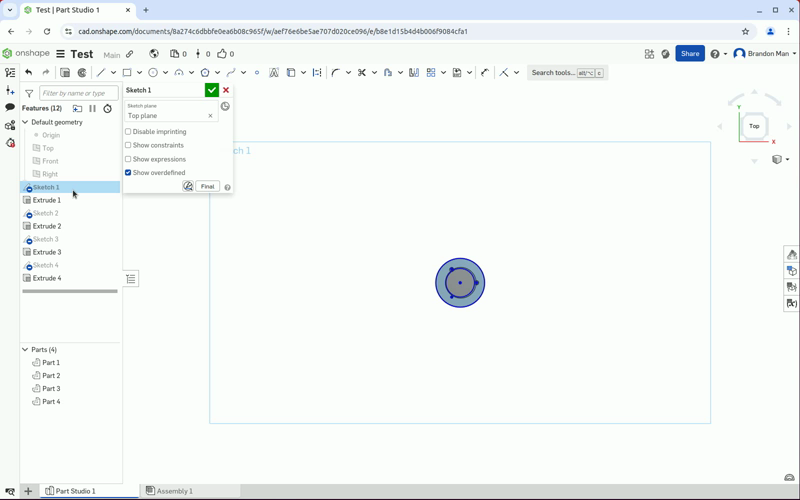
mouse_move(229, 92)
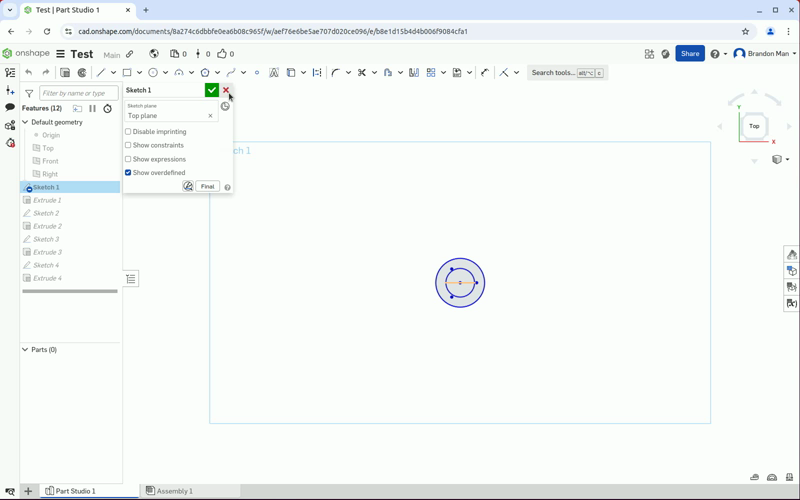
click(229, 92)
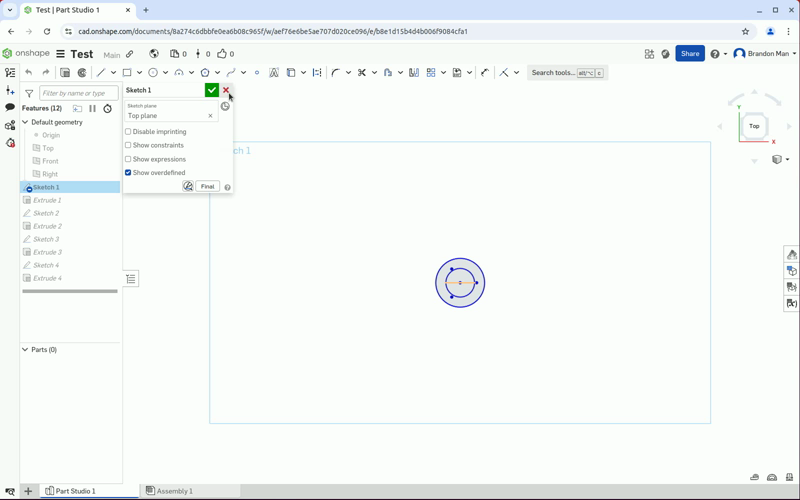
key(shift+s)
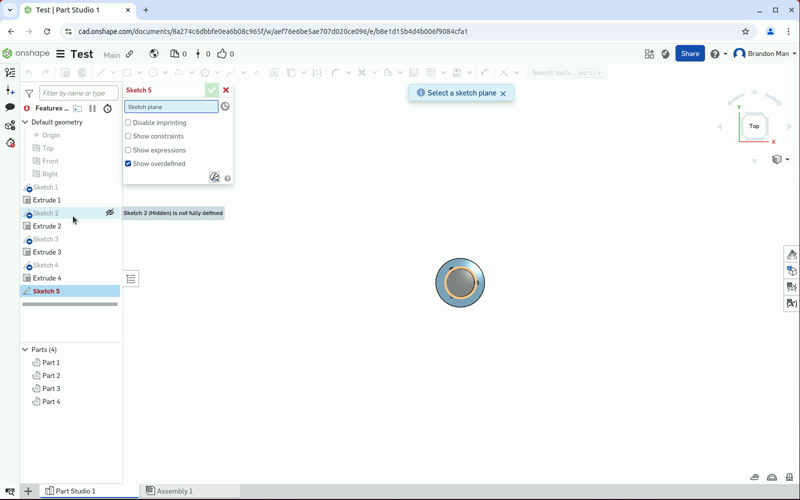
scroll(3)
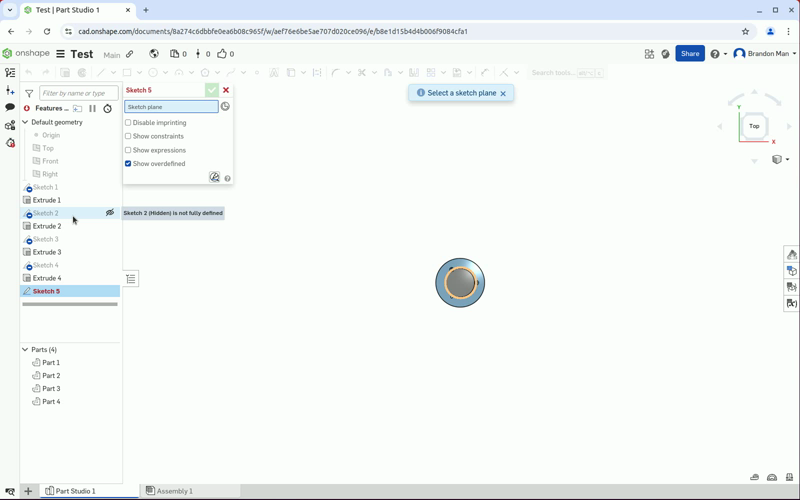
mouse_move(73, 150)
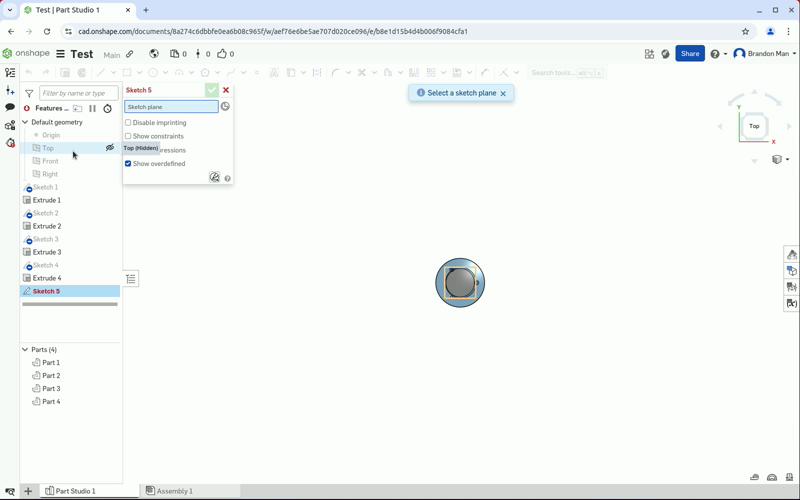
click(73, 150)
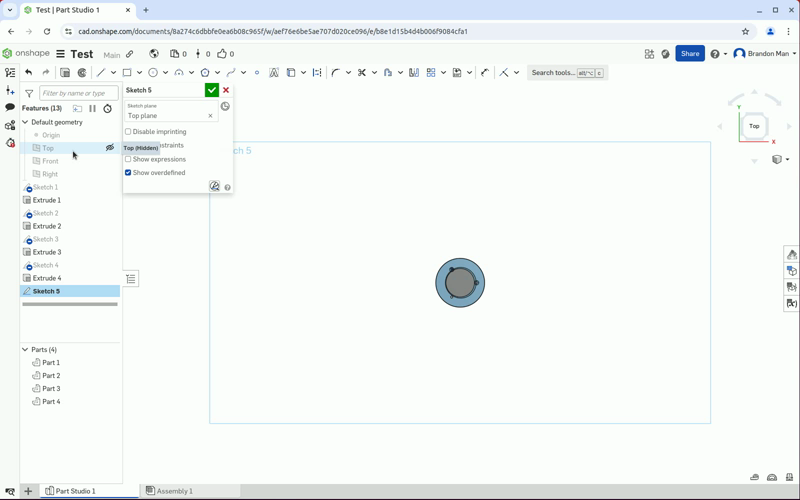
mouse_move(73, 352)
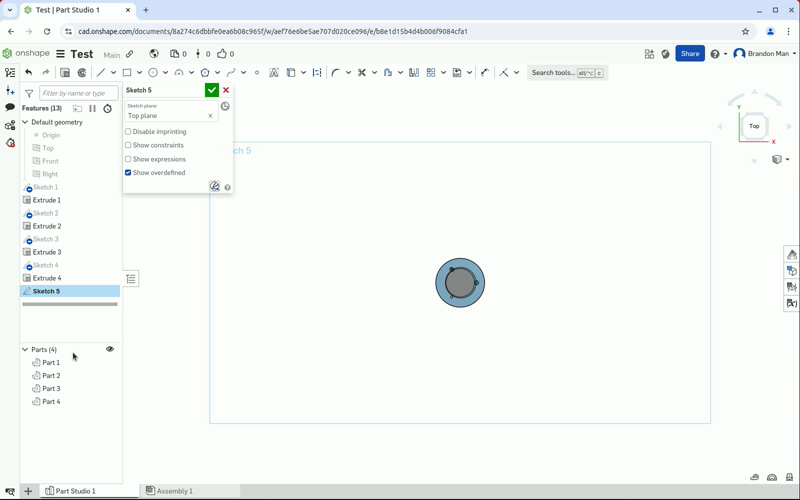
key(y)
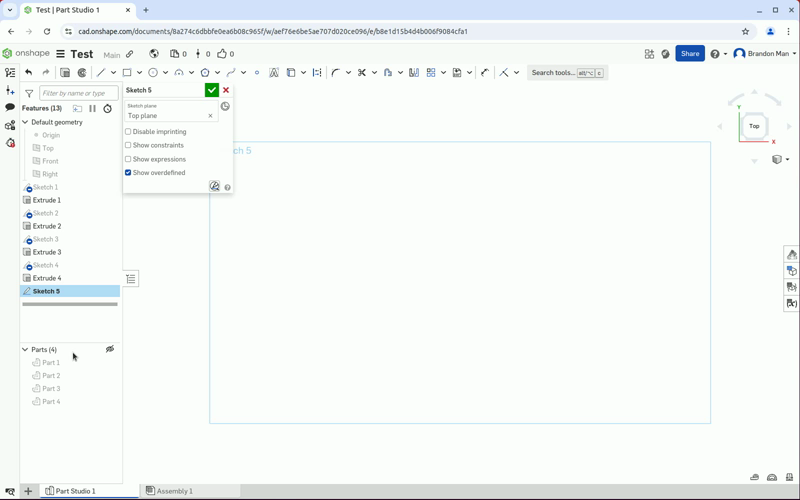
key(c)
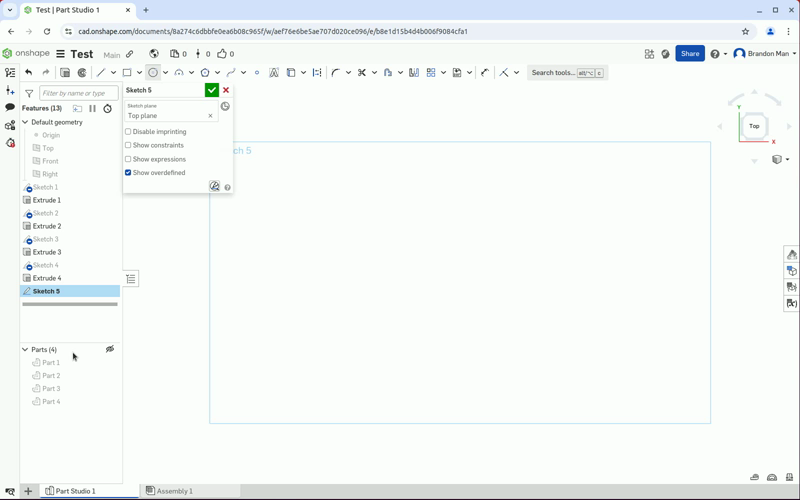
key_down(shift)
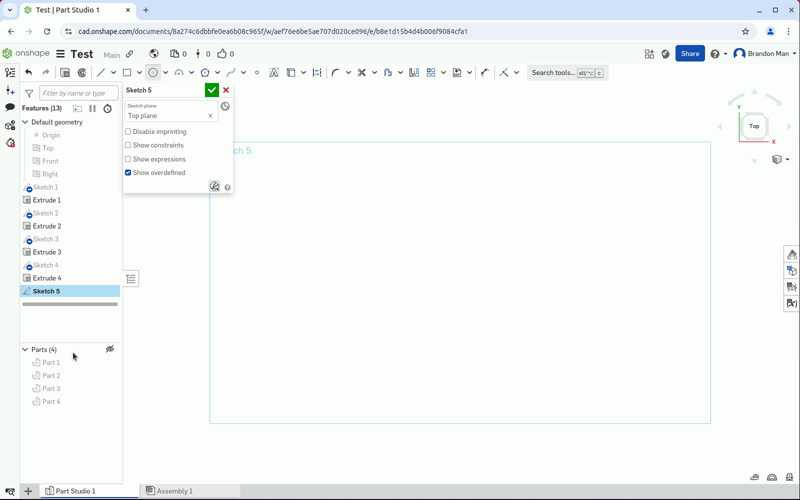
mouse_move(453, 295)
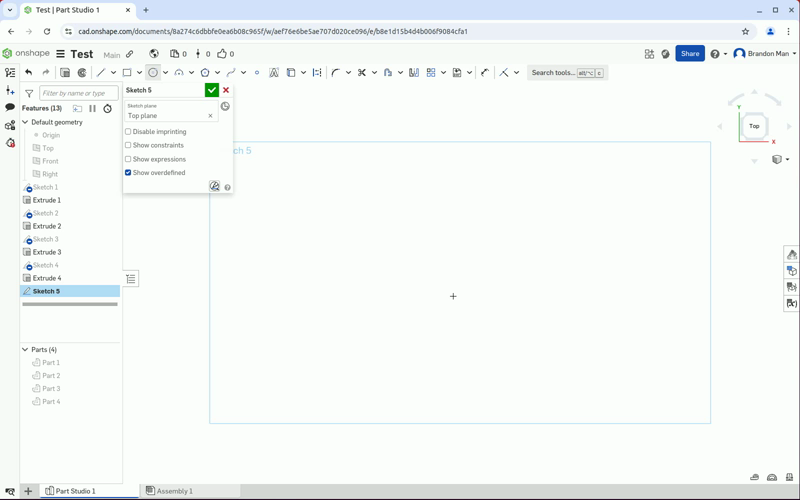
click(453, 295)
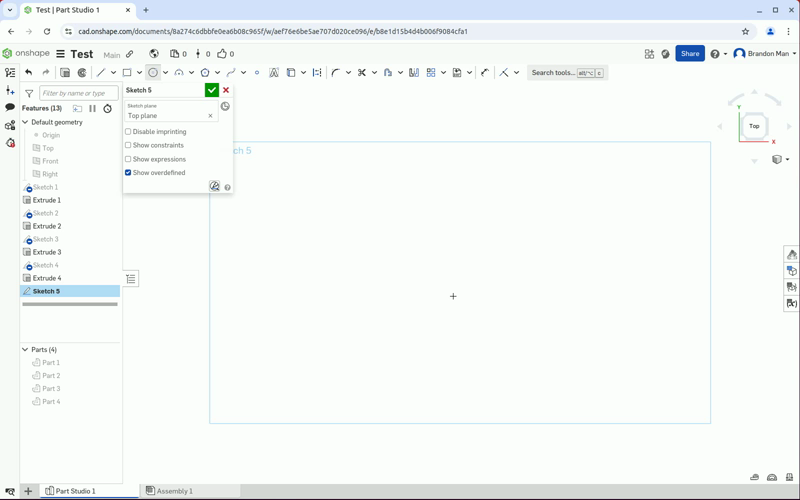
key_up(shift)
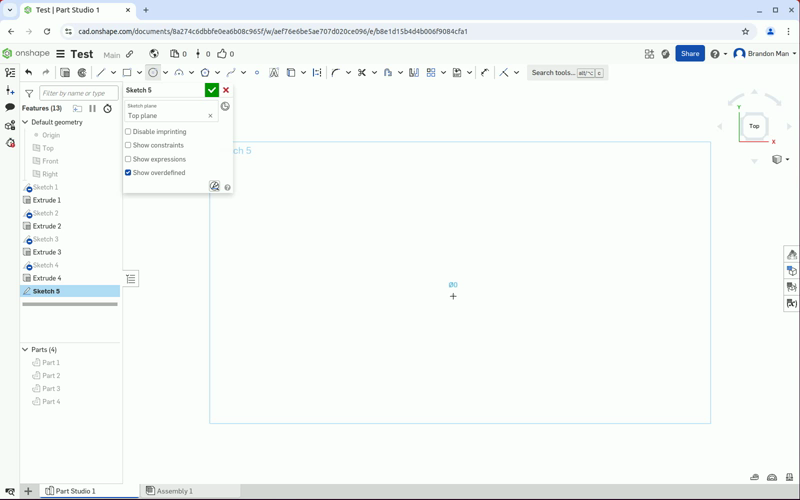
mouse_move(455, 295)
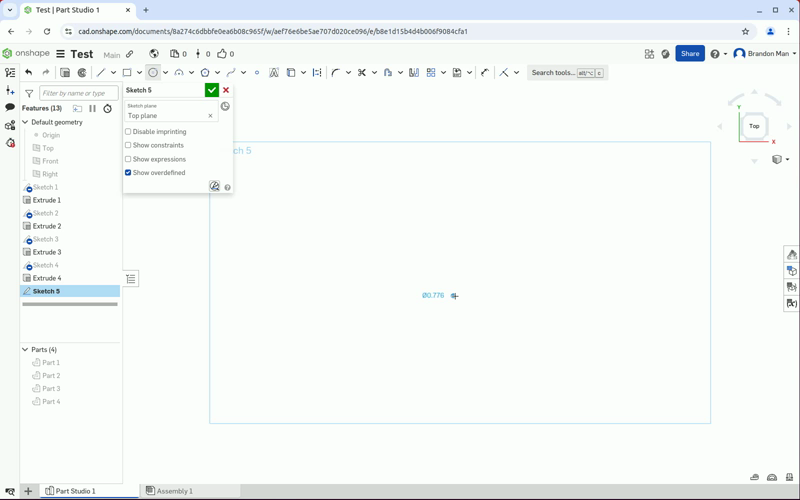
scroll(6)
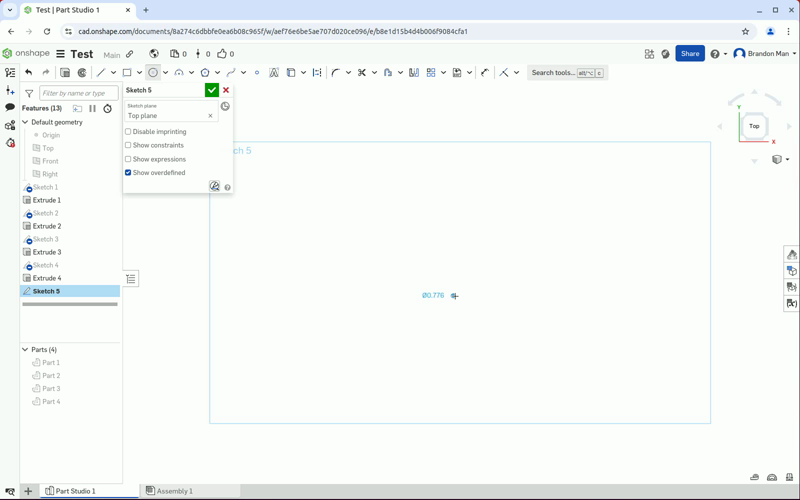
scroll(6)
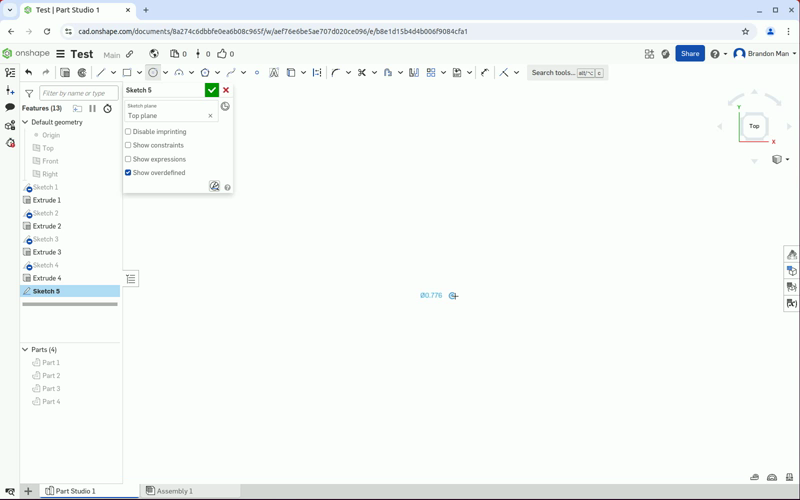
scroll(6)
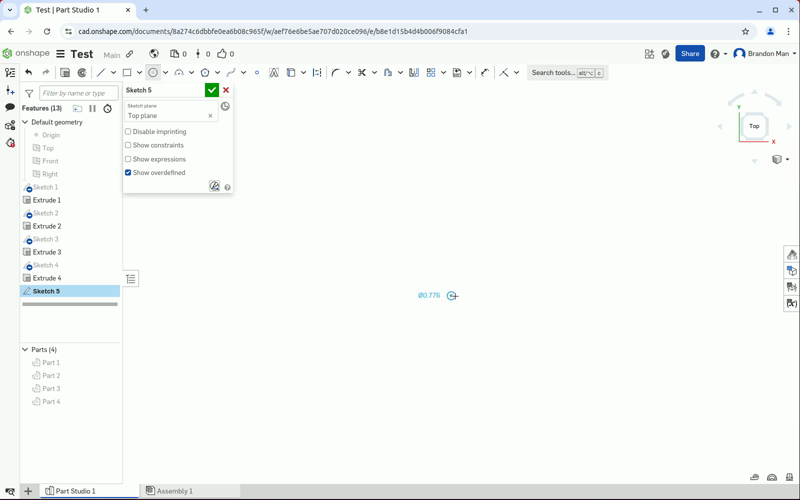
scroll(6)
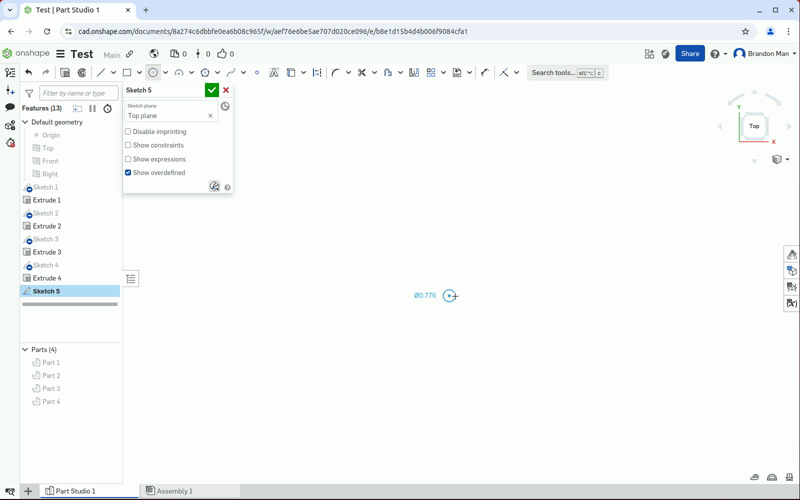
scroll(6)
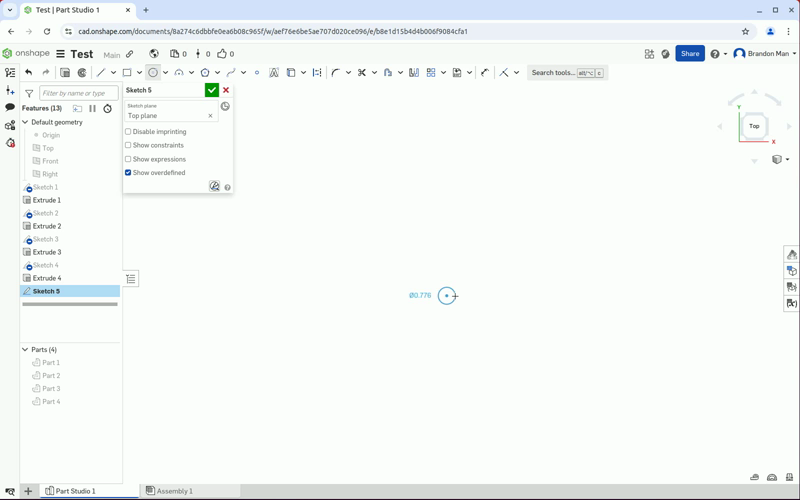
scroll(6)
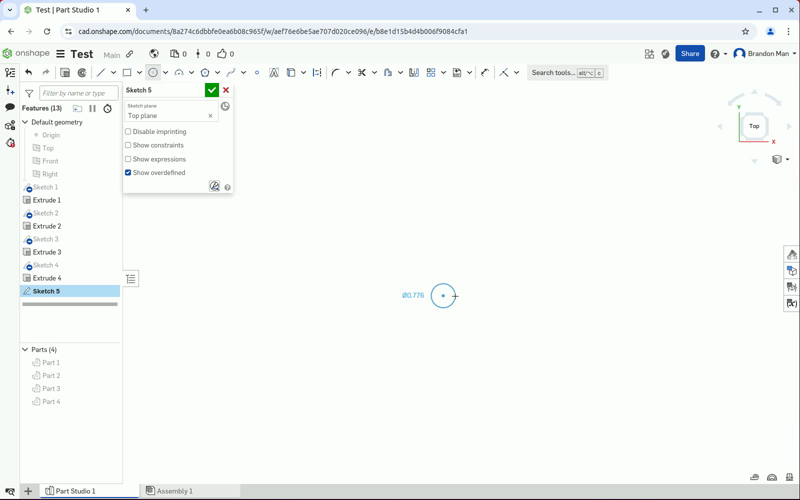
scroll(6)
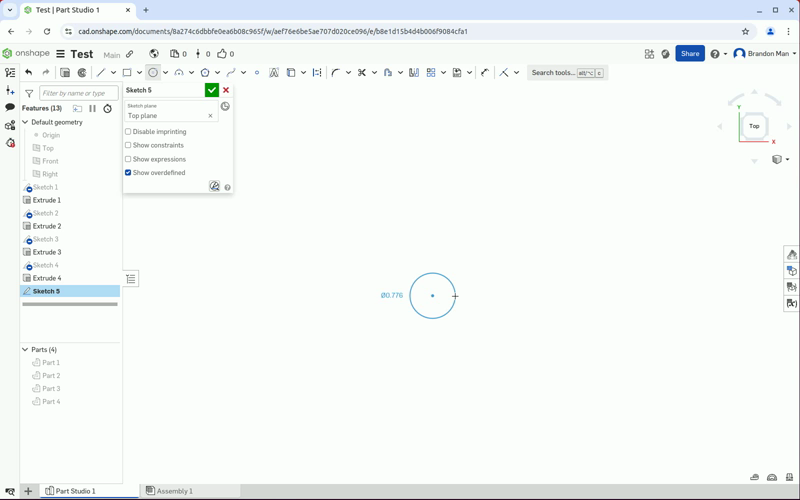
click(455, 295)
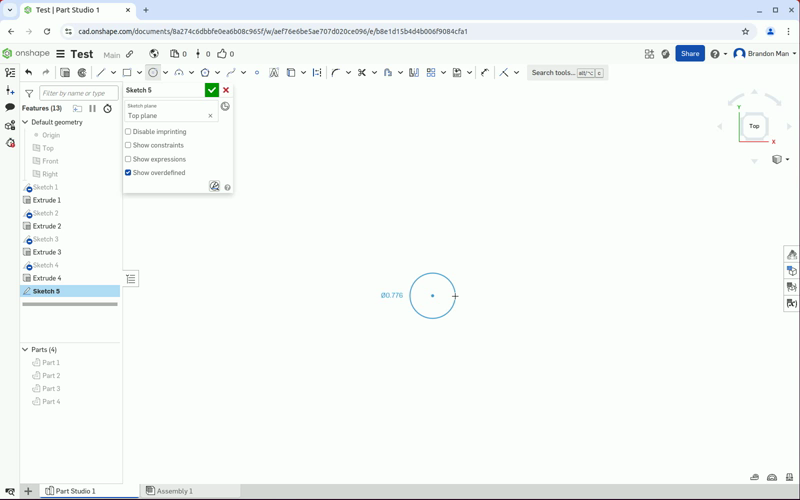
scroll(-6)
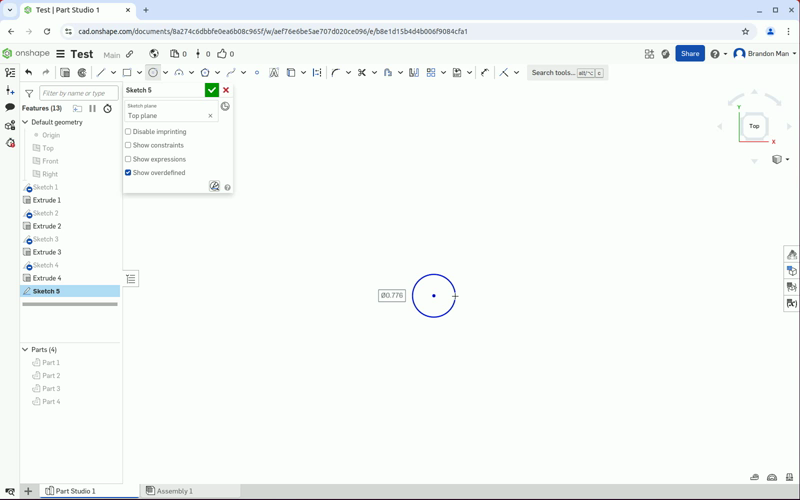
scroll(-6)
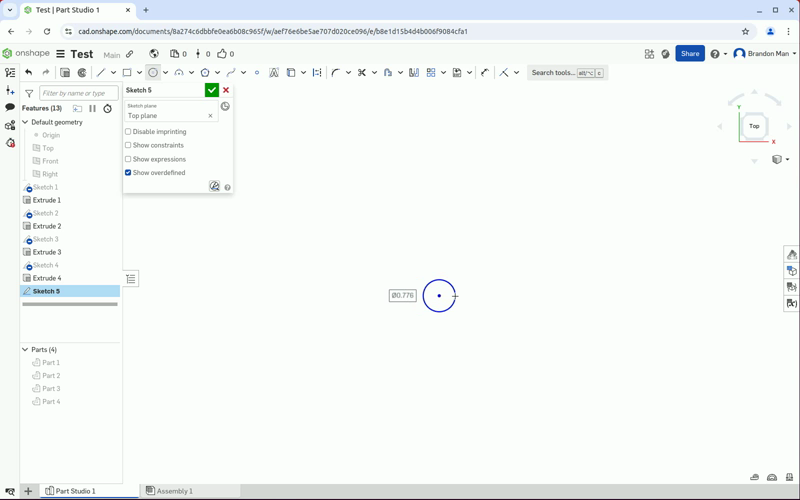
scroll(-6)
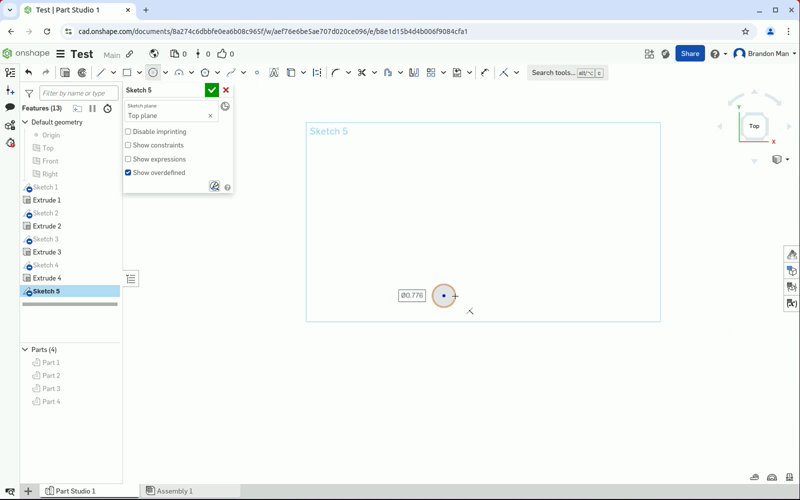
scroll(-6)
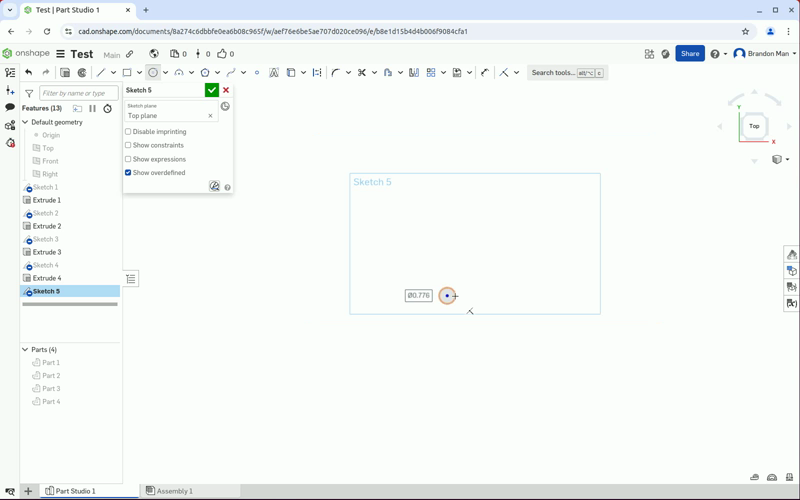
scroll(-6)
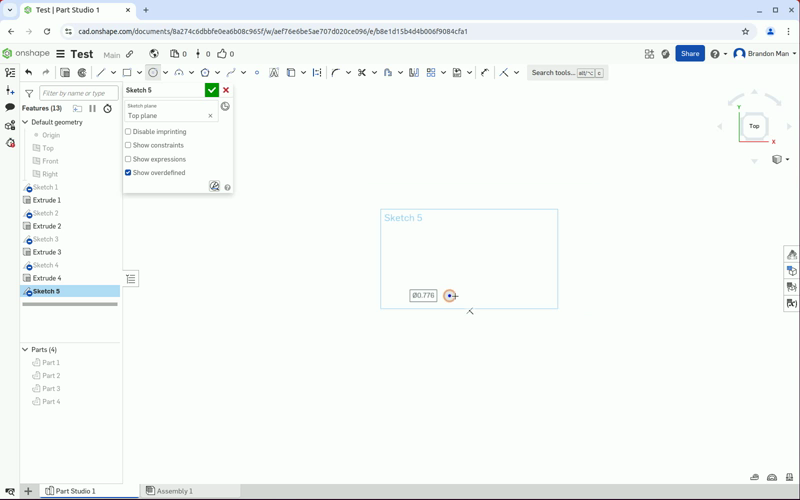
scroll(-6)
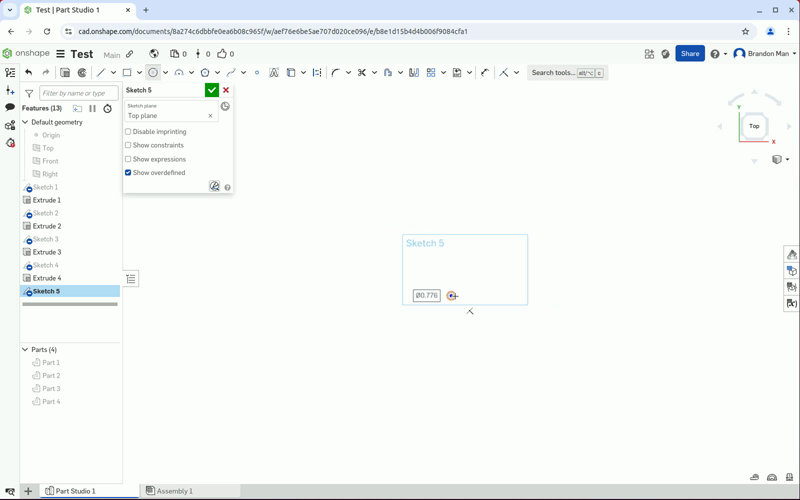
scroll(-6)
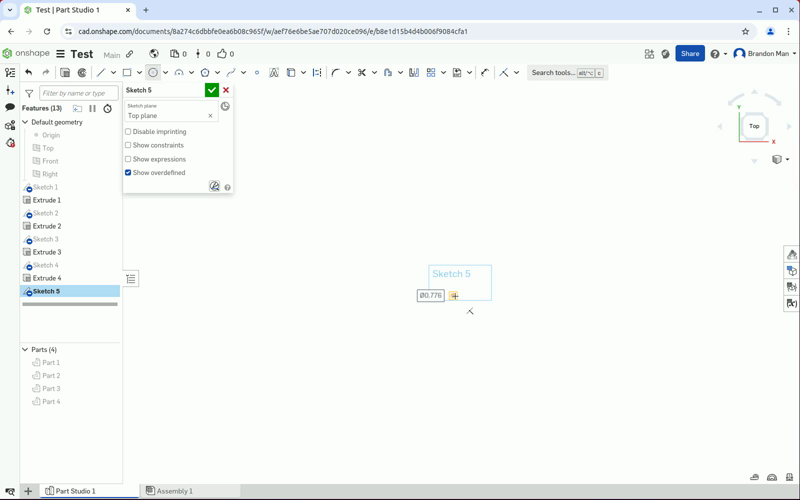
key(esc)
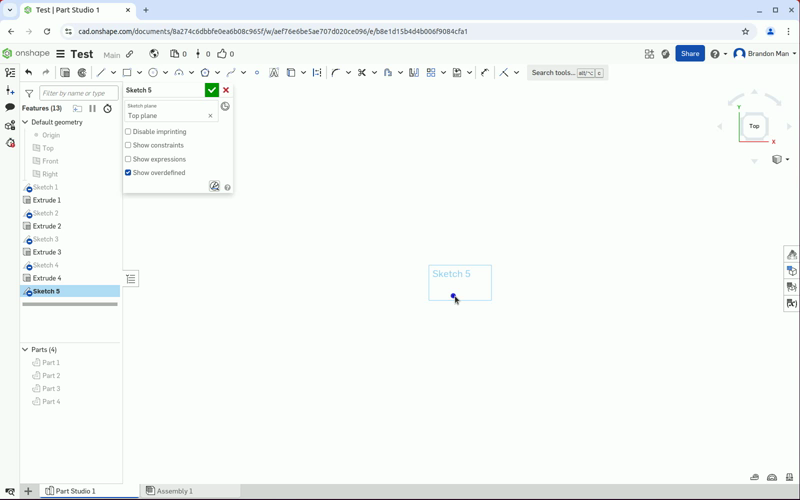
mouse_move(453, 297)
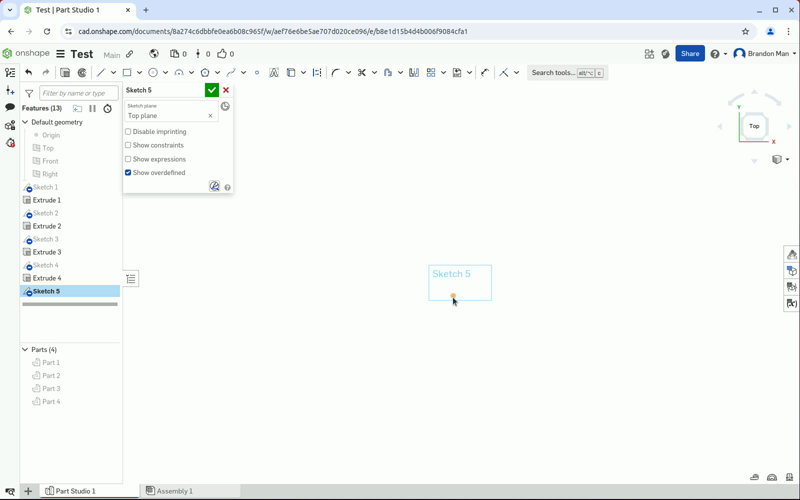
scroll(6)
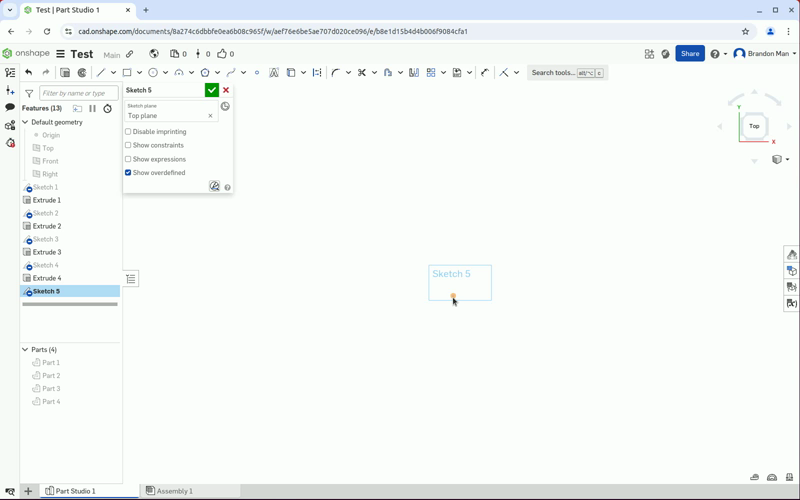
scroll(6)
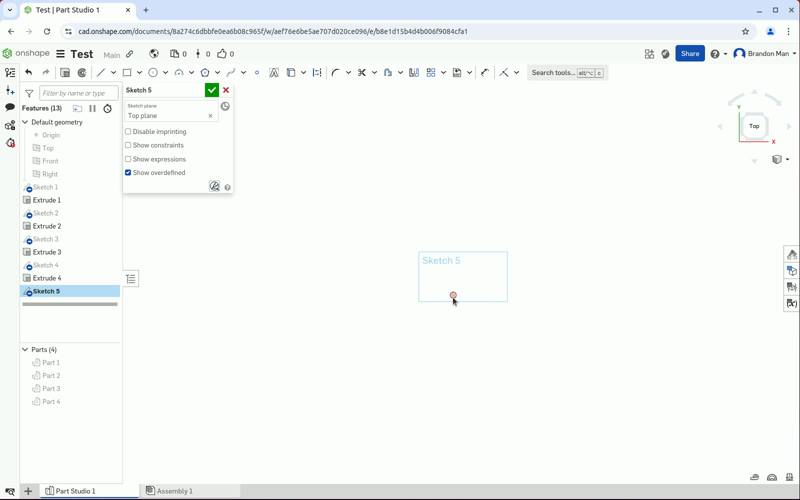
scroll(6)
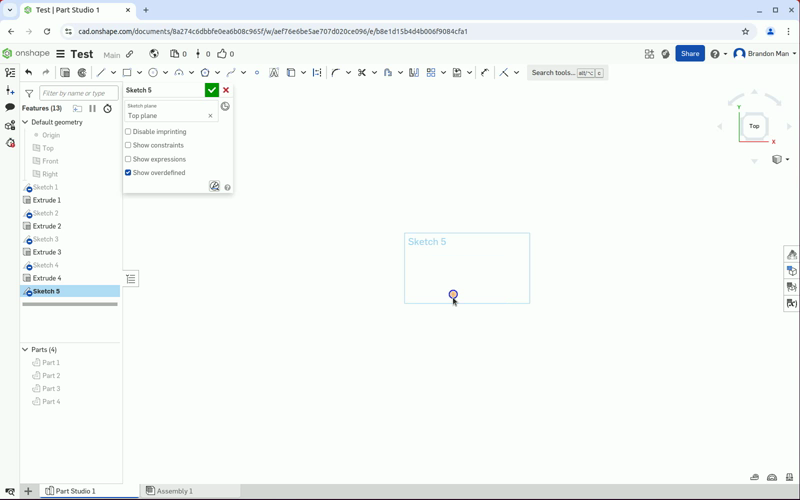
scroll(6)
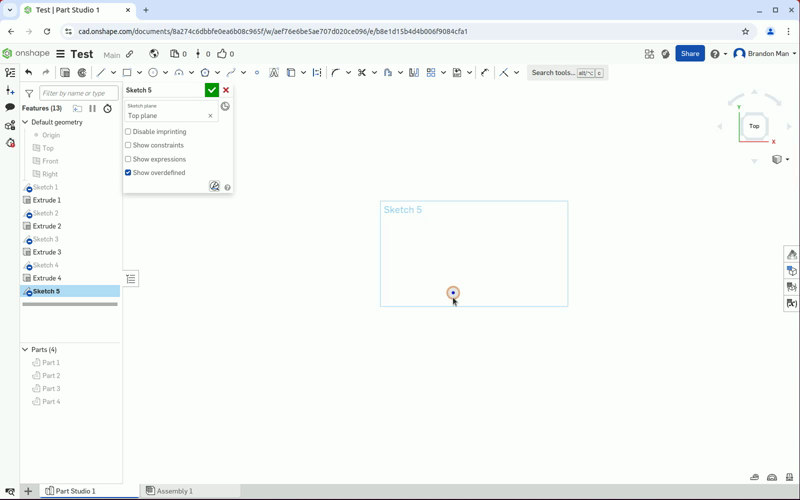
scroll(6)
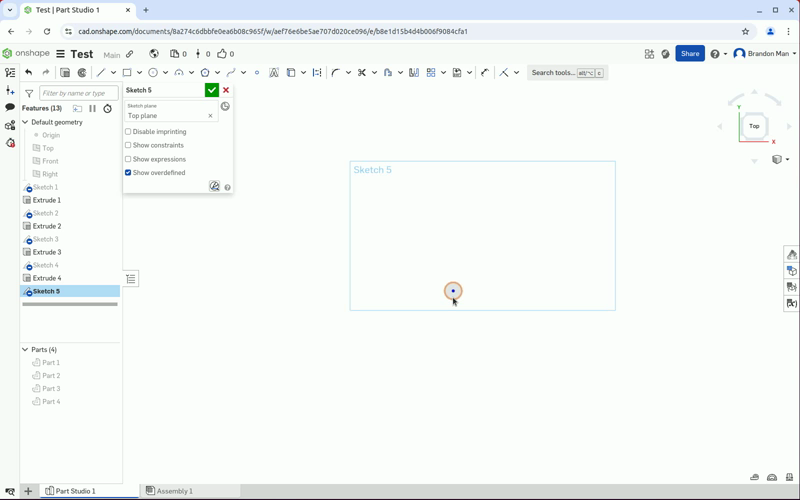
scroll(6)
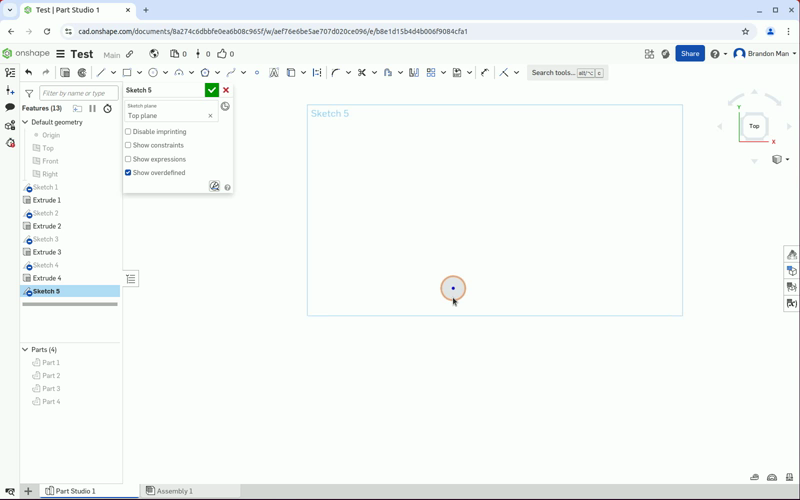
scroll(6)
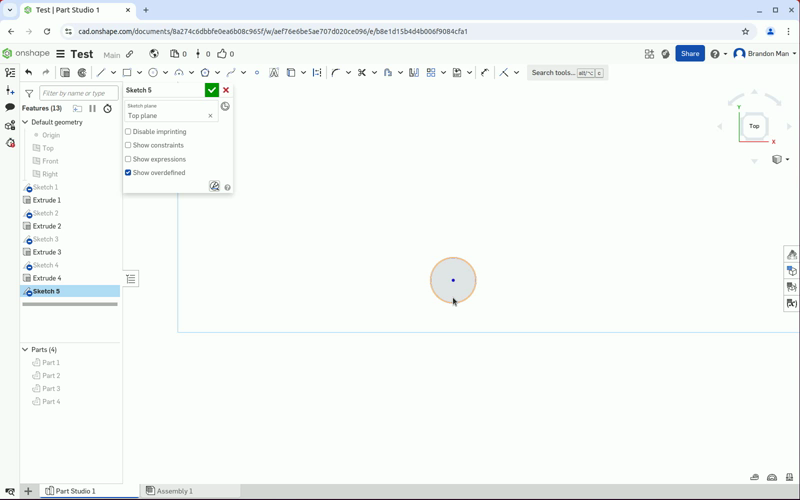
click(453, 297)
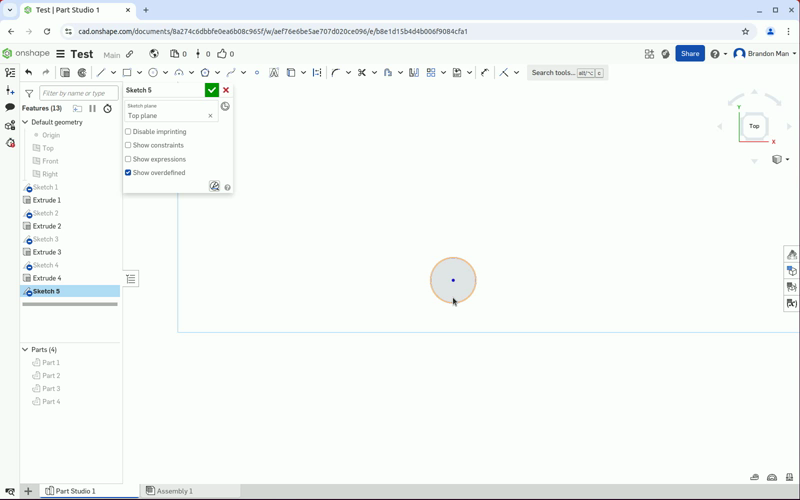
scroll(-6)
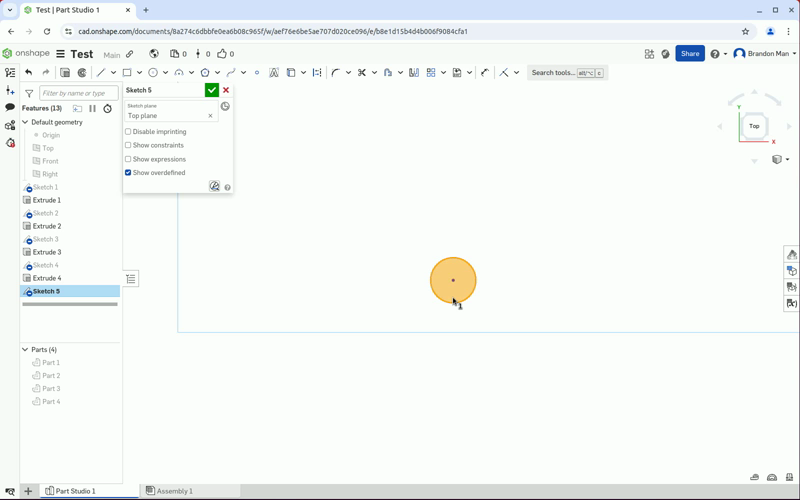
scroll(-6)
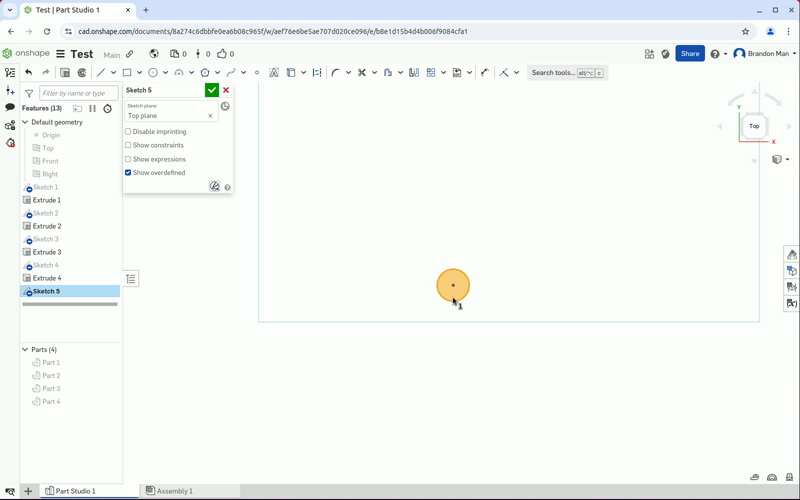
scroll(-6)
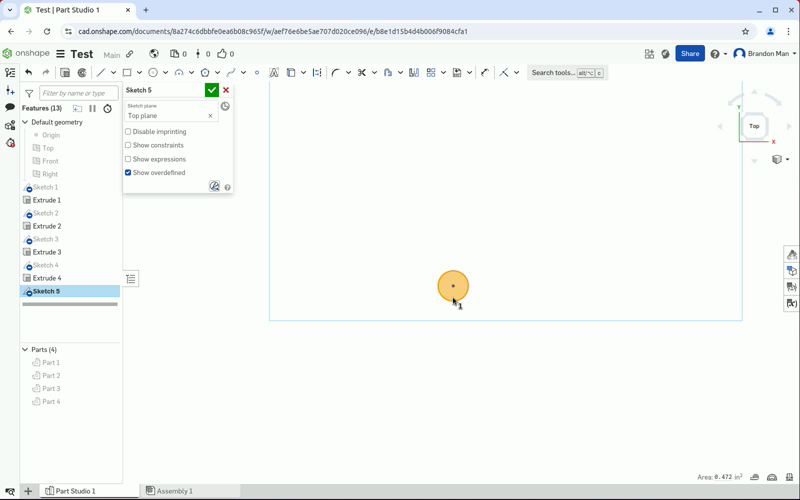
scroll(-6)
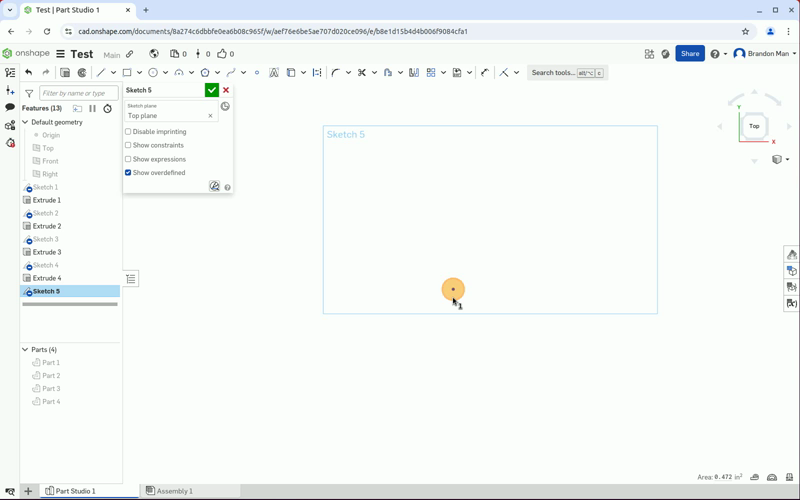
scroll(-6)
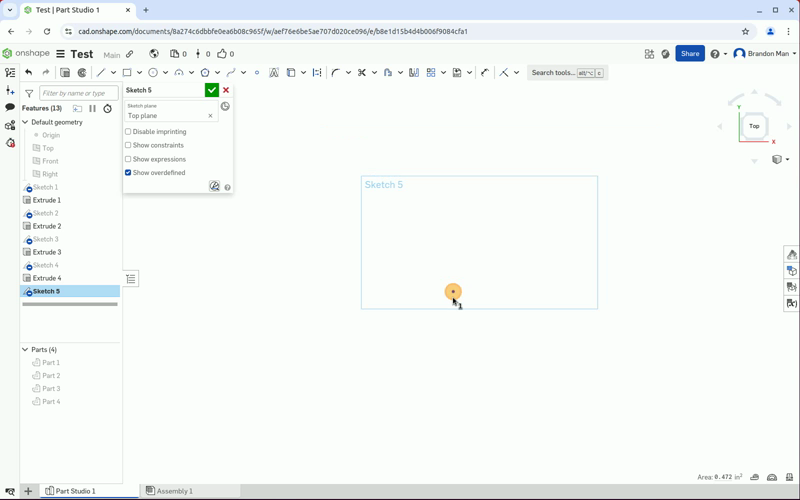
scroll(-6)
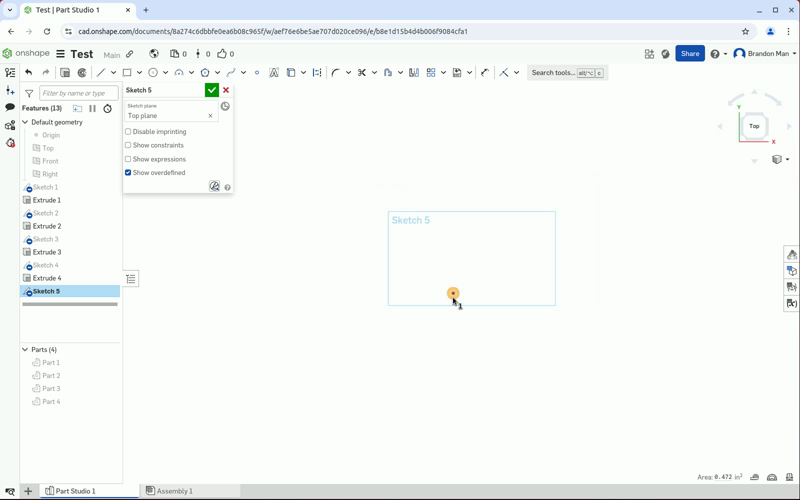
scroll(-6)
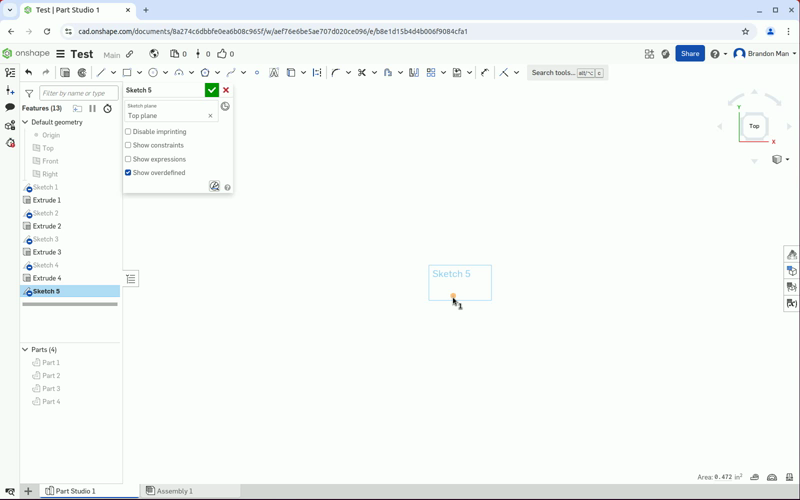
mouse_move(73, 352)
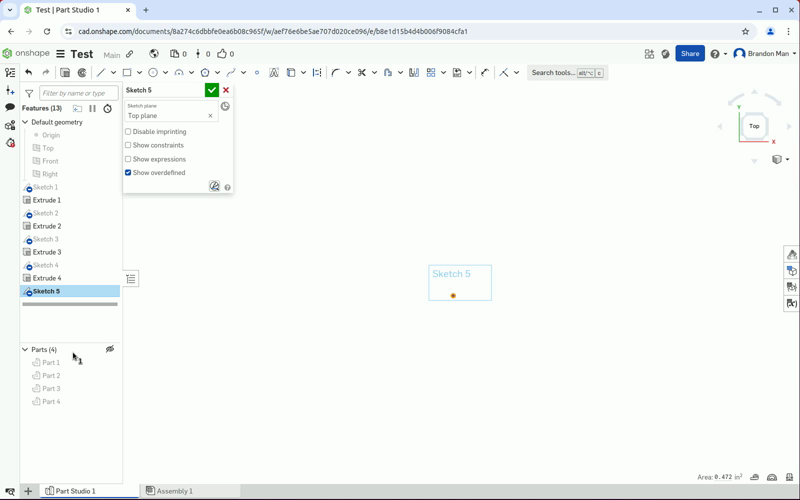
key(shift+y)
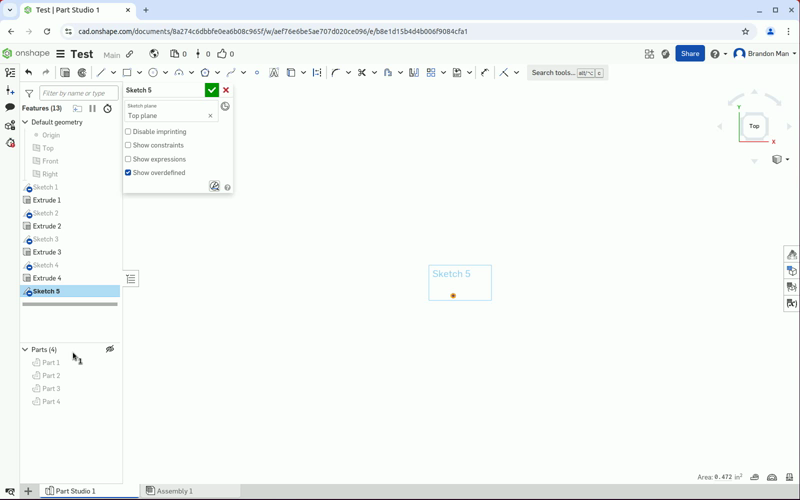
key(shift+e)
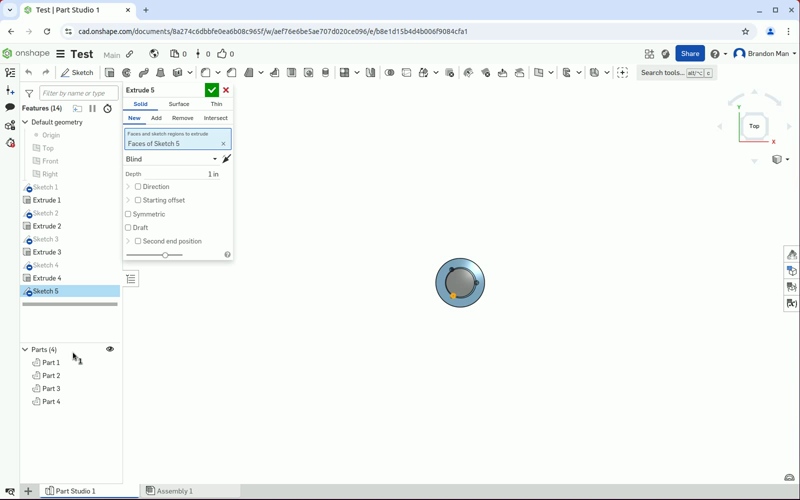
mouse_move(143, 106)
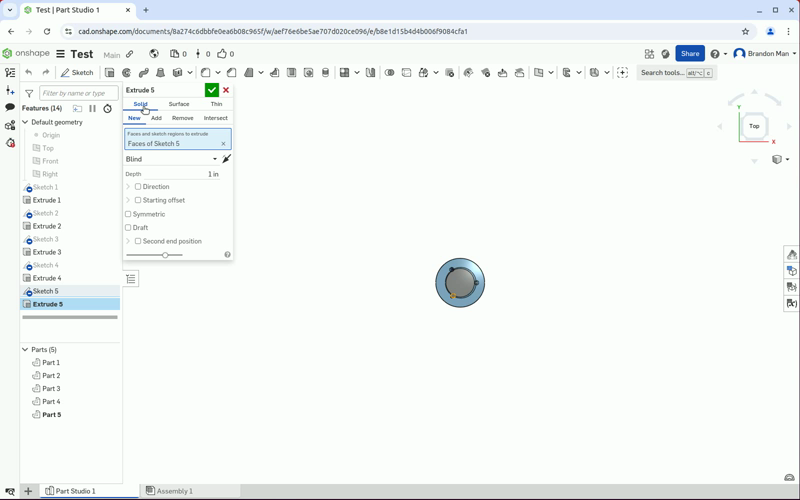
click(143, 106)
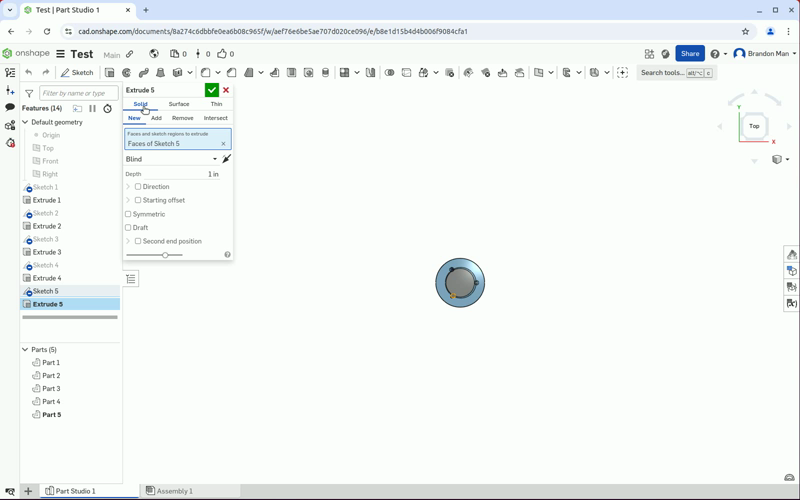
mouse_move(137, 120)
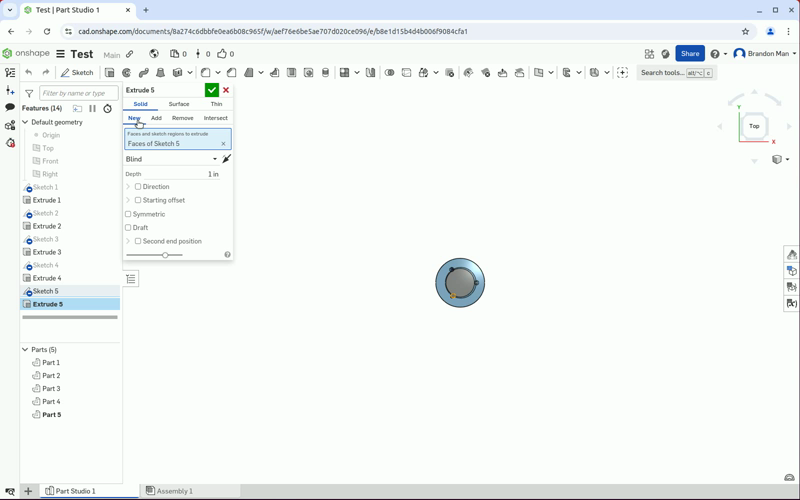
click(137, 120)
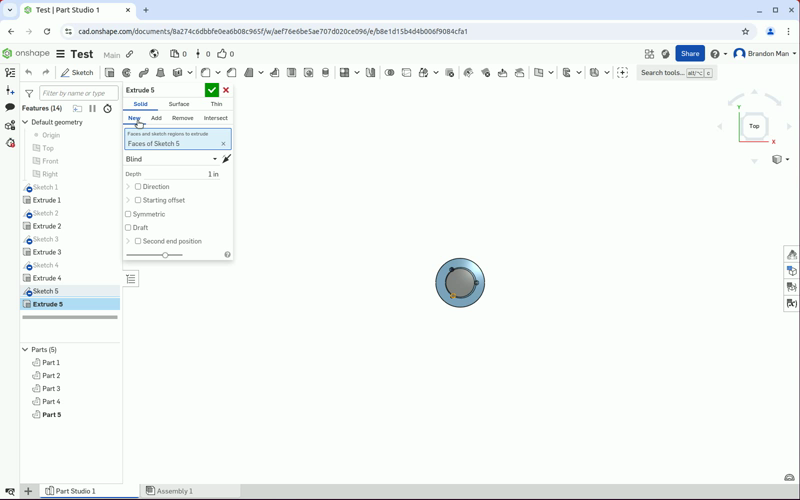
key(tab, 4)
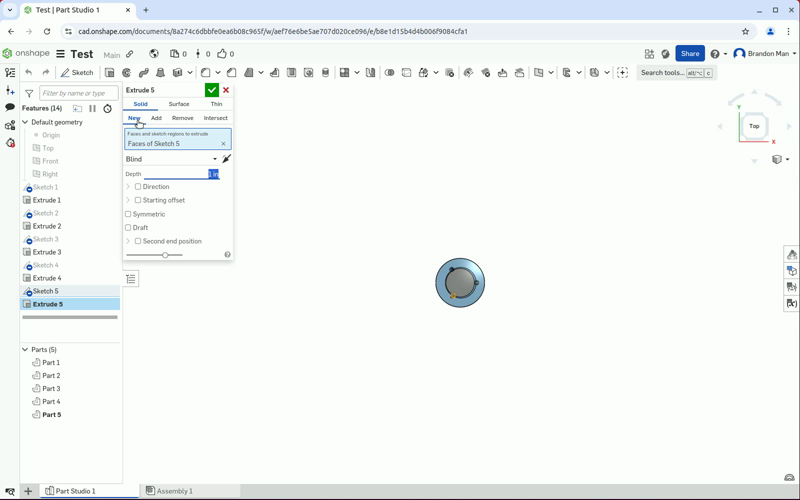
text(-23.108)
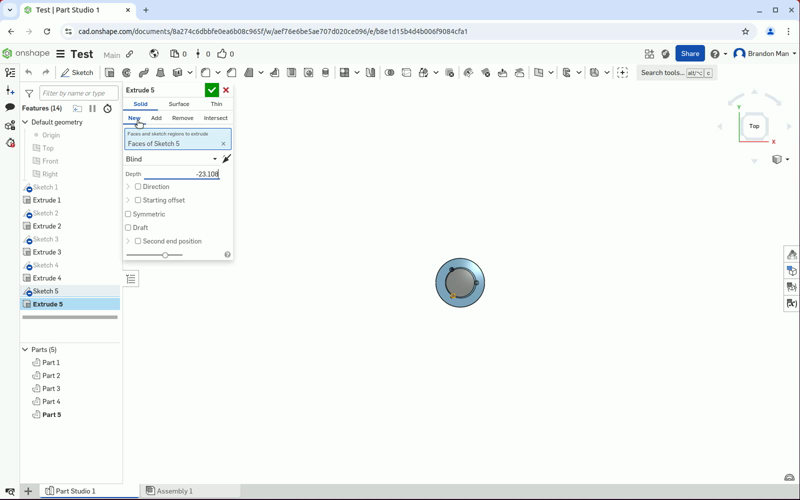
key(enter)
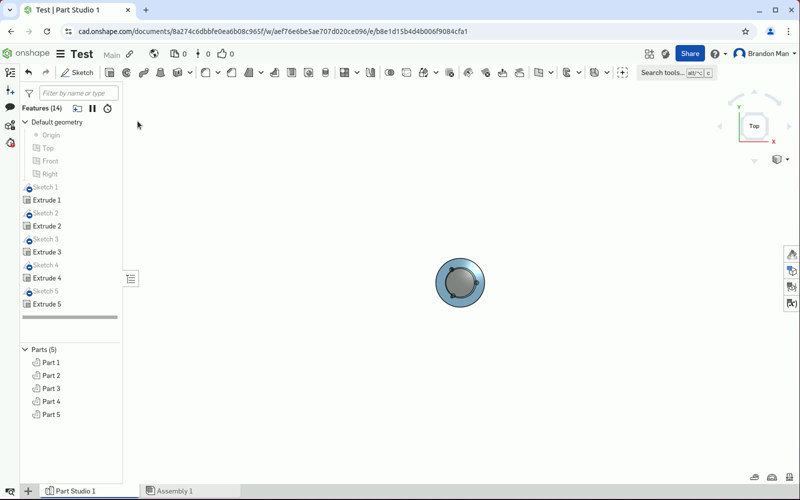
key(shift+h)
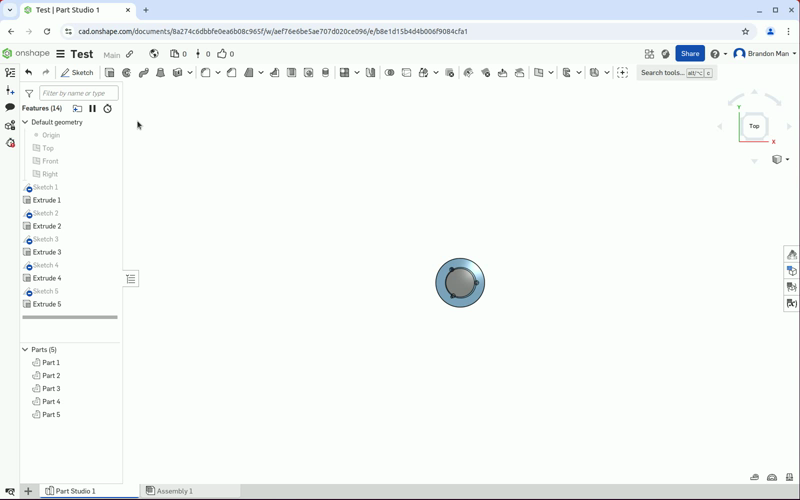
key(shift+h)
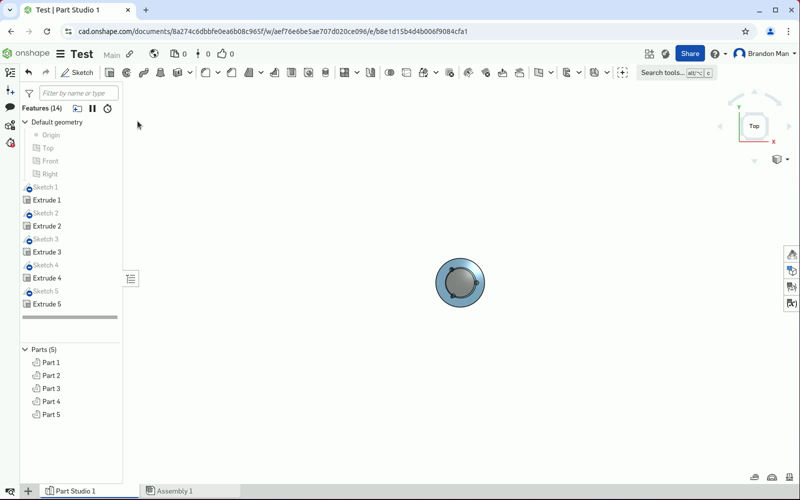
mouse_move(73, 189)
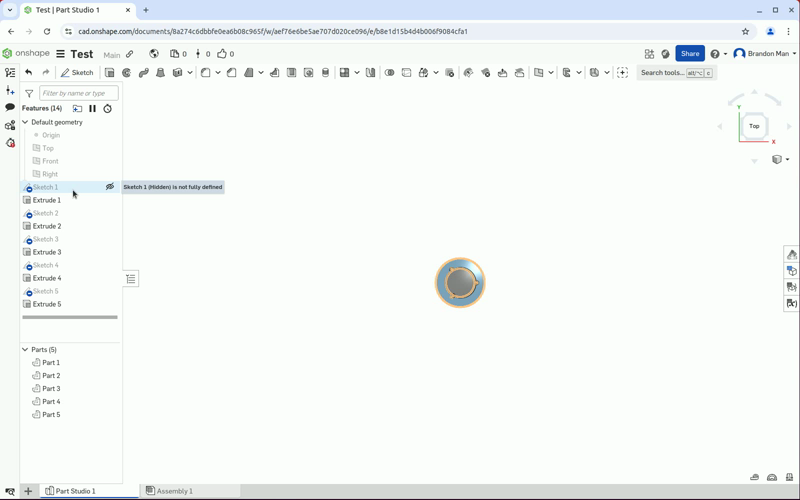
click(73, 189)
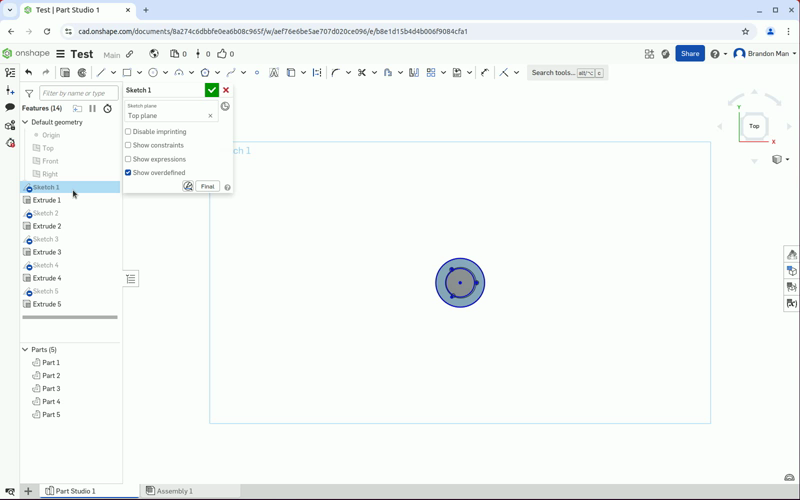
mouse_move(229, 92)
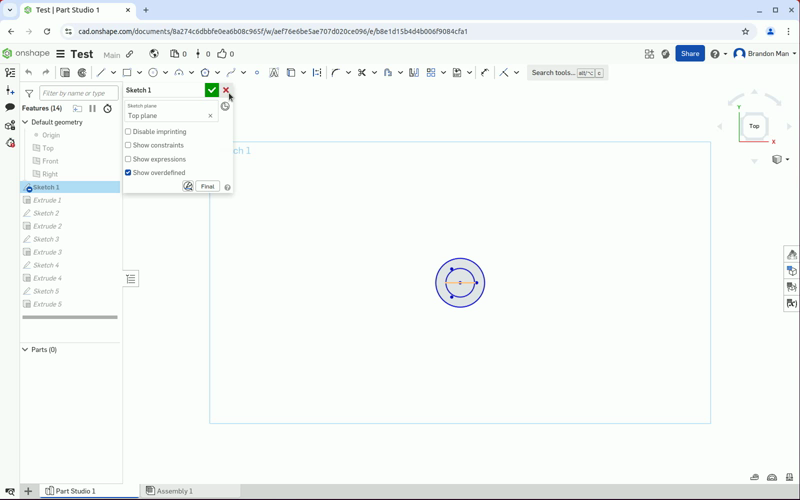
click(229, 92)
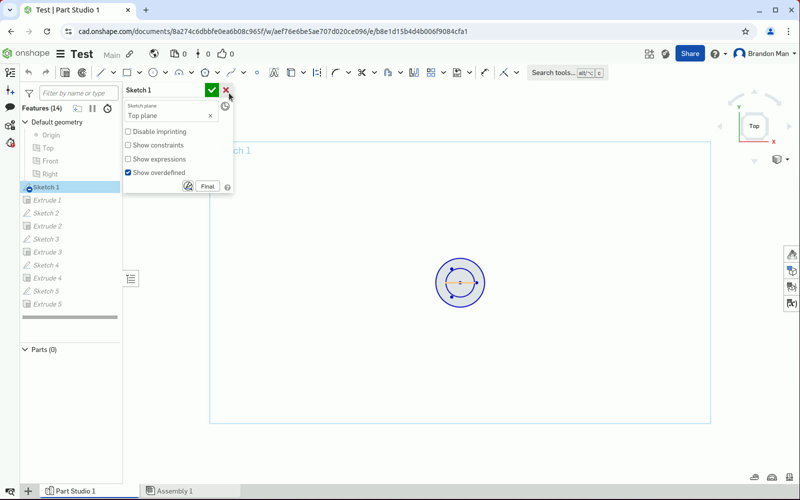
key(shift+s)
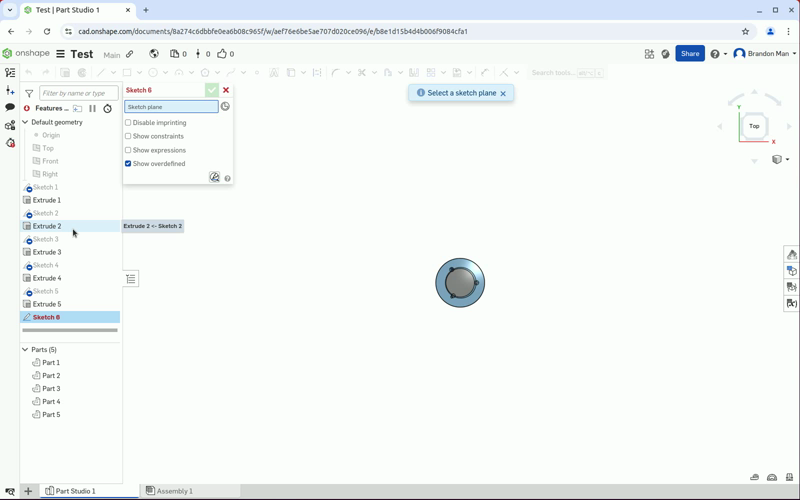
scroll(3)
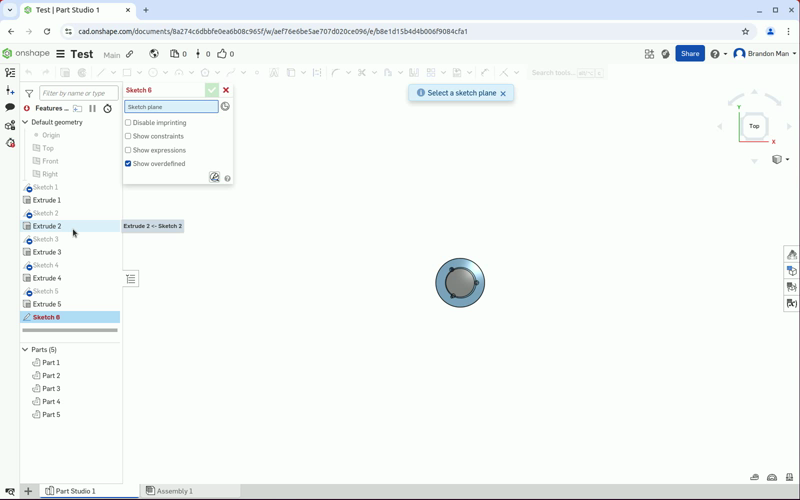
mouse_move(73, 150)
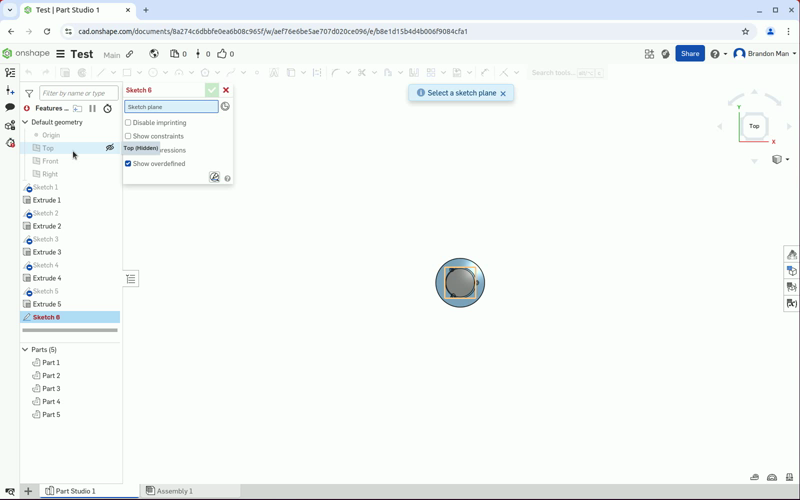
click(73, 150)
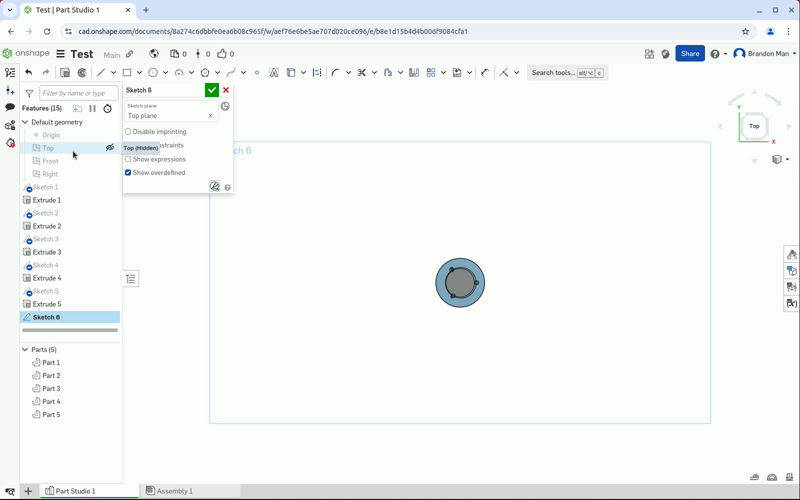
mouse_move(73, 352)
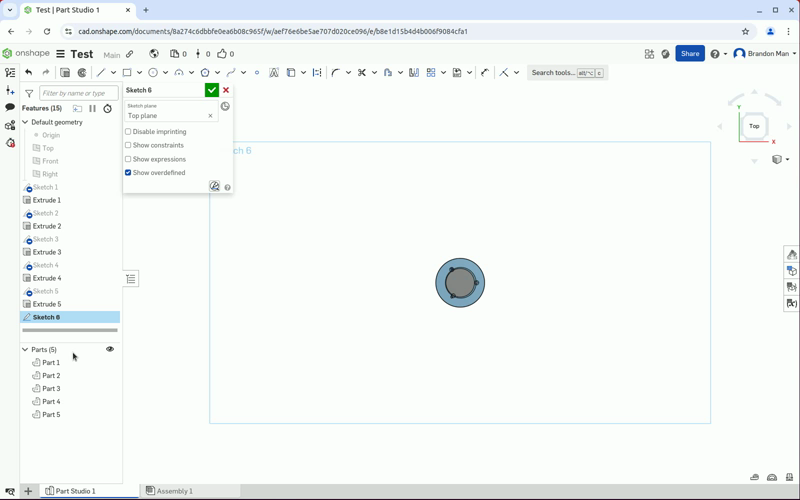
key(y)
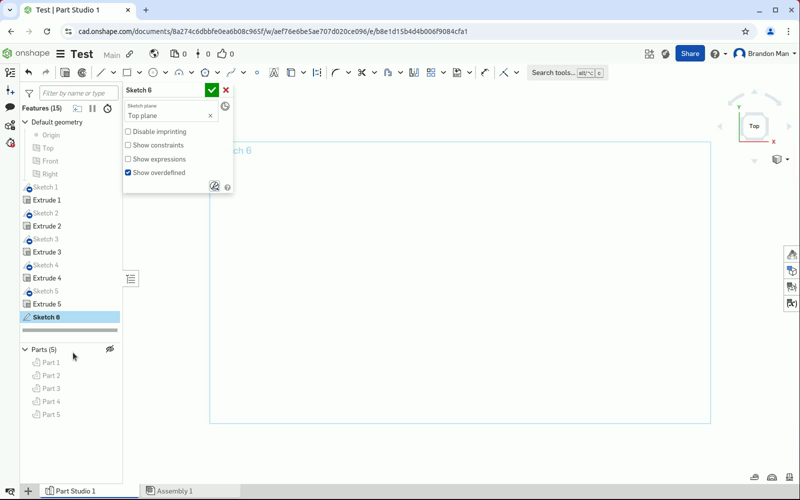
key(c)
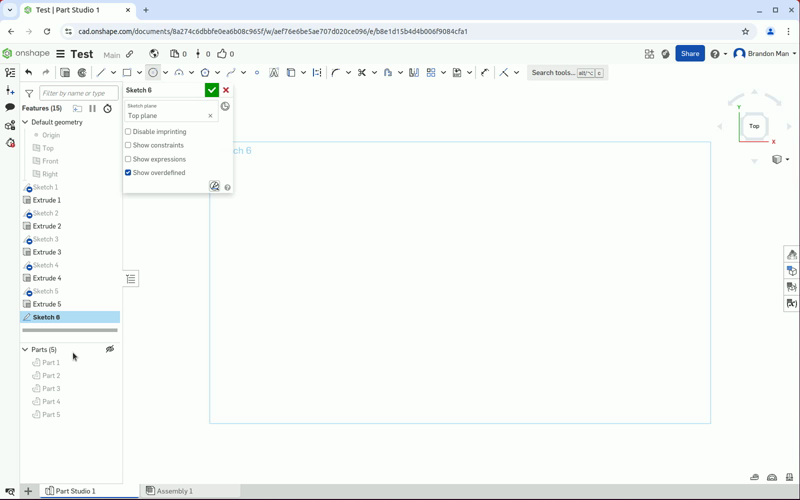
key_down(shift)
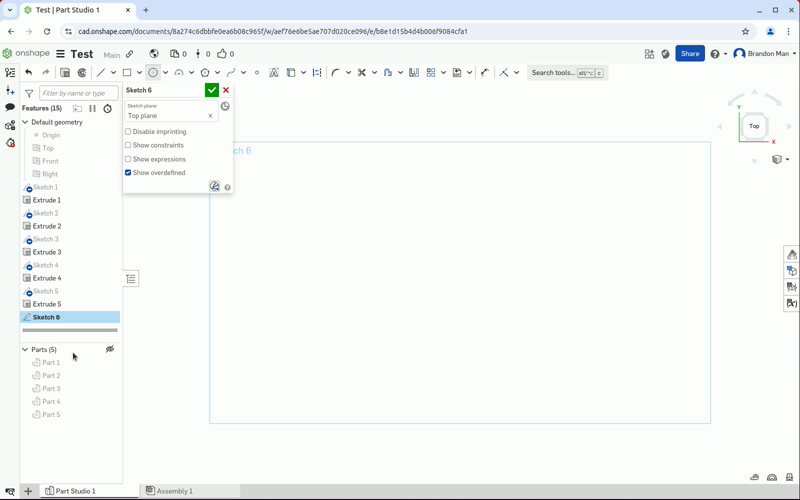
mouse_move(453, 295)
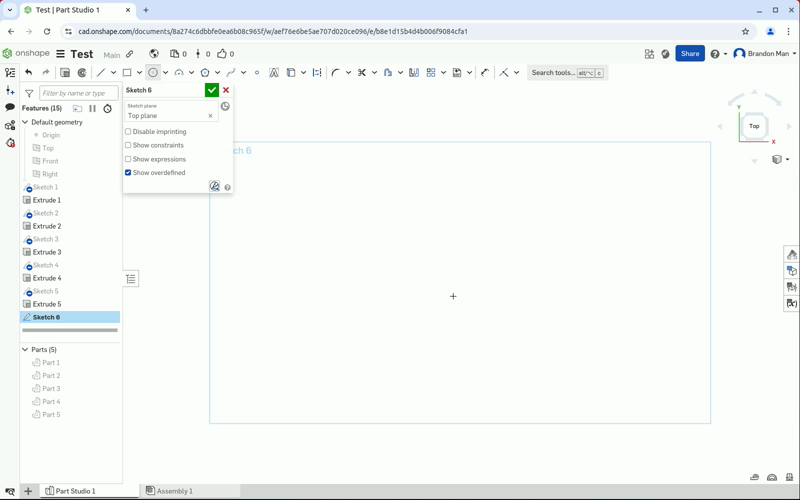
click(453, 295)
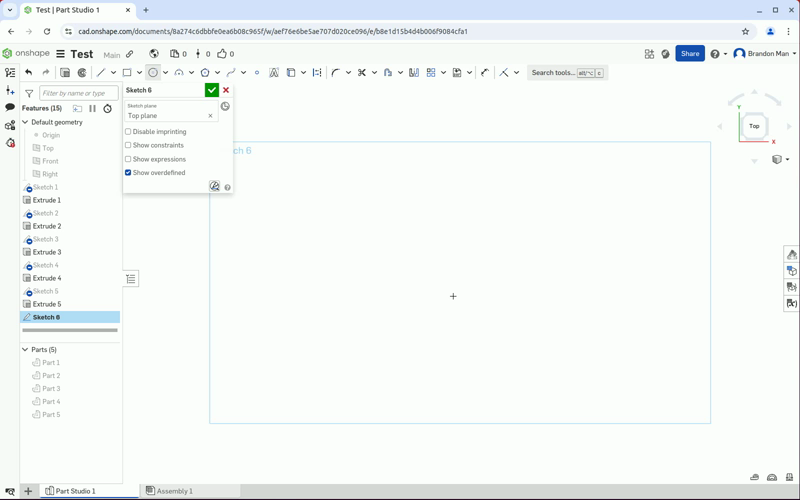
key_up(shift)
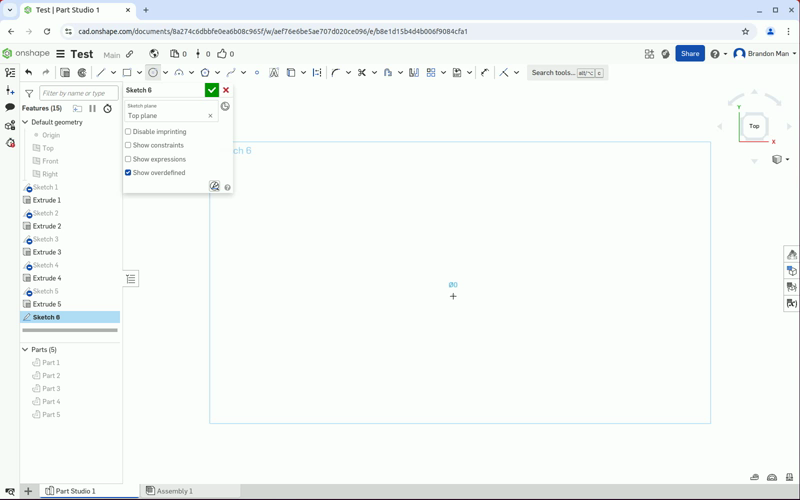
mouse_move(455, 295)
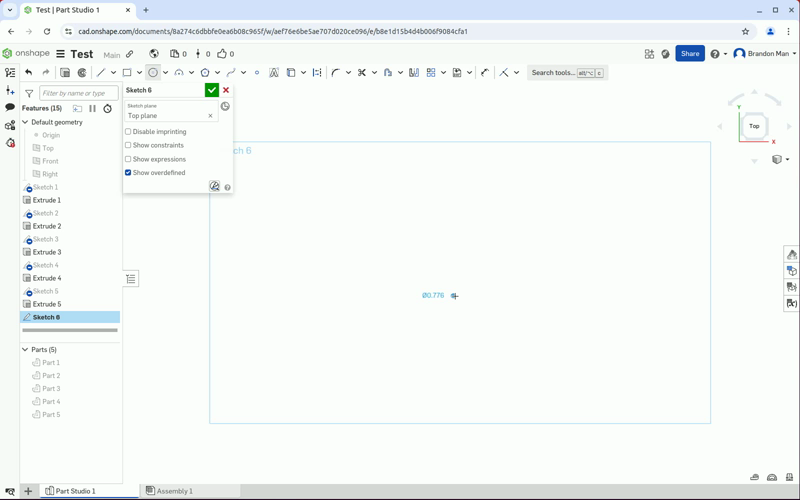
scroll(6)
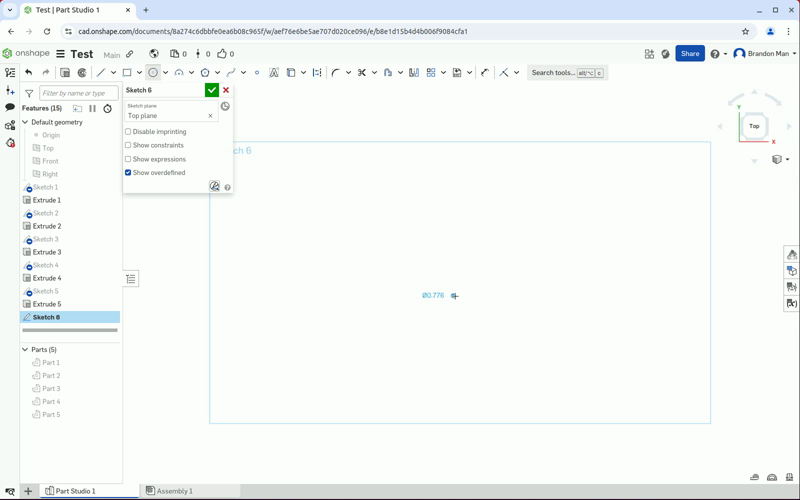
scroll(6)
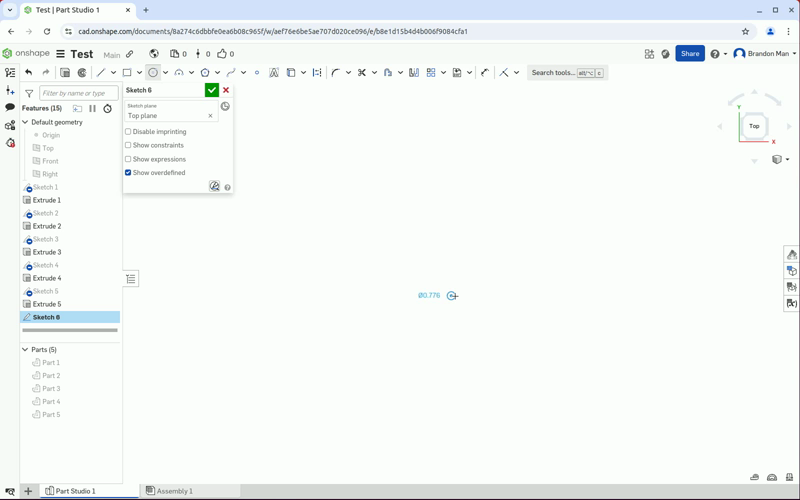
scroll(6)
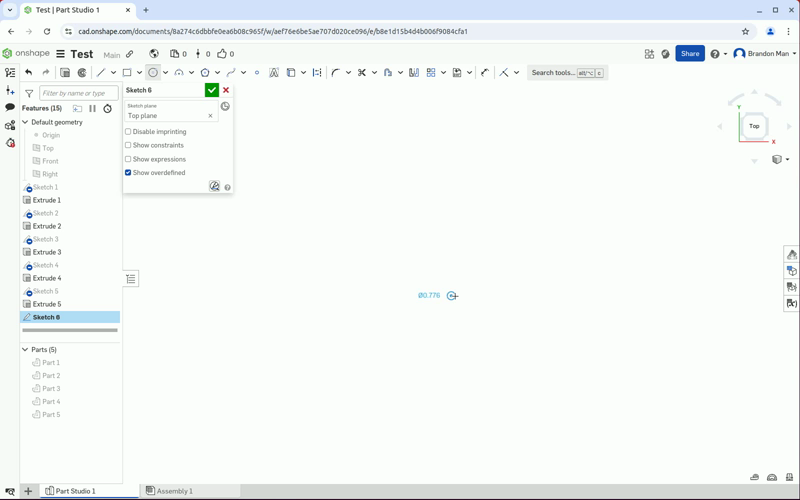
scroll(6)
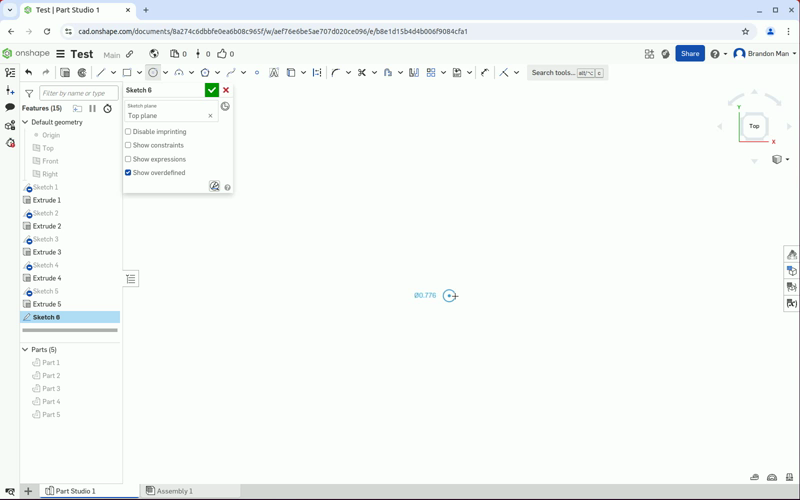
scroll(6)
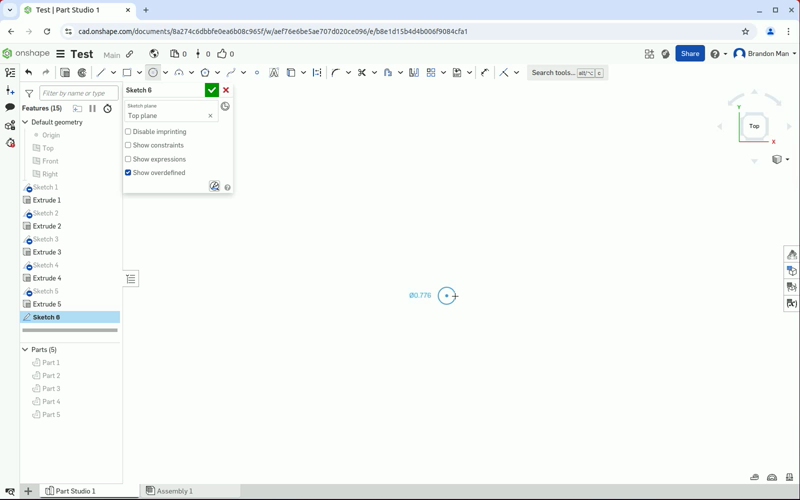
scroll(6)
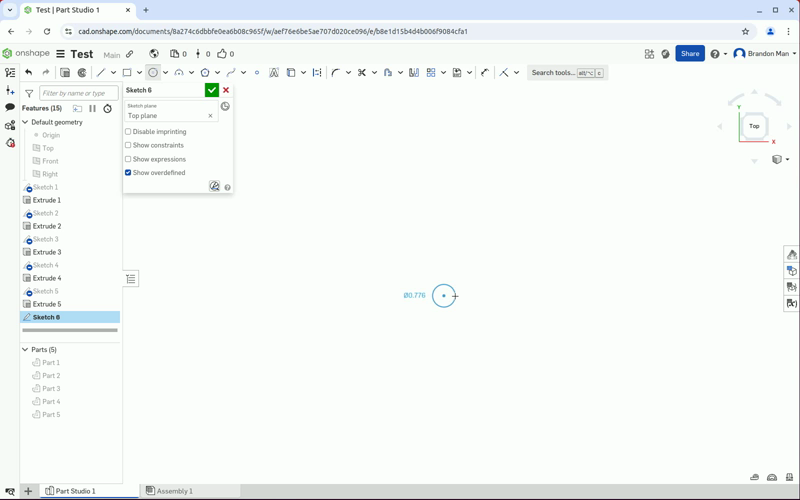
scroll(6)
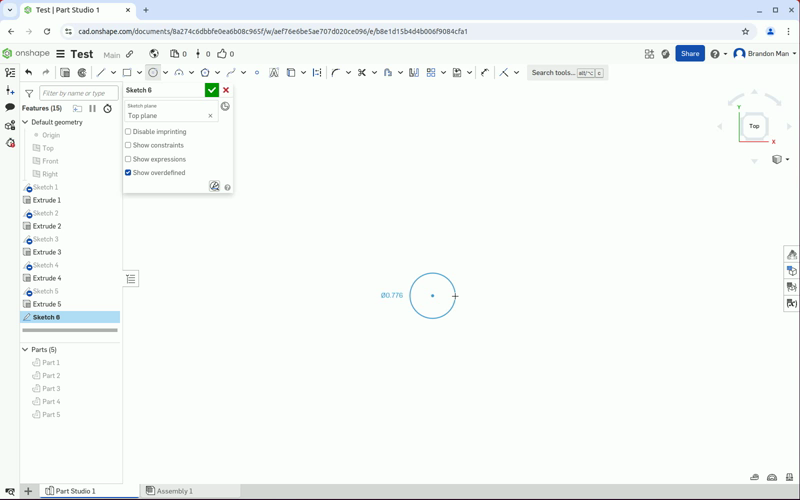
click(455, 295)
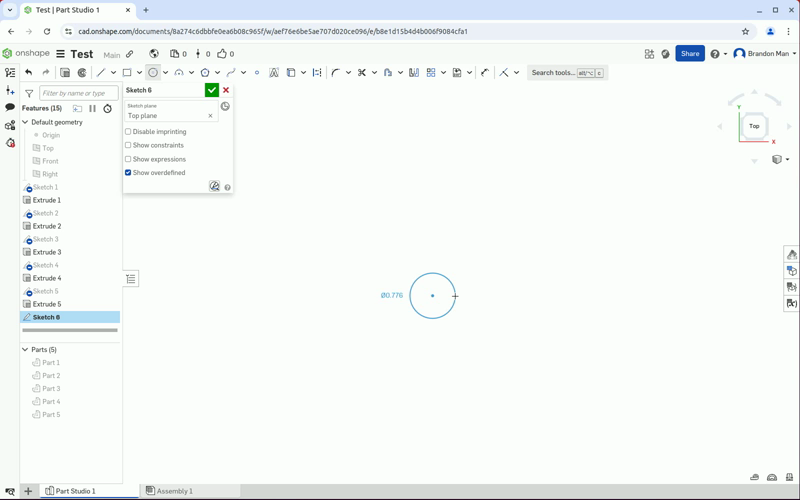
scroll(-6)
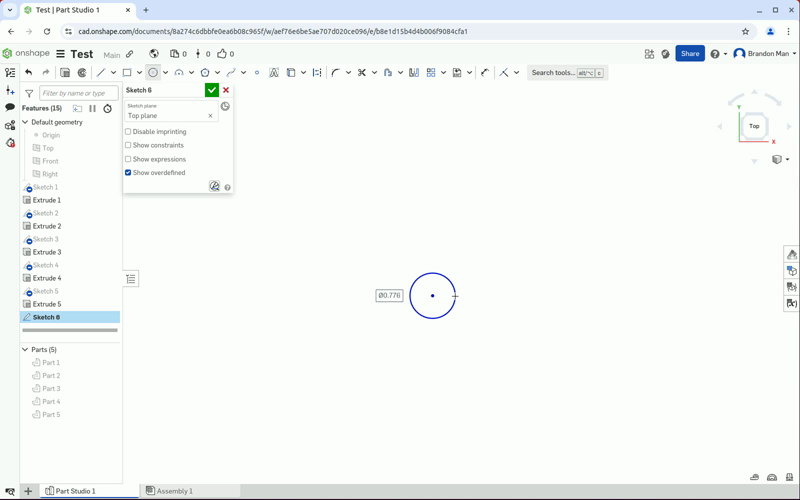
scroll(-6)
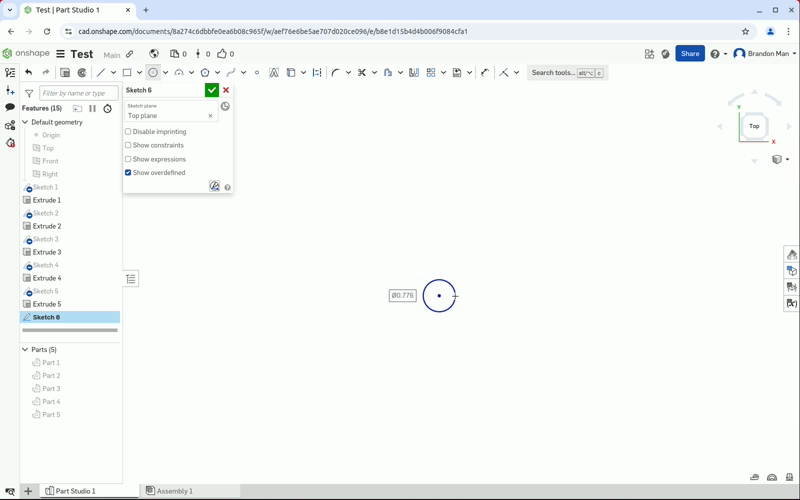
scroll(-6)
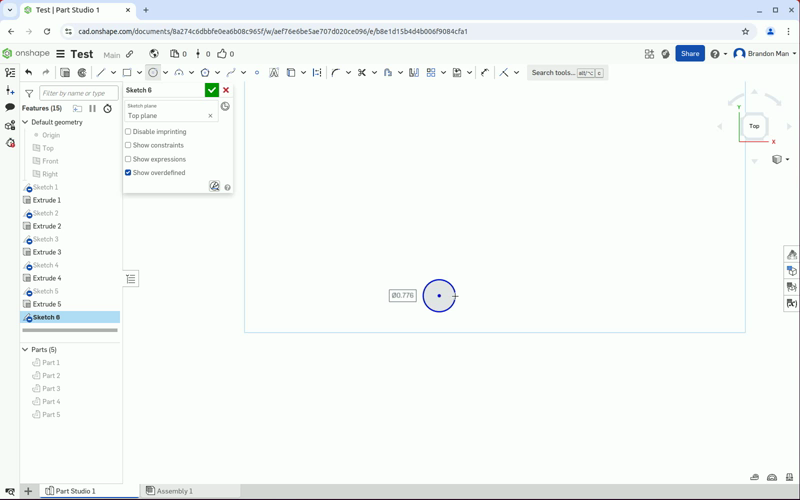
scroll(-6)
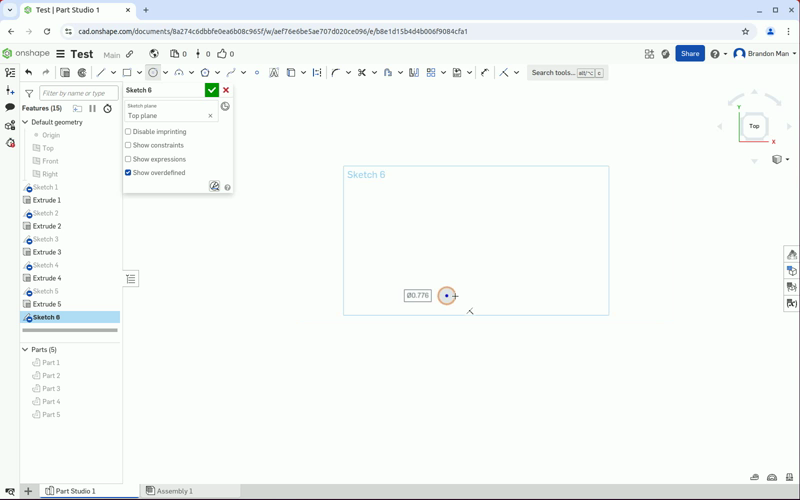
scroll(-6)
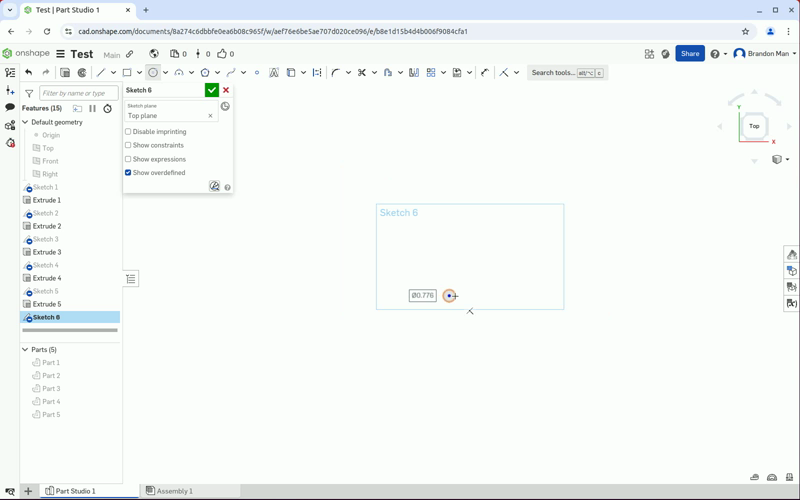
scroll(-6)
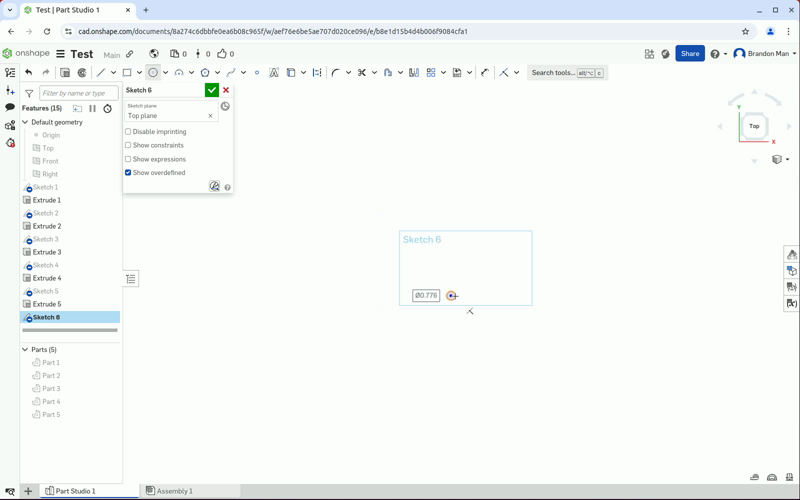
scroll(-6)
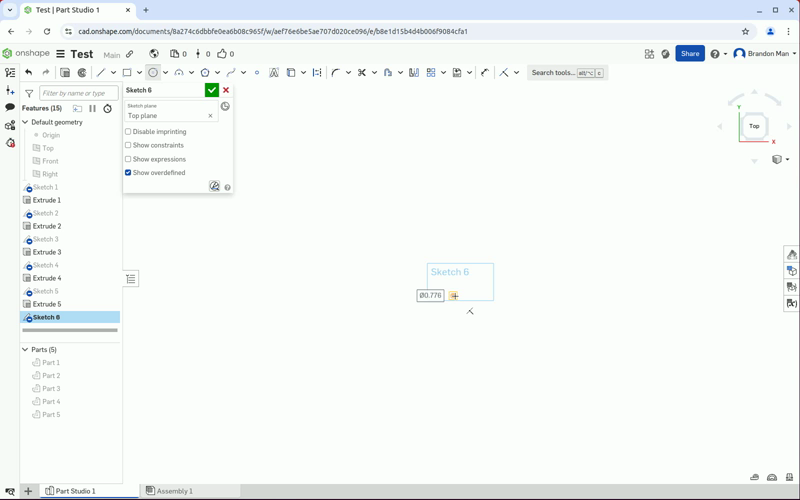
key(esc)
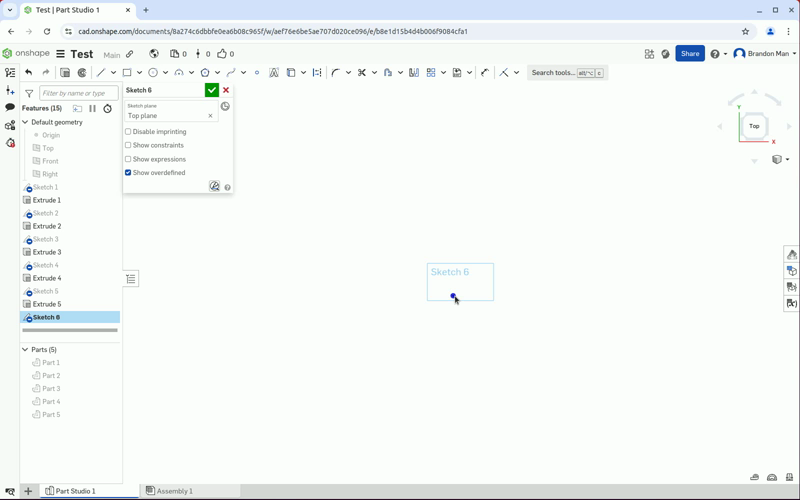
mouse_move(453, 297)
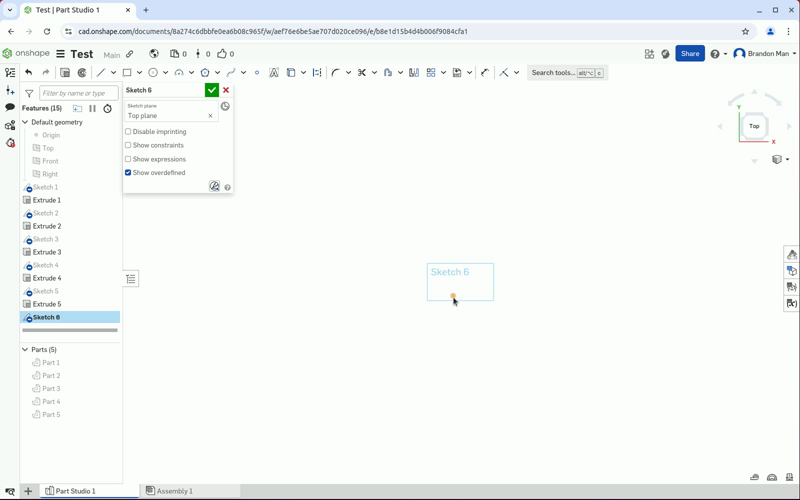
scroll(6)
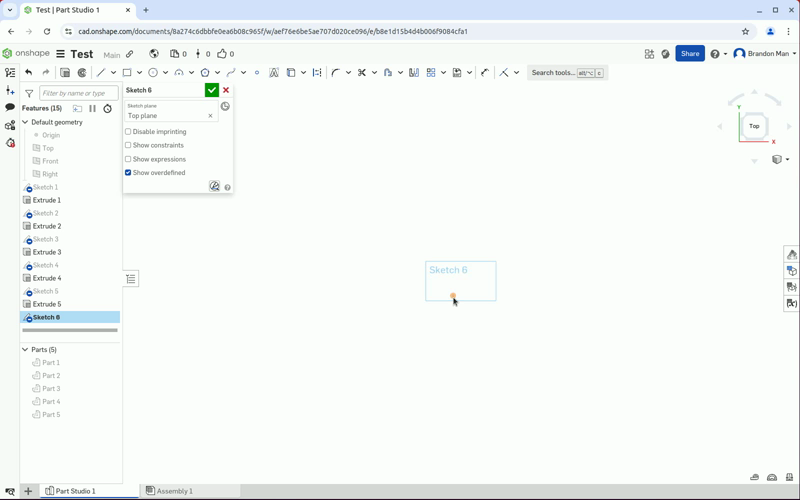
scroll(6)
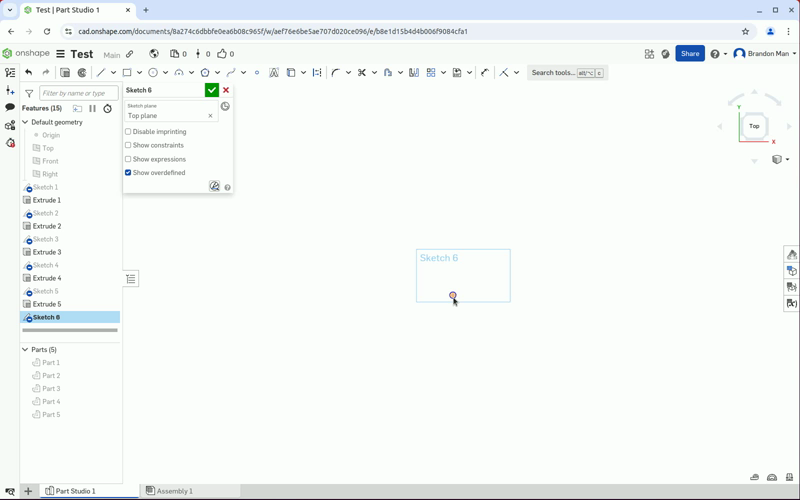
scroll(6)
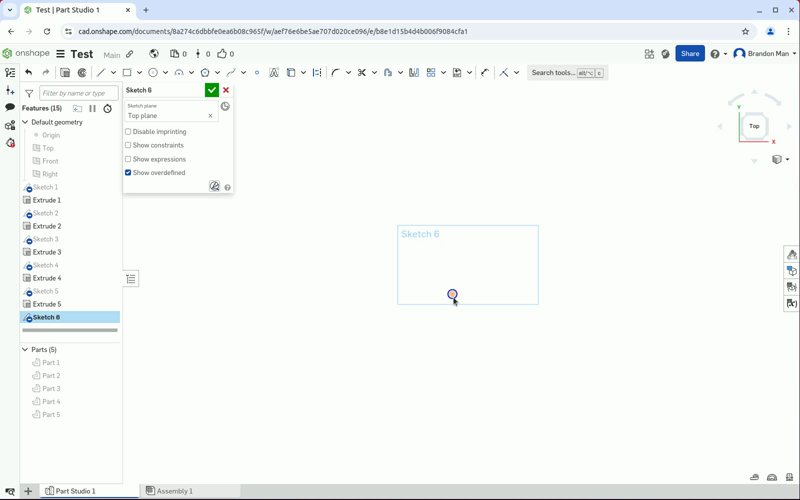
scroll(6)
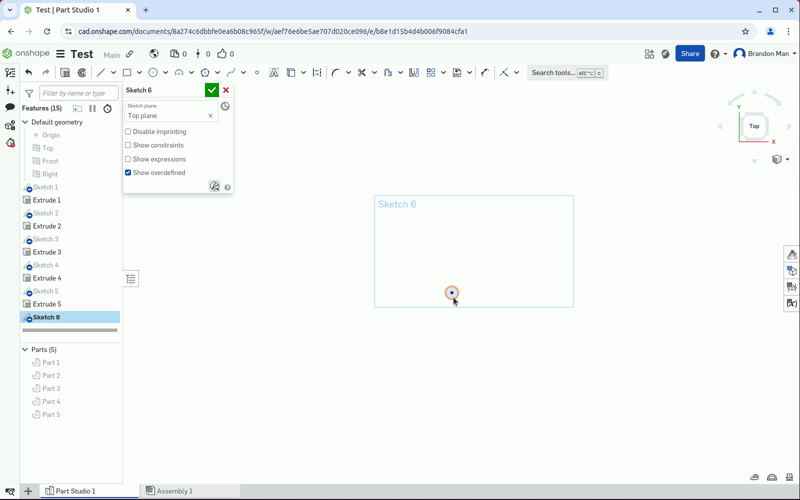
scroll(6)
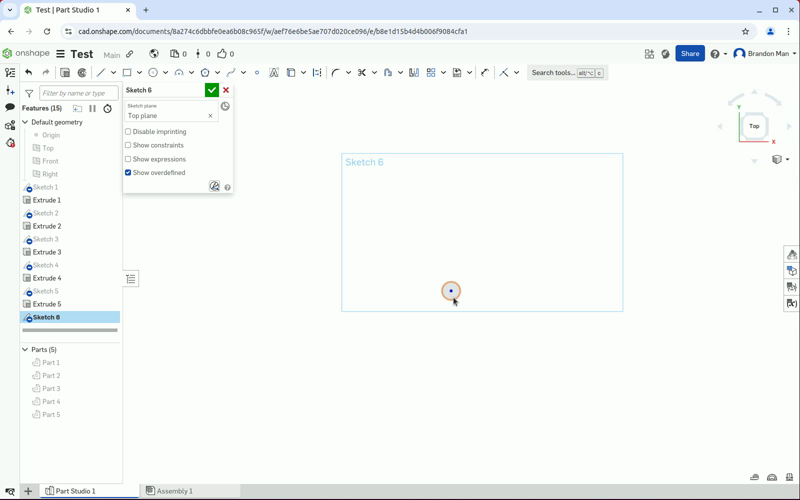
scroll(6)
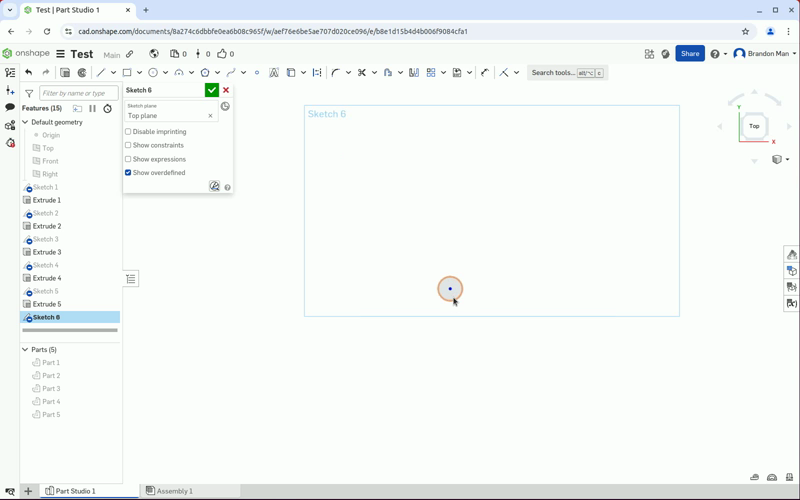
scroll(6)
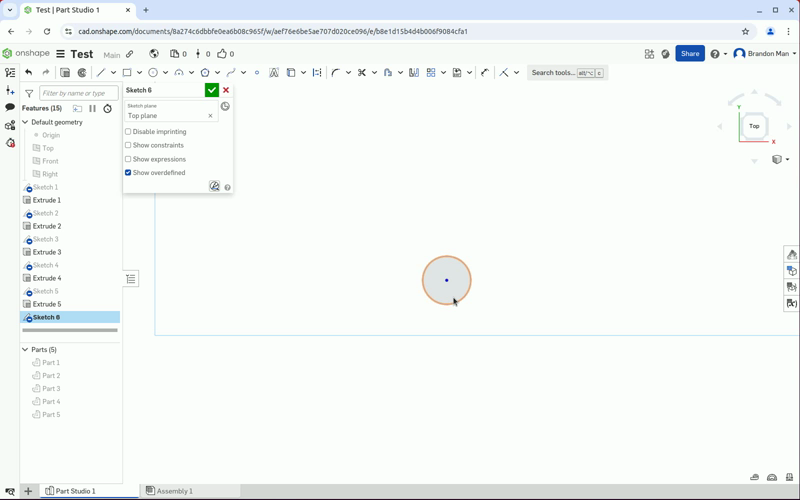
click(453, 297)
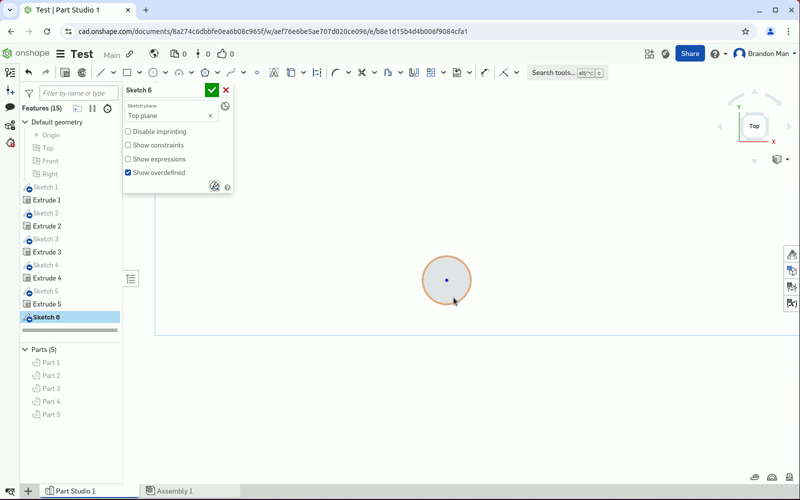
scroll(-6)
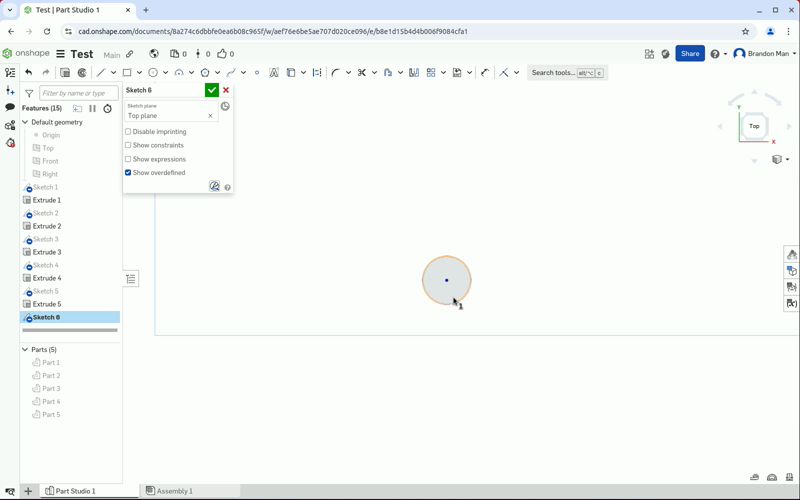
scroll(-6)
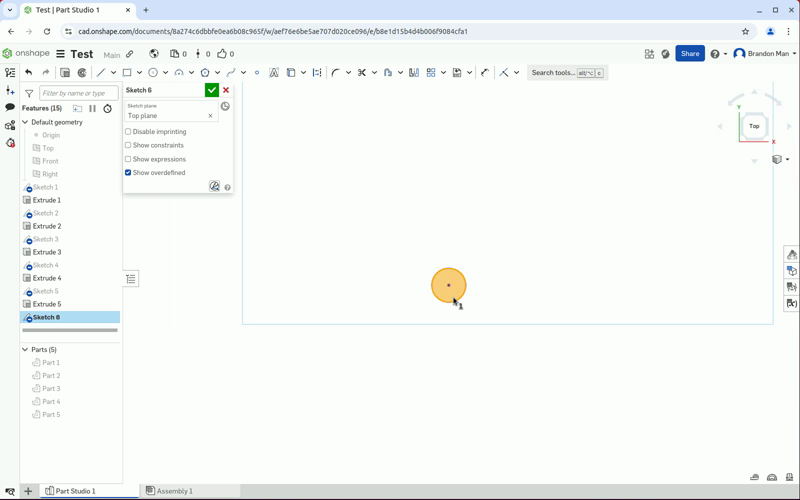
scroll(-6)
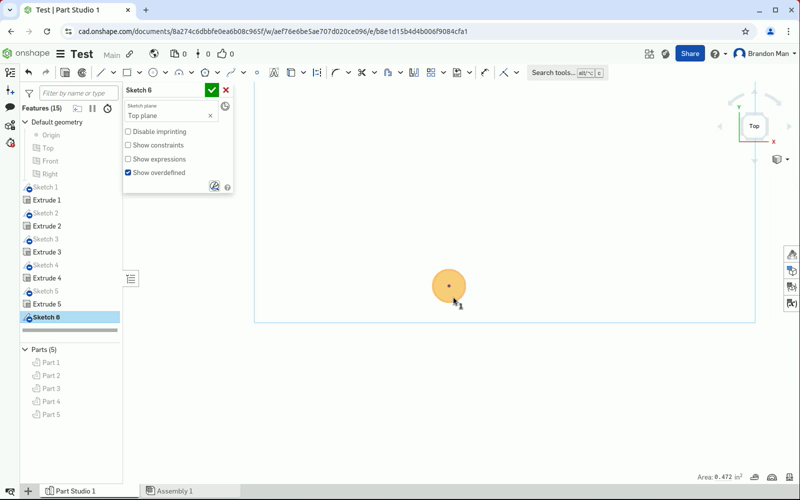
scroll(-6)
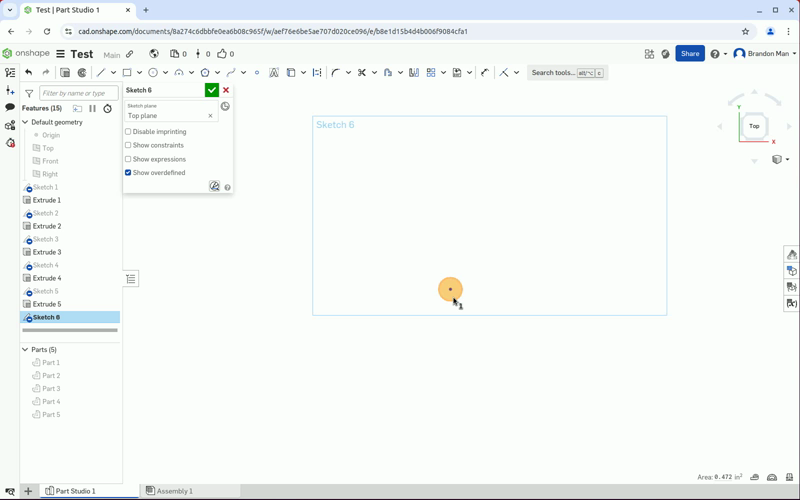
scroll(-6)
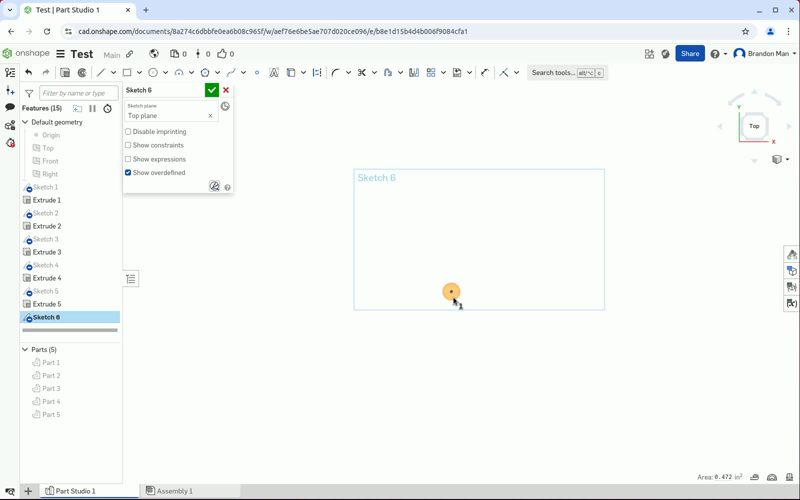
scroll(-6)
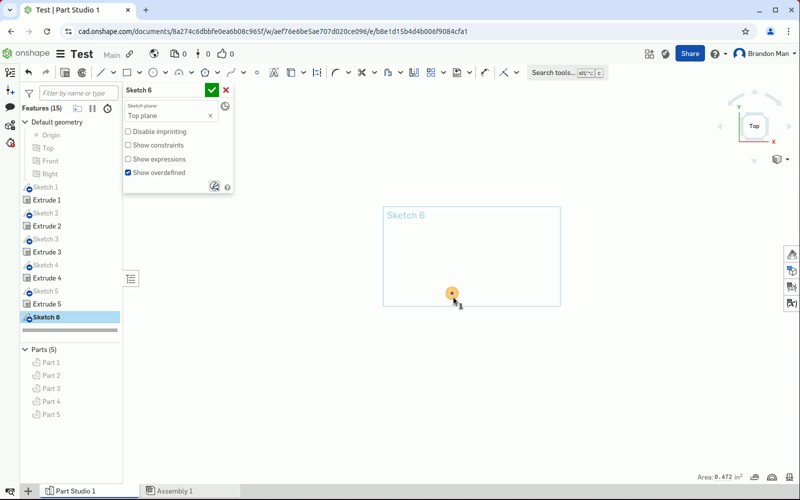
scroll(-6)
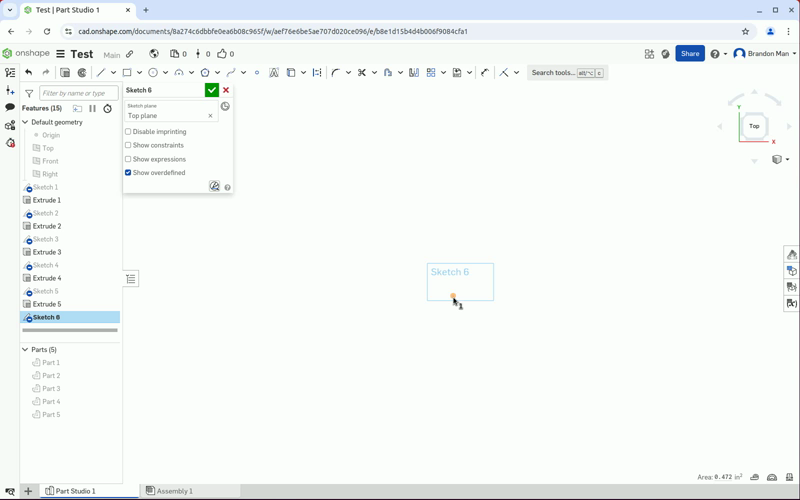
mouse_move(73, 352)
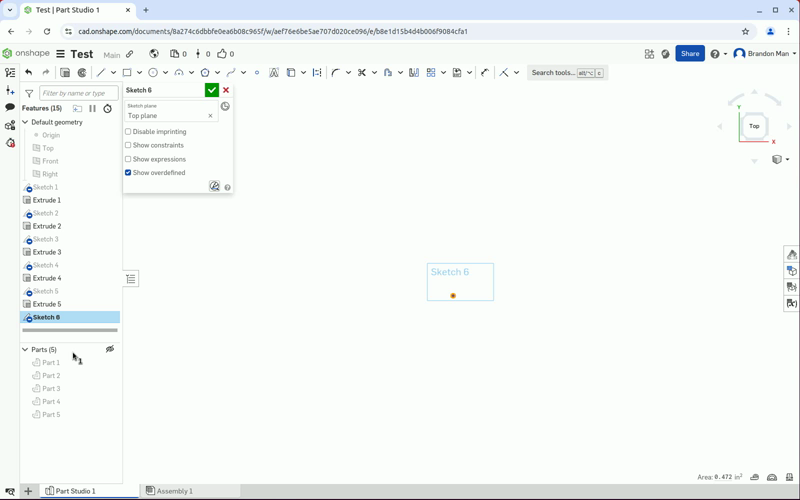
key(shift+y)
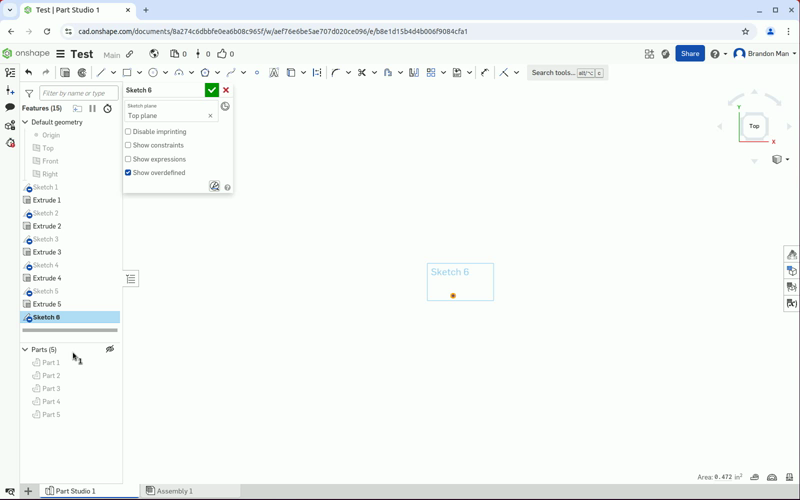
key(shift+e)
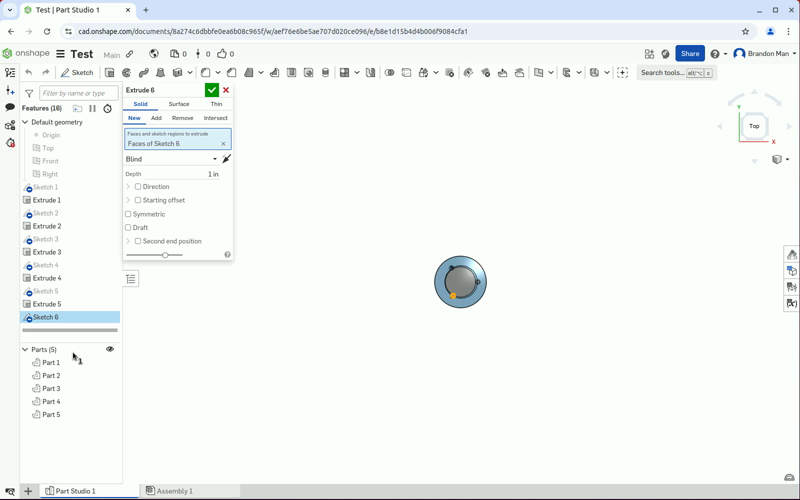
mouse_move(143, 106)
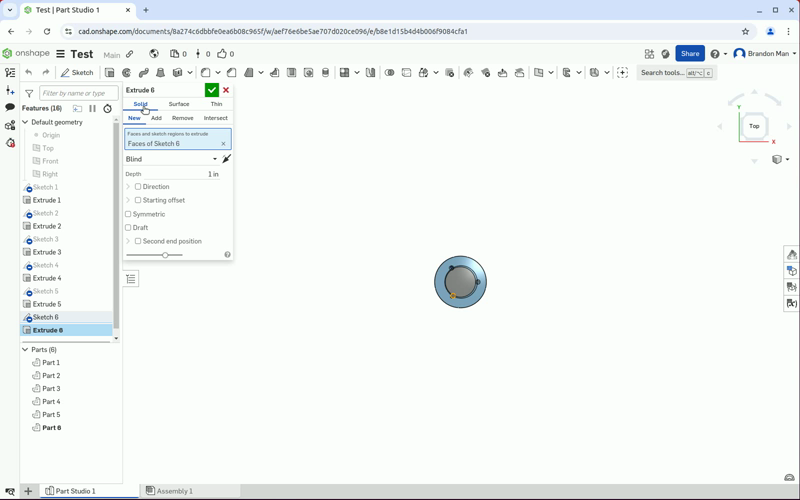
click(143, 106)
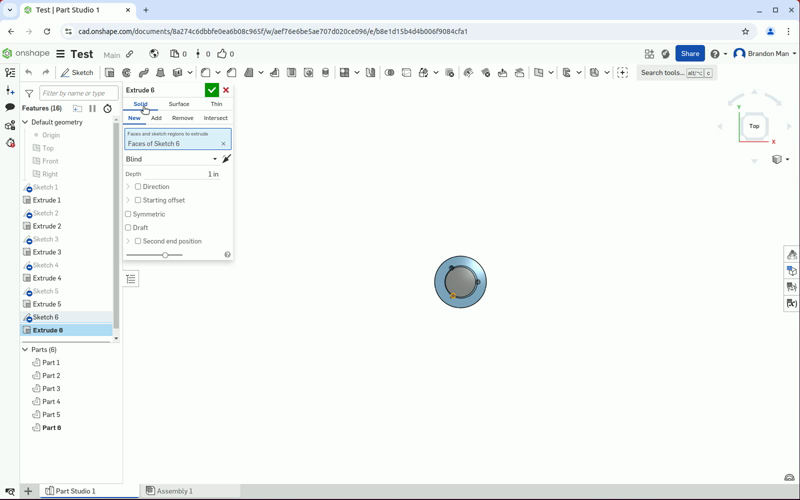
mouse_move(137, 120)
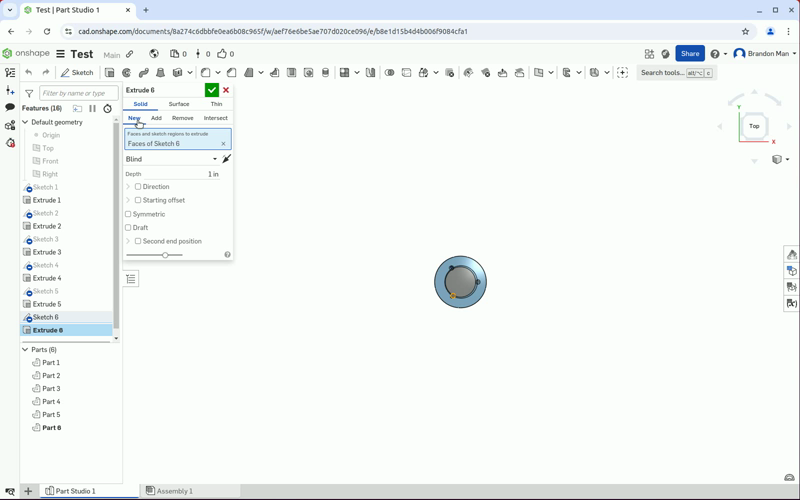
click(137, 120)
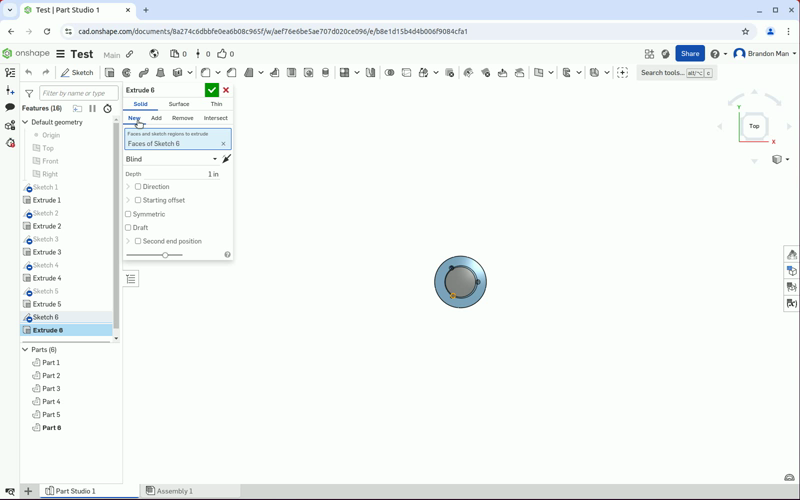
key(tab, 4)
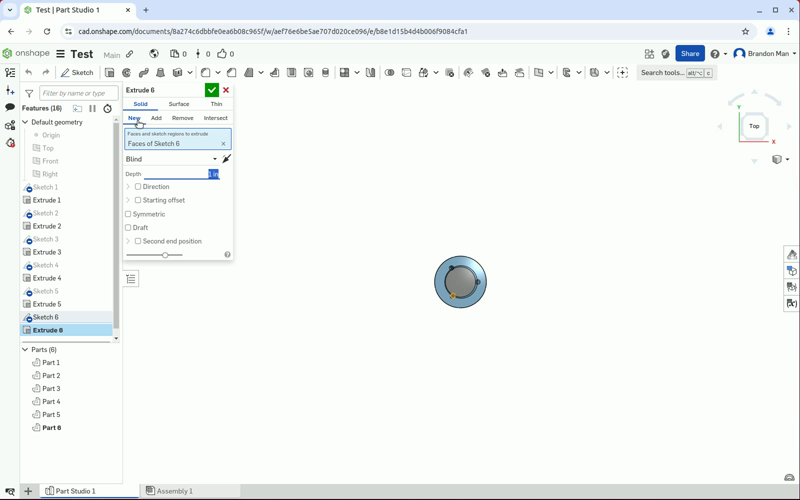
text(0.481)
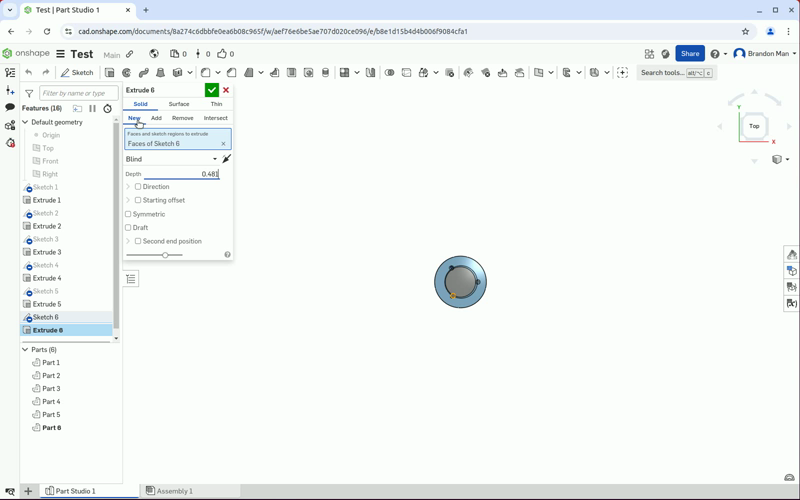
key(enter)
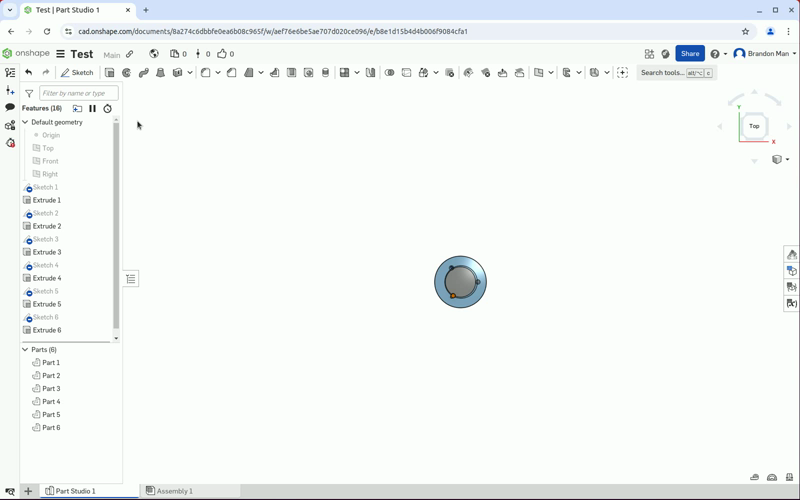
key(shift+h)
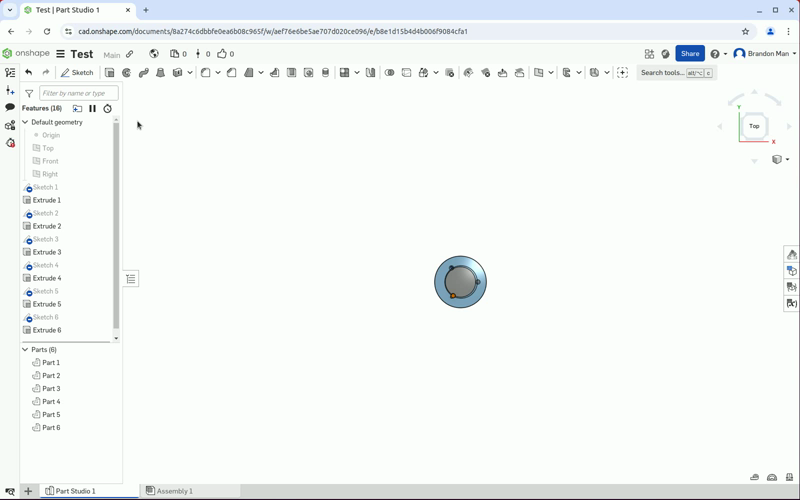
key(shift+h)
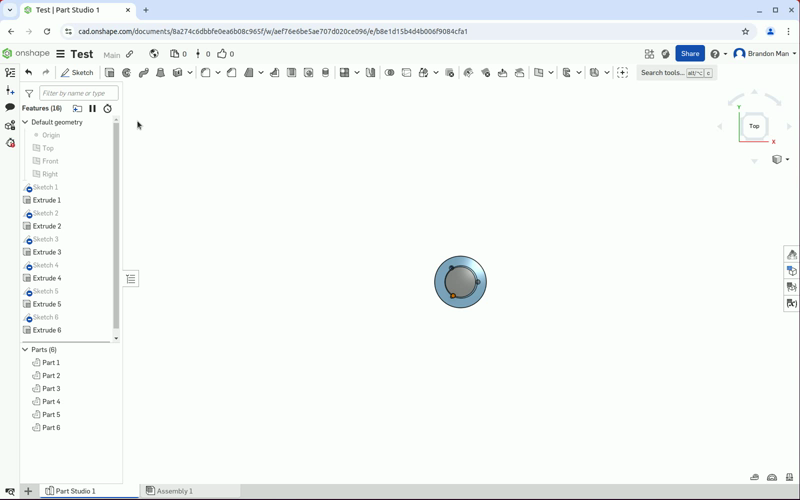
mouse_move(69, 189)
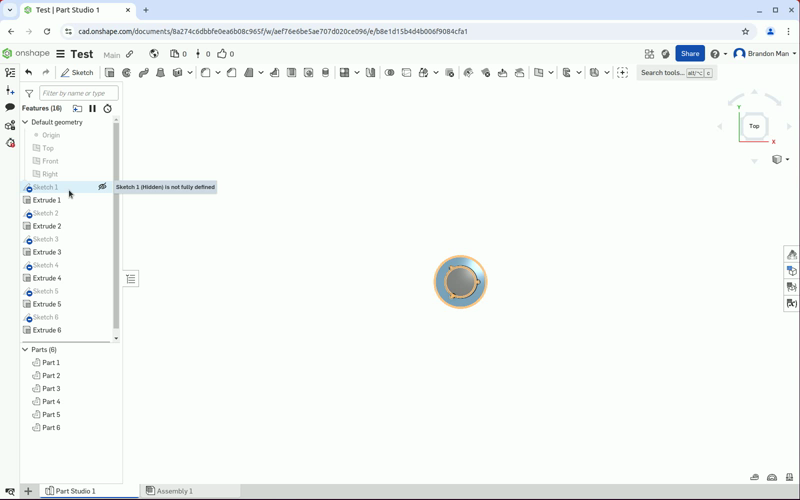
click(69, 189)
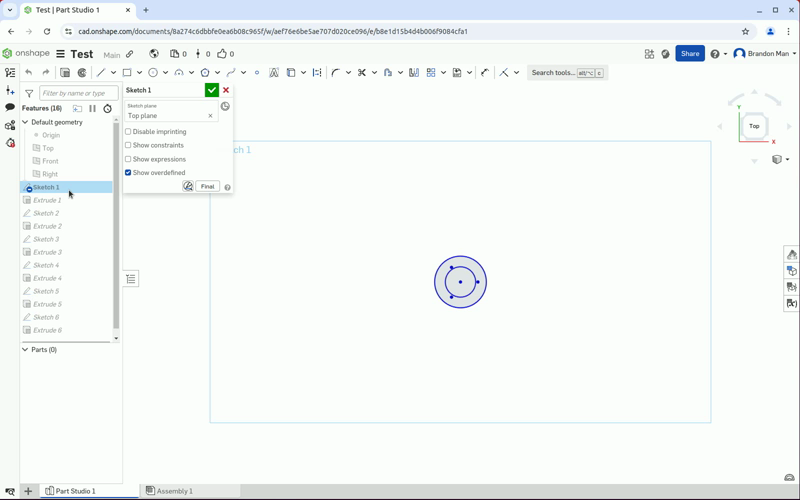
mouse_move(229, 92)
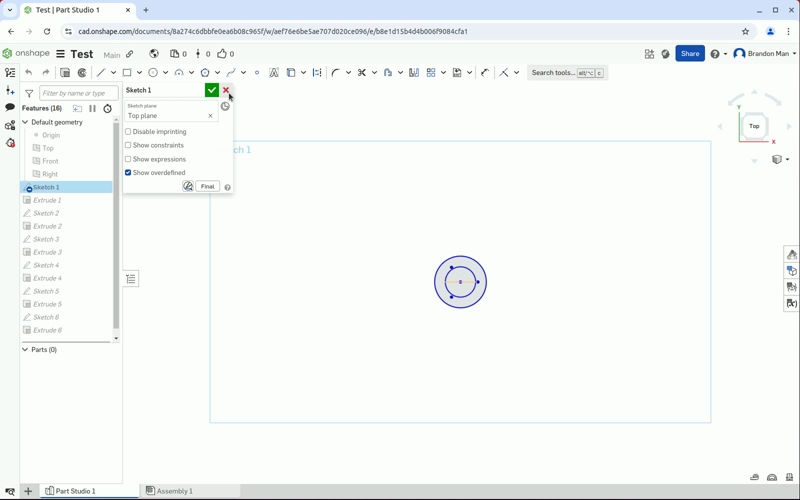
click(229, 92)
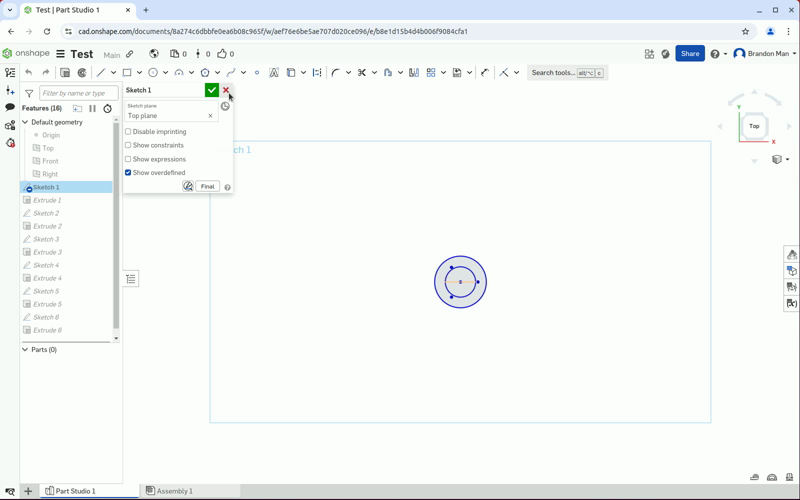
key(shift+s)
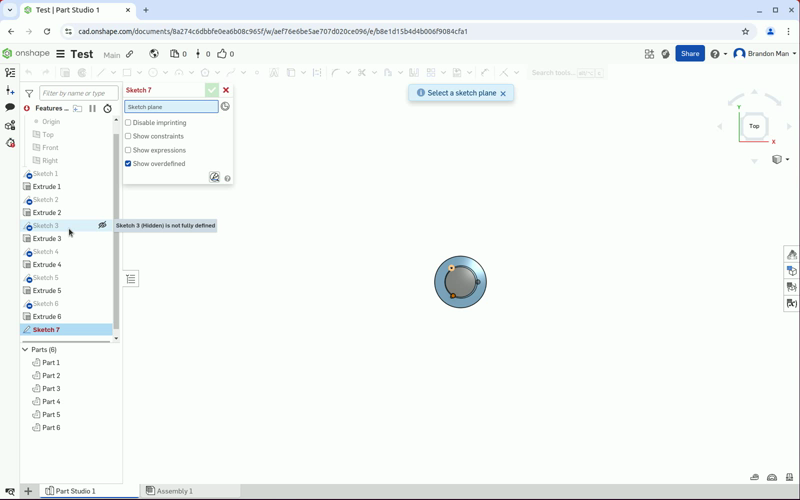
scroll(3)
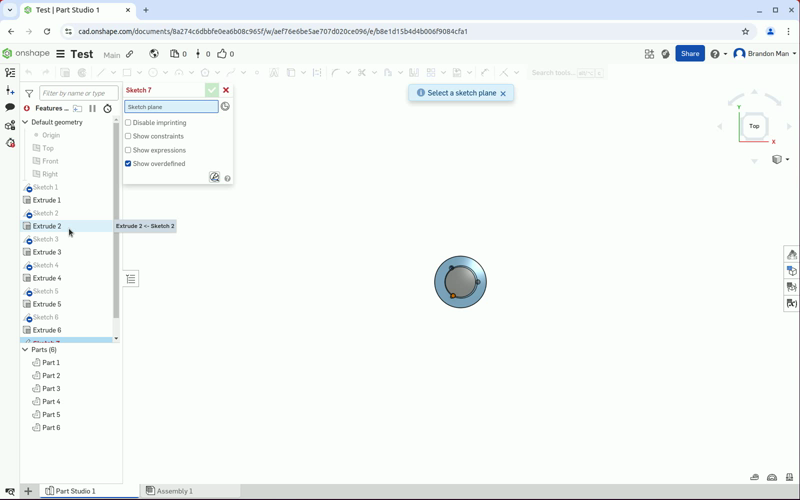
mouse_move(69, 150)
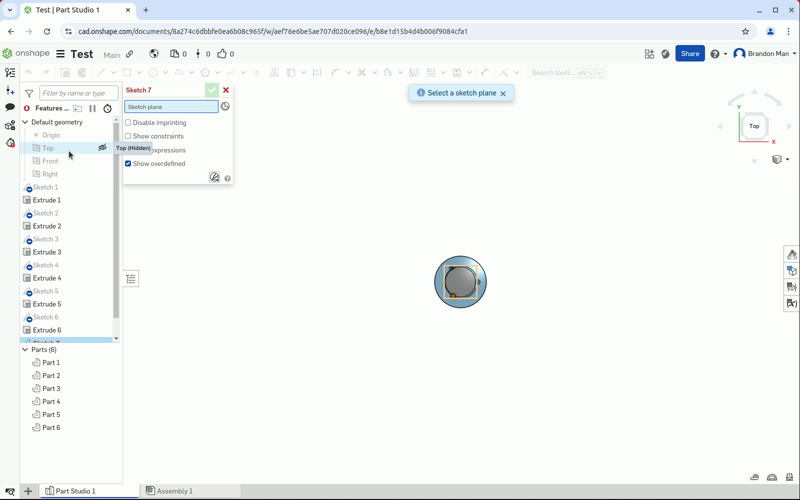
click(69, 150)
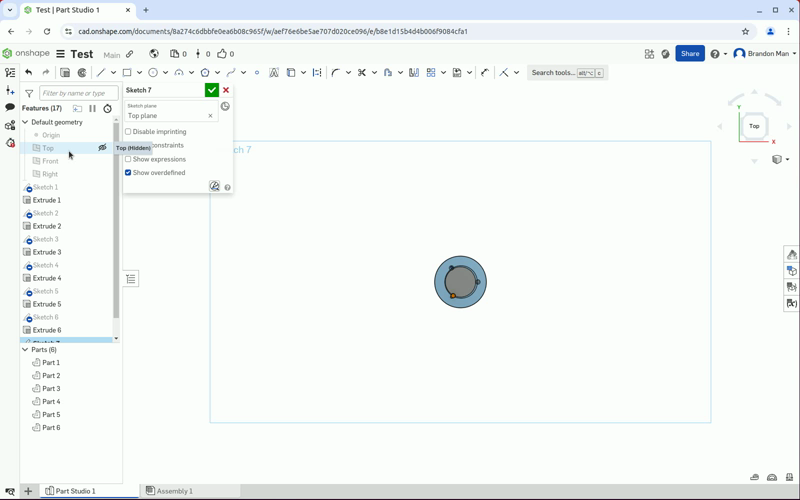
mouse_move(73, 352)
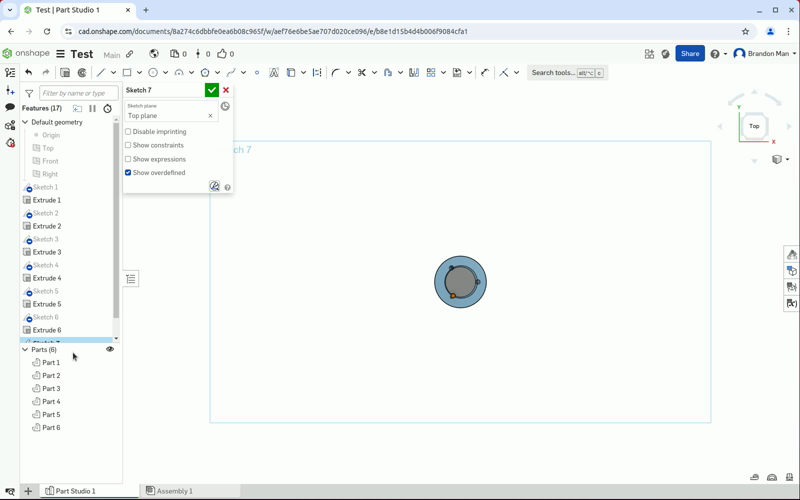
key(y)
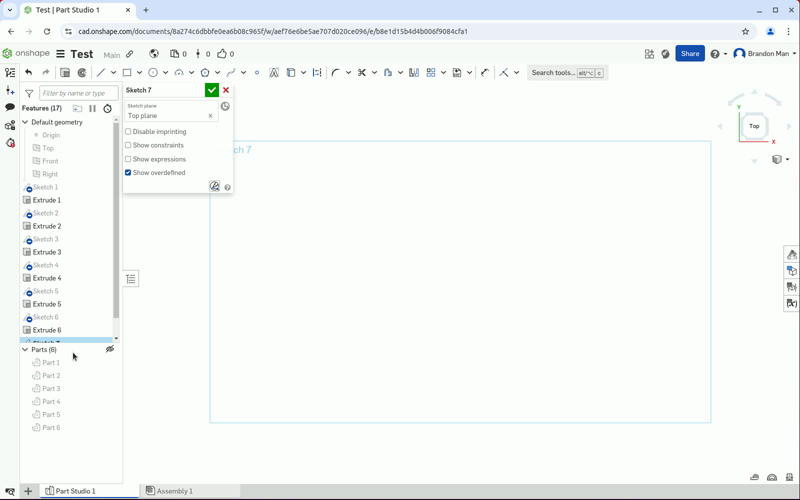
key(c)
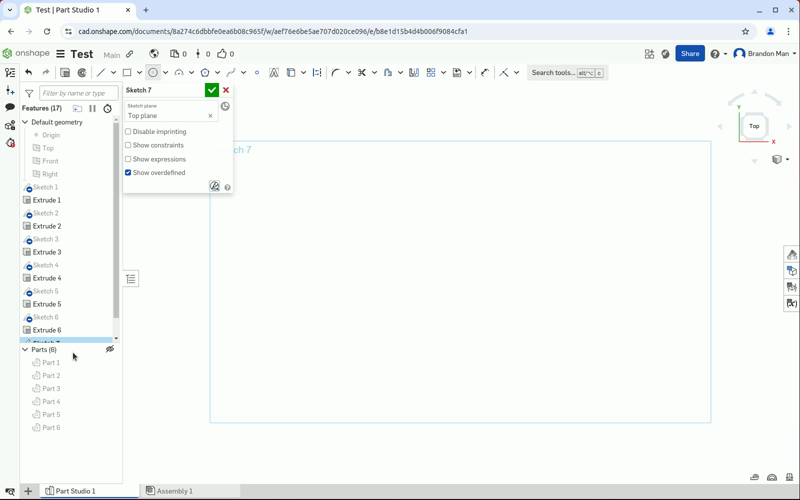
key_down(shift)
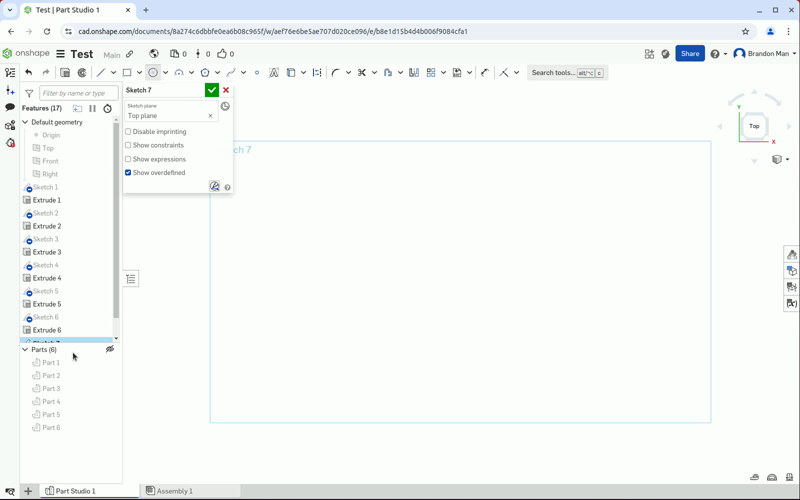
mouse_move(476, 282)
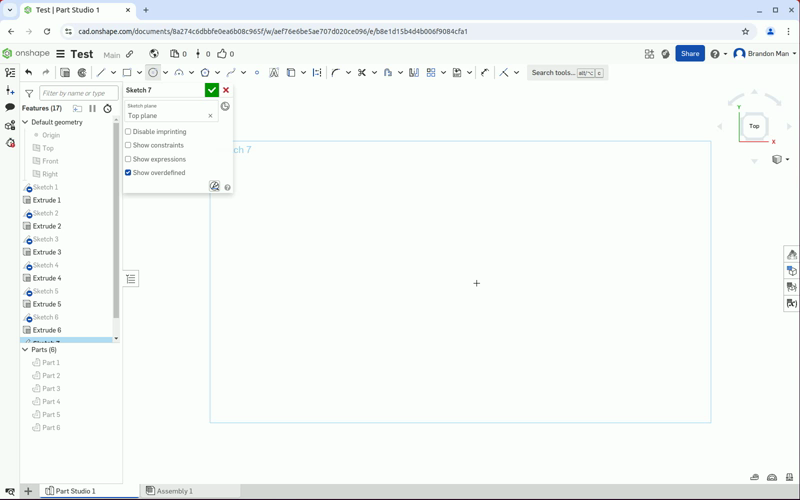
click(476, 282)
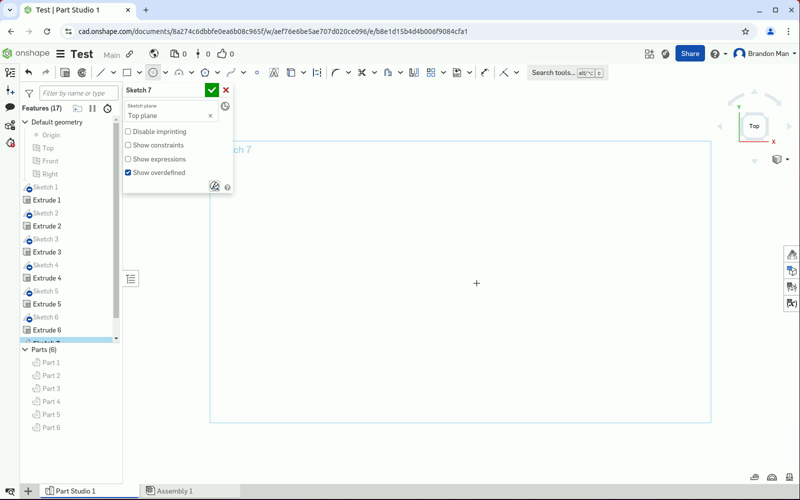
key_up(shift)
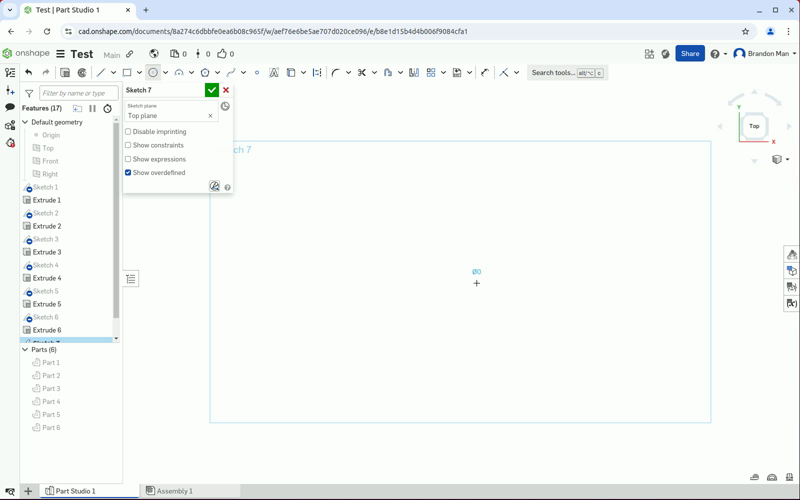
mouse_move(478, 282)
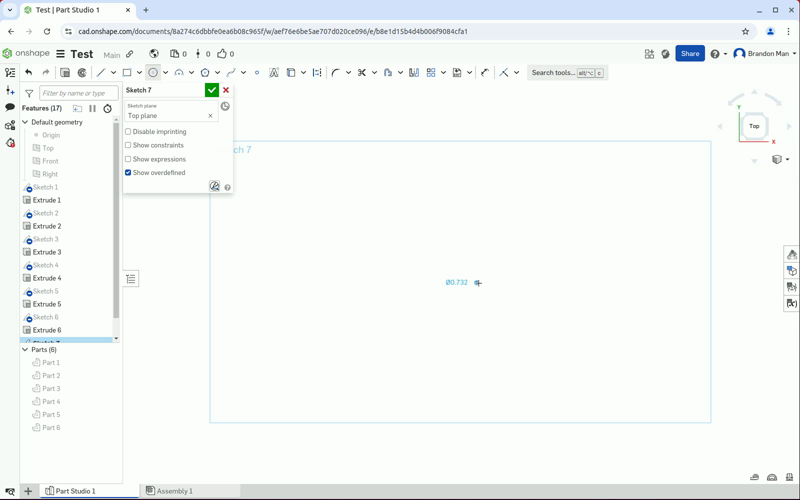
scroll(6)
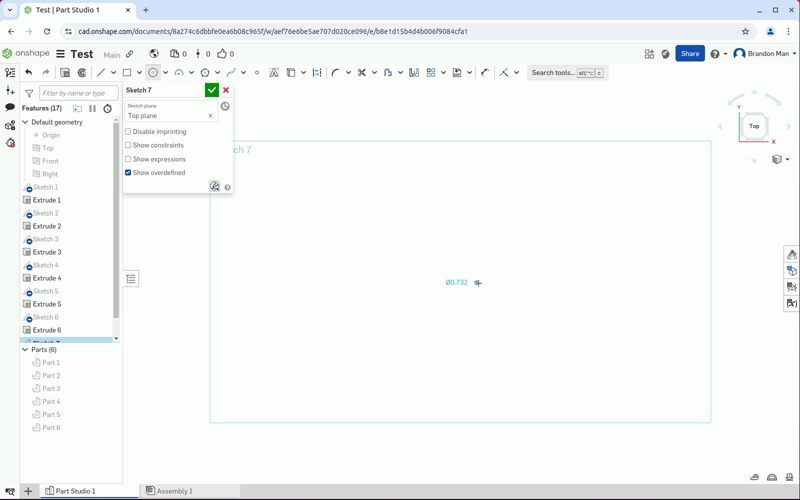
scroll(6)
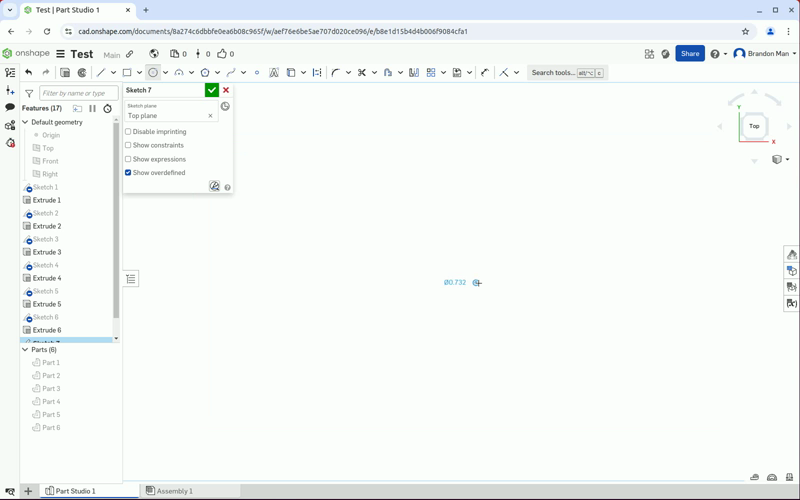
scroll(6)
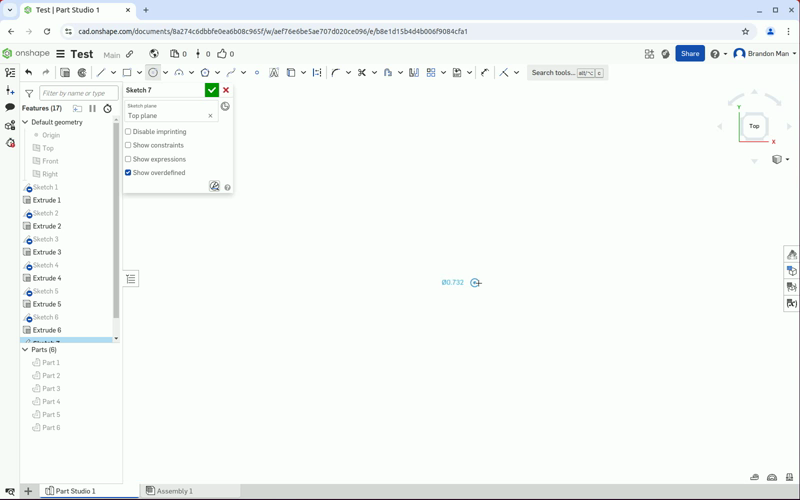
scroll(6)
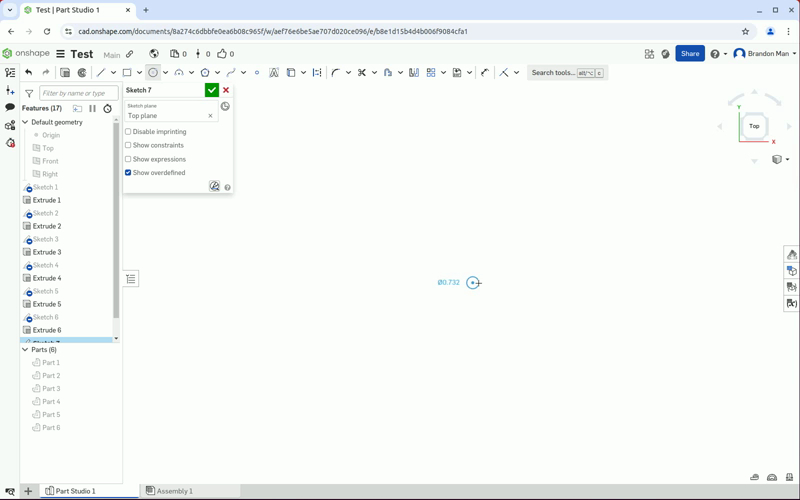
scroll(6)
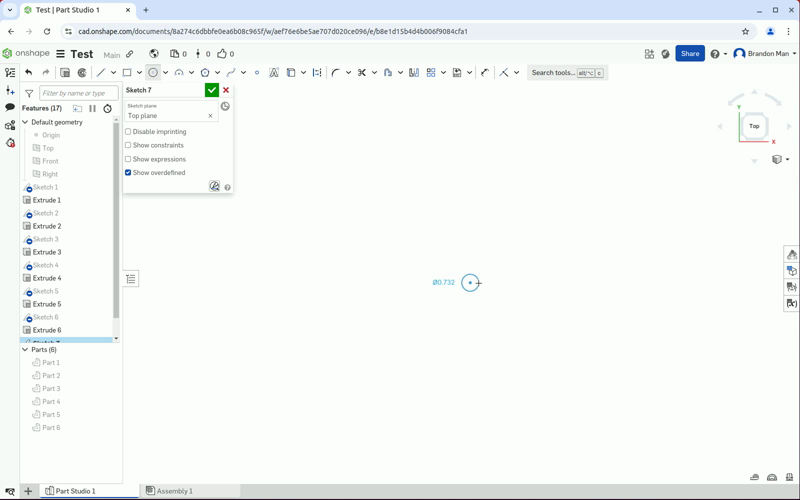
scroll(6)
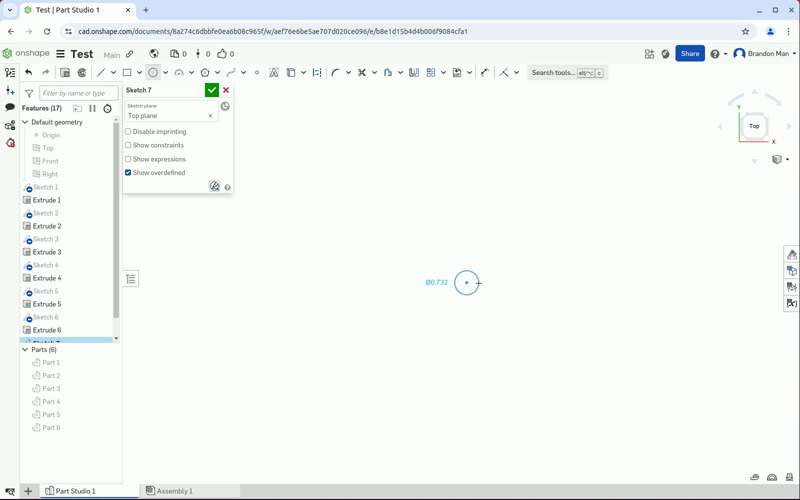
scroll(6)
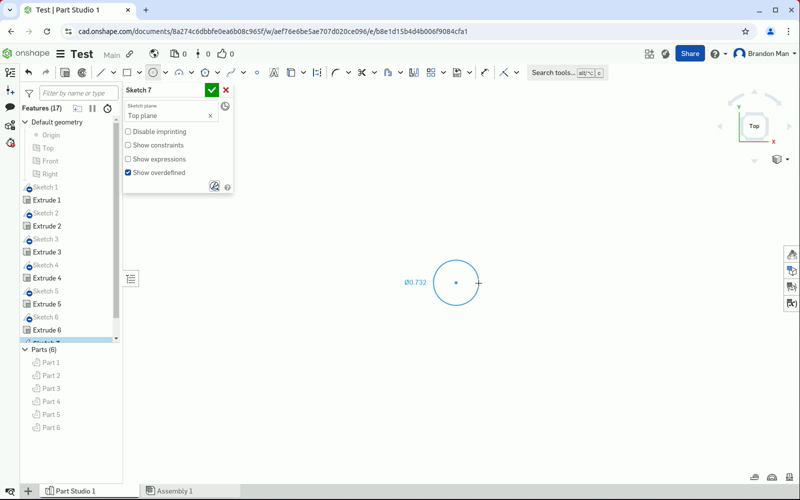
click(478, 282)
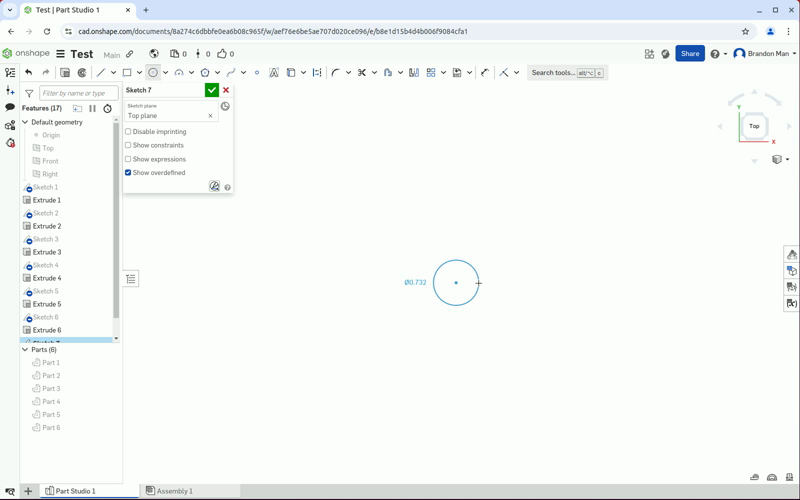
scroll(-6)
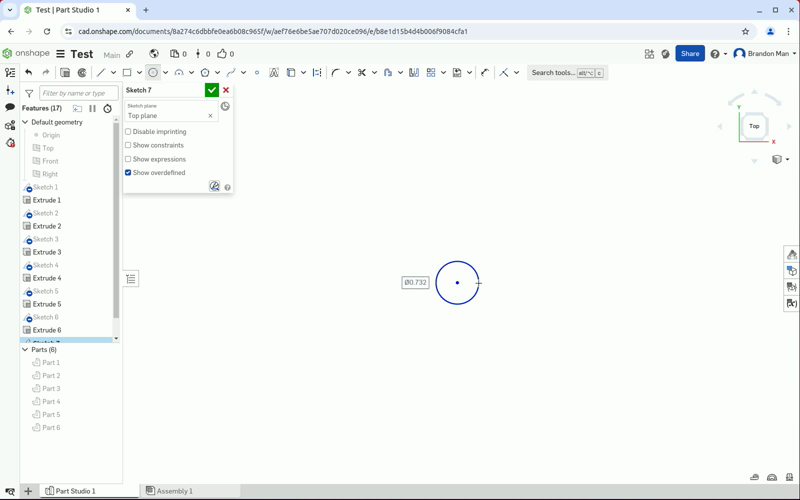
scroll(-6)
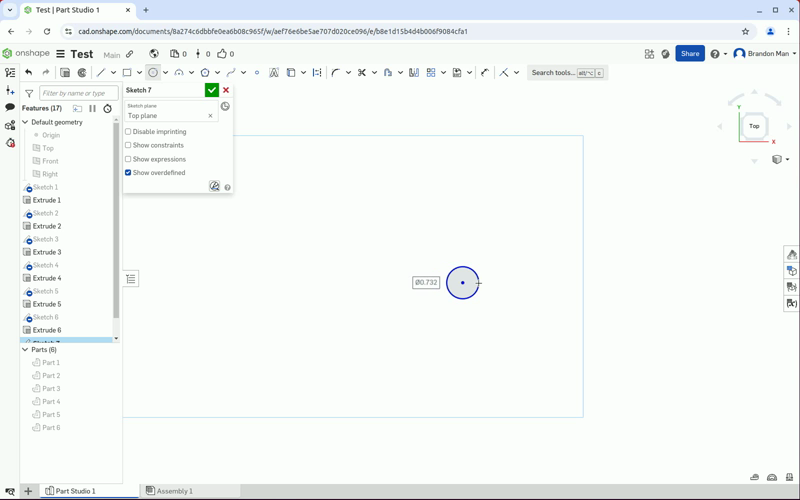
scroll(-6)
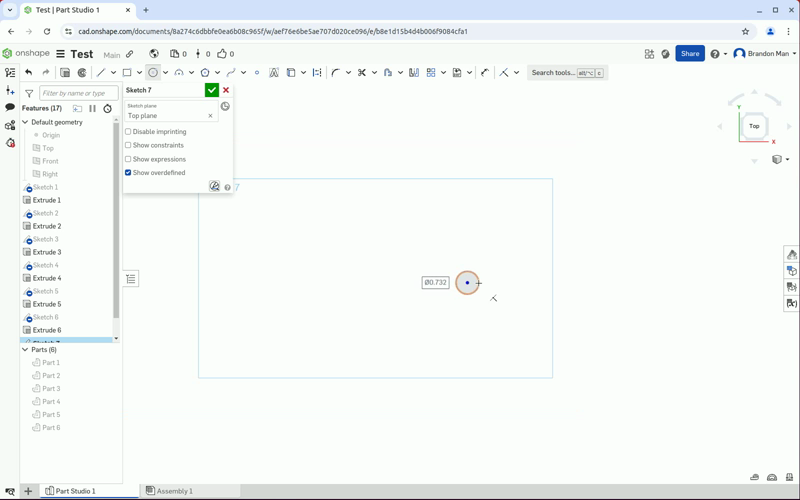
scroll(-6)
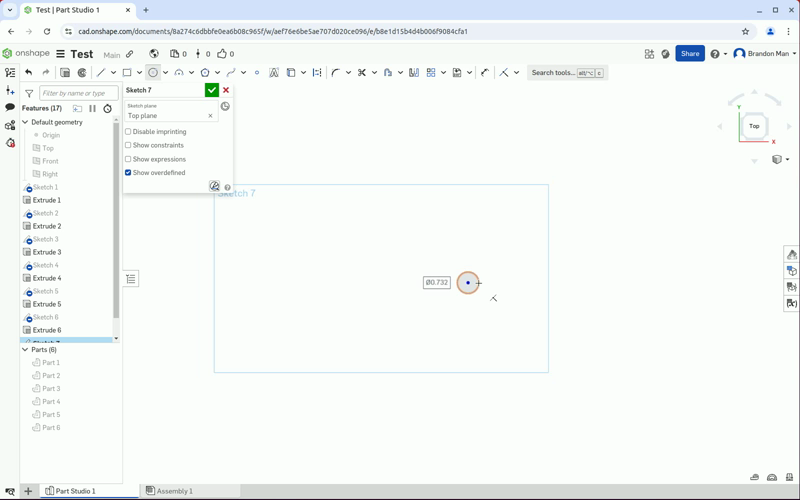
scroll(-6)
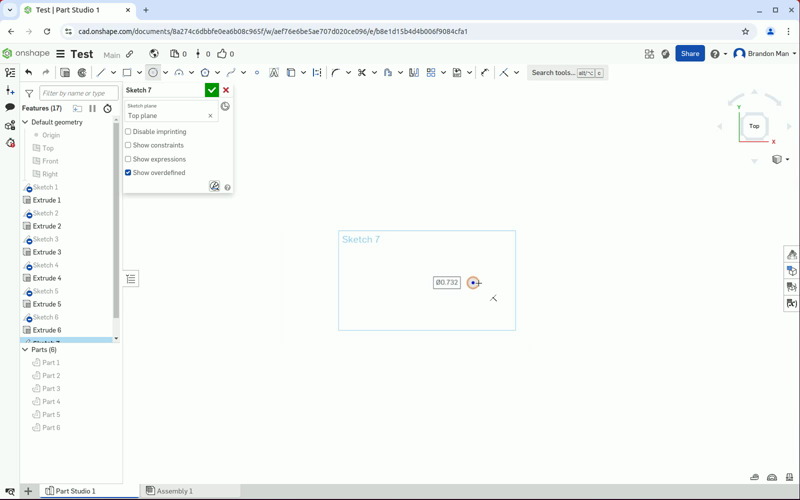
scroll(-6)
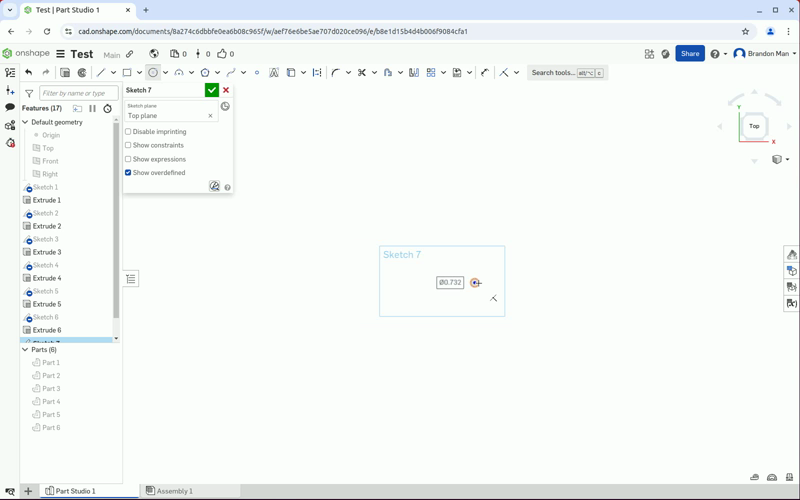
scroll(-6)
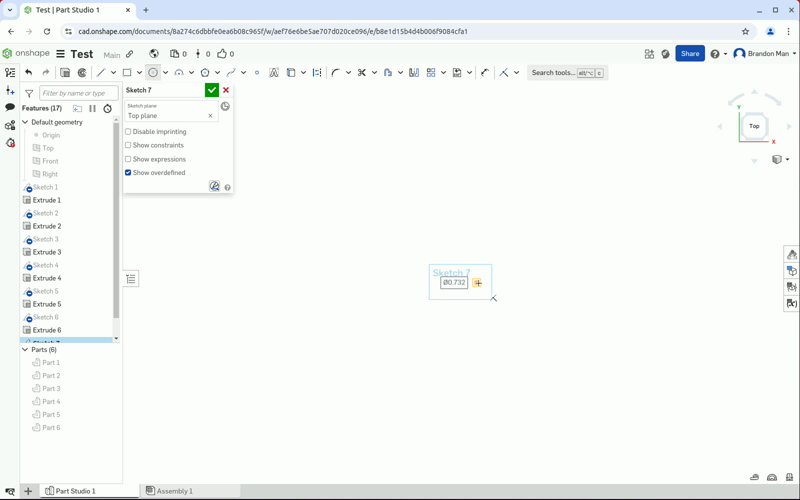
key(esc)
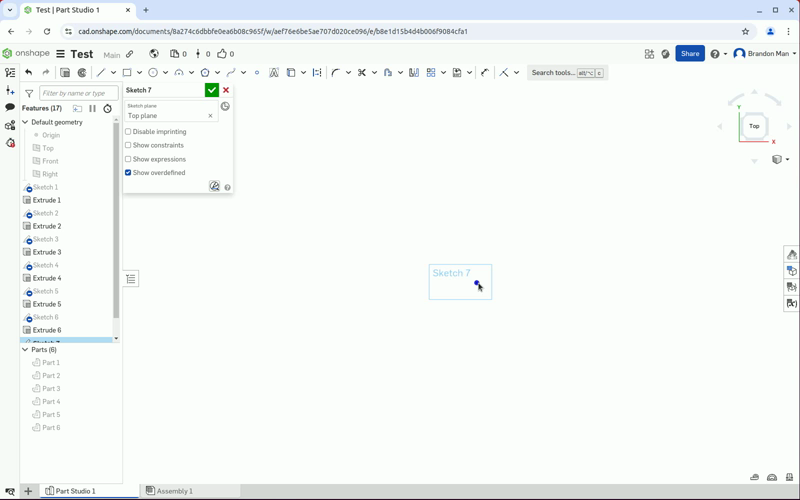
mouse_move(476, 283)
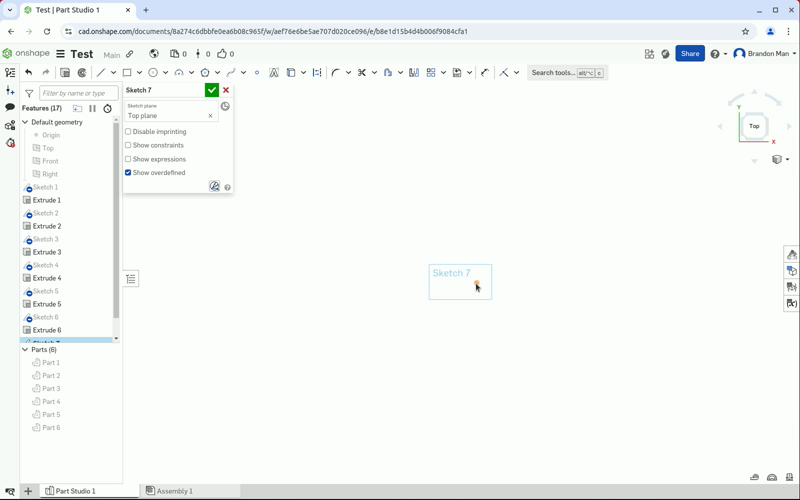
scroll(6)
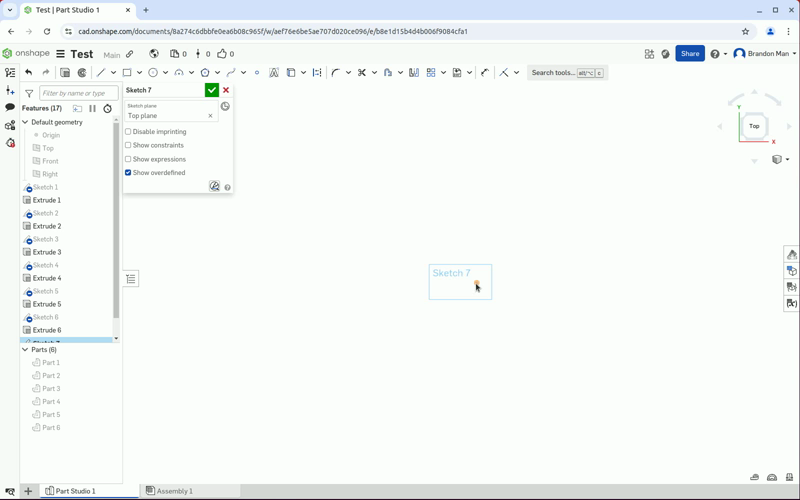
scroll(6)
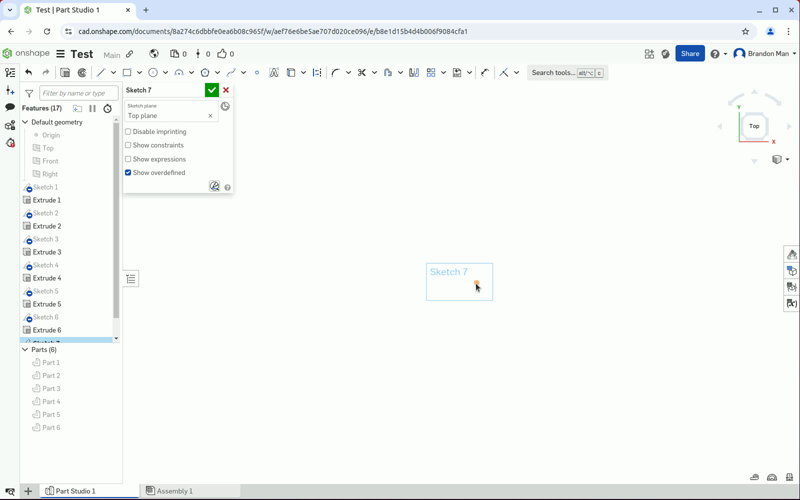
scroll(6)
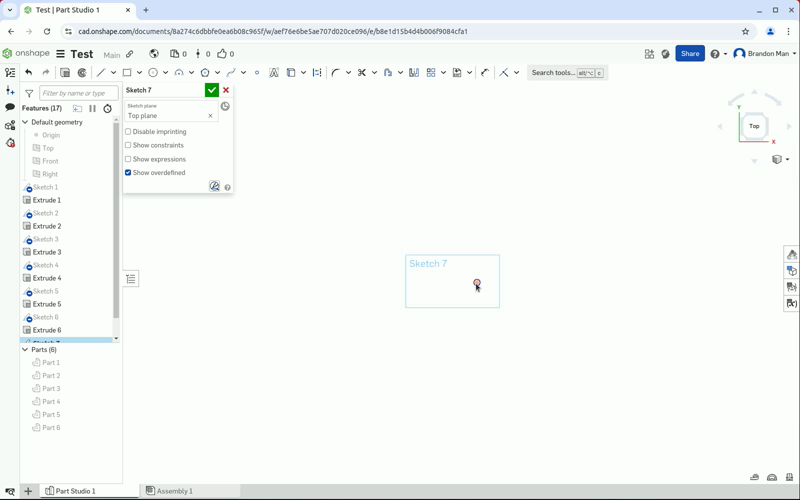
scroll(6)
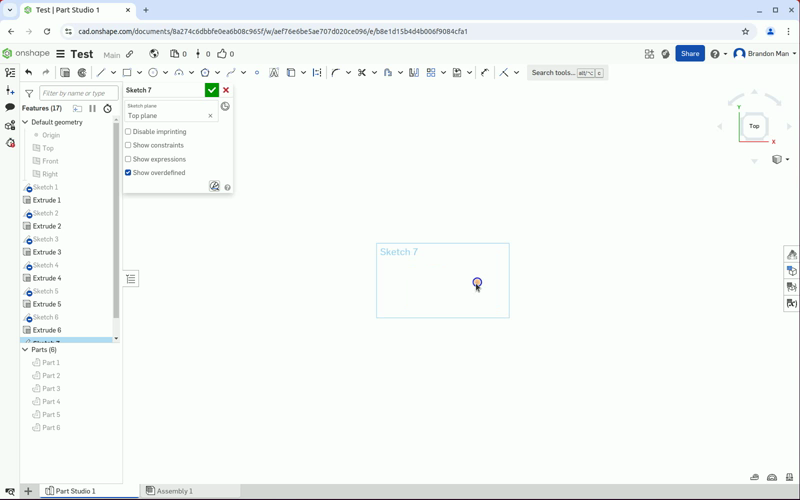
scroll(6)
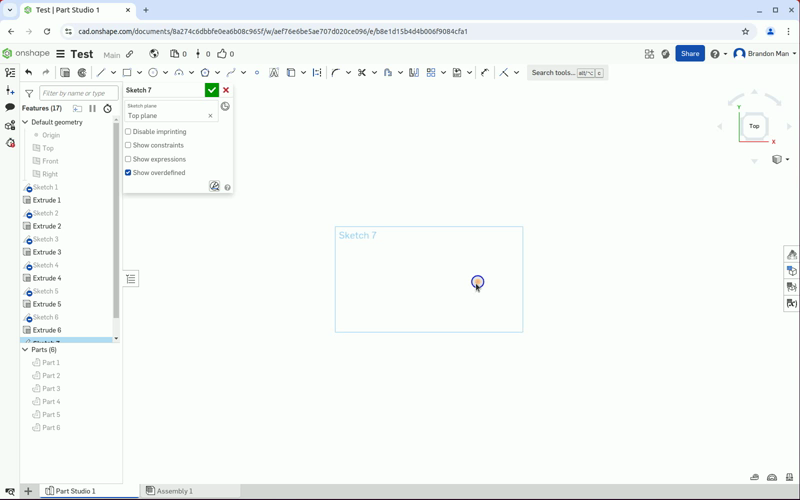
scroll(6)
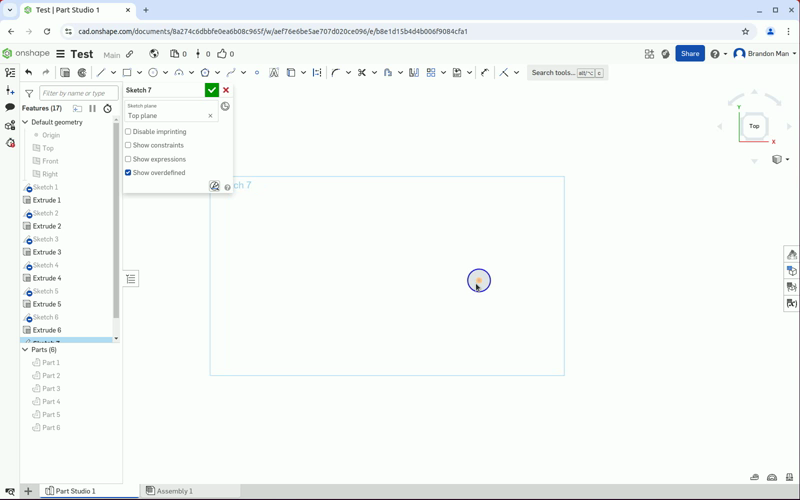
scroll(6)
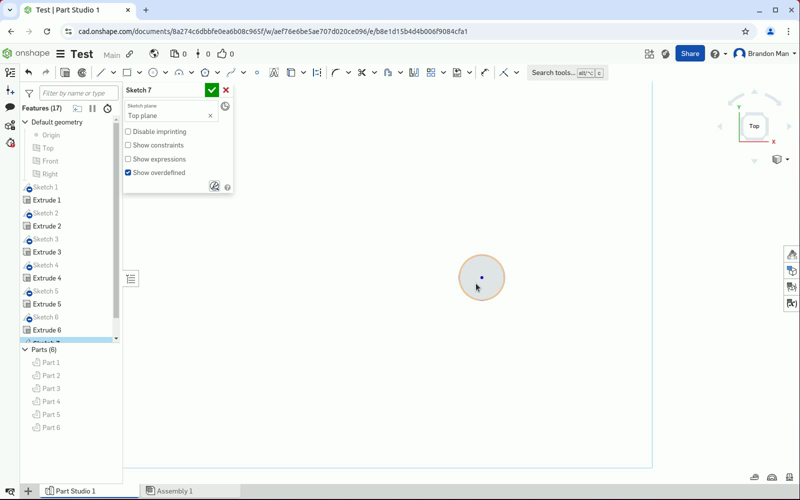
click(476, 283)
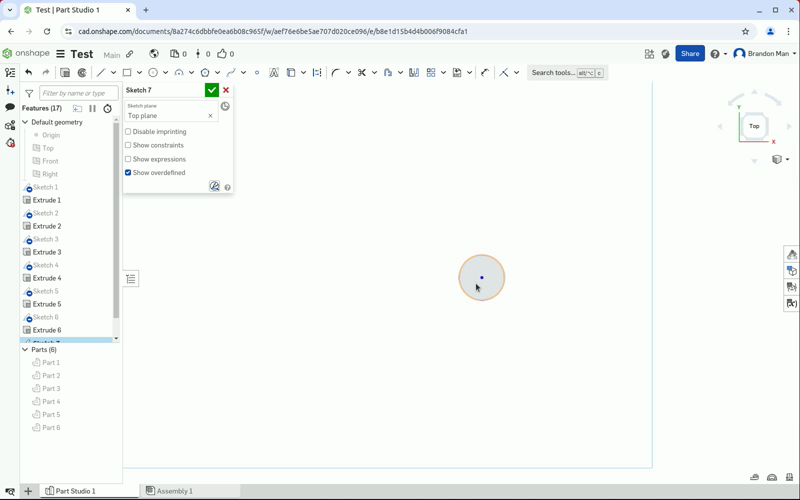
scroll(-6)
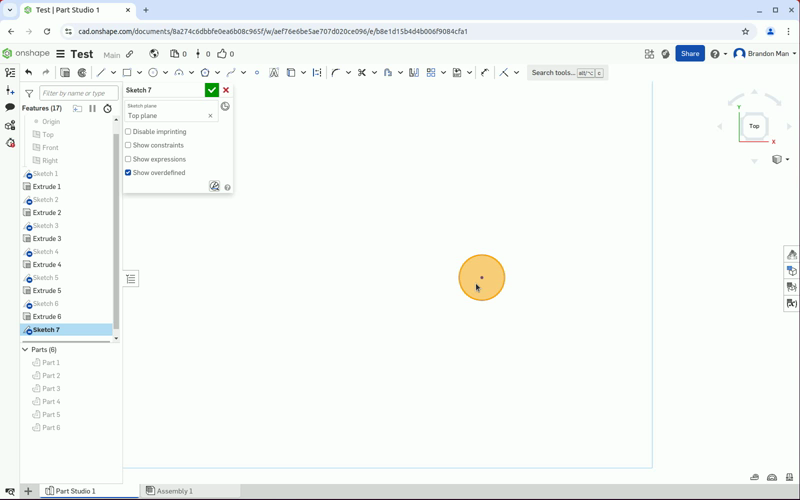
scroll(-6)
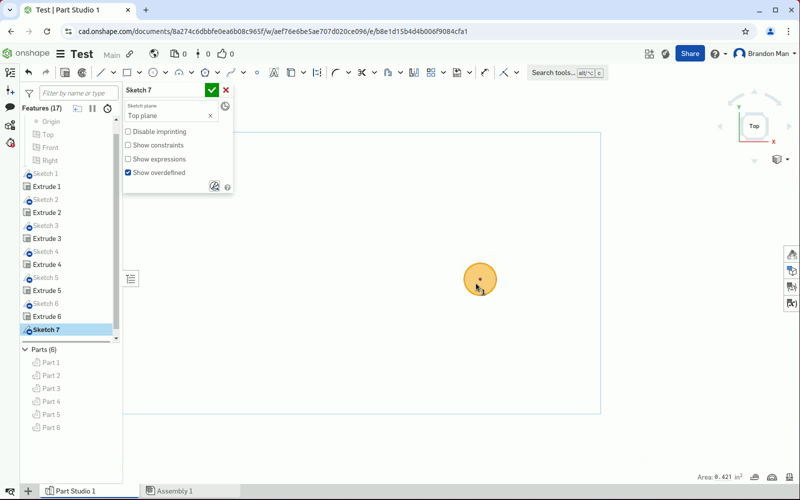
scroll(-6)
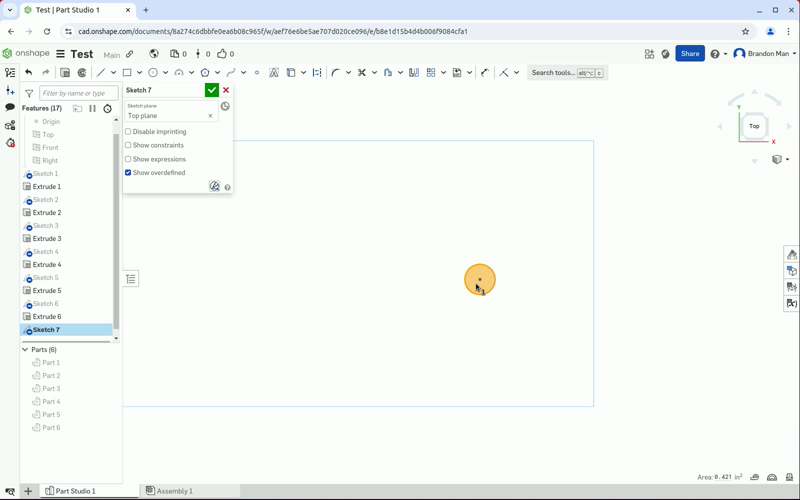
scroll(-6)
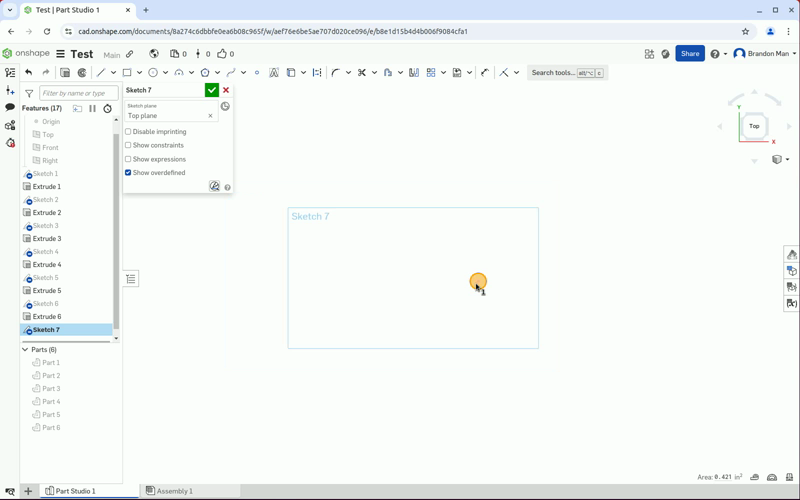
scroll(-6)
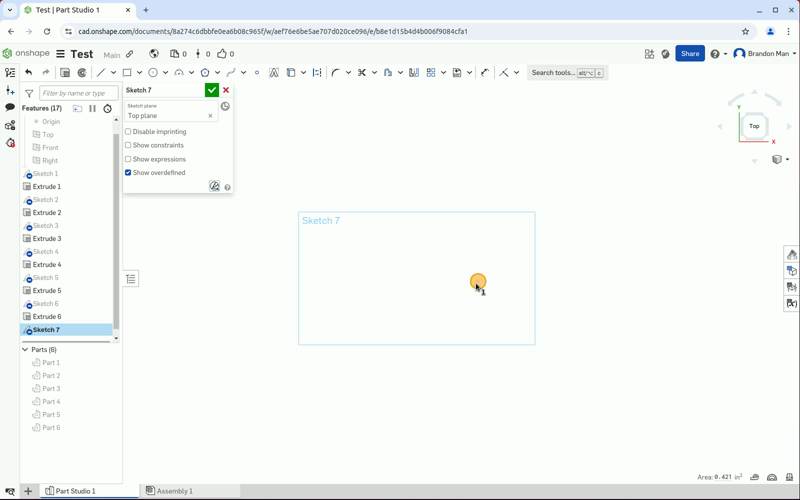
scroll(-6)
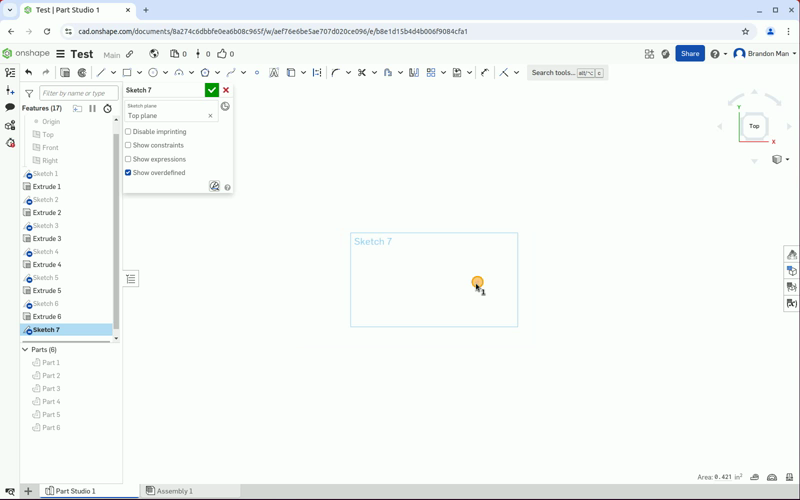
scroll(-6)
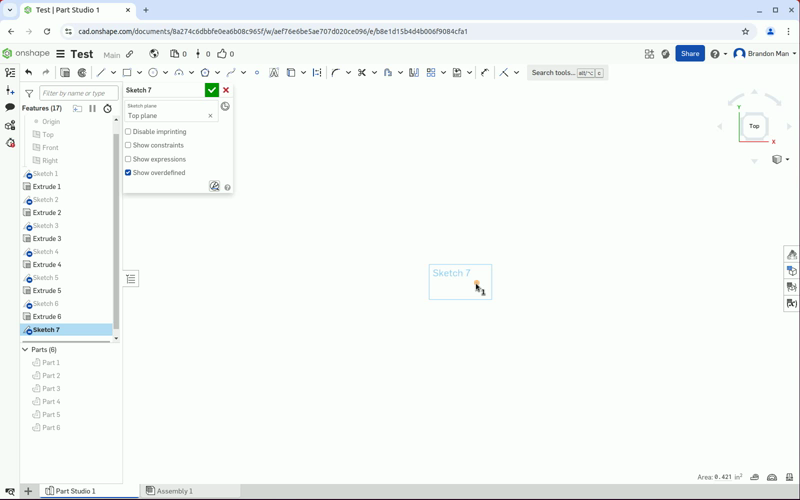
mouse_move(73, 352)
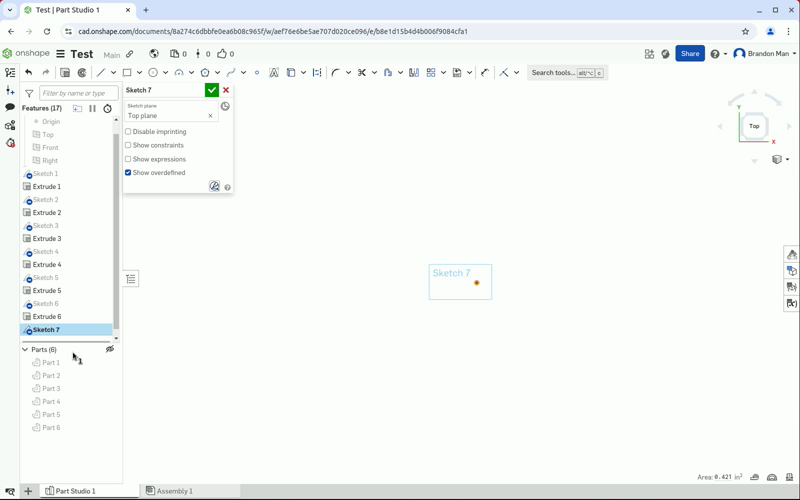
key(shift+y)
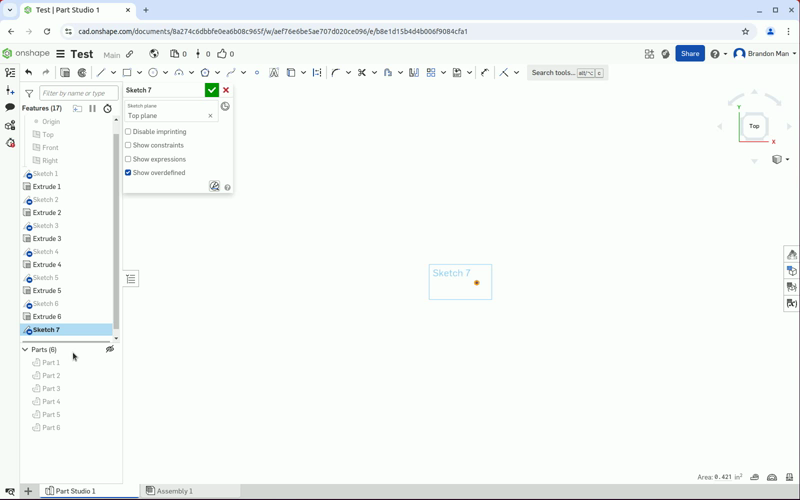
key(shift+e)
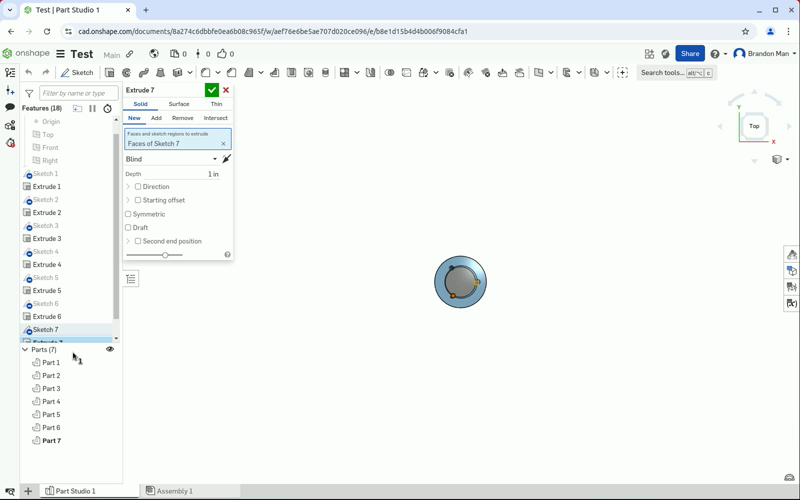
mouse_move(143, 106)
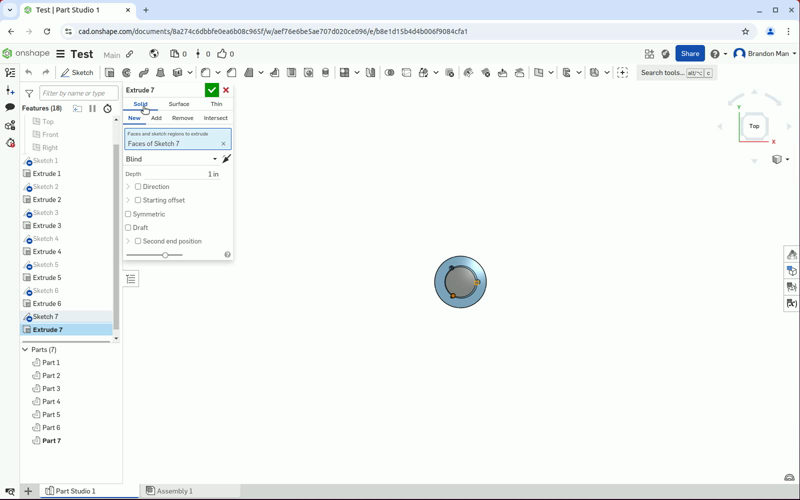
click(143, 106)
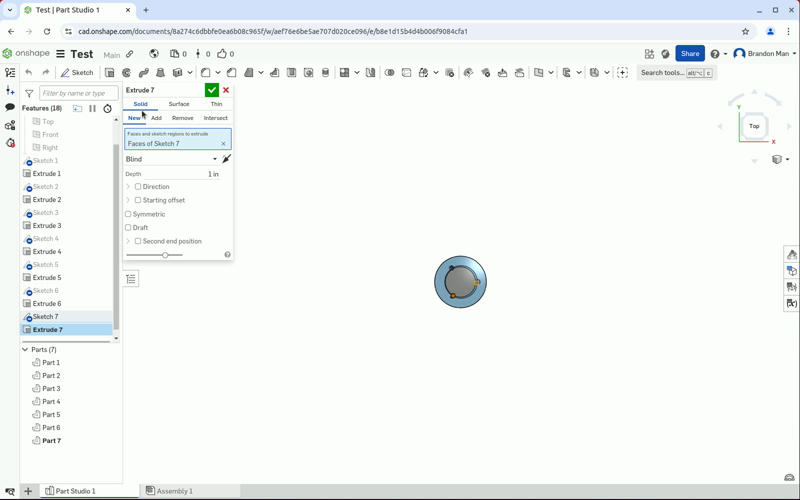
mouse_move(137, 120)
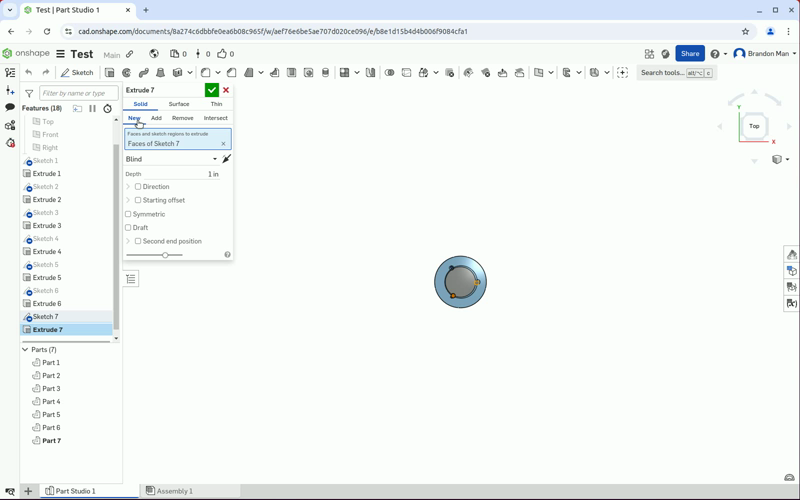
click(137, 120)
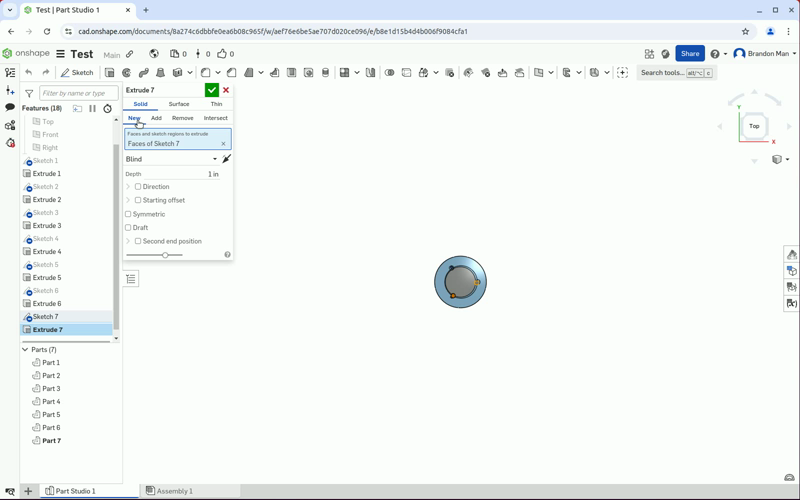
key(tab, 4)
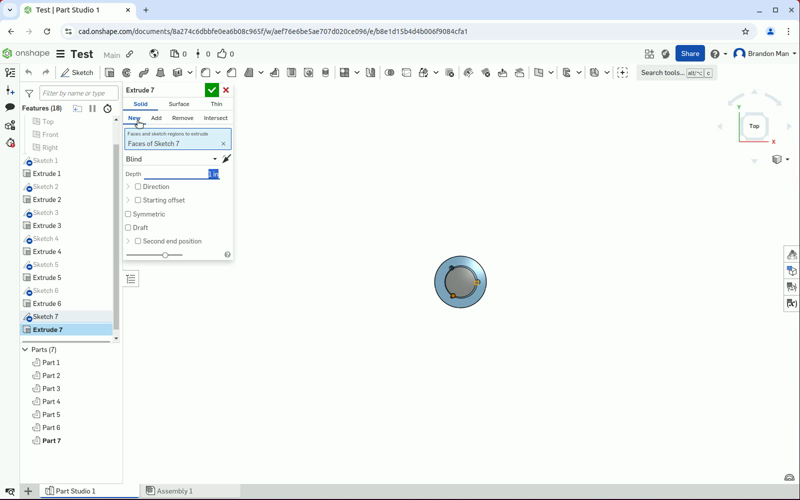
text(0.481)
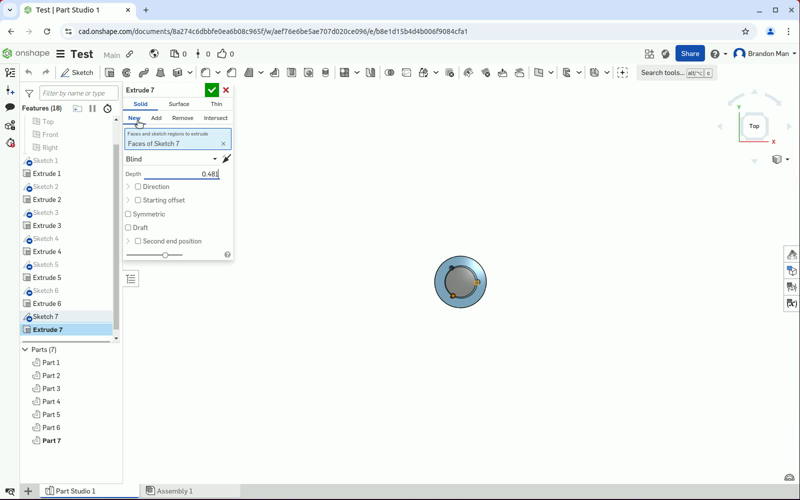
key(enter)
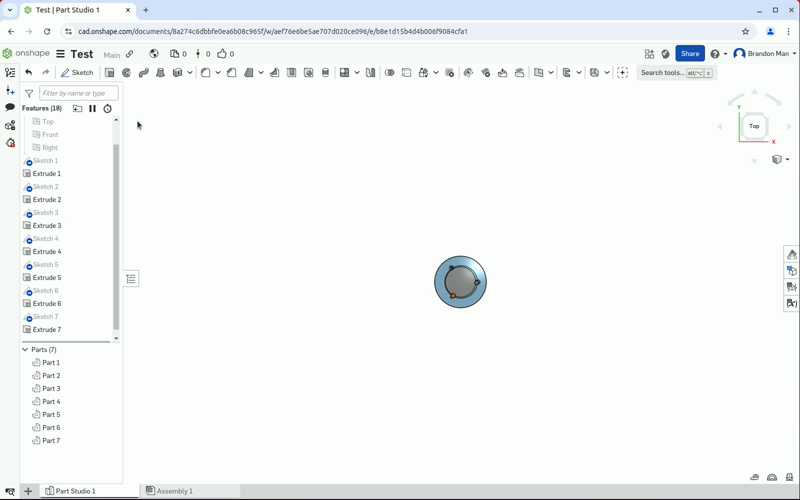
key(shift+h)
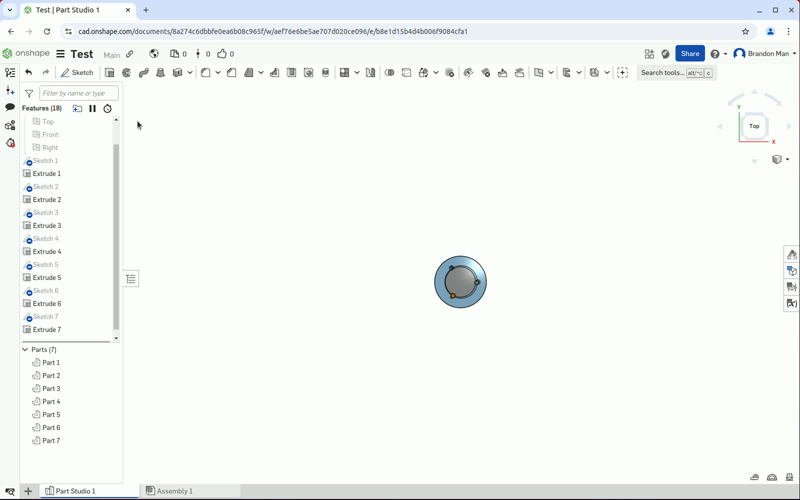
key(shift+h)
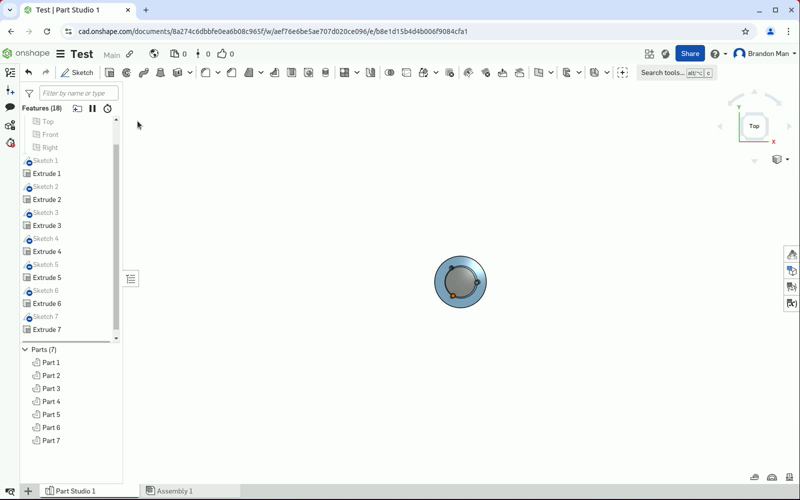
mouse_move(69, 163)
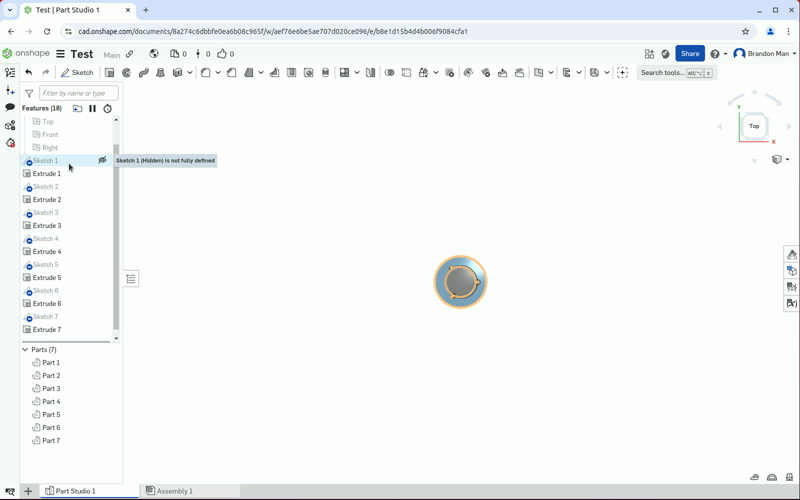
click(69, 163)
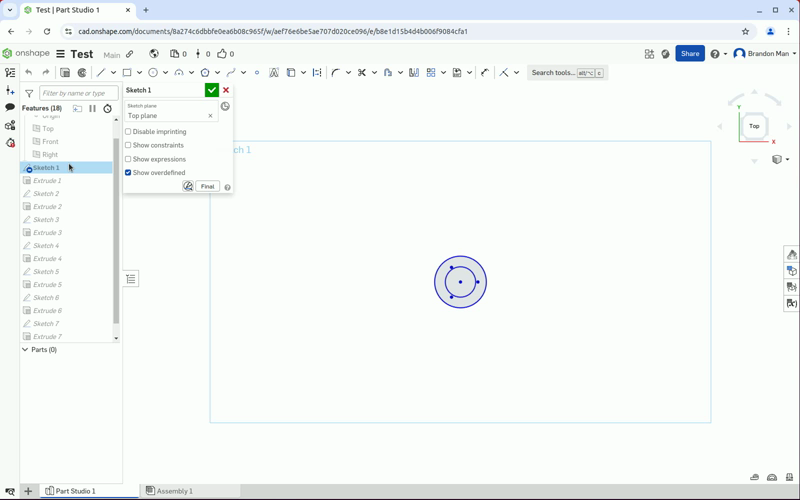
mouse_move(229, 92)
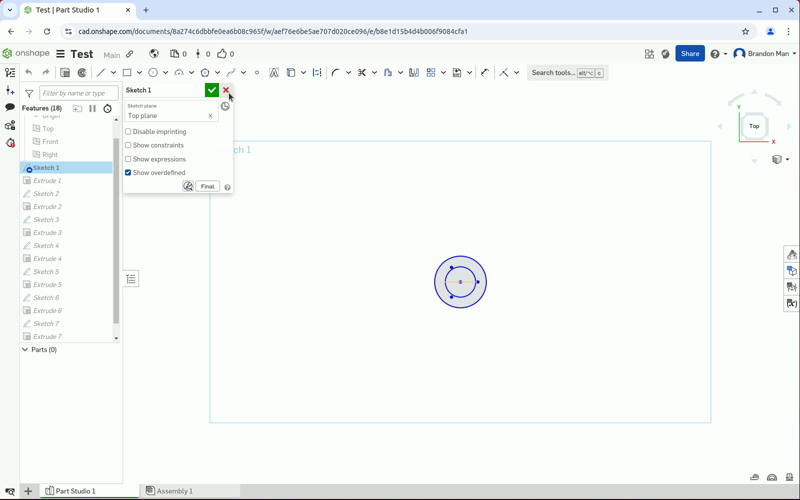
click(229, 92)
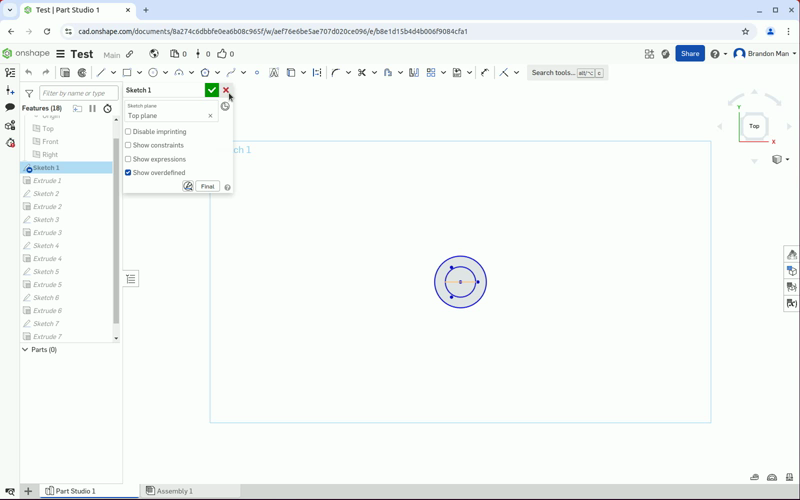
key(shift+s)
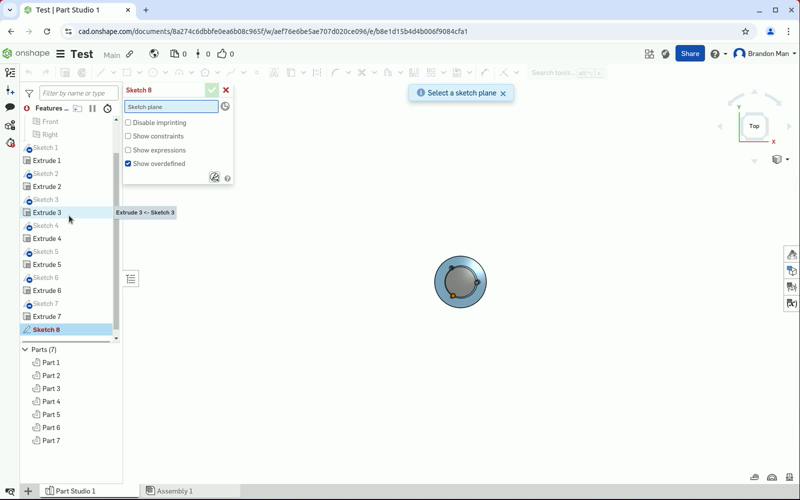
scroll(3)
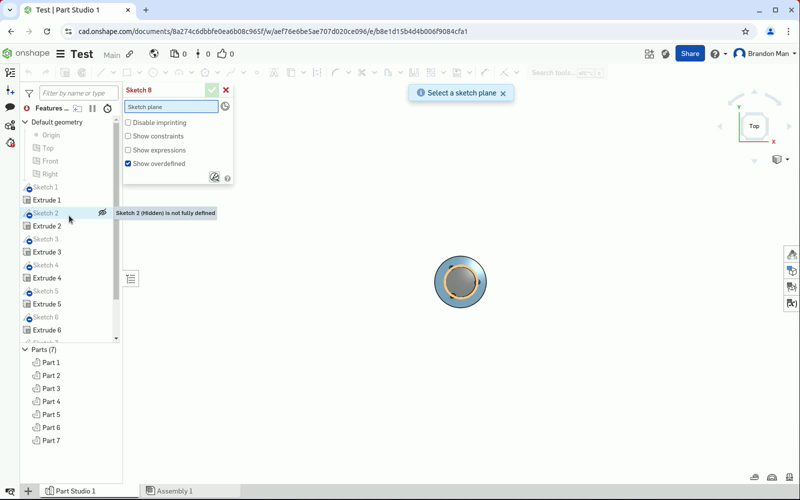
mouse_move(69, 150)
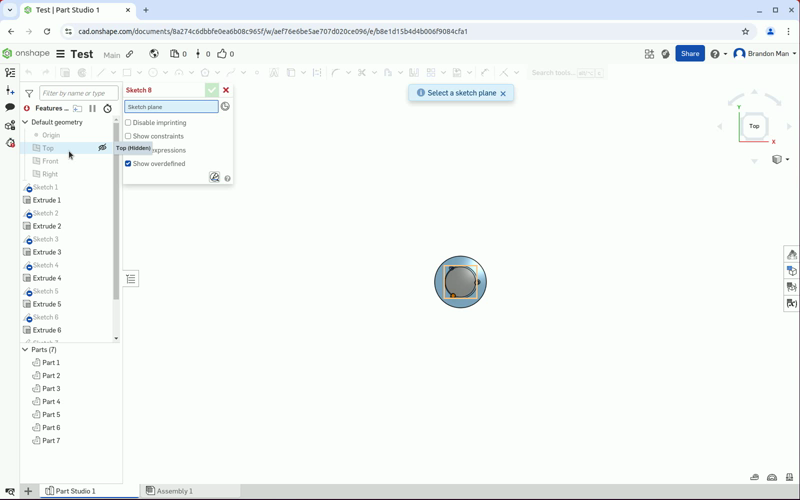
click(69, 150)
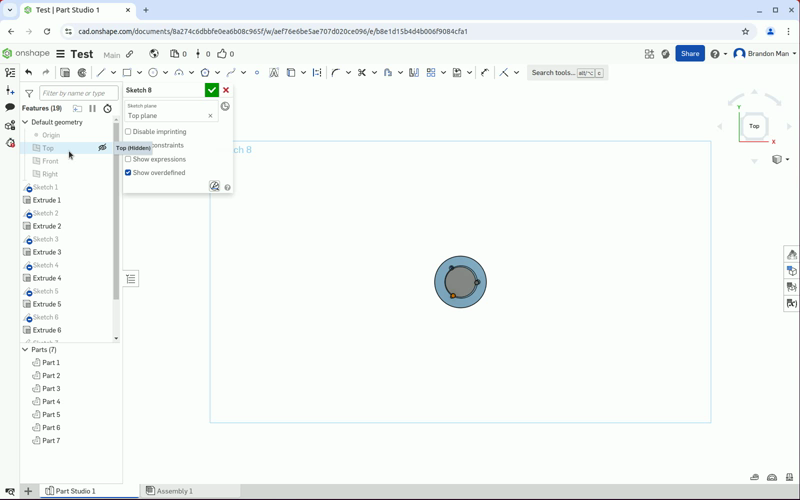
mouse_move(73, 352)
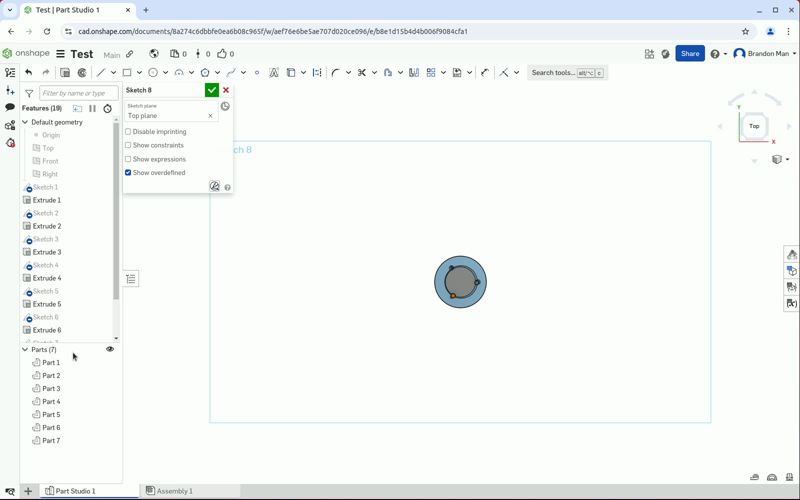
key(y)
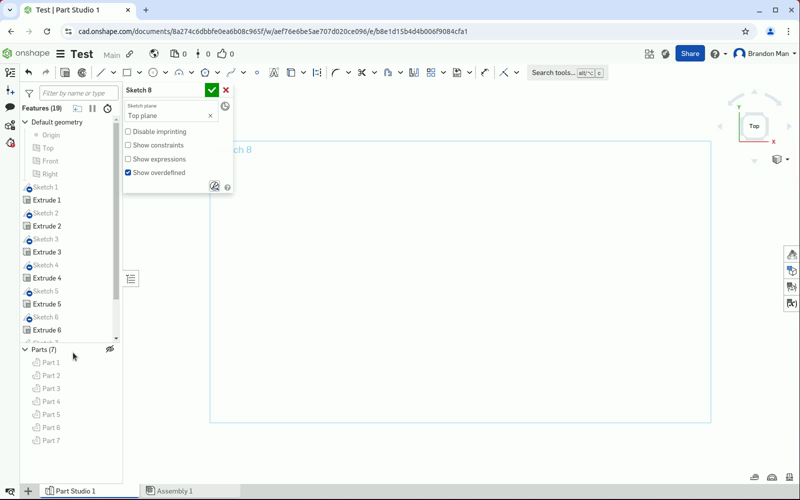
key(c)
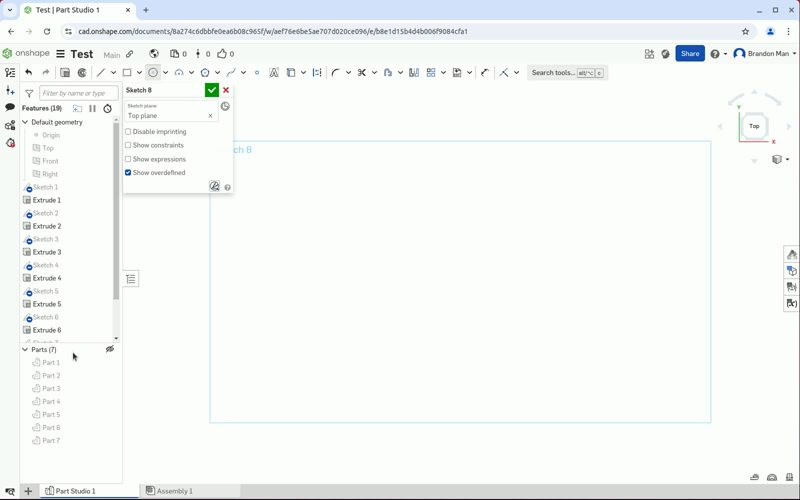
key_down(shift)
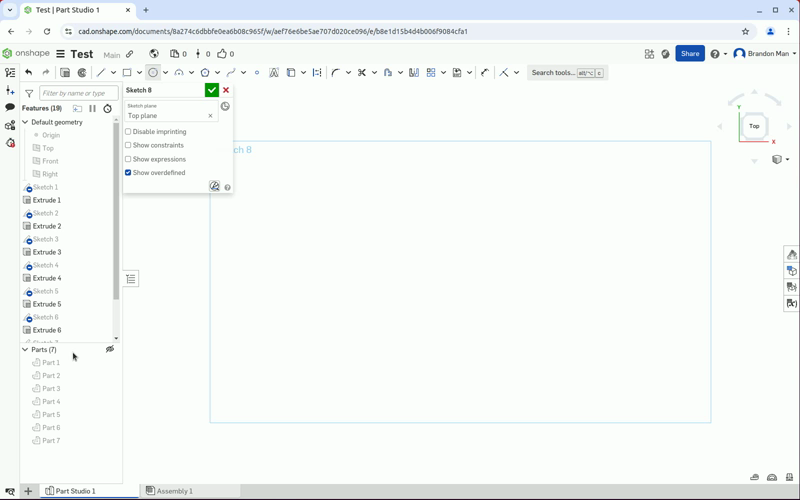
mouse_move(453, 270)
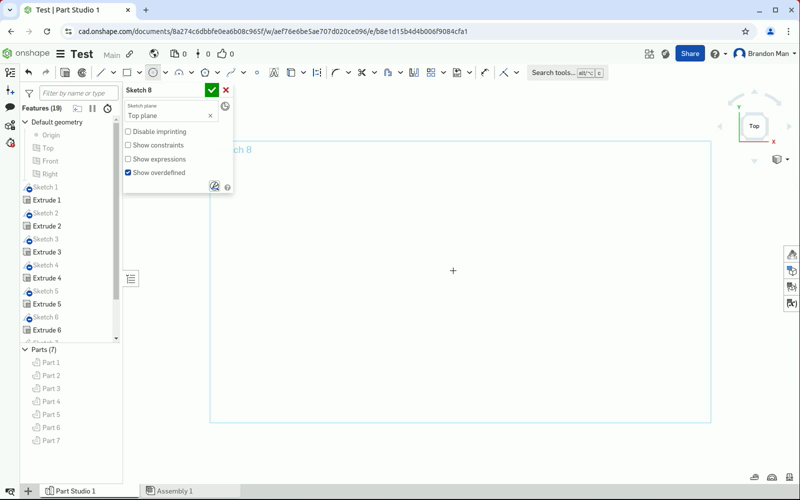
click(453, 270)
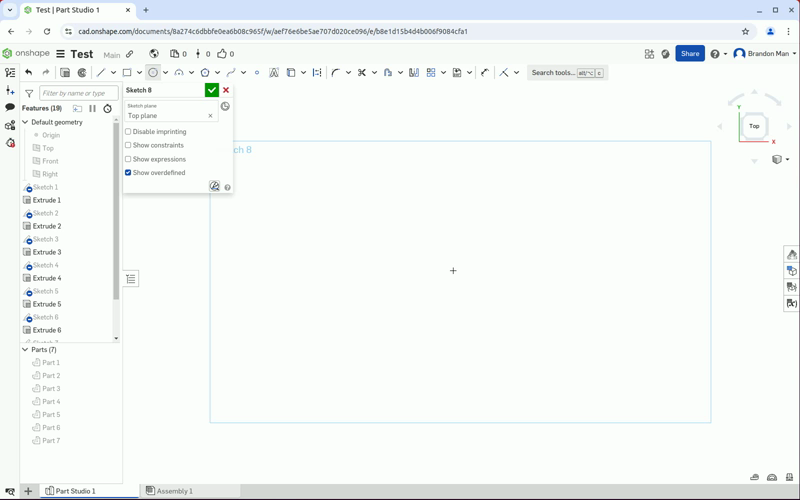
key_up(shift)
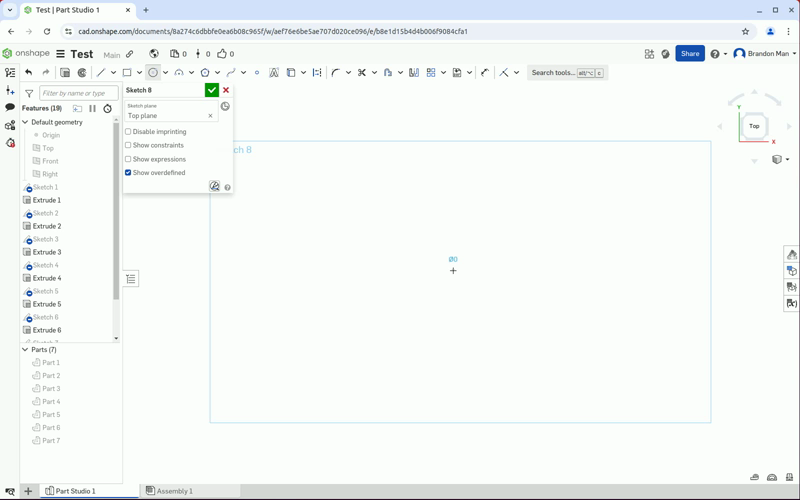
mouse_move(455, 270)
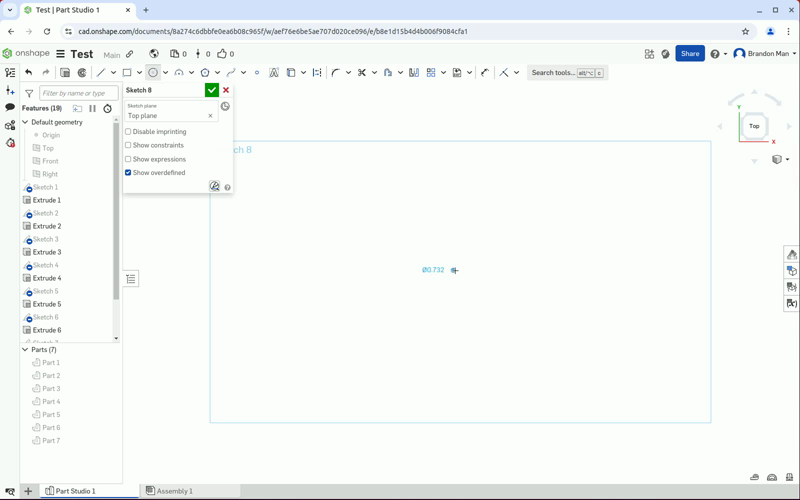
scroll(6)
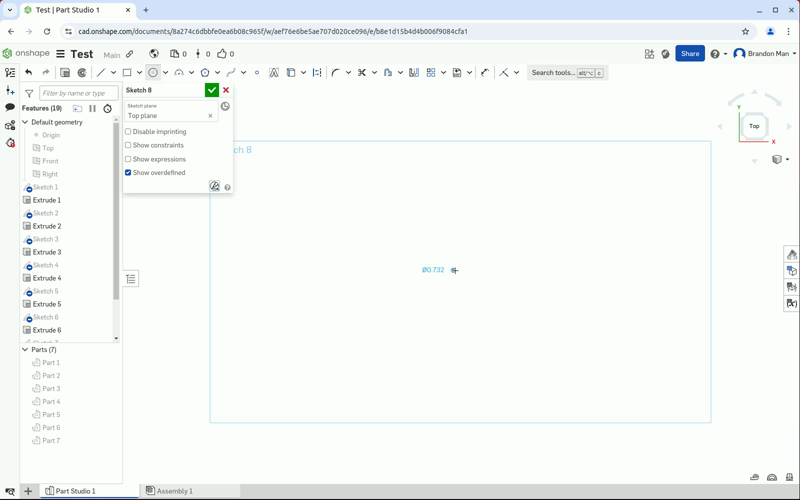
scroll(6)
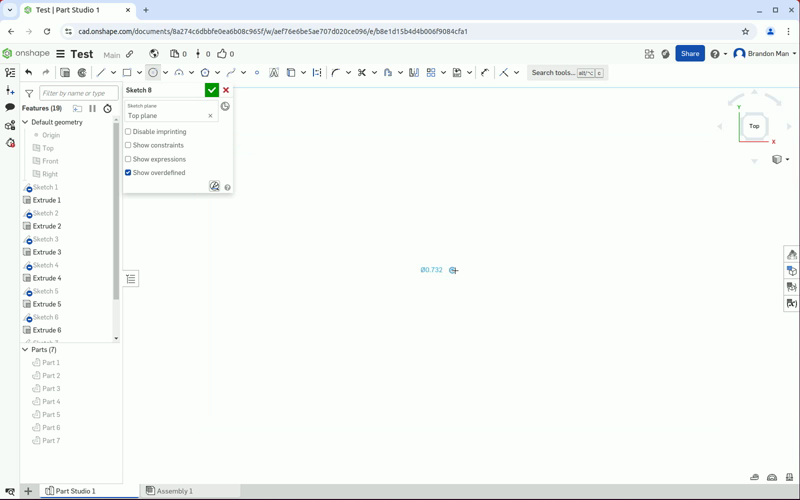
scroll(6)
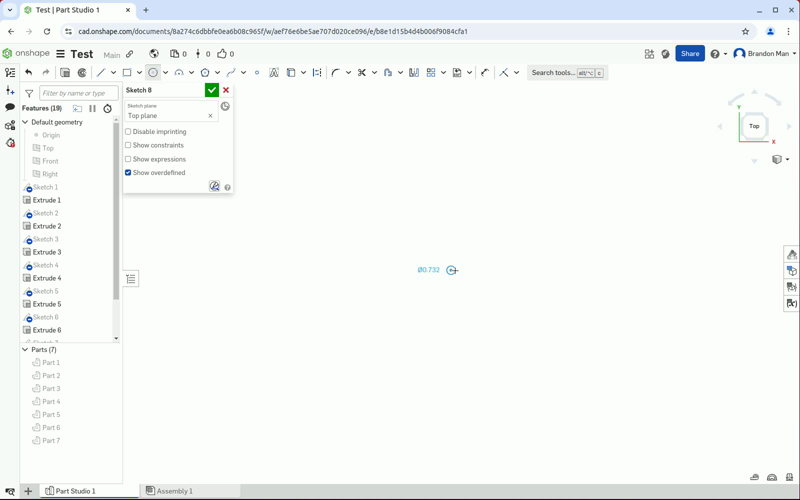
scroll(6)
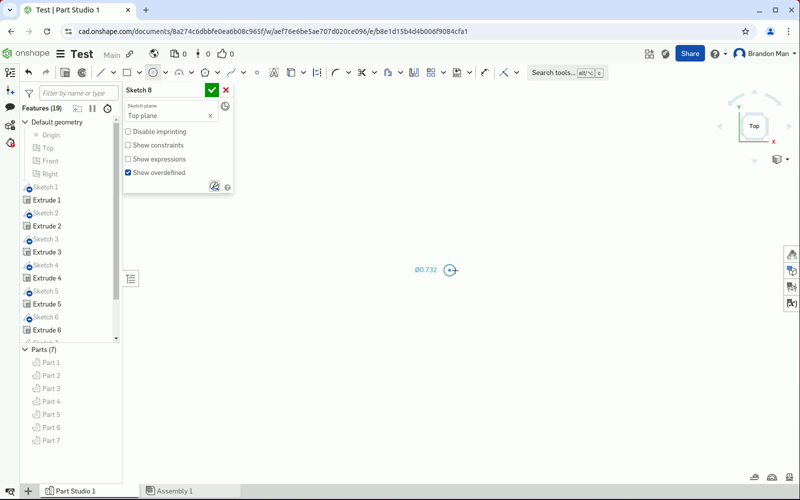
scroll(6)
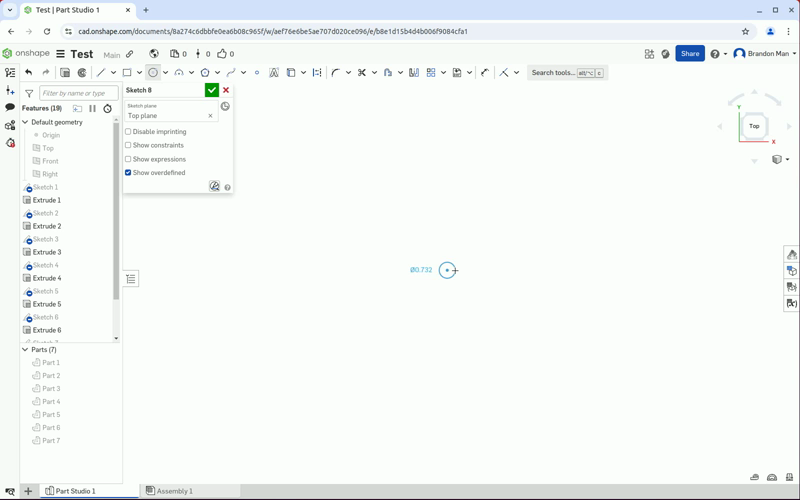
scroll(6)
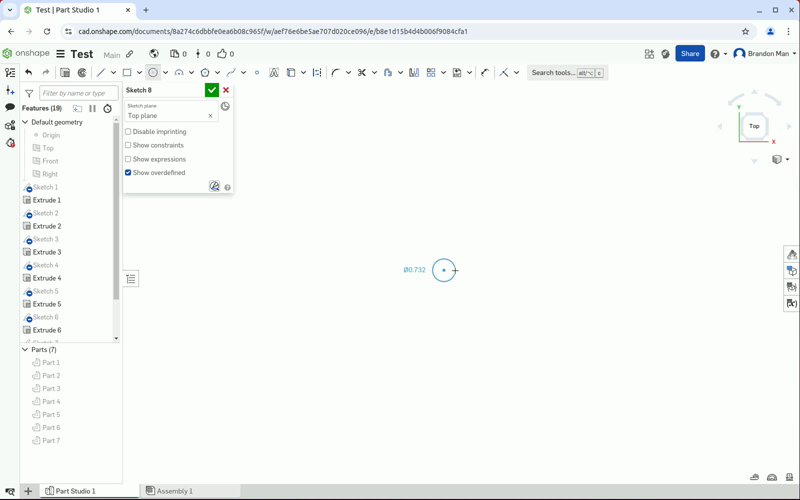
scroll(6)
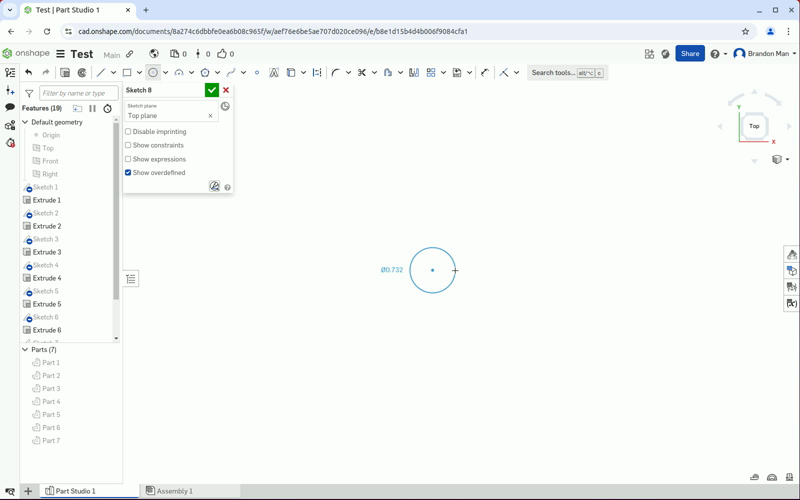
click(455, 270)
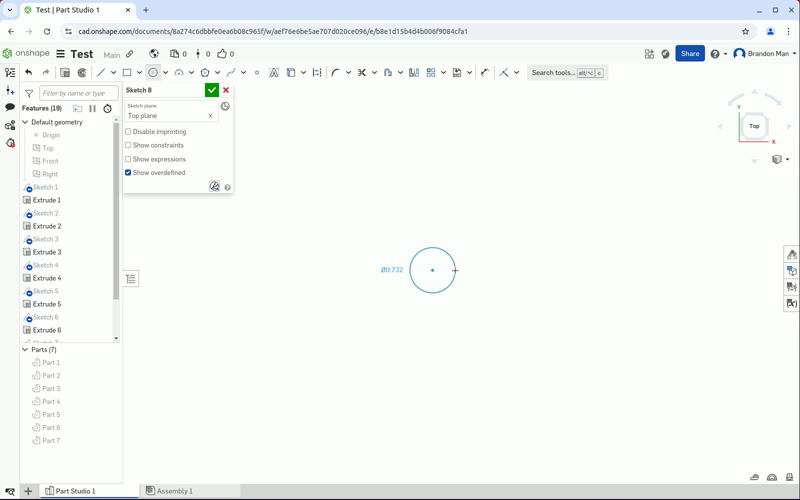
scroll(-6)
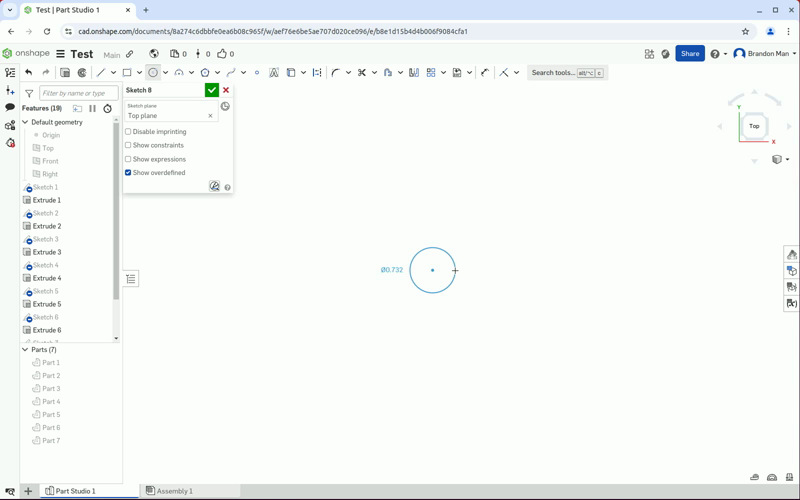
scroll(-6)
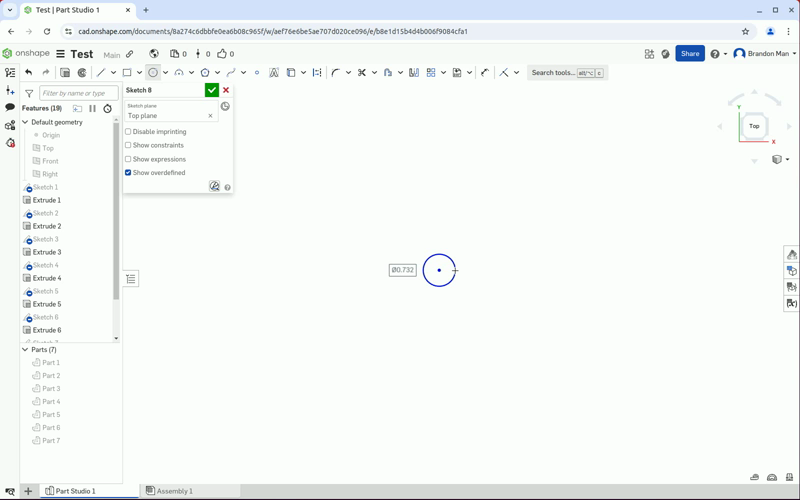
scroll(-6)
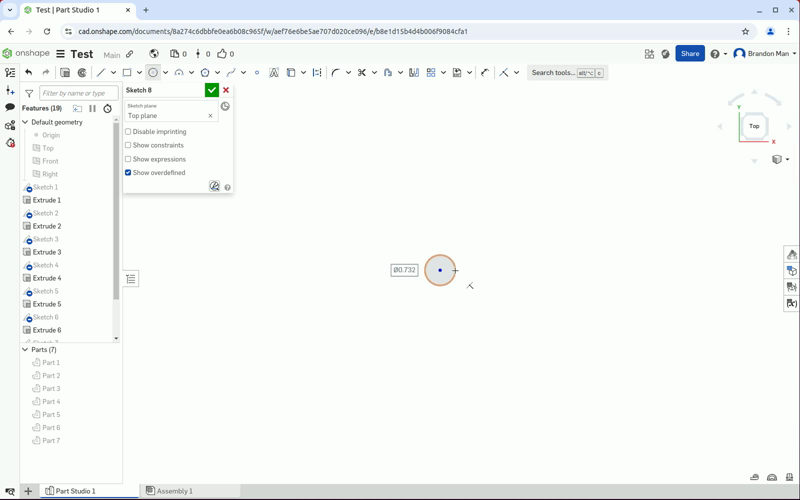
scroll(-6)
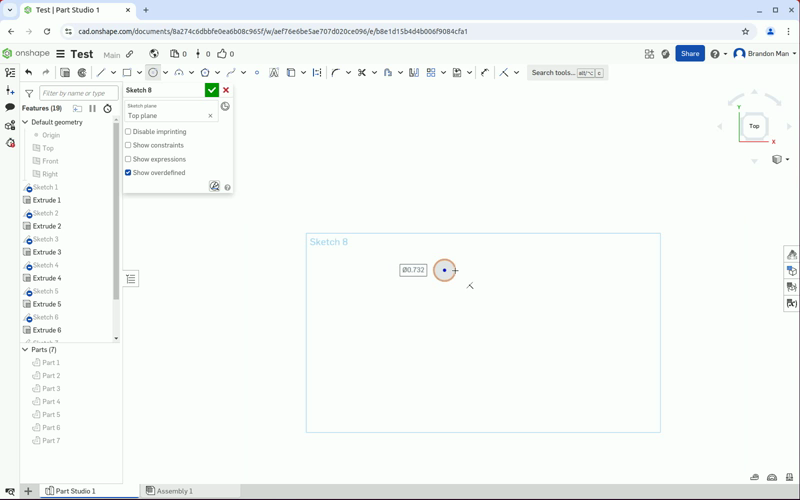
scroll(-6)
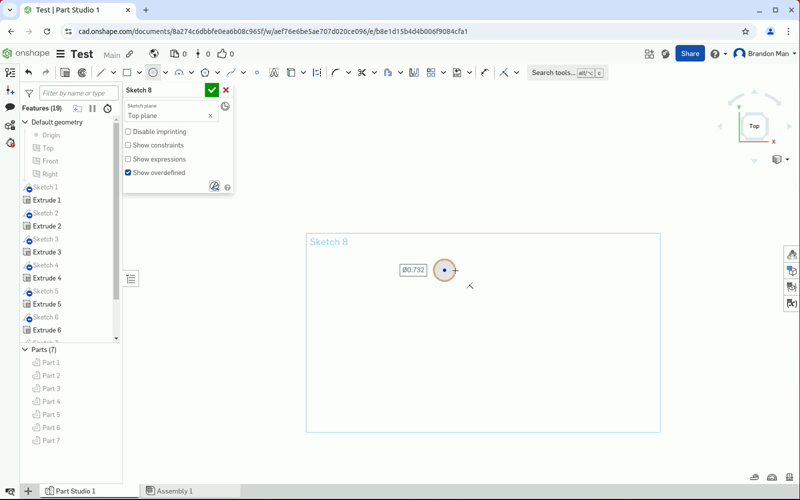
scroll(-6)
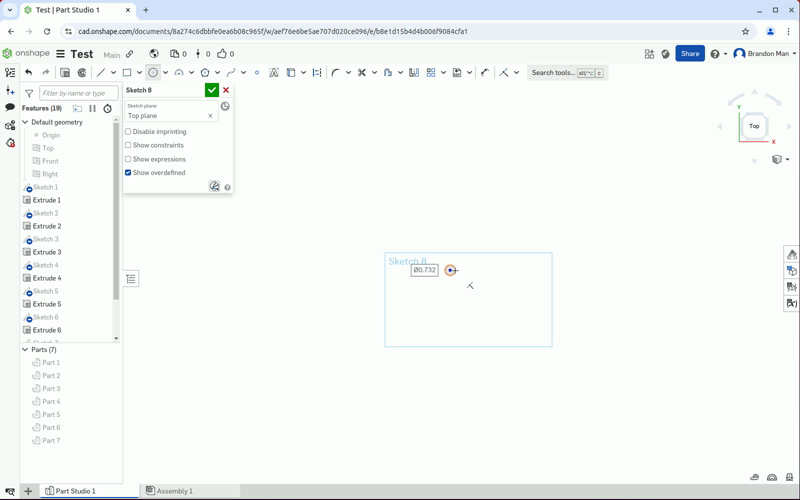
scroll(-6)
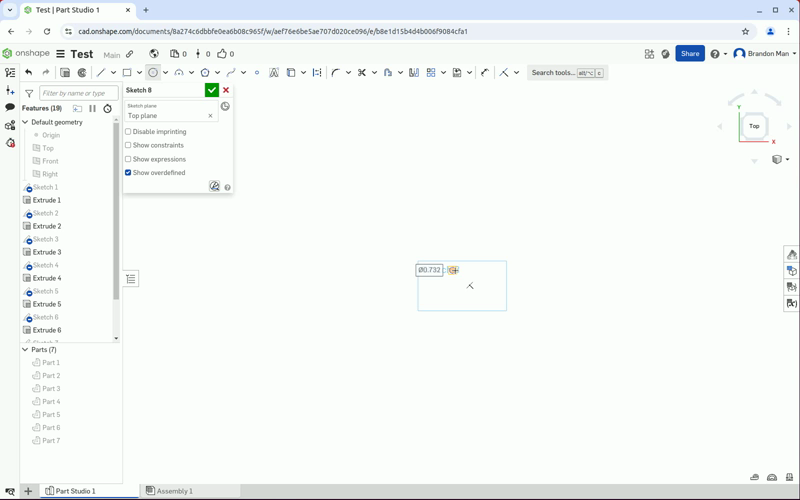
key(esc)
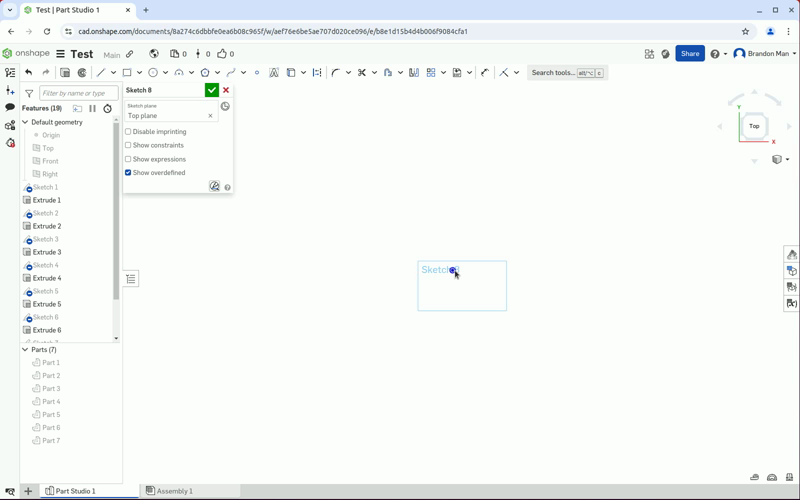
mouse_move(453, 269)
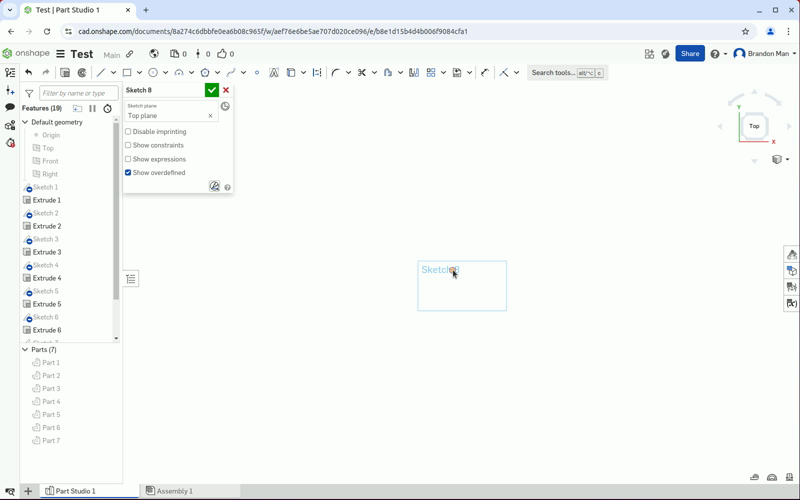
scroll(6)
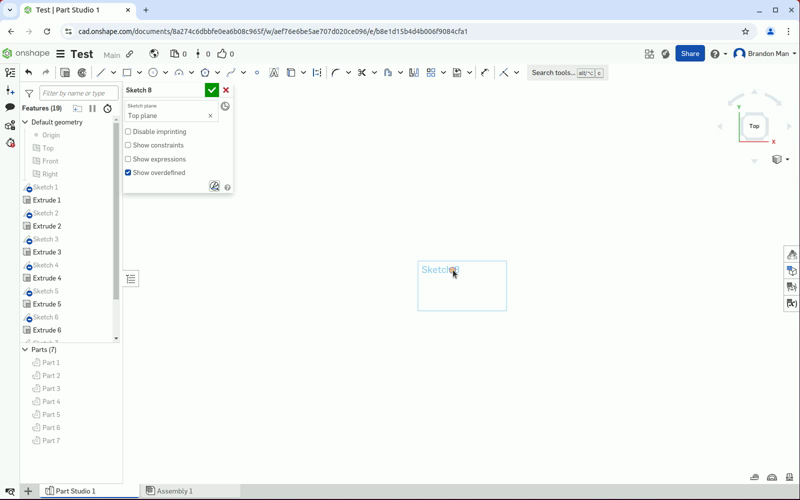
scroll(6)
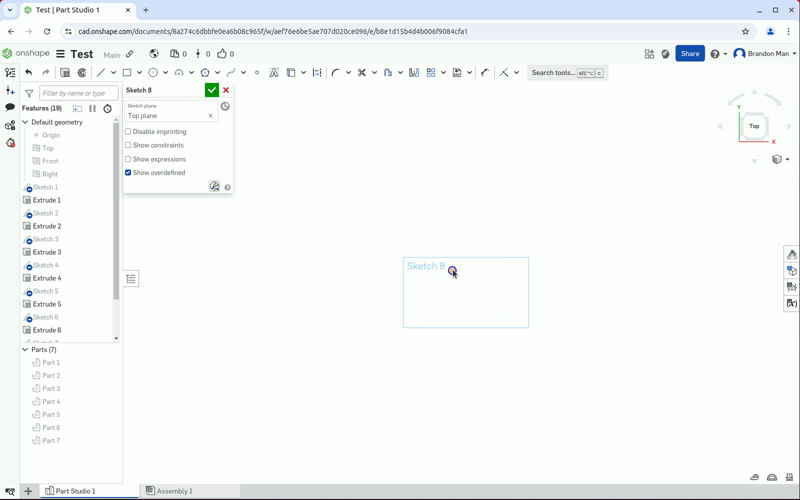
scroll(6)
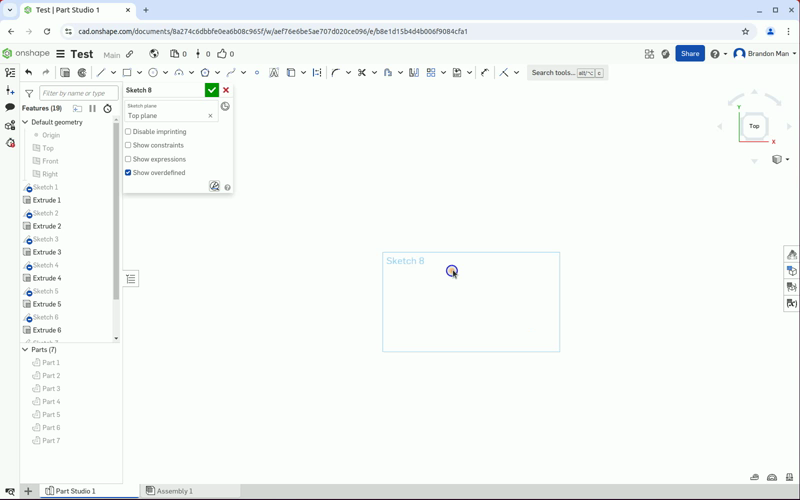
scroll(6)
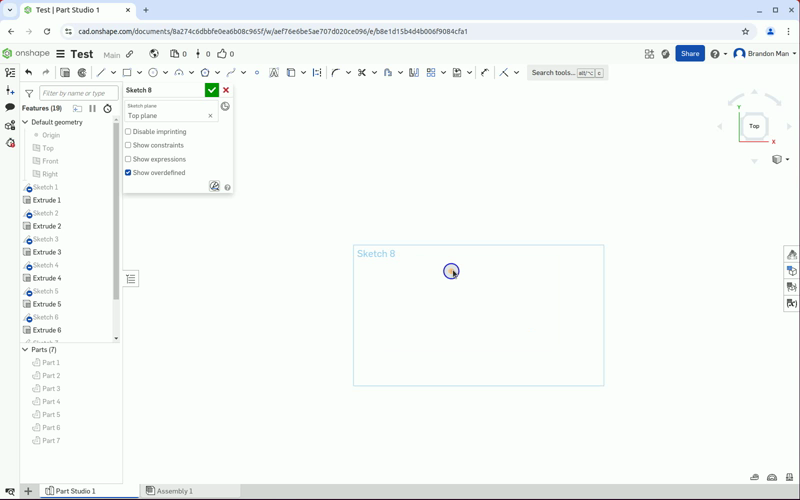
scroll(6)
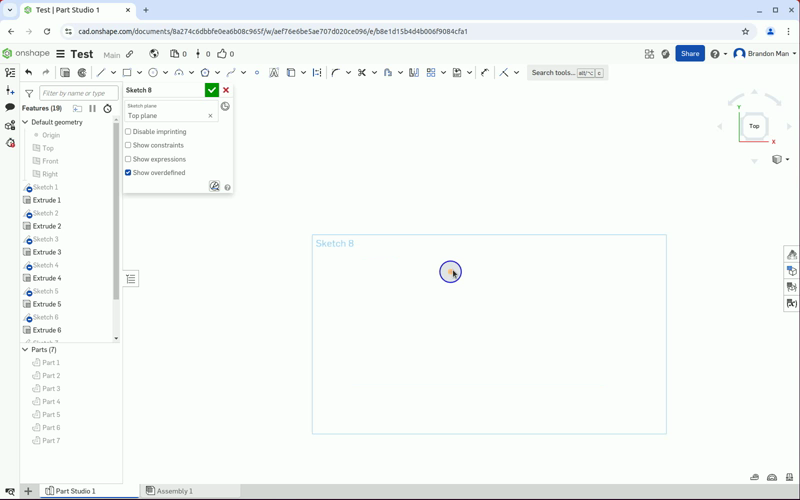
scroll(6)
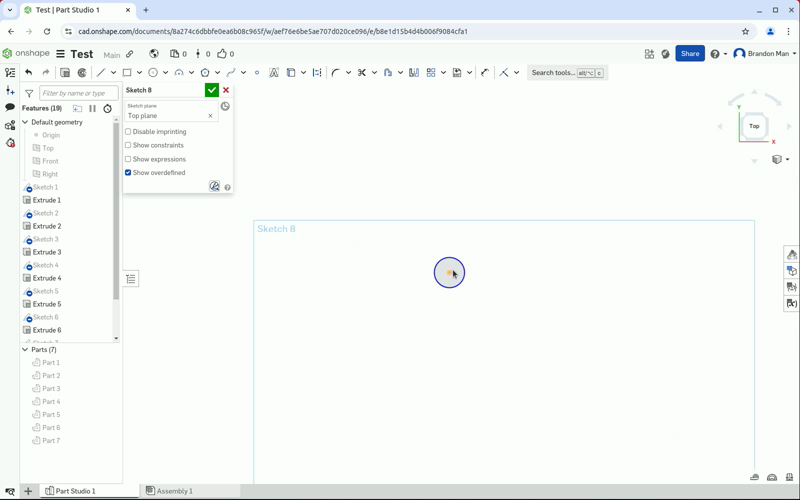
scroll(6)
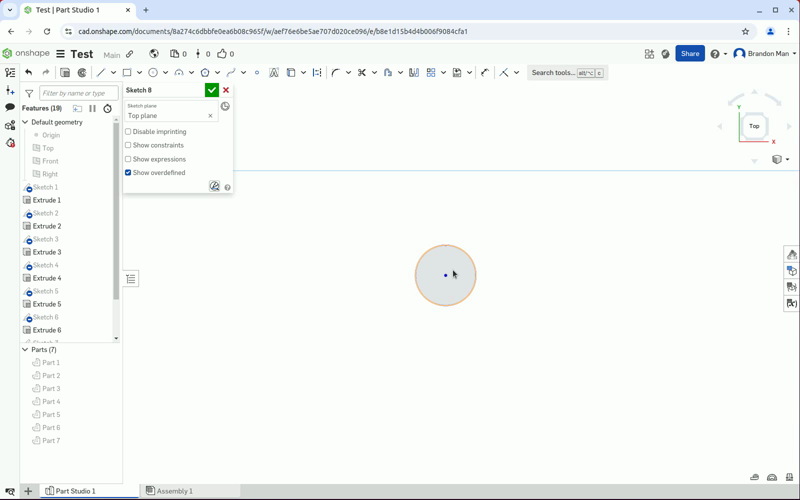
click(453, 269)
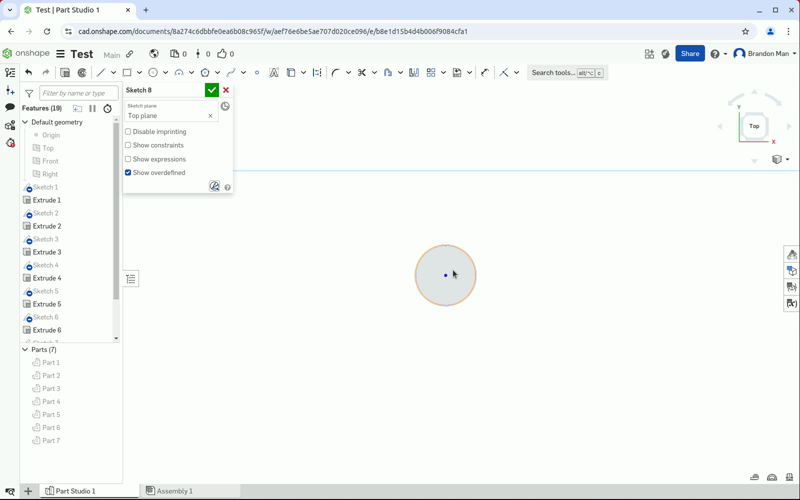
scroll(-6)
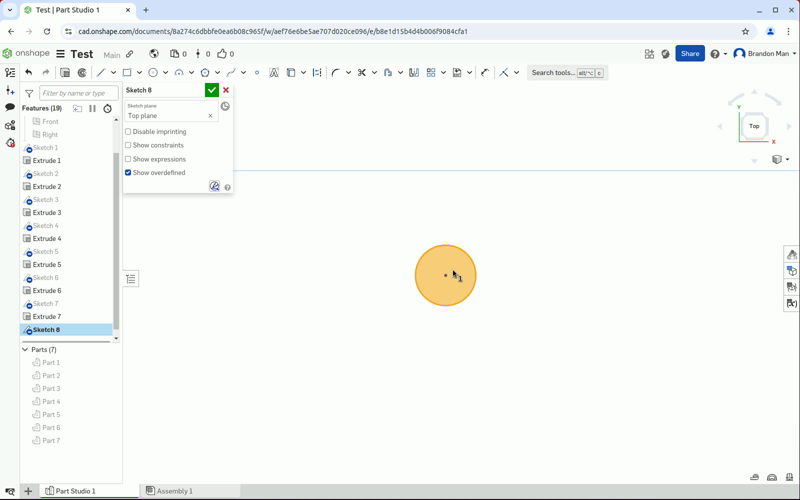
scroll(-6)
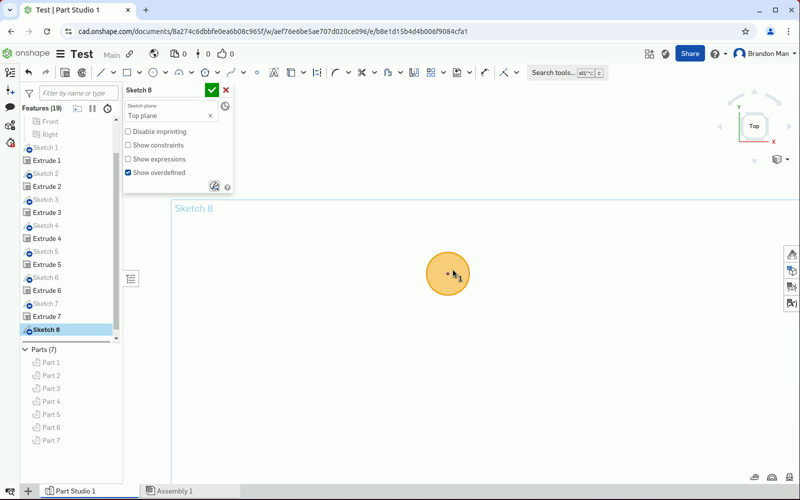
scroll(-6)
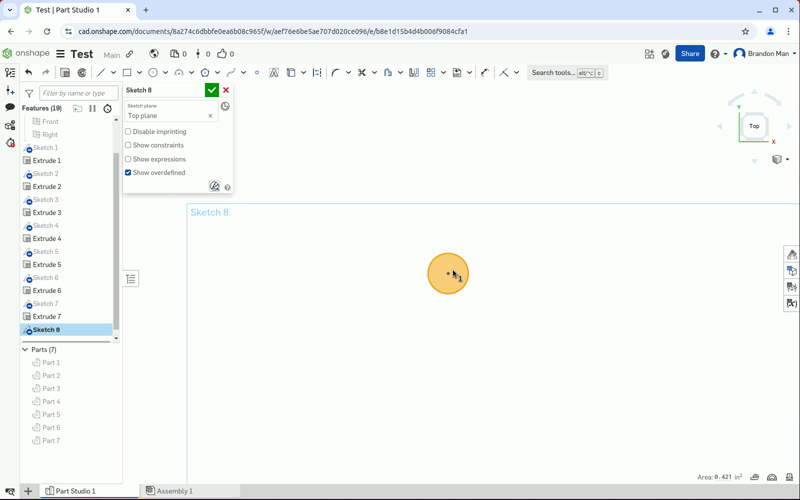
scroll(-6)
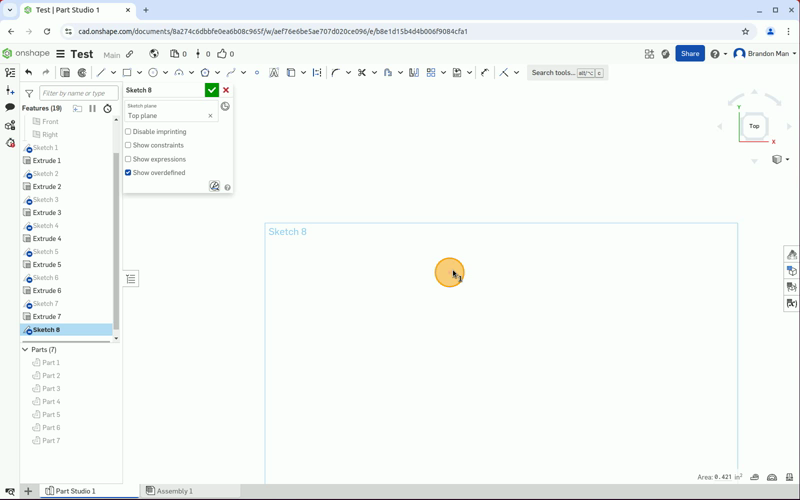
scroll(-6)
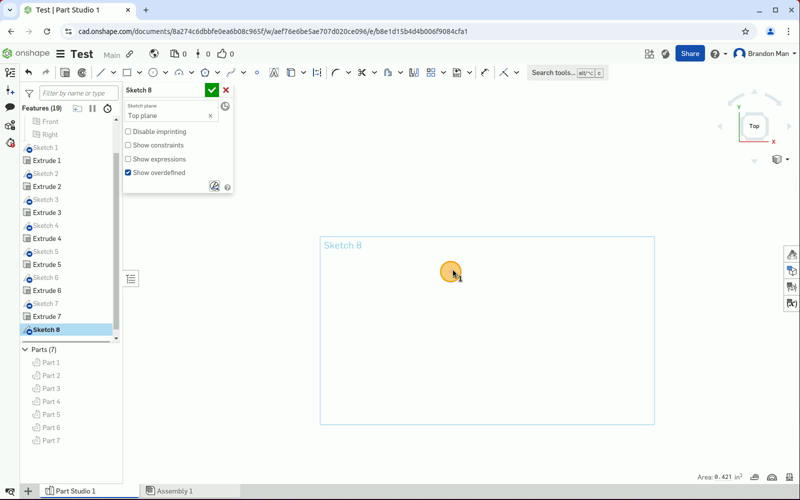
scroll(-6)
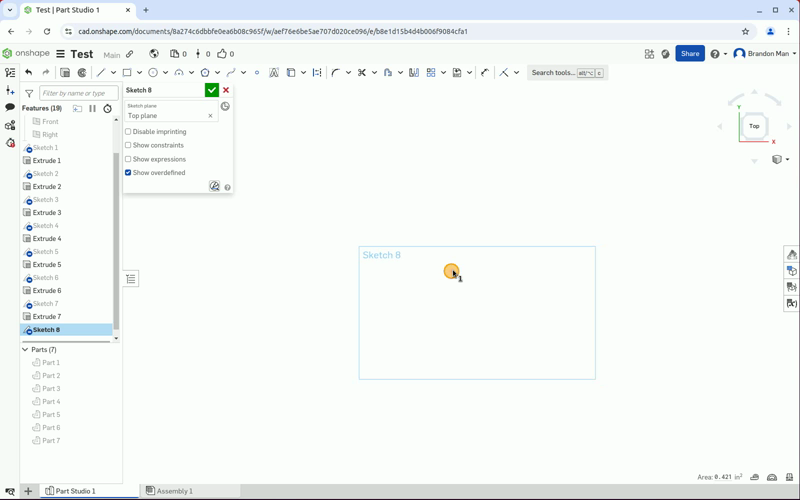
scroll(-6)
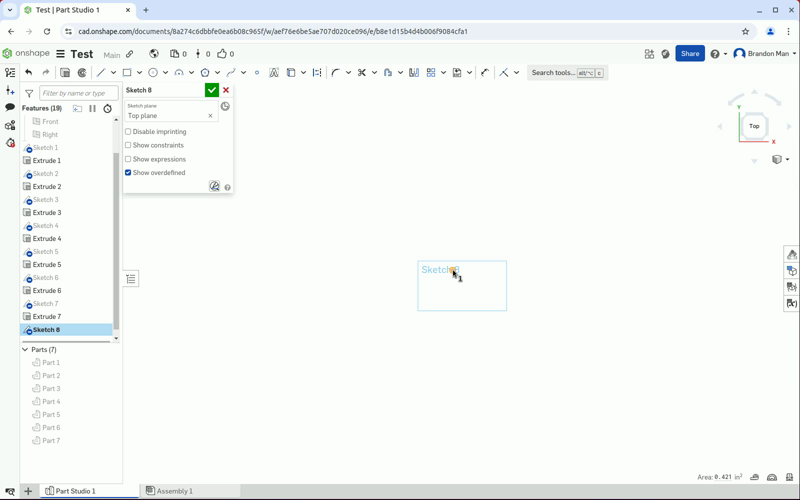
mouse_move(73, 352)
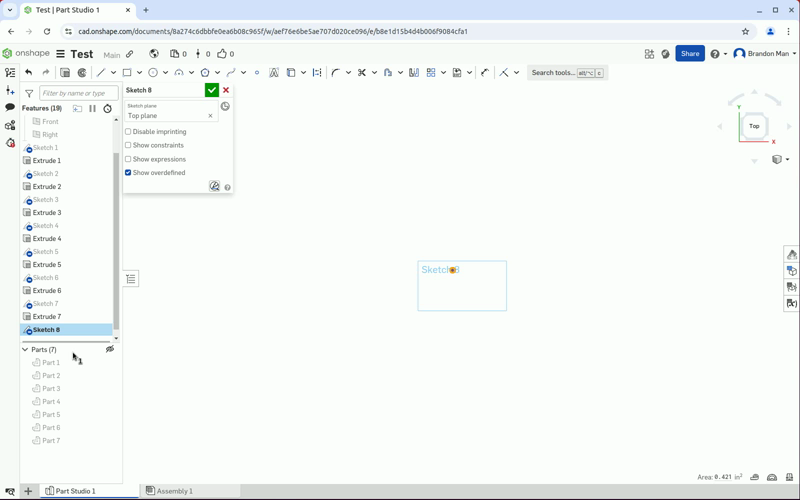
key(shift+y)
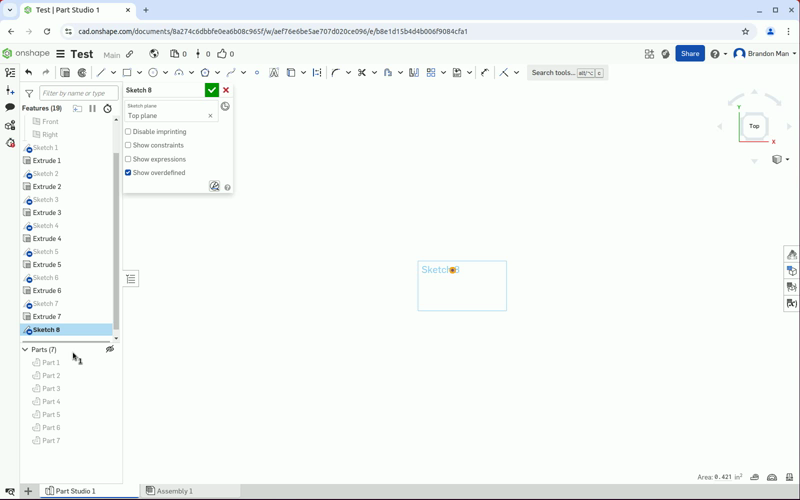
key(shift+e)
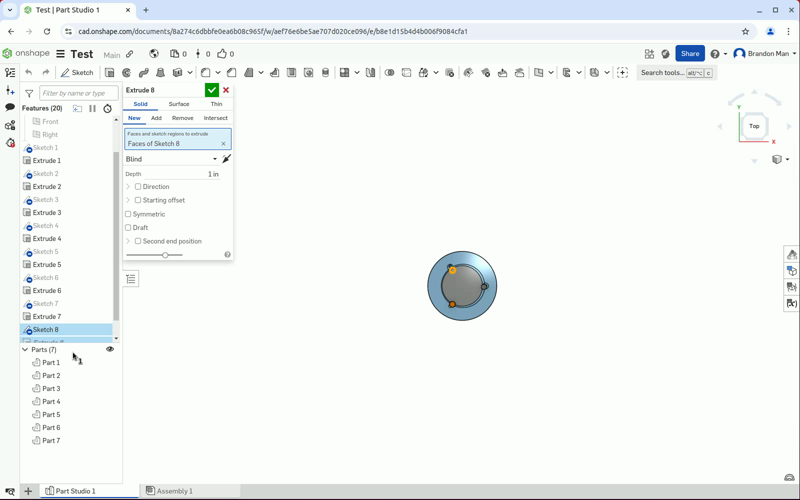
mouse_move(143, 106)
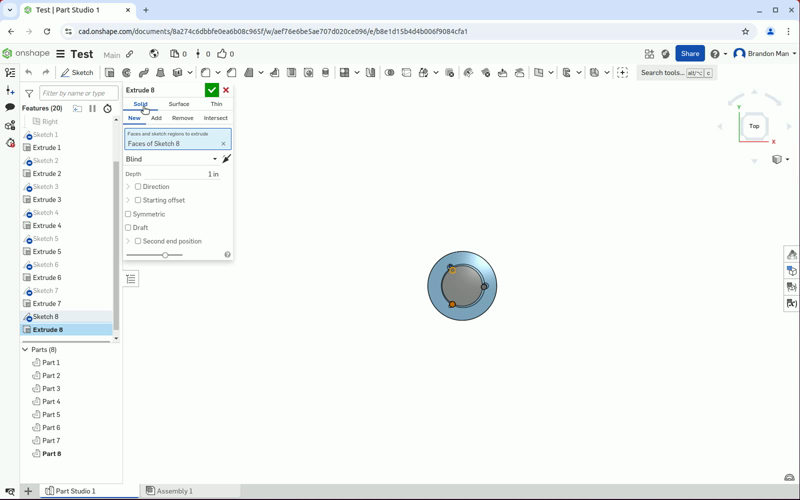
click(143, 106)
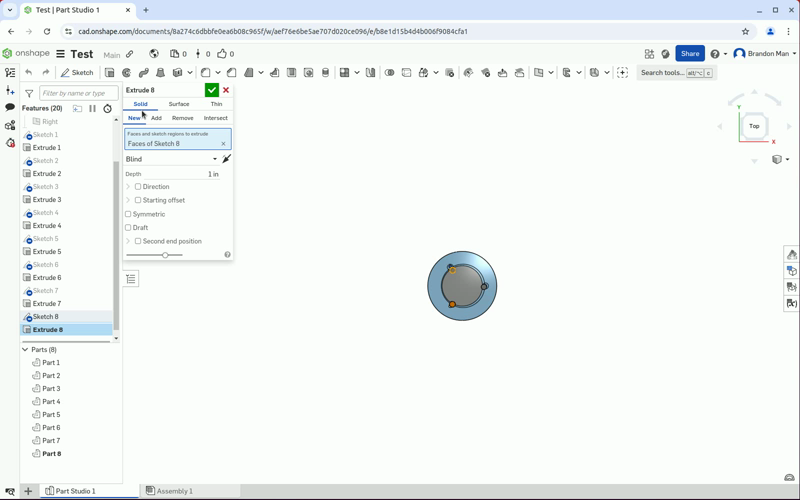
mouse_move(137, 120)
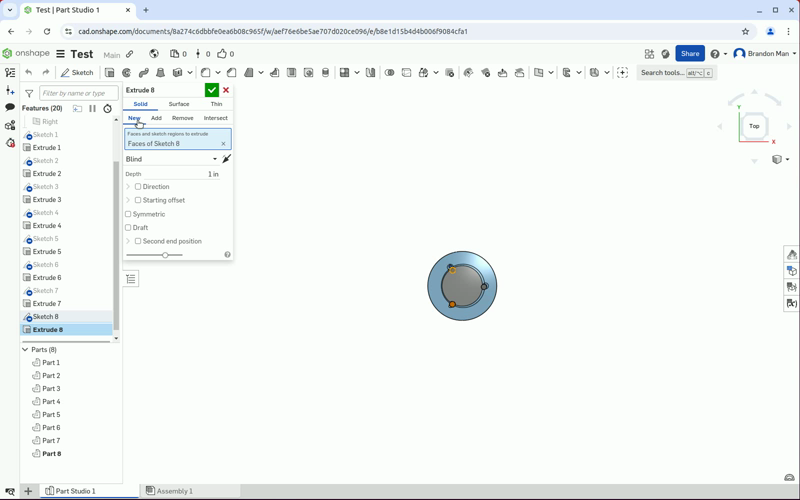
click(137, 120)
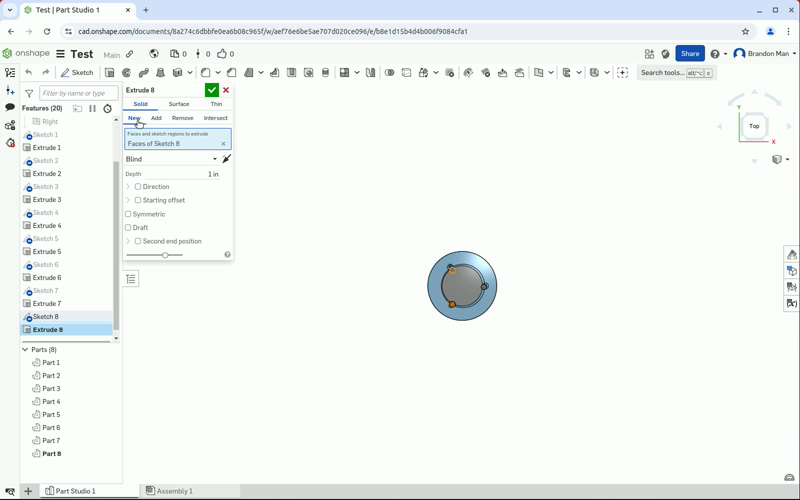
key(tab, 4)
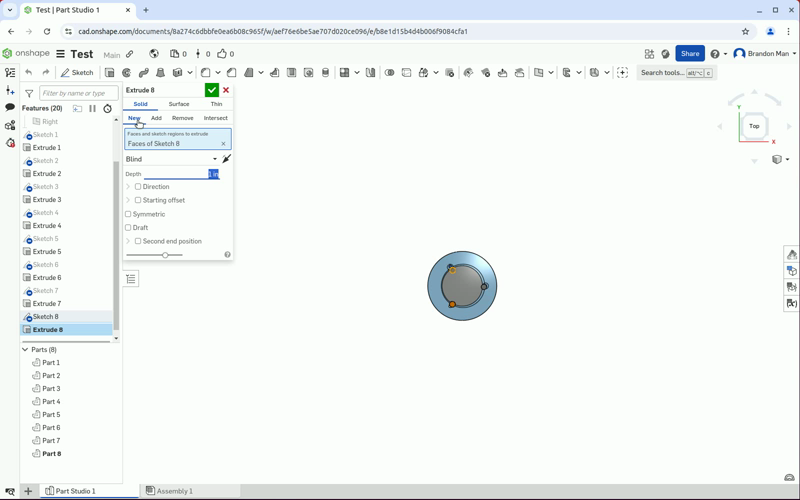
text(0.481)
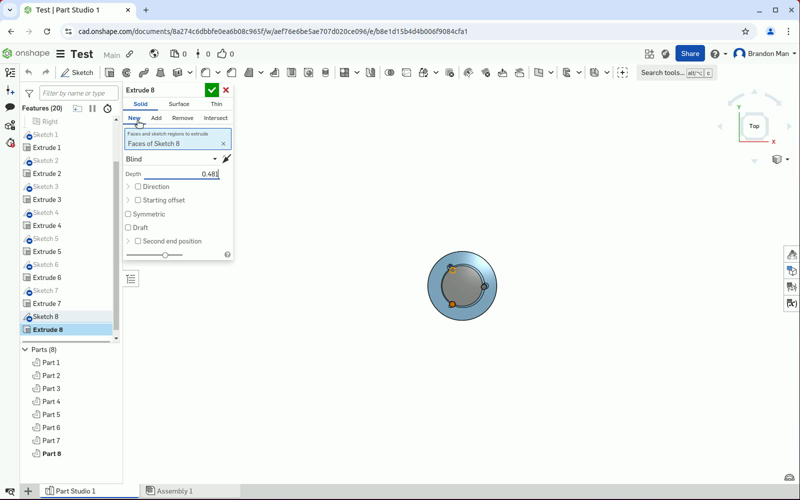
key(enter)
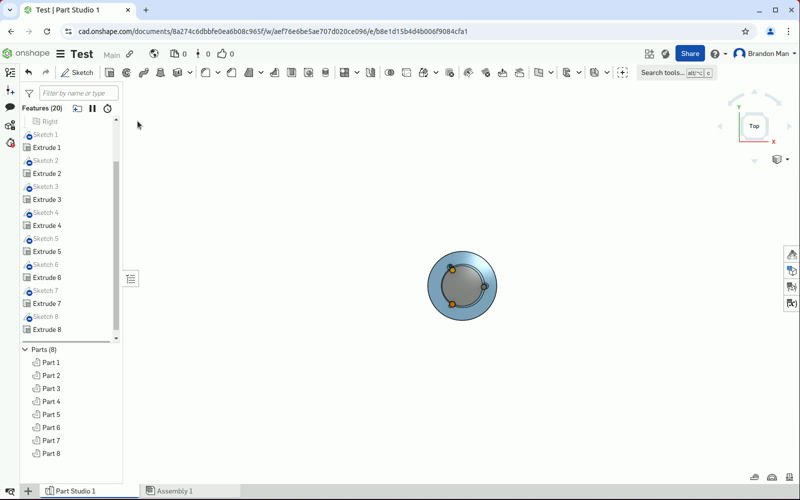
key(shift+h)
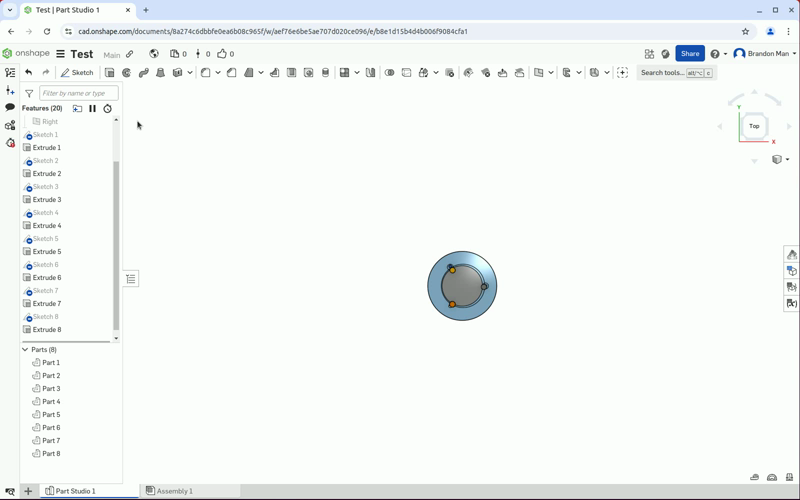
key(shift+h)
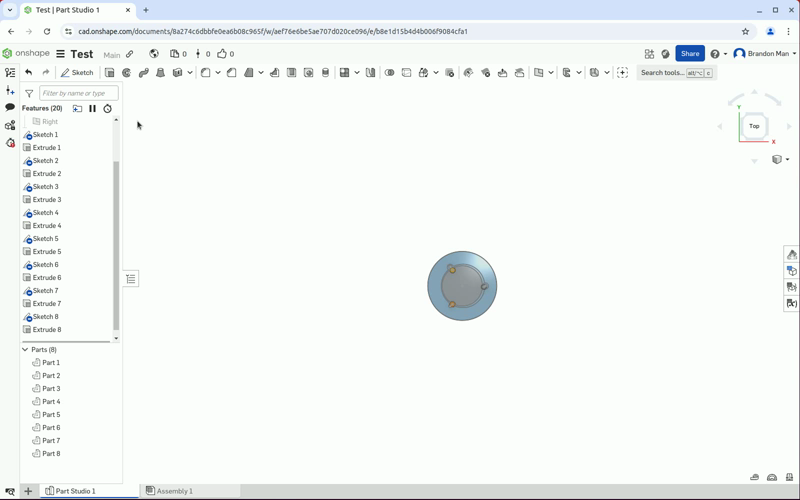
key(shift+7)
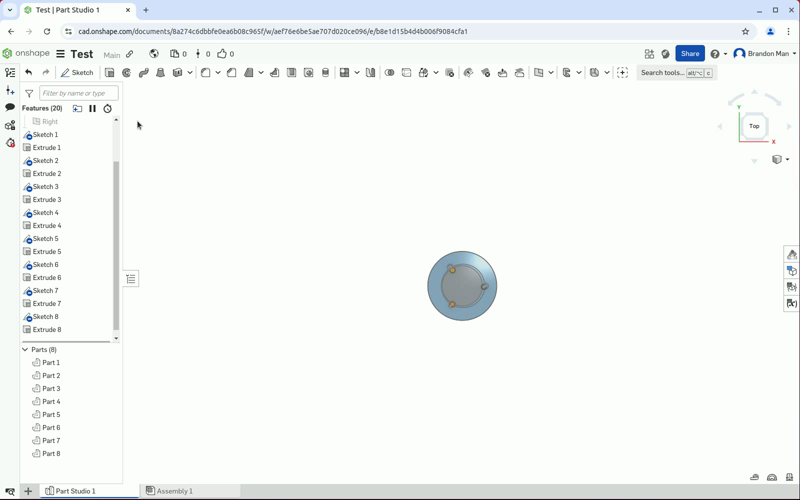
key(up, 3)
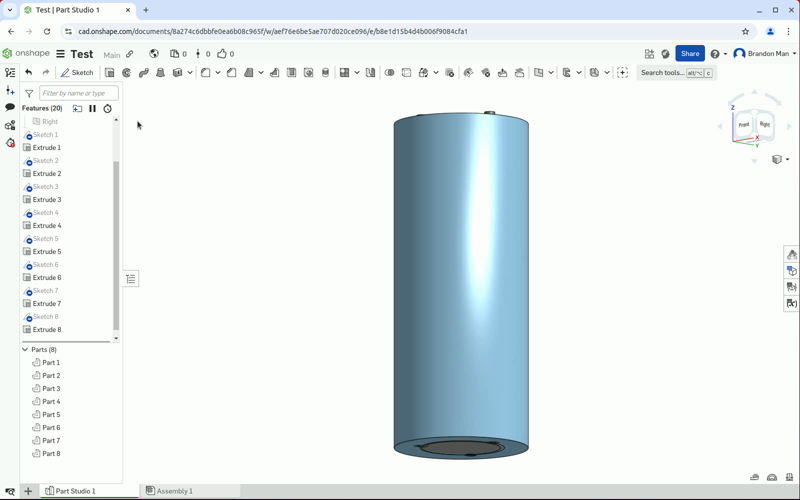
key(left, 3)
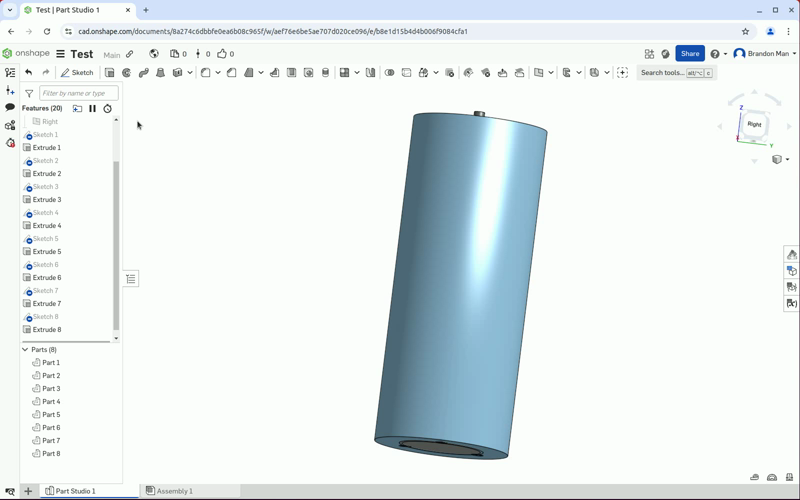
key(right, 3)
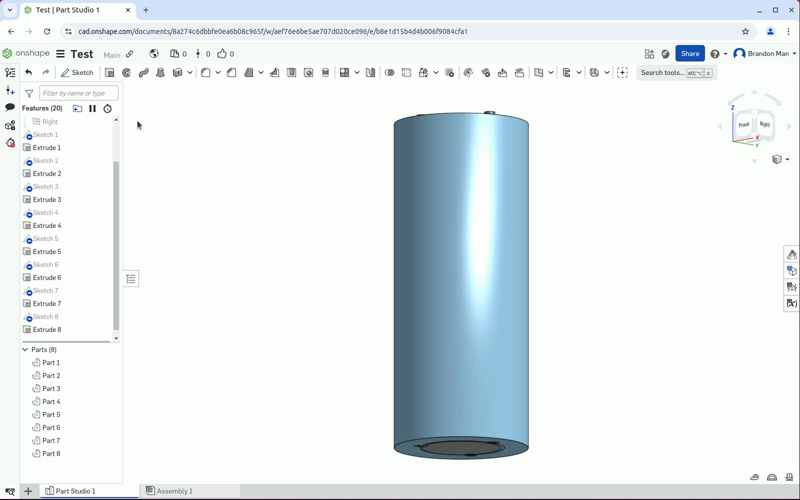
key(down, 3)
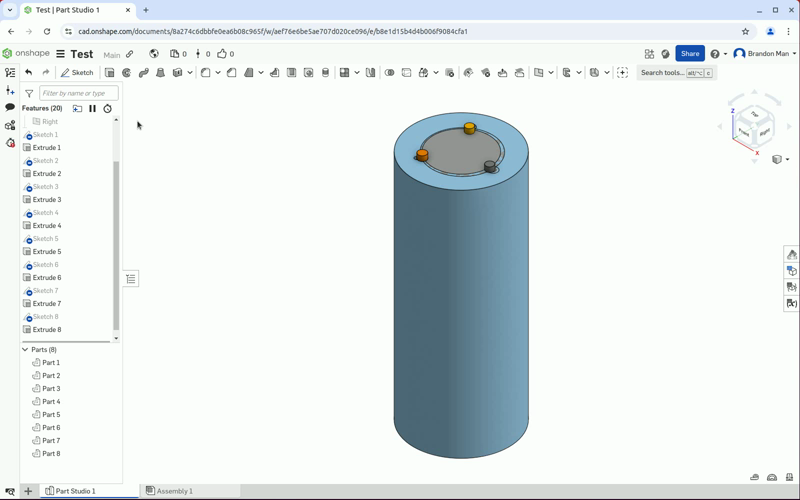
mouse_move(69, 137)
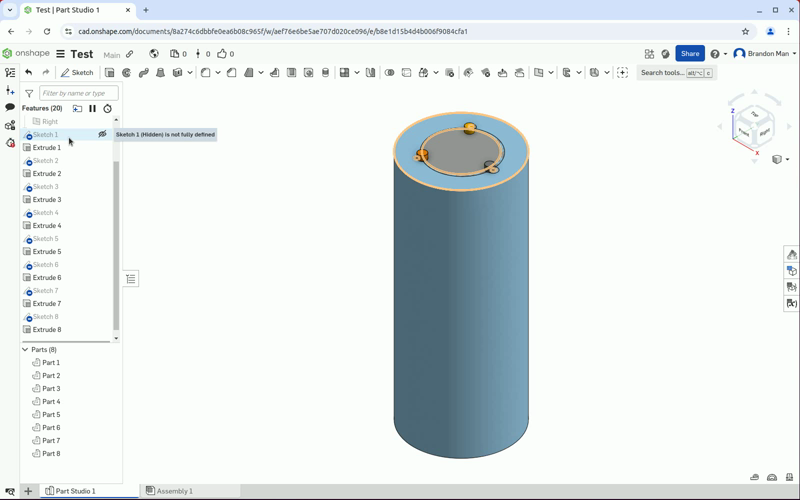
click(69, 137)